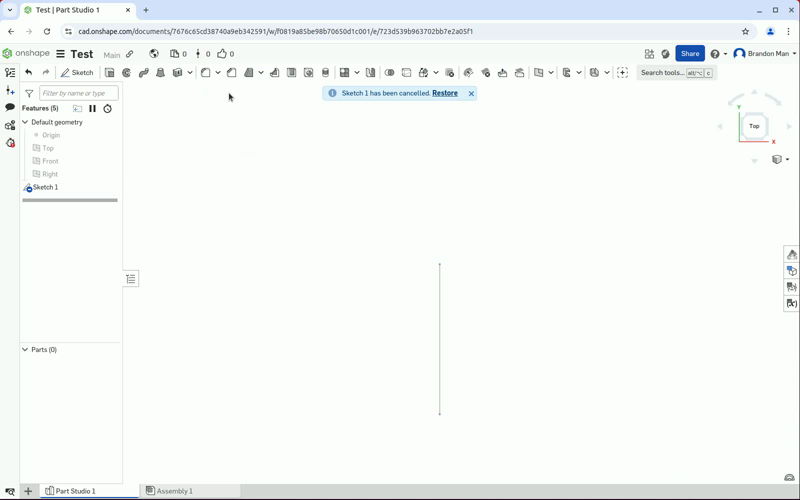
key(shift+h)
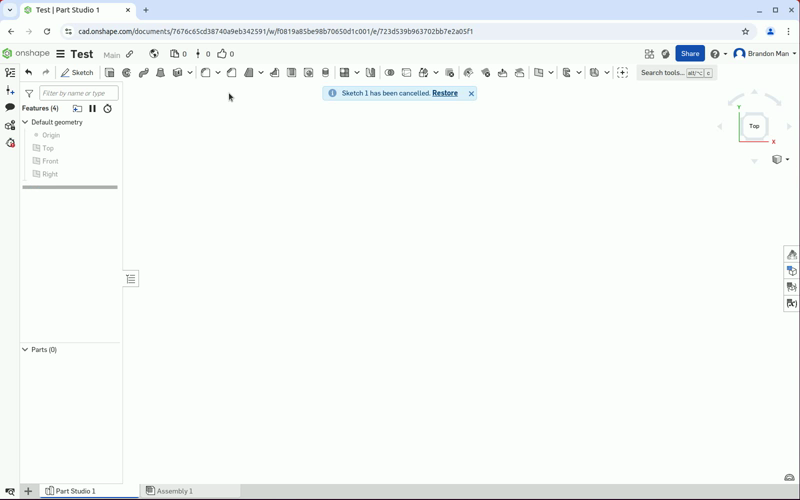
mouse_move(73, 352)
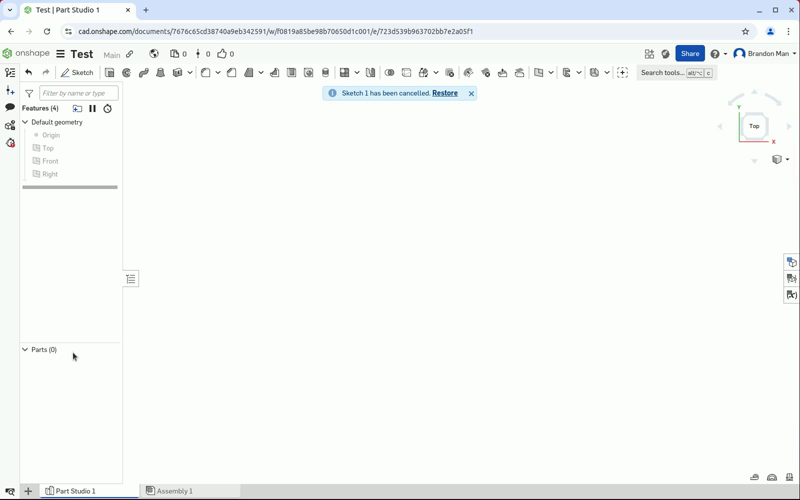
key(y)
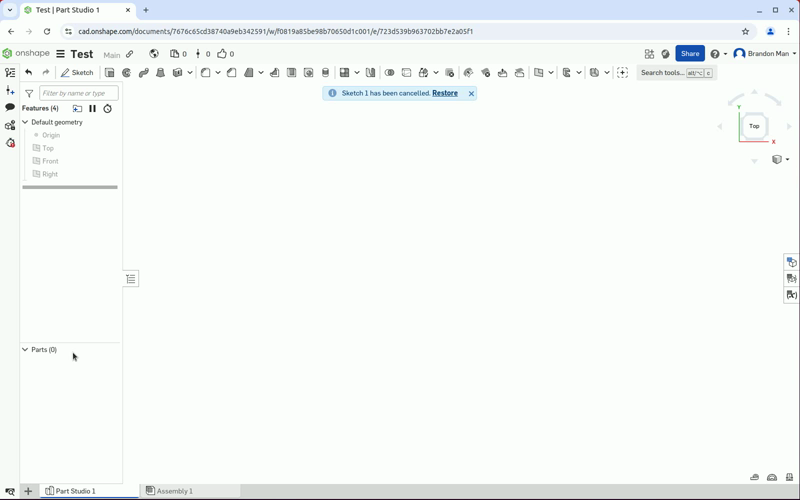
key(shift+p)
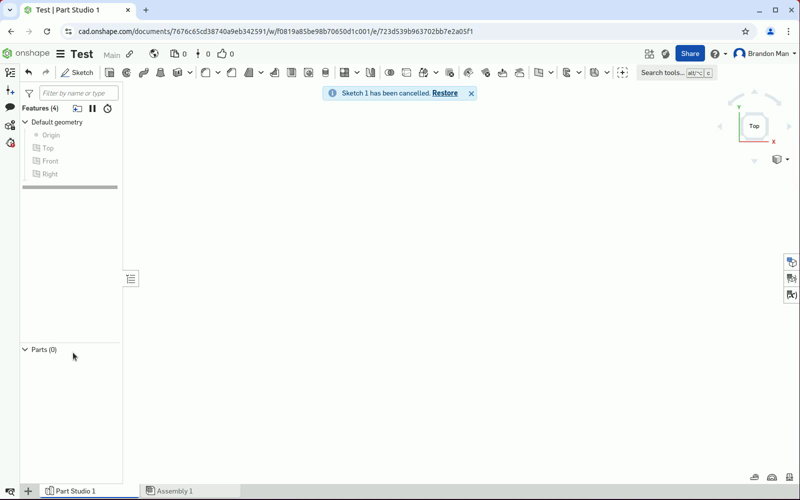
key(space)
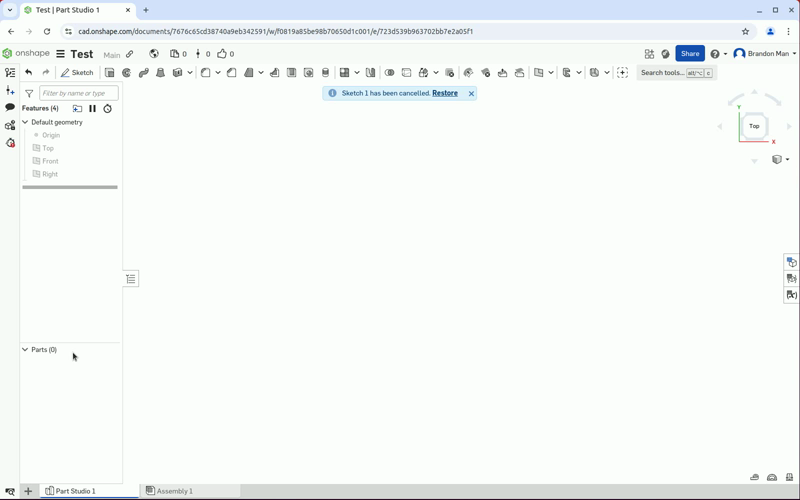
key_down(shift)
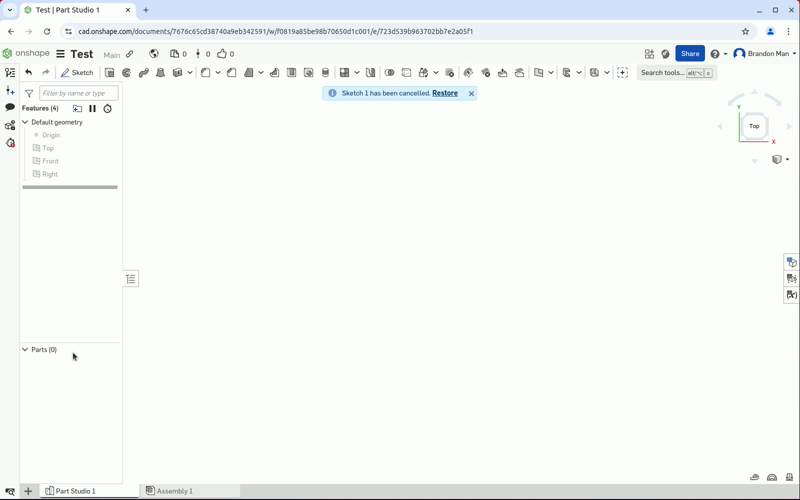
key(up)
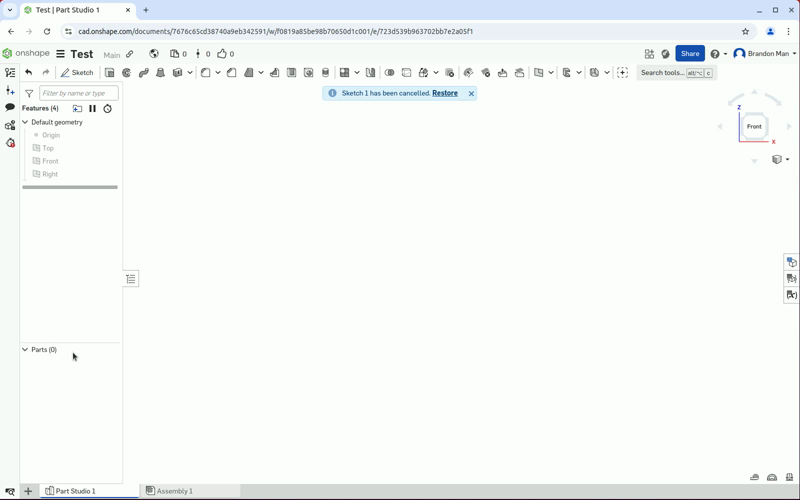
key_up(shift)
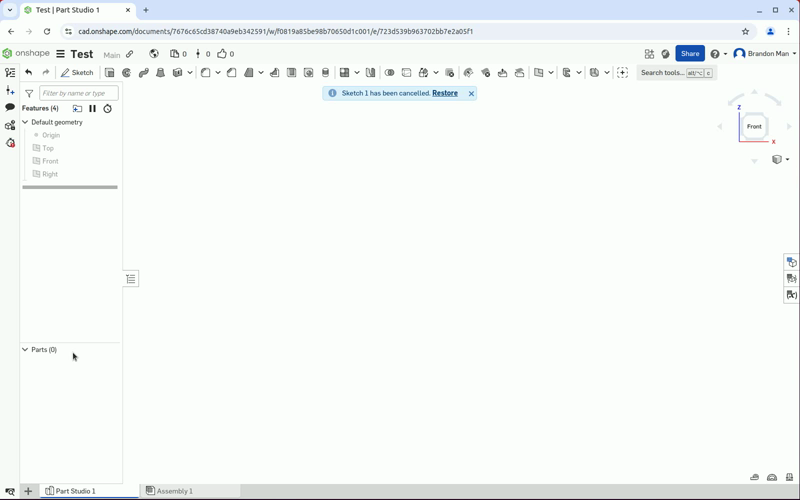
key(space)
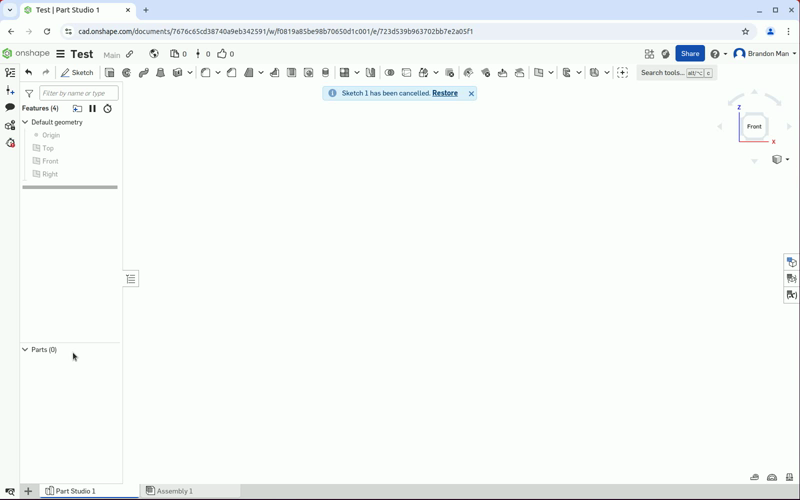
key_down(shift)
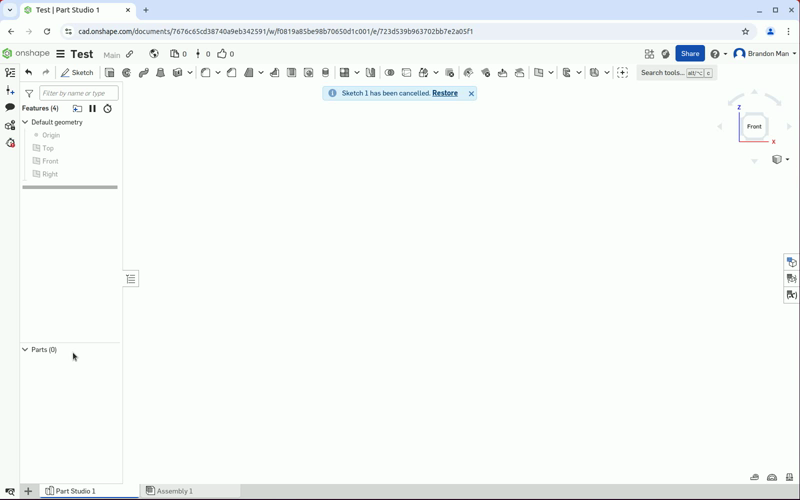
key(left)
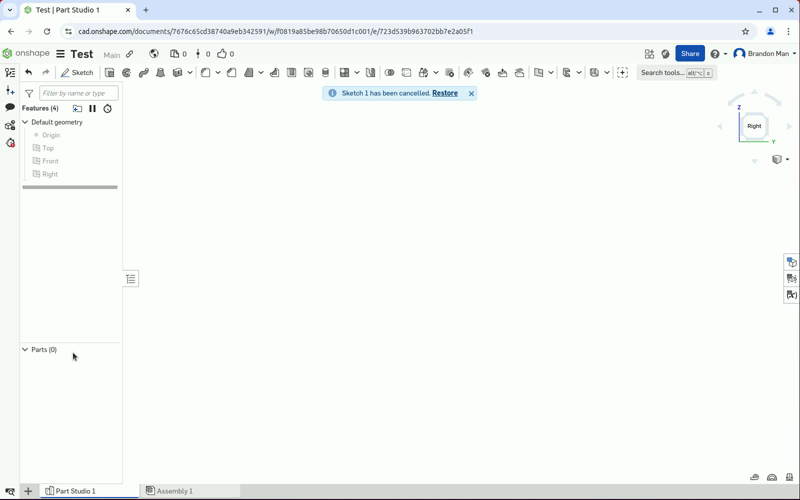
key_up(shift)
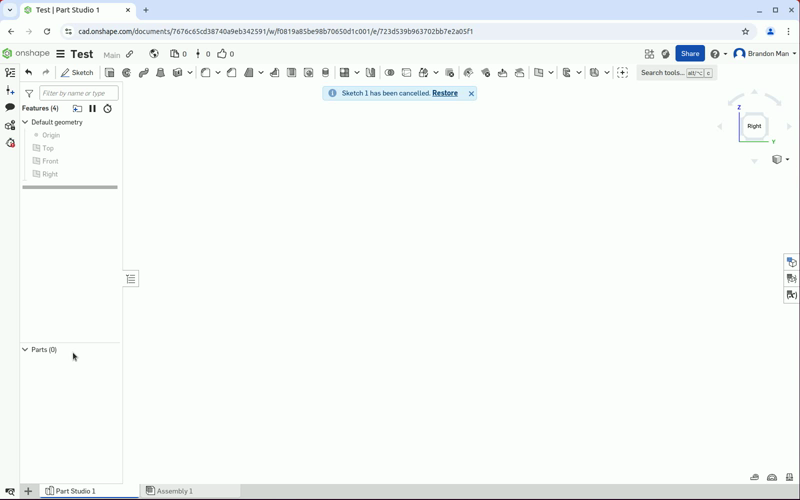
mouse_move(73, 352)
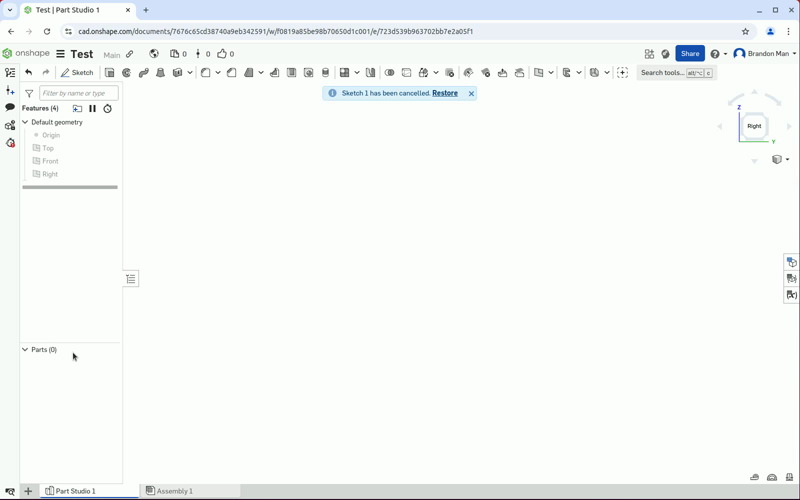
key(shift+y)
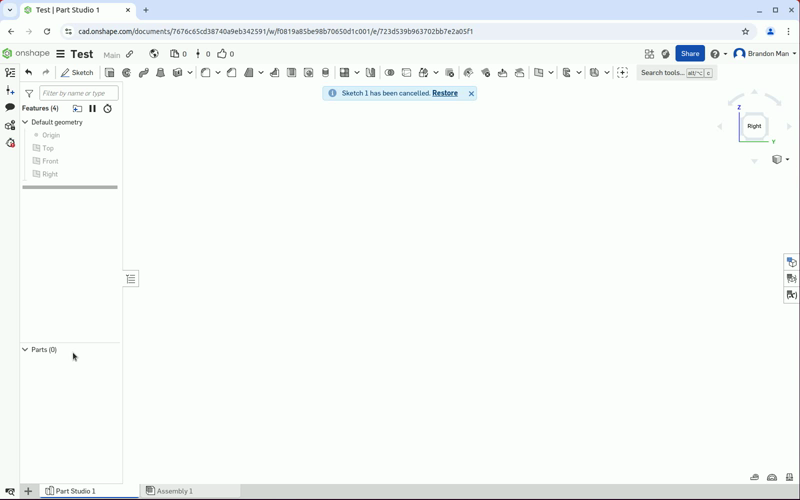
key(shift+s)
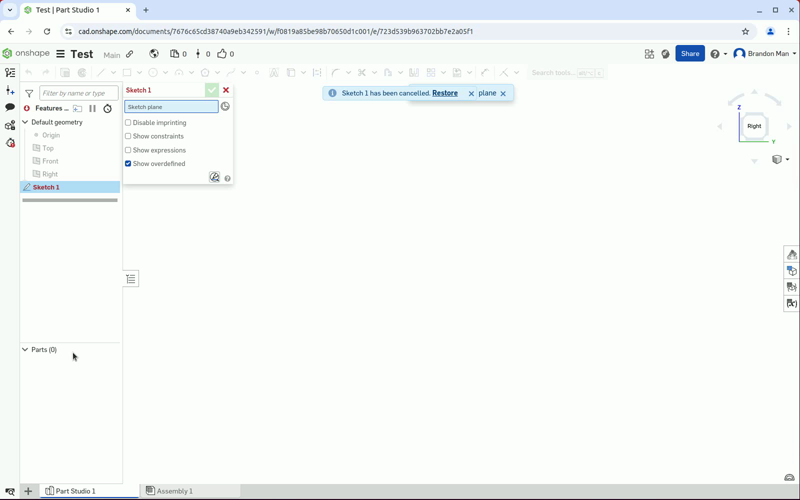
mouse_move(73, 176)
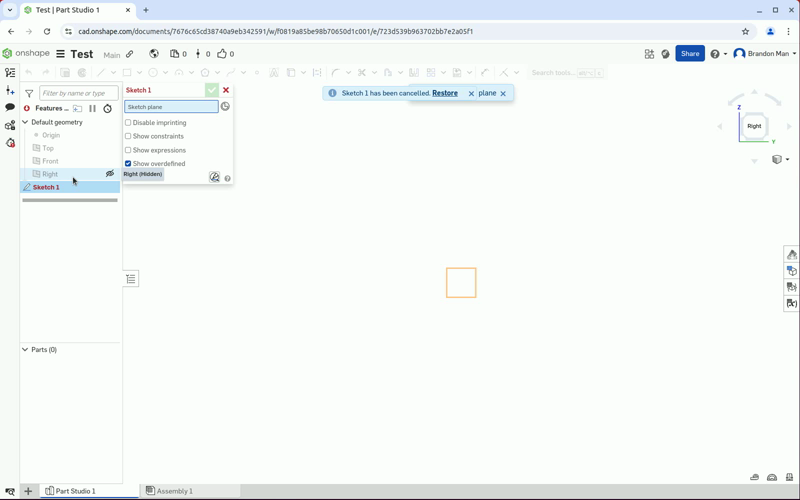
click(73, 176)
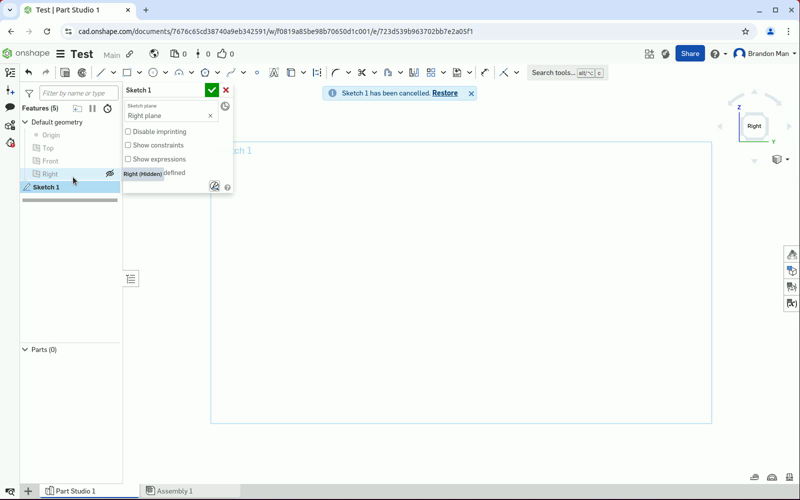
mouse_move(73, 352)
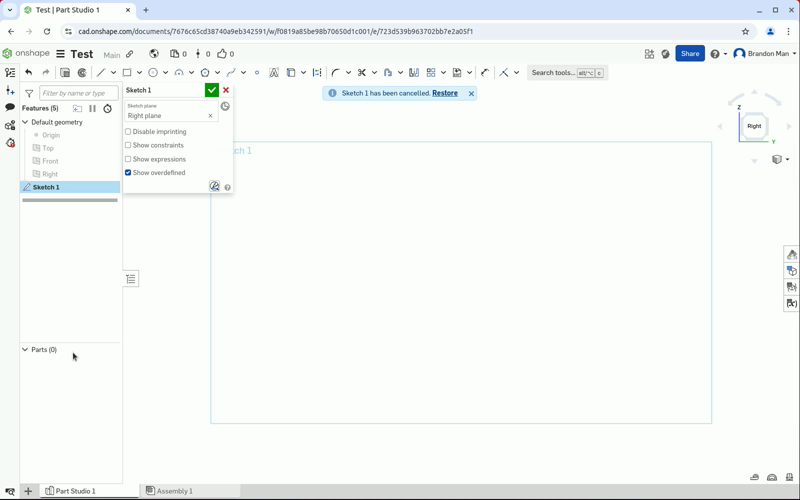
key(y)
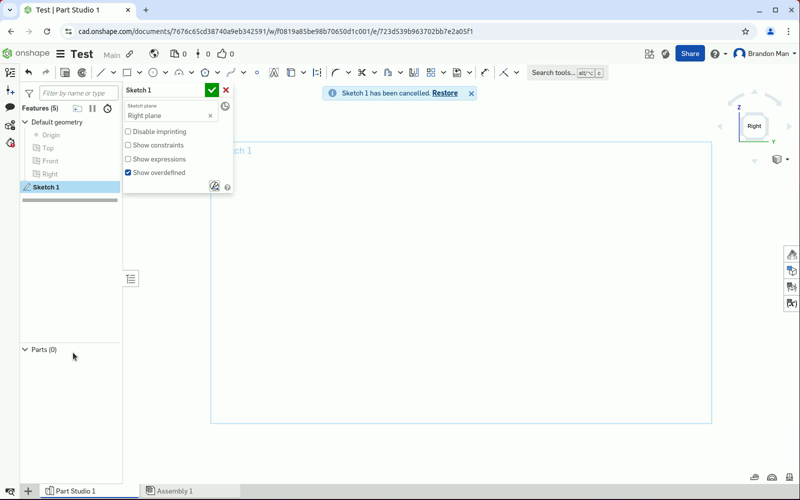
key(l)
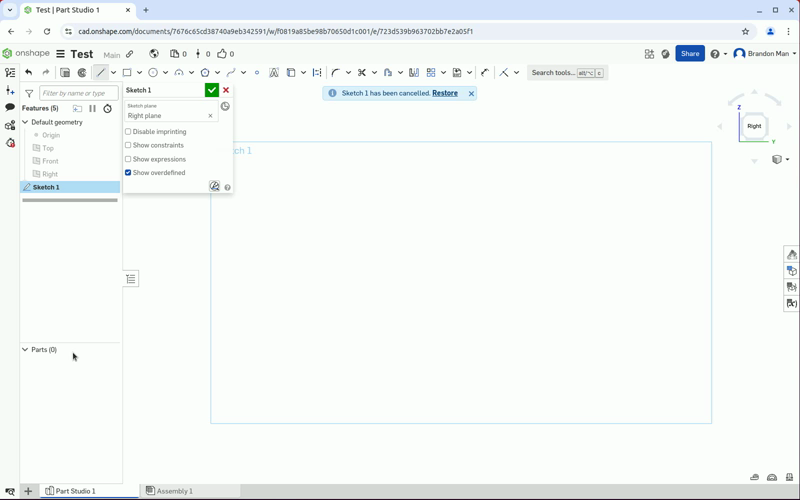
key_down(shift)
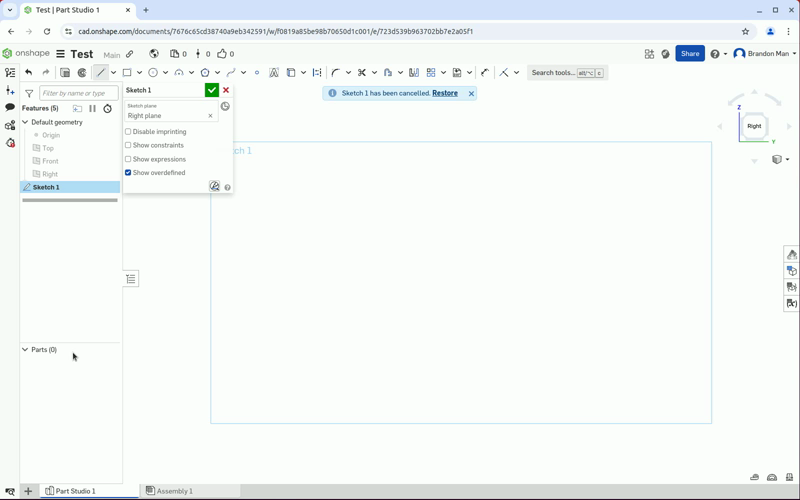
mouse_move(436, 282)
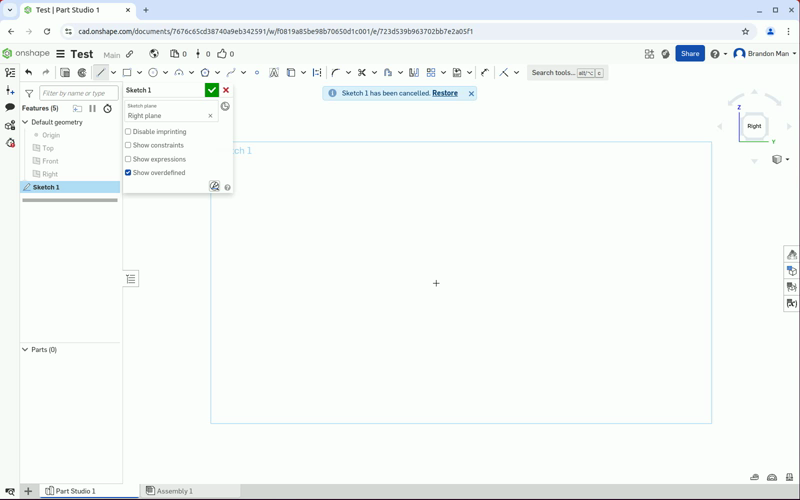
click(436, 282)
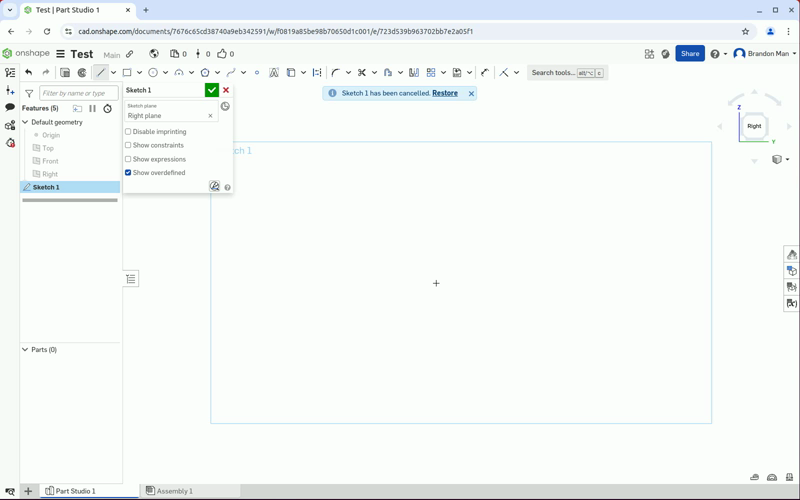
key_up(shift)
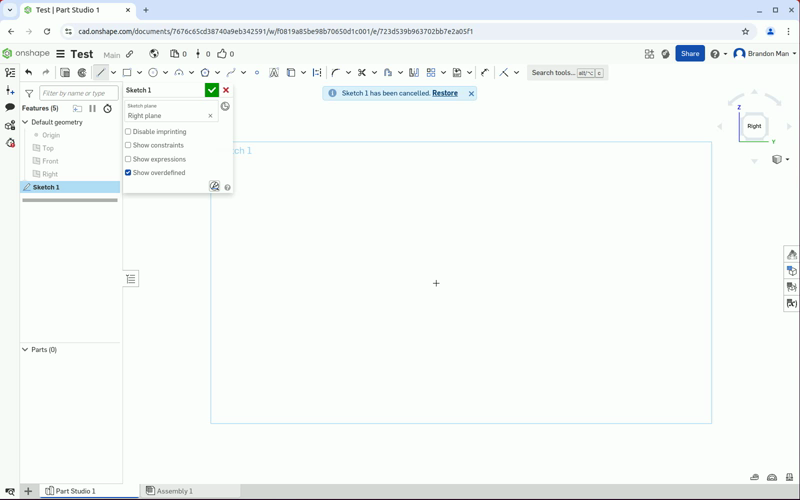
key_down(shift)
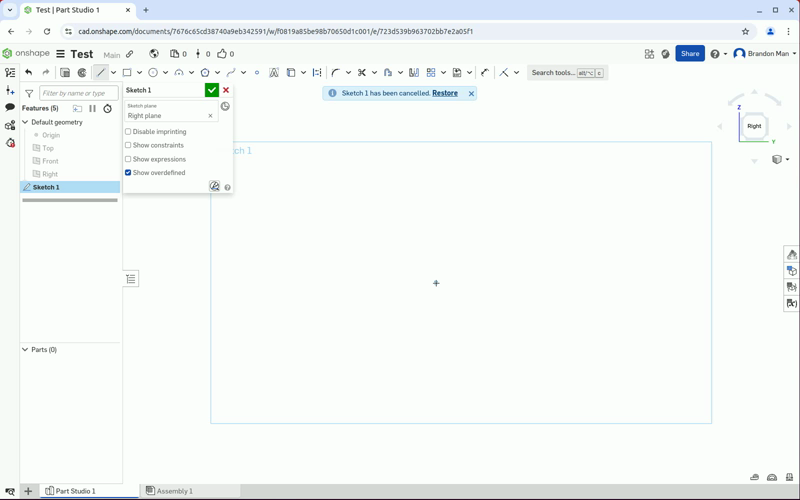
mouse_move(466, 282)
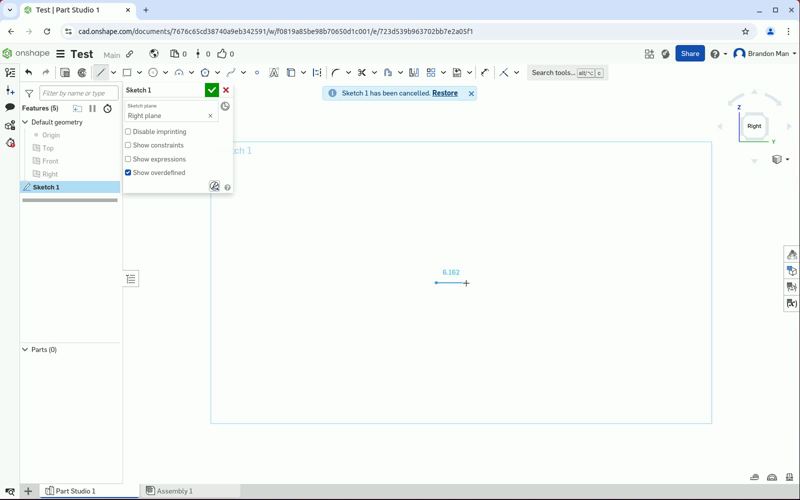
mouse_move(484, 282)
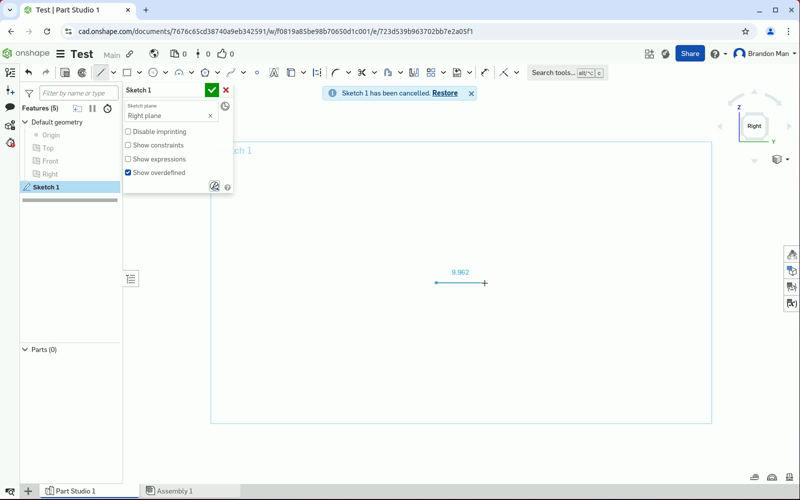
click(484, 282)
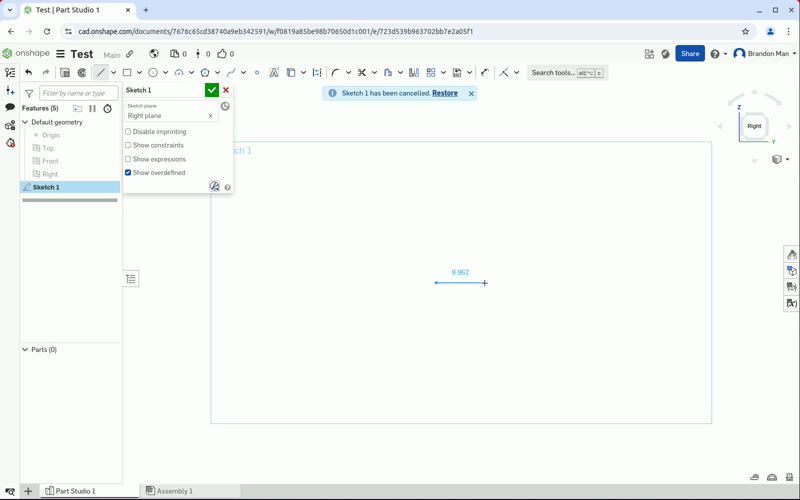
key_up(shift)
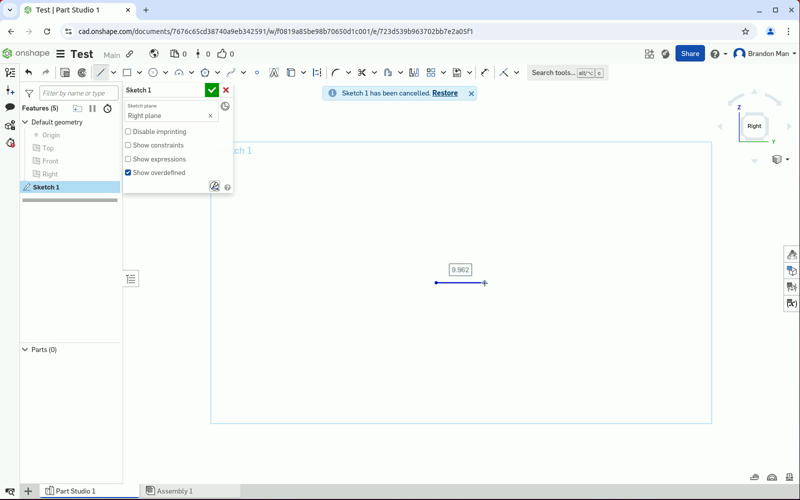
key_down(shift)
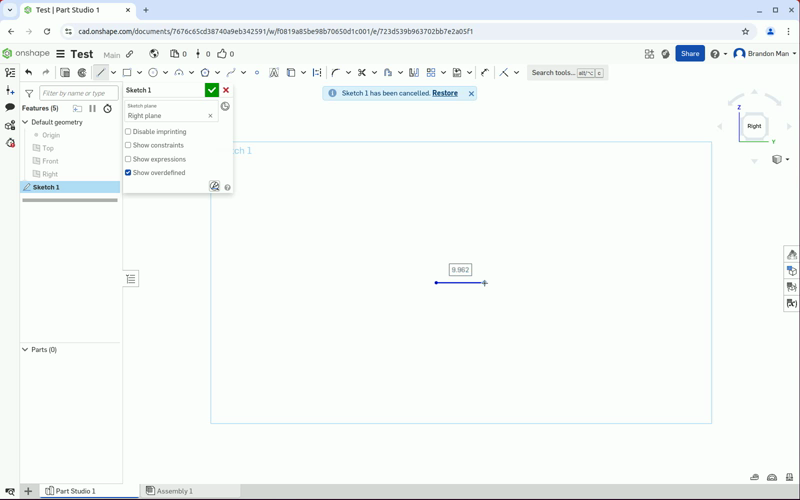
mouse_move(514, 282)
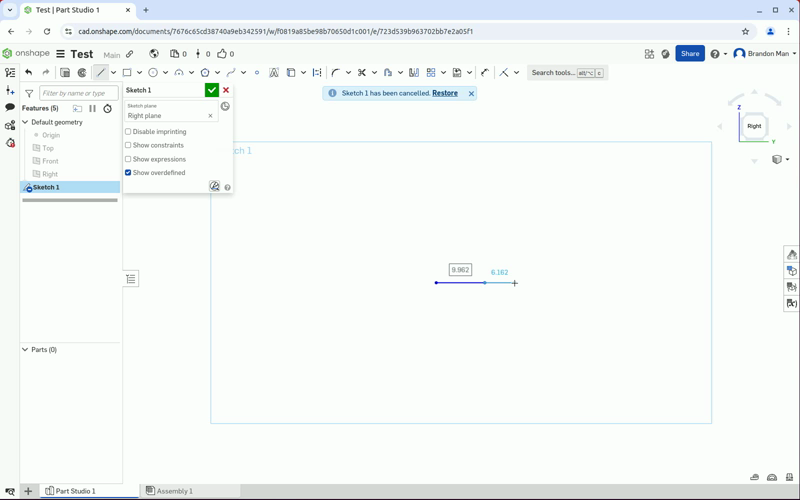
mouse_move(484, 277)
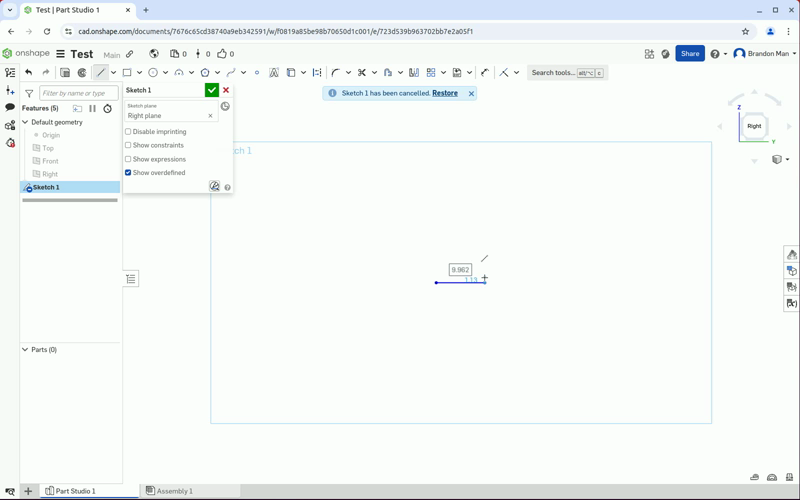
scroll(6)
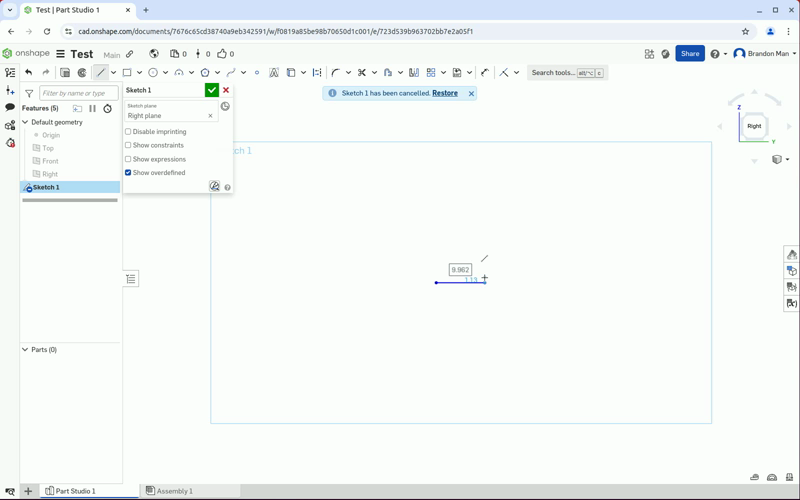
scroll(6)
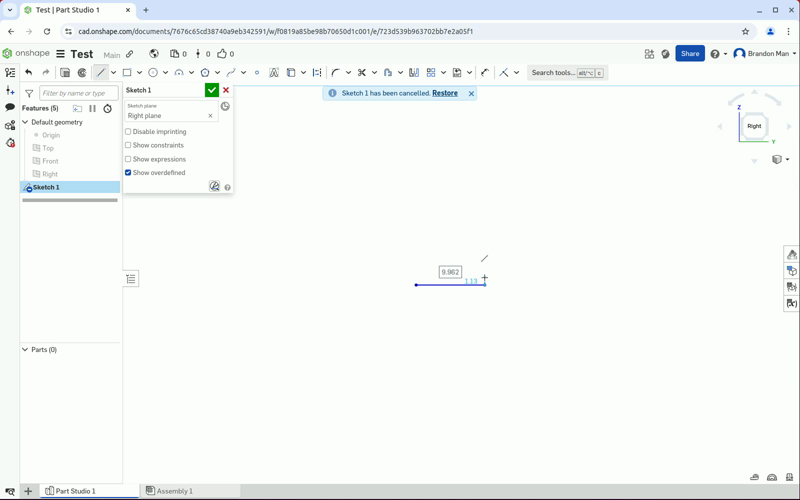
scroll(6)
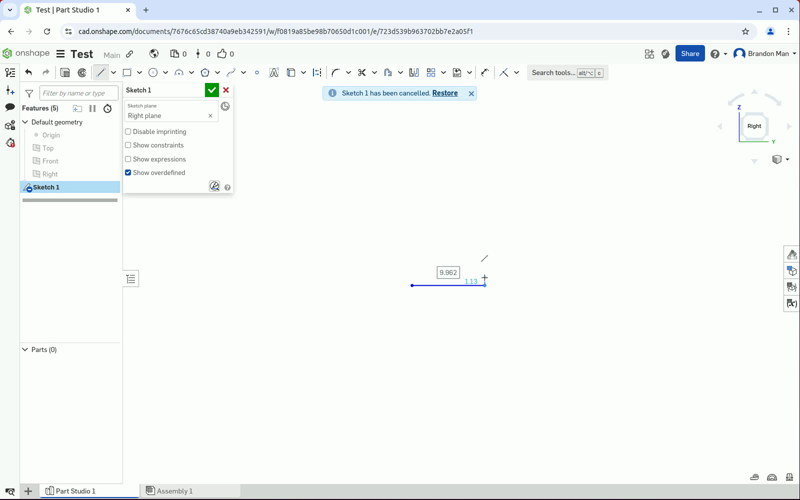
scroll(6)
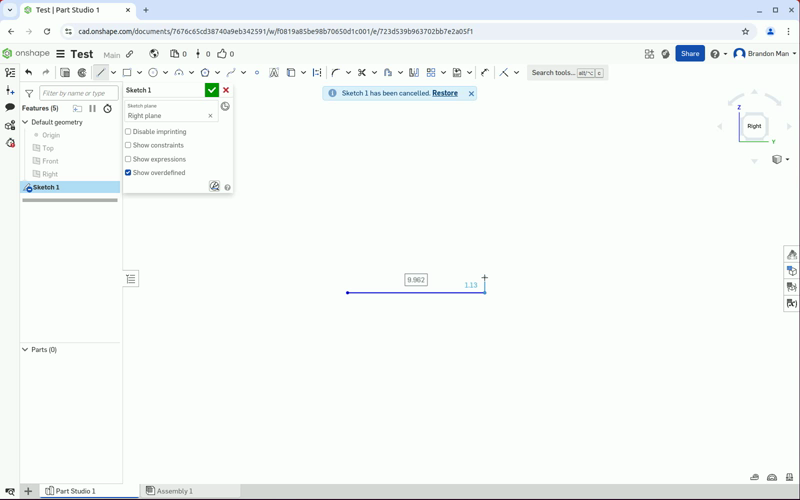
scroll(6)
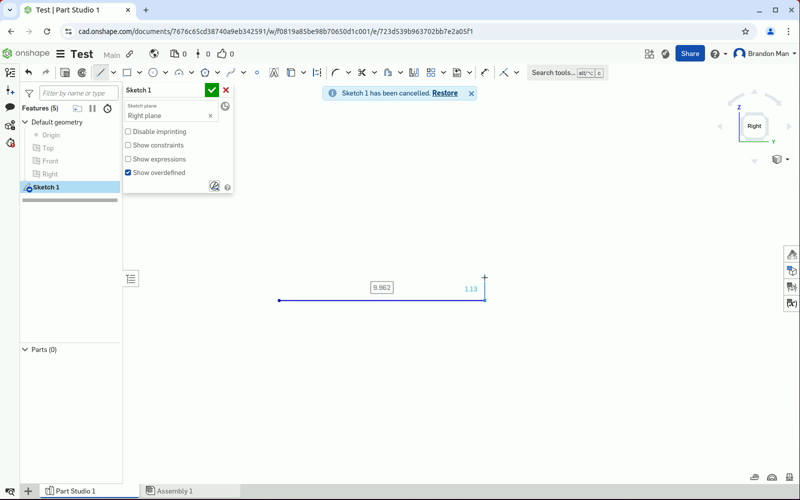
scroll(6)
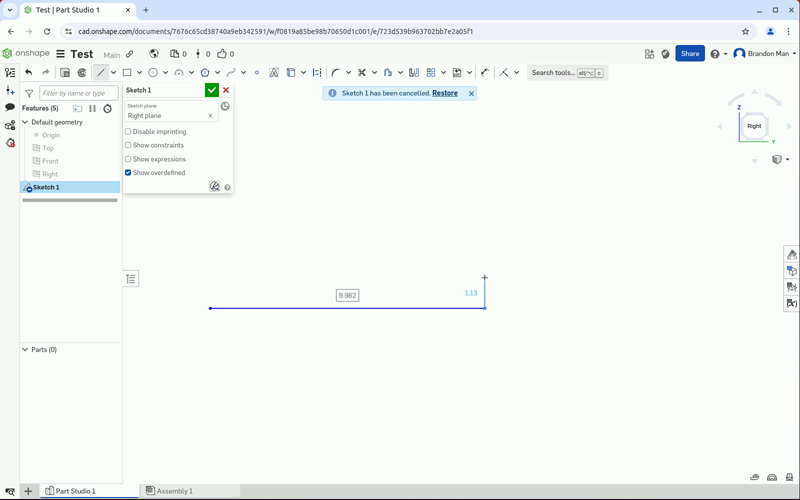
scroll(6)
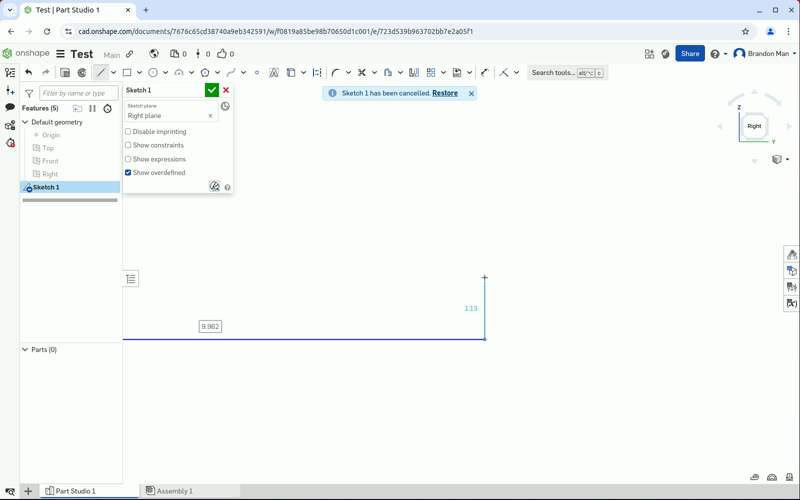
click(484, 277)
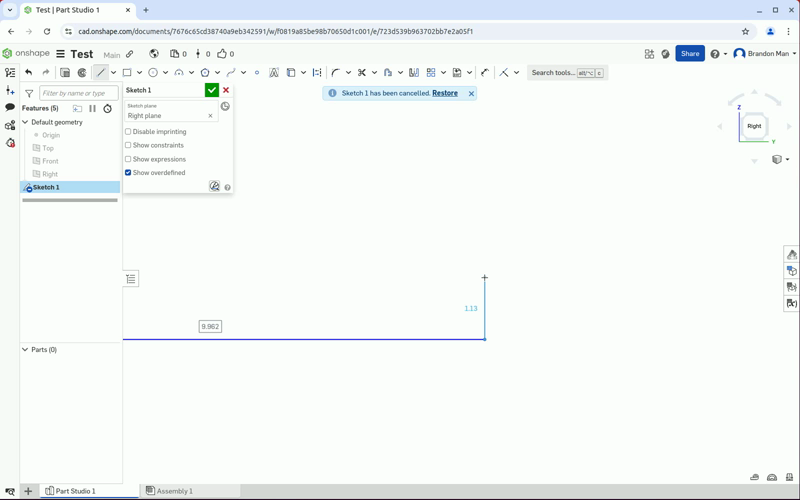
scroll(-6)
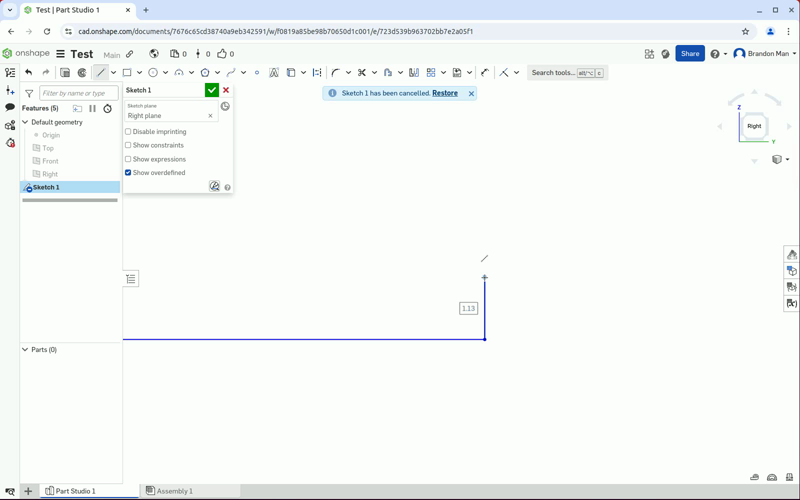
scroll(-6)
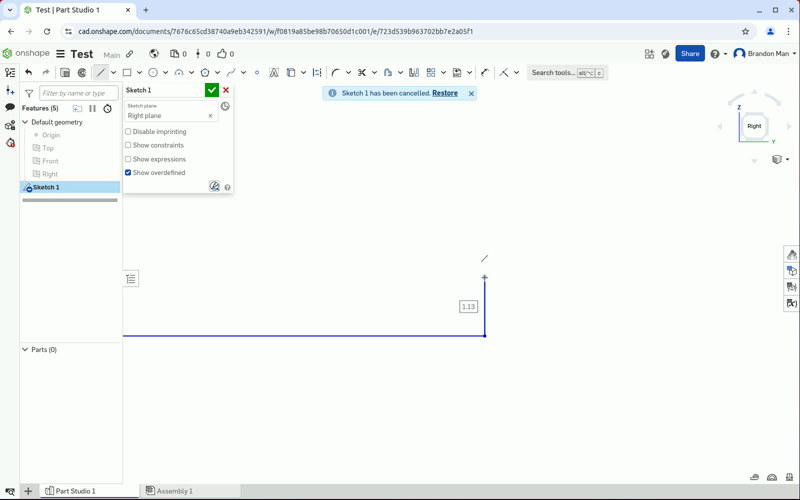
scroll(-6)
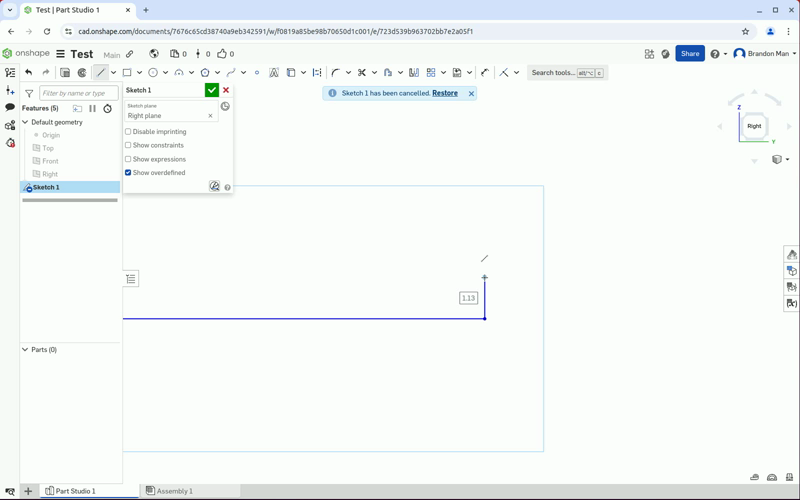
scroll(-6)
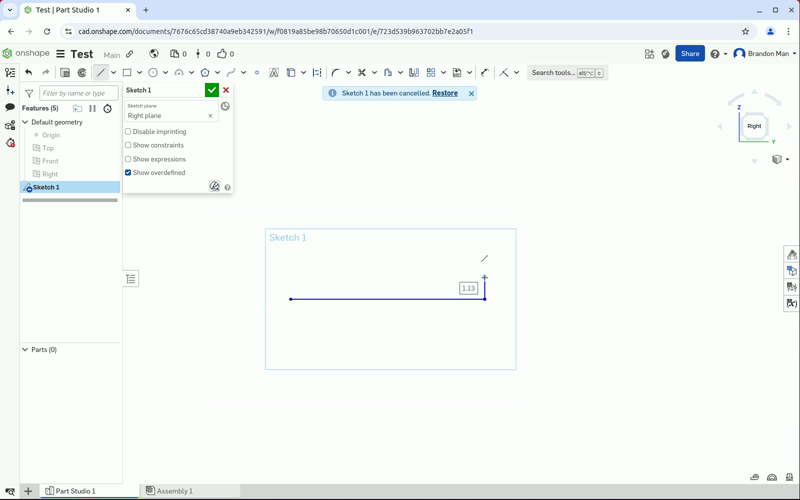
scroll(-6)
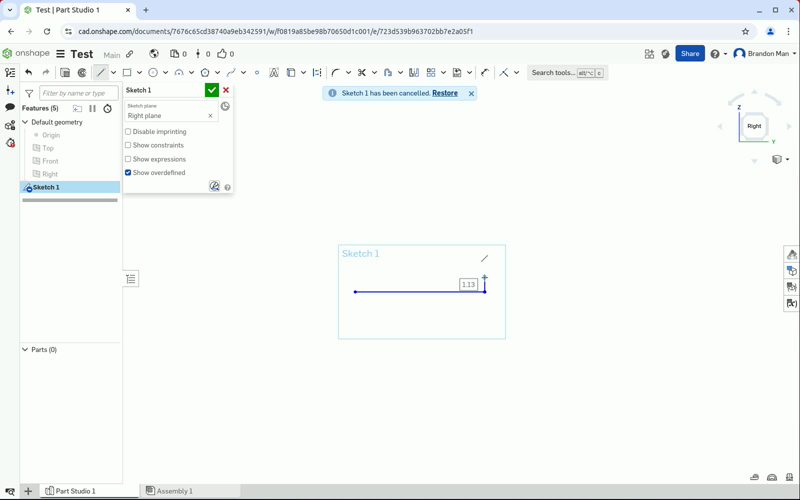
scroll(-6)
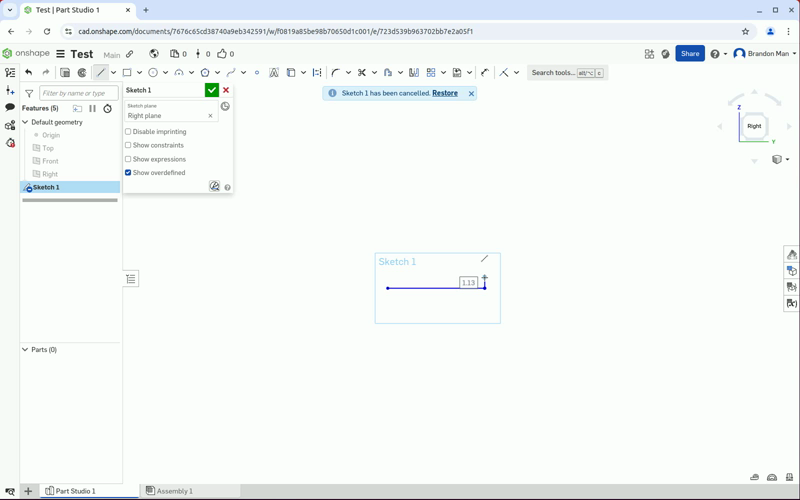
scroll(-6)
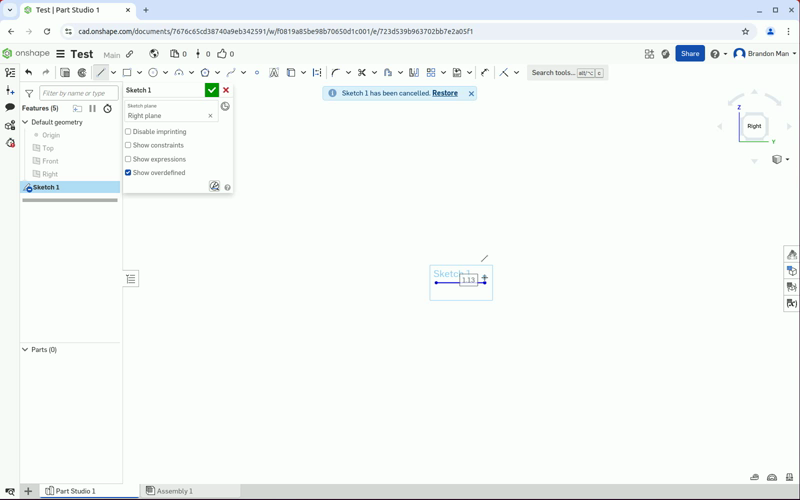
key_up(shift)
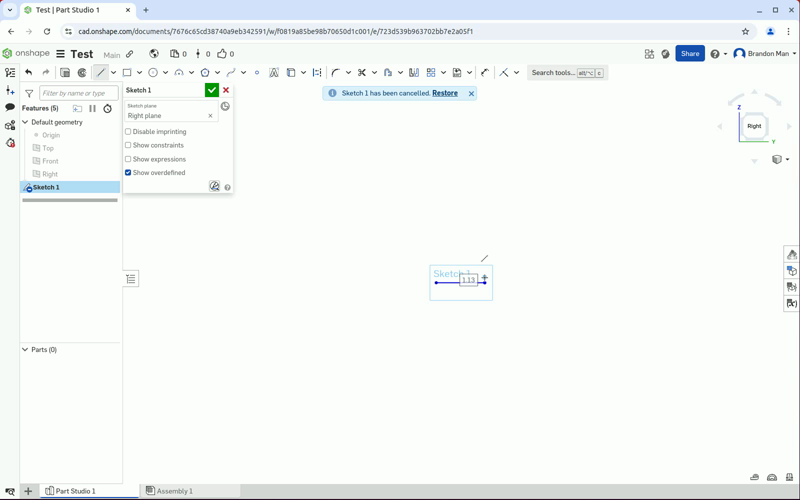
key_down(shift)
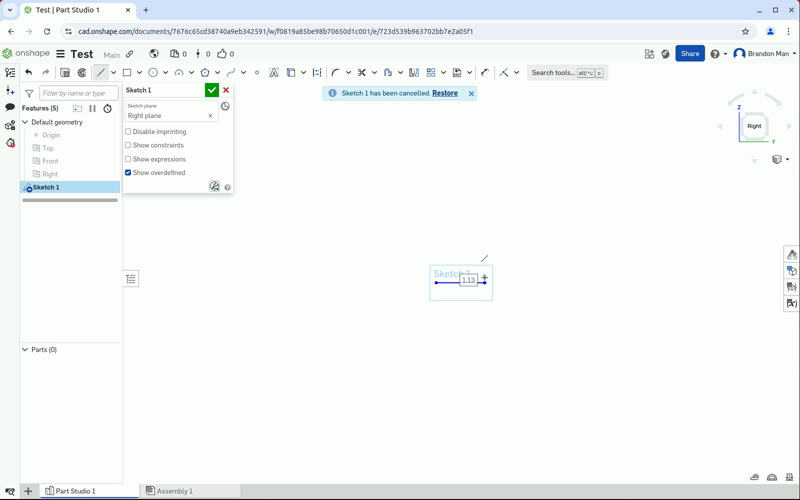
mouse_move(514, 277)
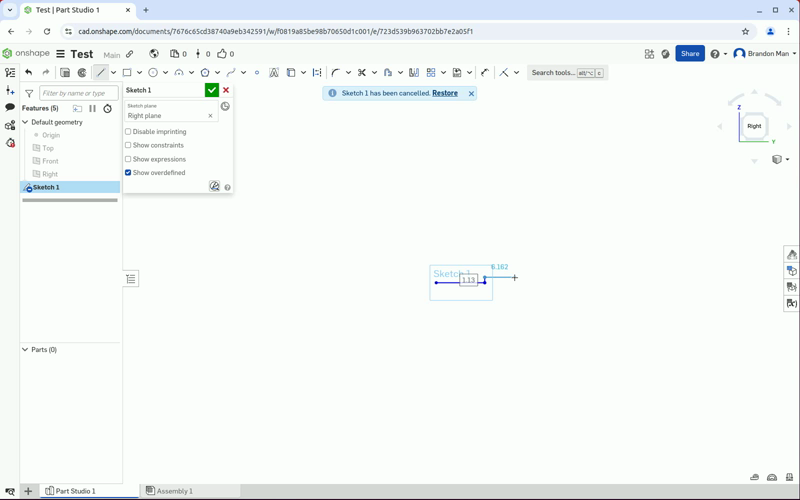
mouse_move(436, 277)
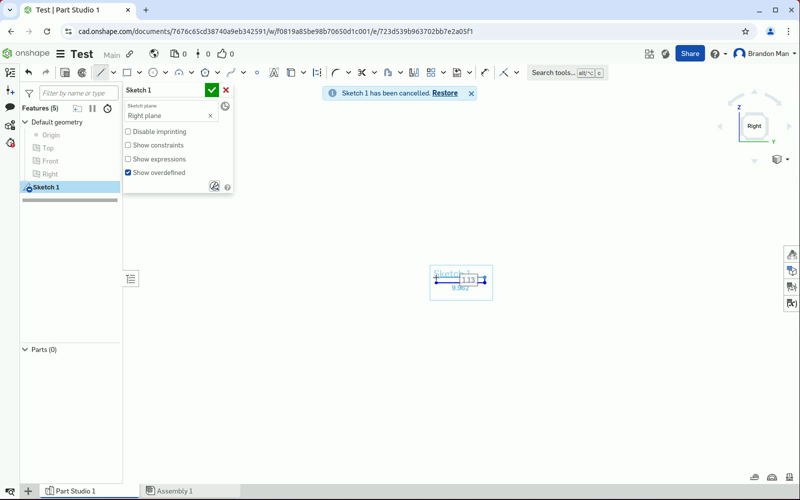
click(436, 277)
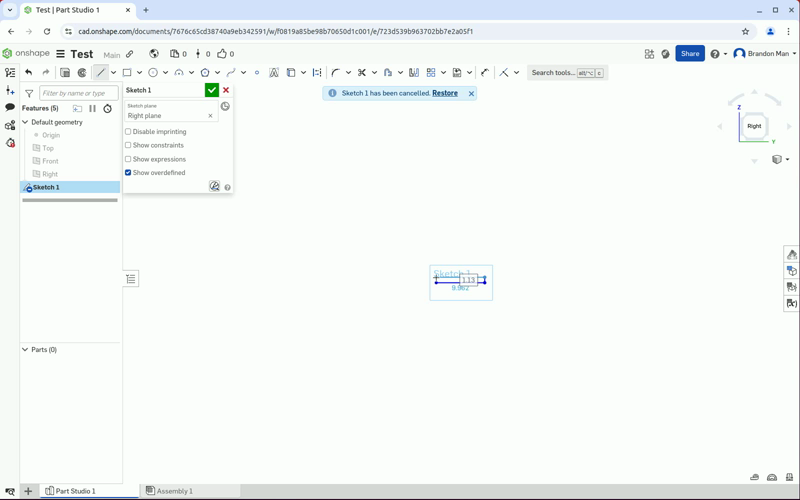
key_up(shift)
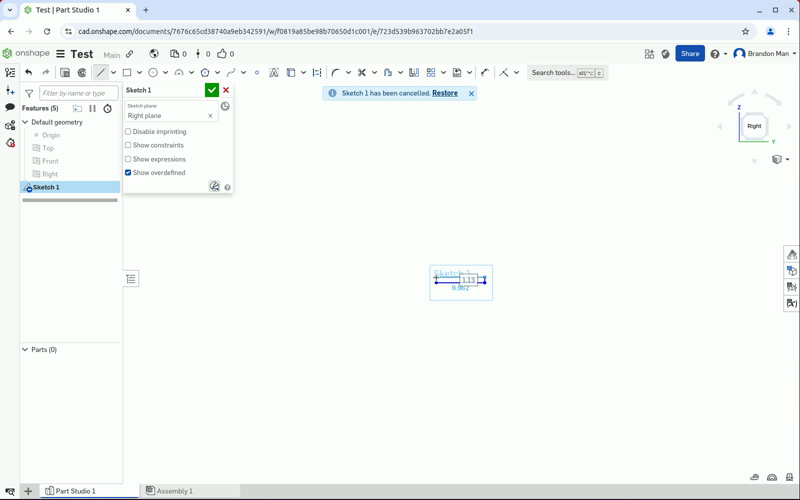
mouse_move(466, 277)
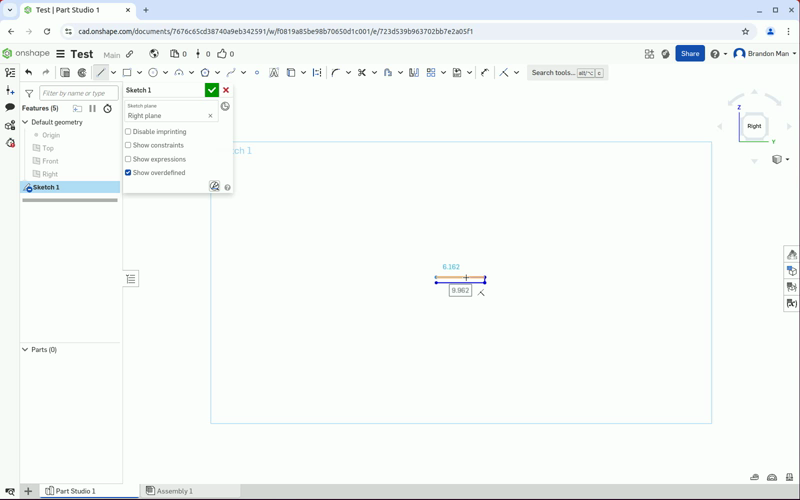
key_down(shift)
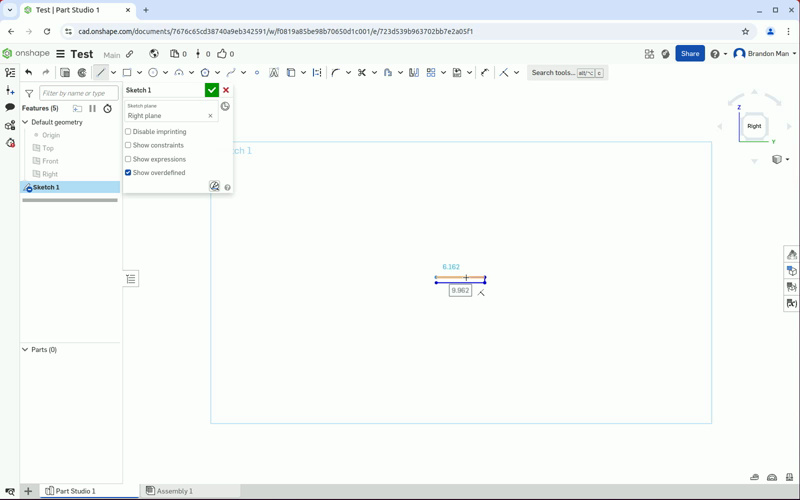
mouse_move(436, 282)
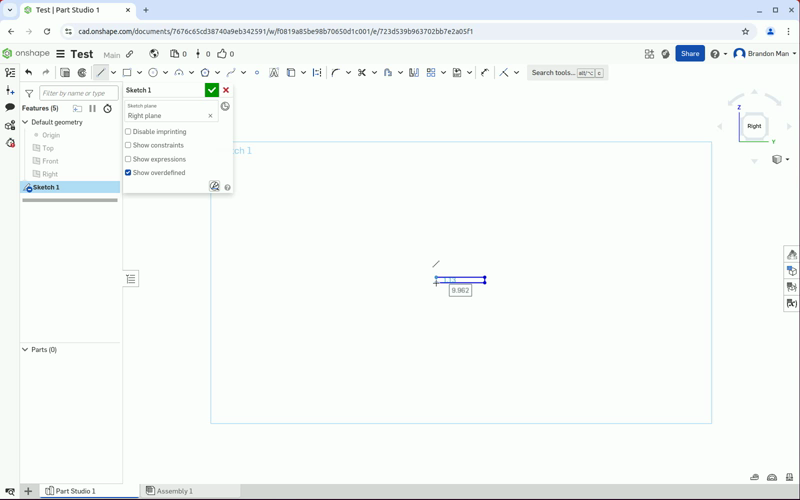
scroll(6)
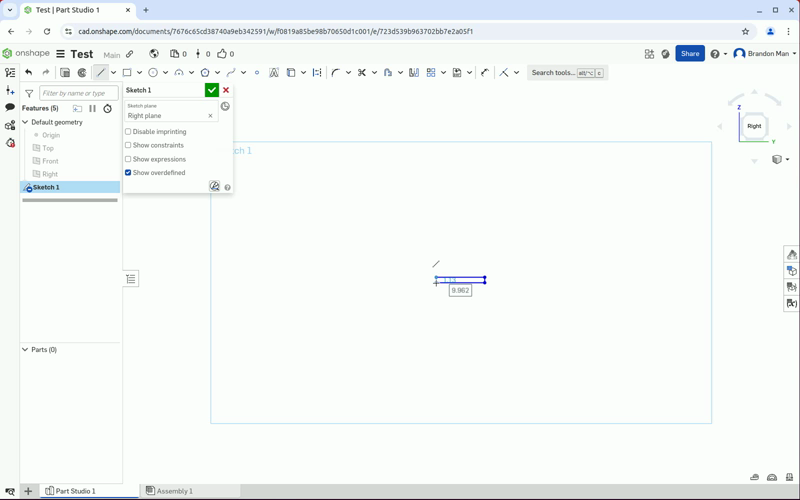
scroll(6)
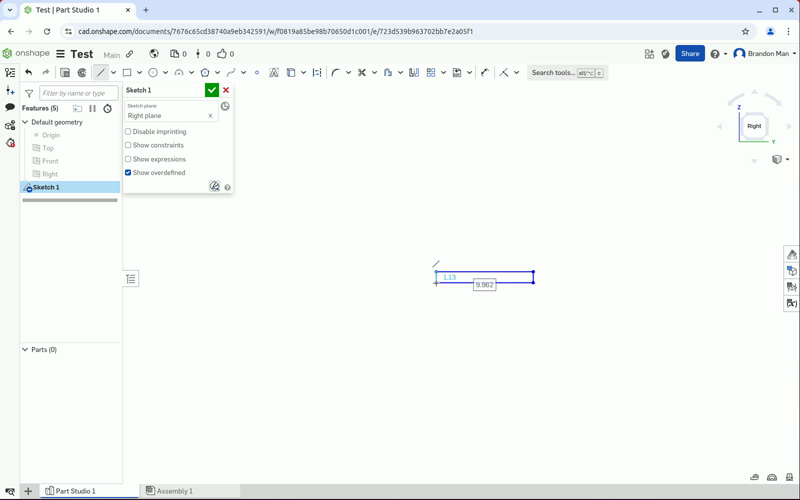
scroll(6)
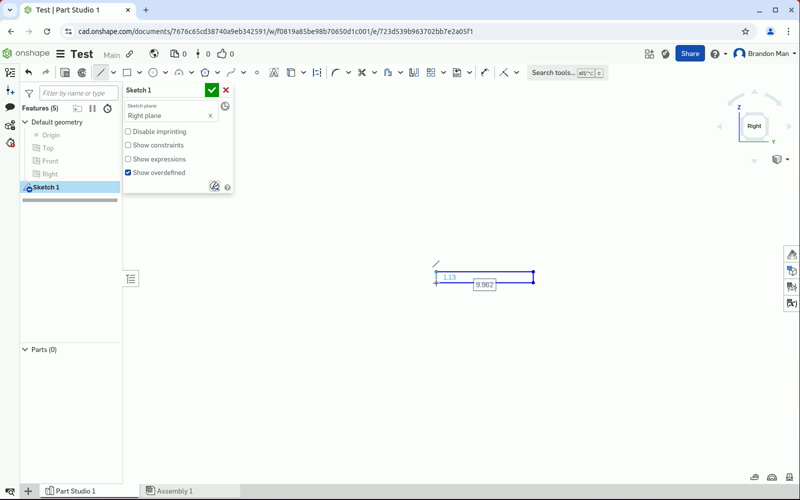
scroll(6)
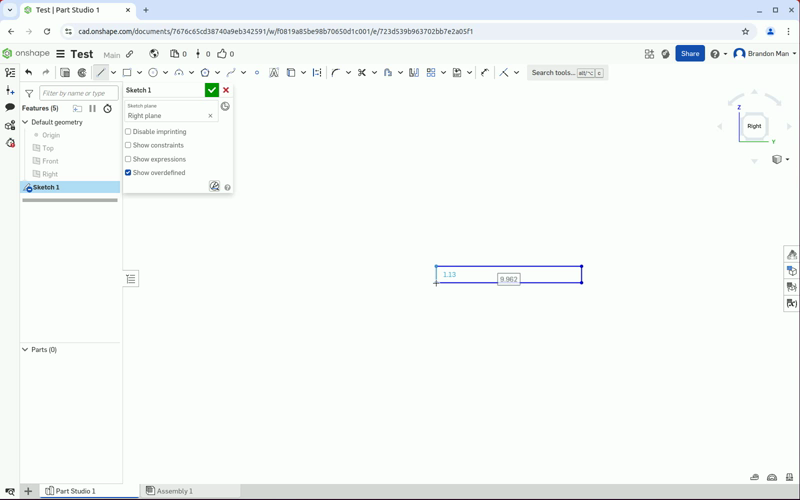
scroll(6)
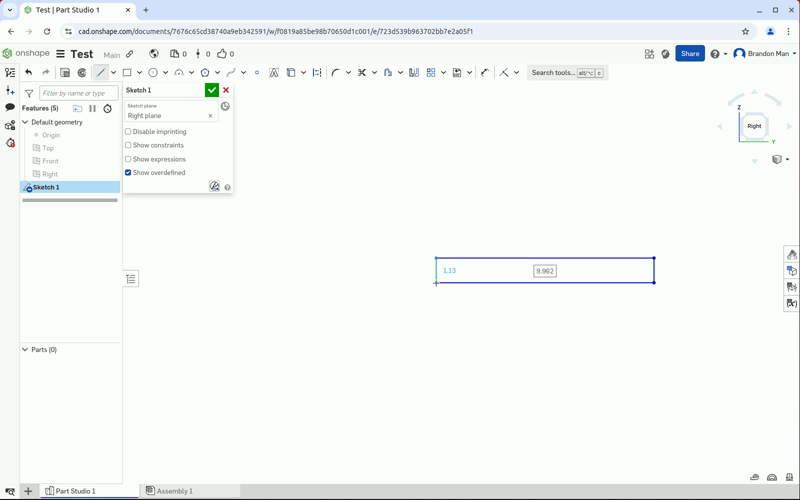
scroll(6)
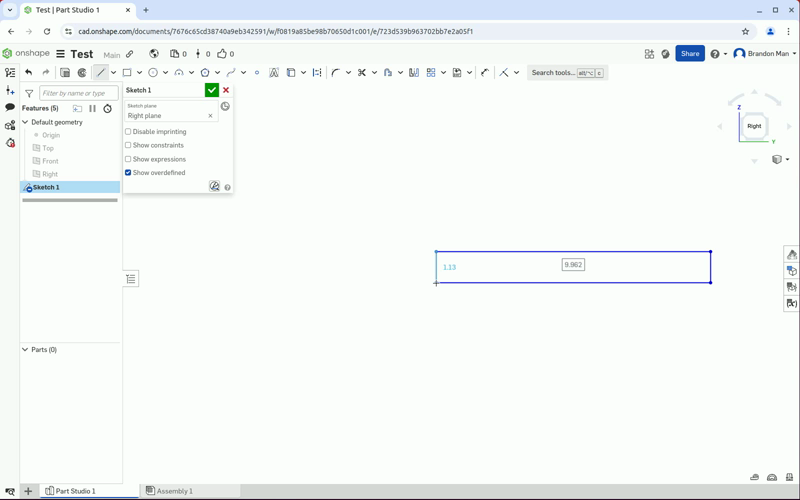
scroll(6)
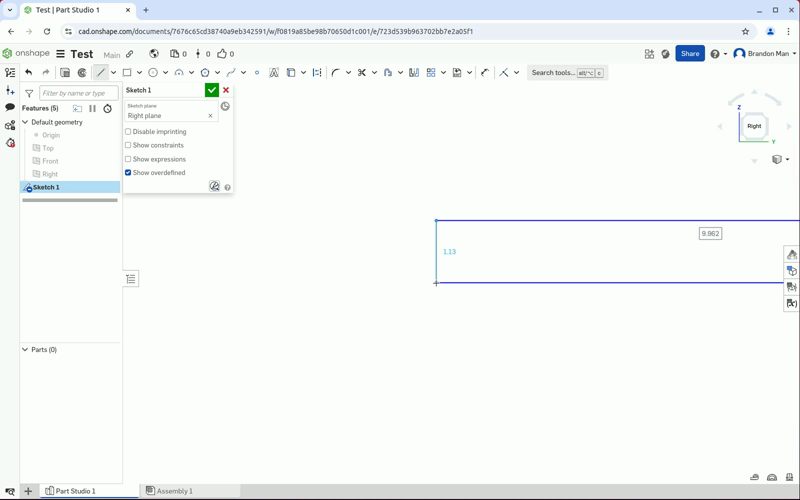
key_up(shift)
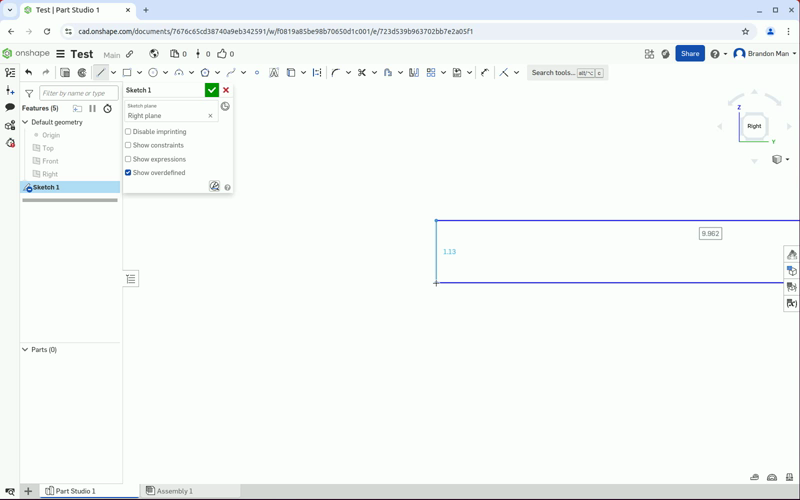
click(436, 282)
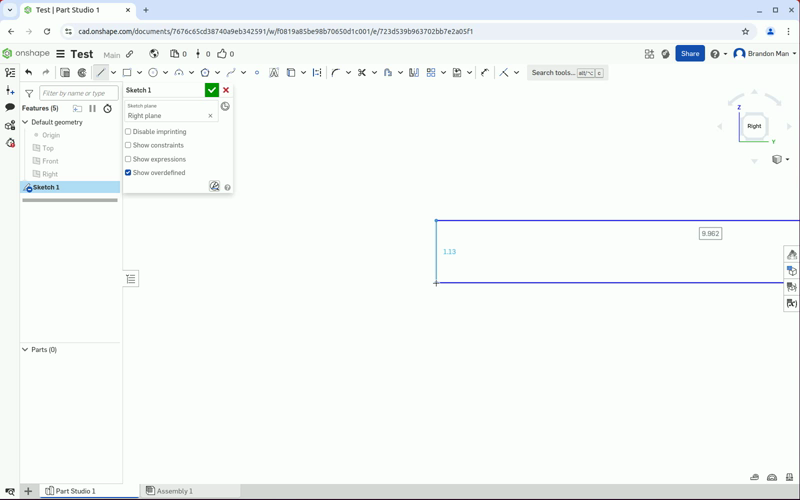
scroll(-6)
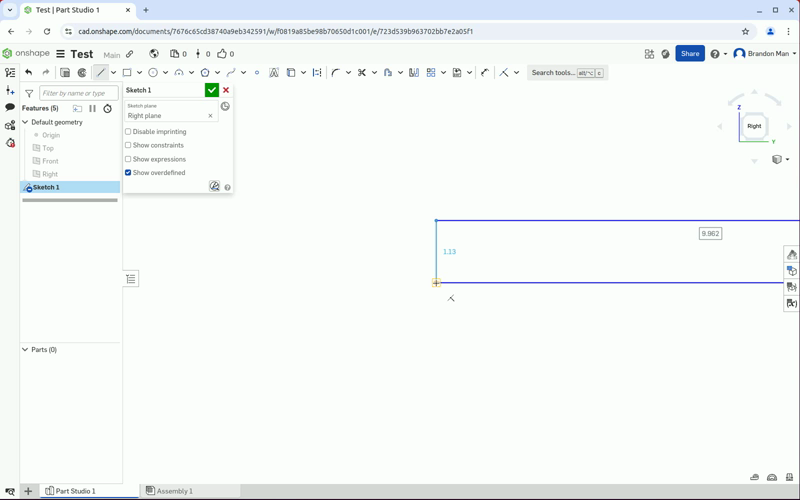
scroll(-6)
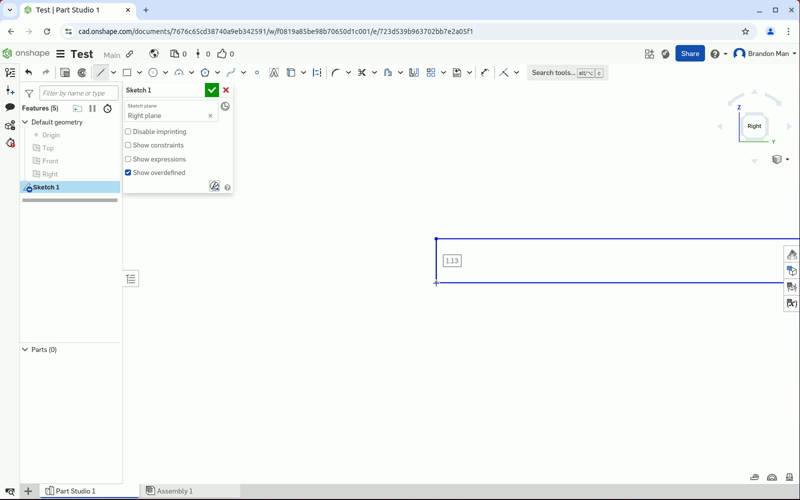
scroll(-6)
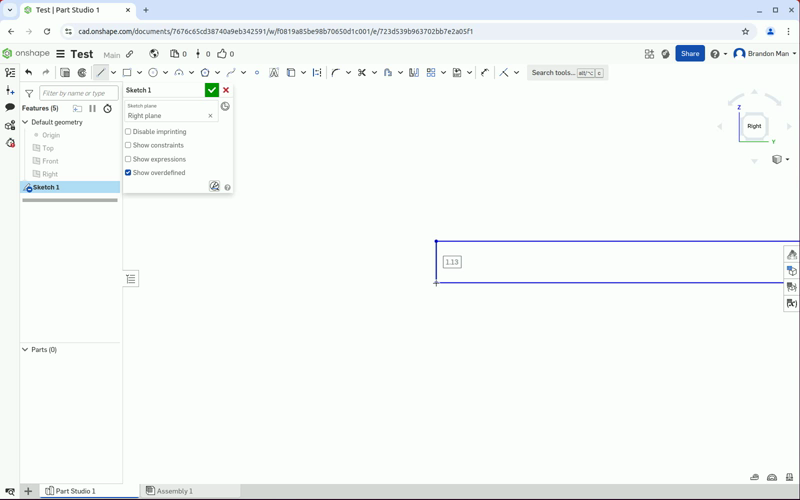
scroll(-6)
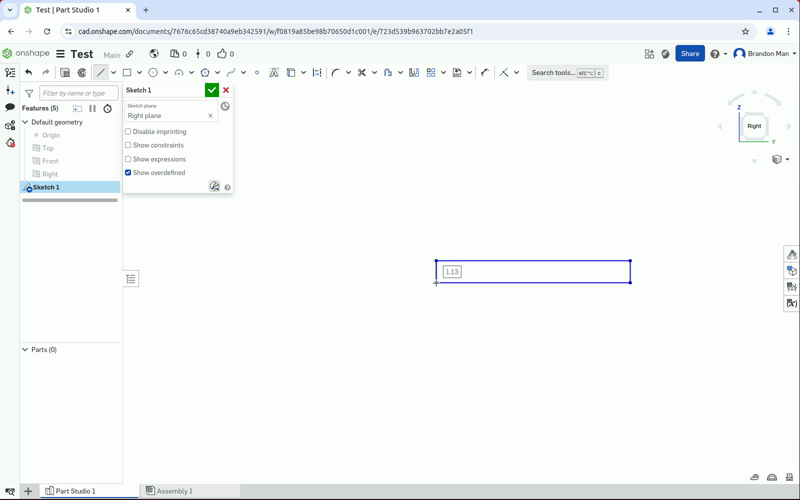
scroll(-6)
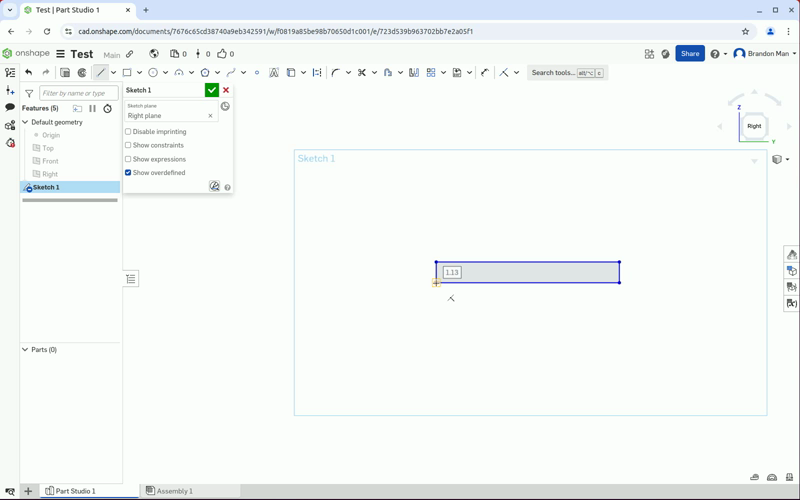
scroll(-6)
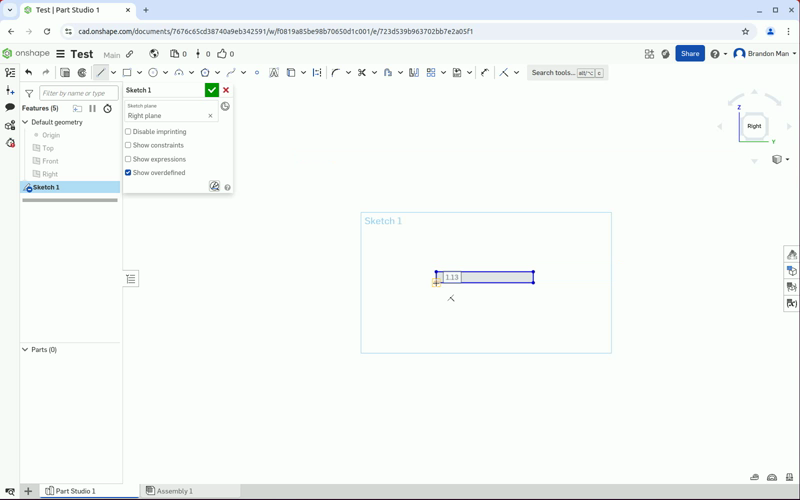
scroll(-6)
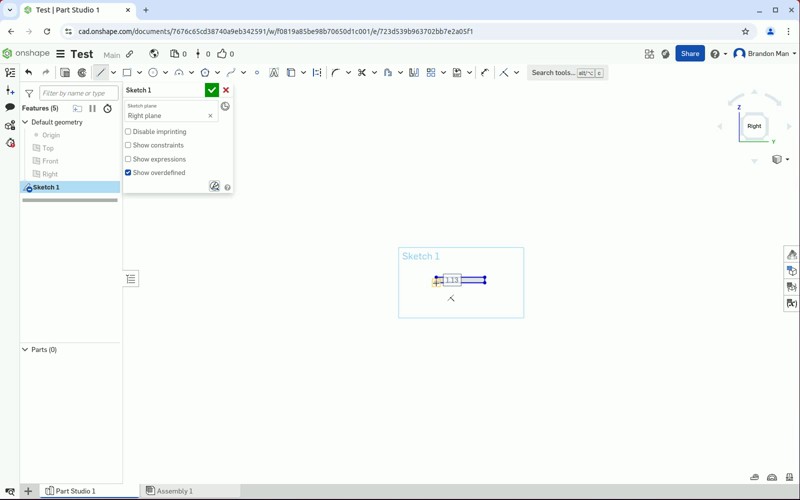
key(esc)
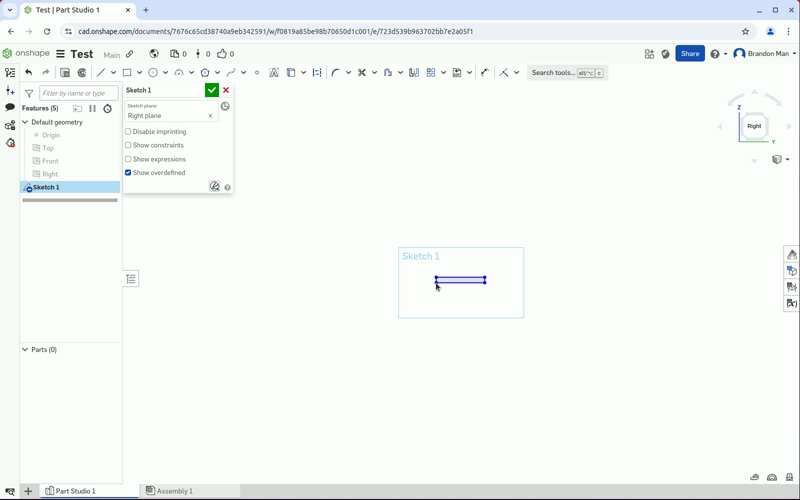
mouse_move(472, 277)
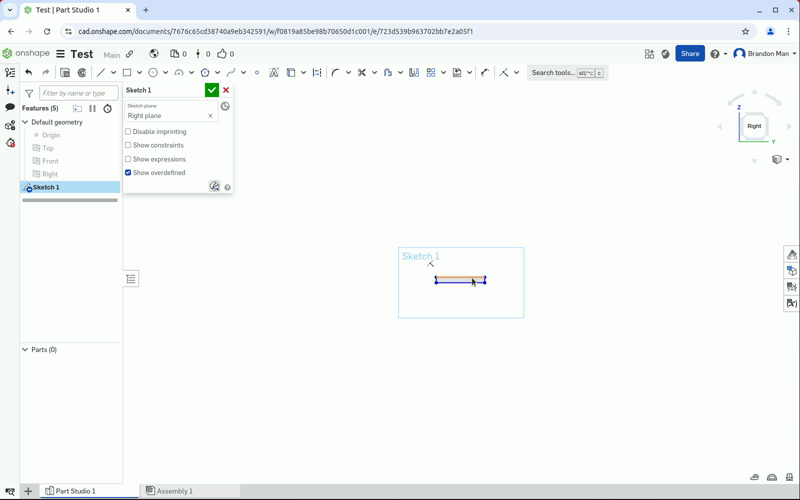
scroll(6)
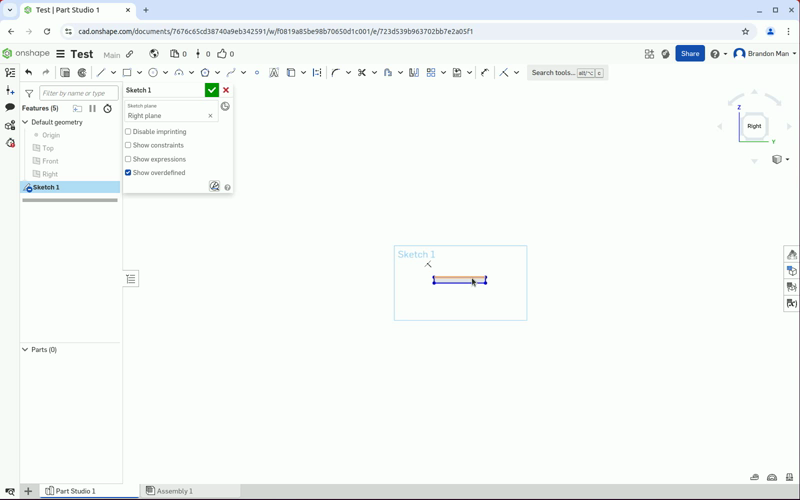
scroll(6)
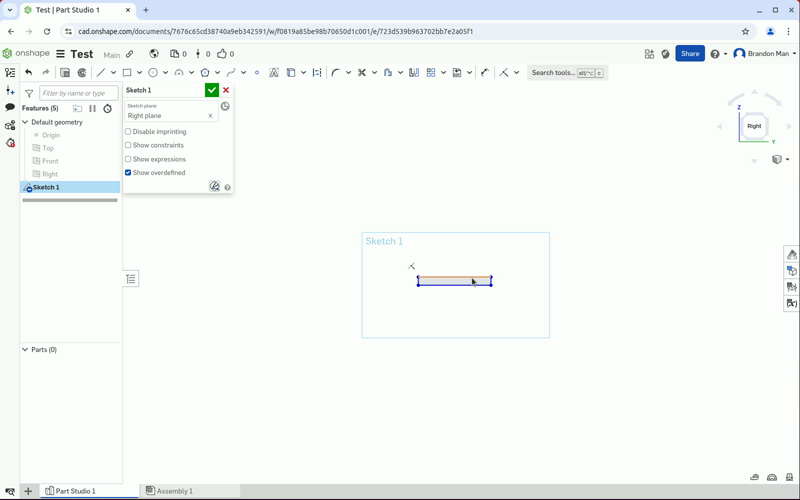
scroll(6)
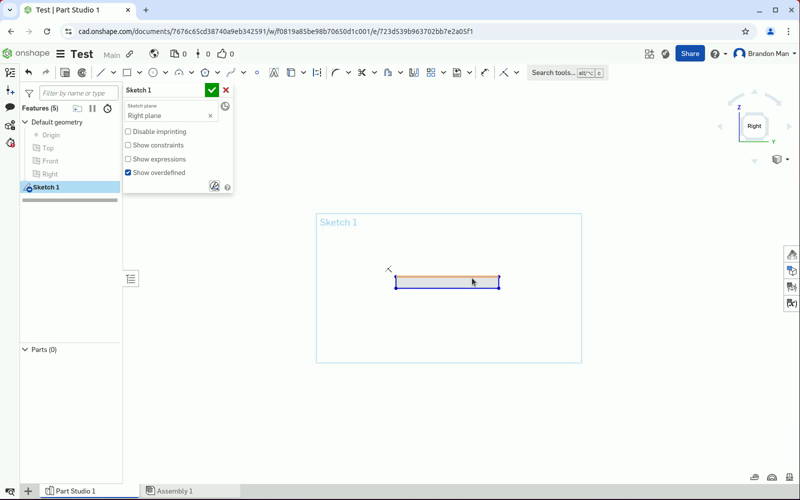
scroll(6)
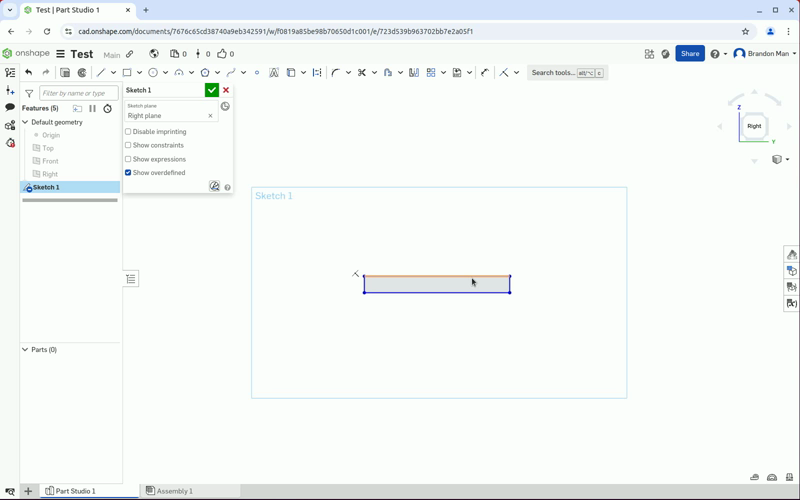
scroll(6)
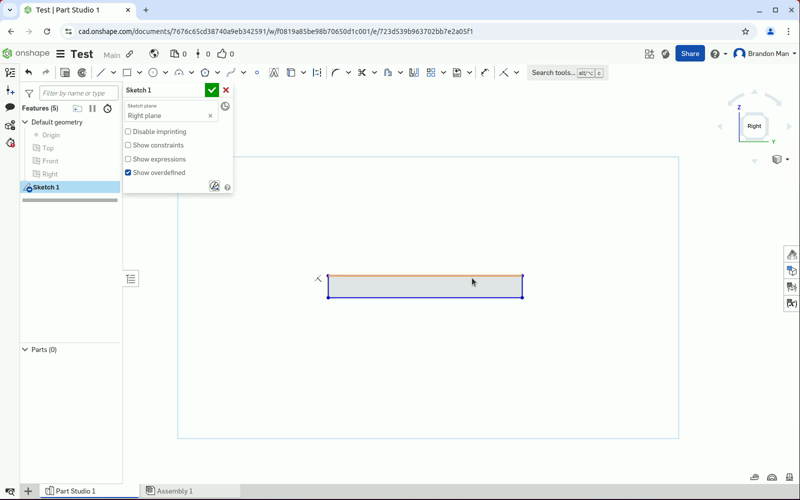
scroll(6)
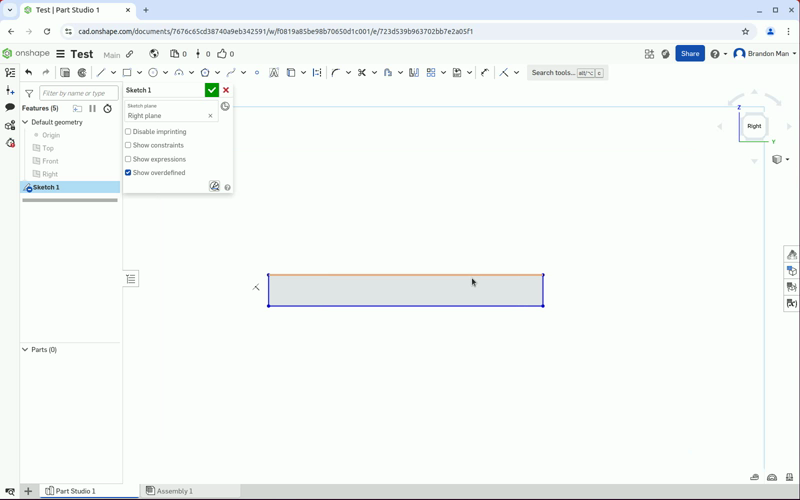
scroll(6)
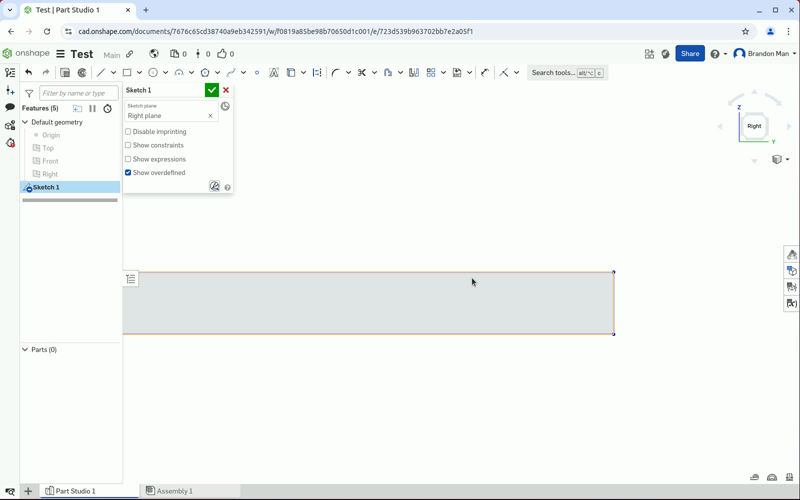
click(472, 277)
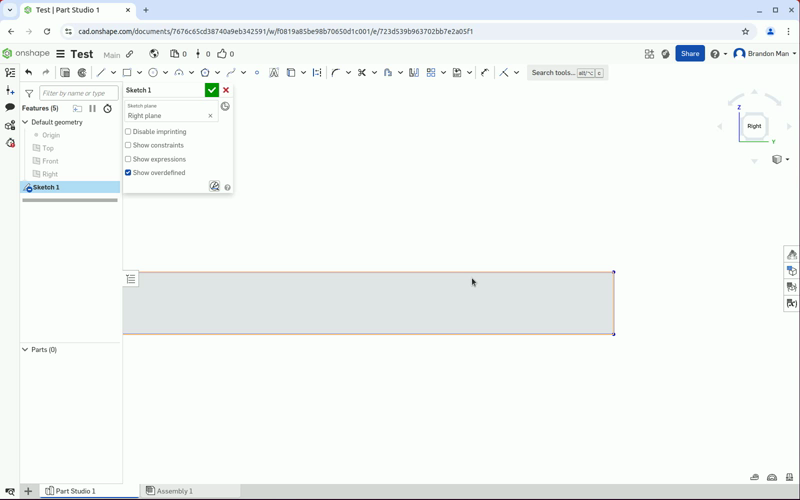
scroll(-6)
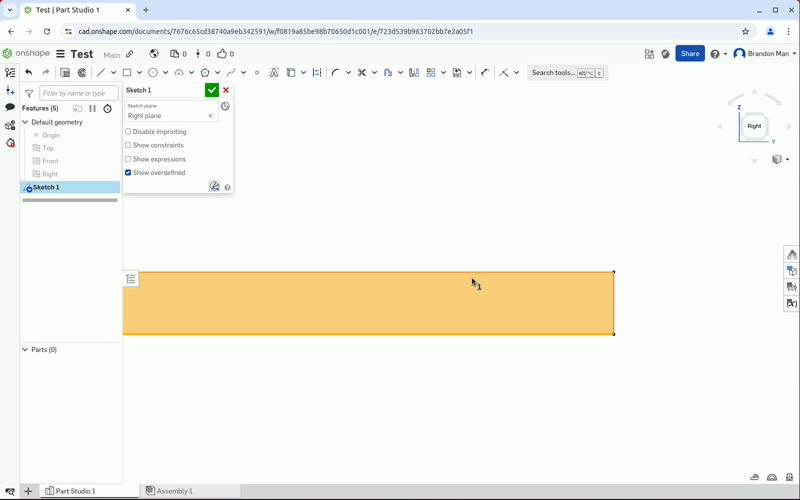
scroll(-6)
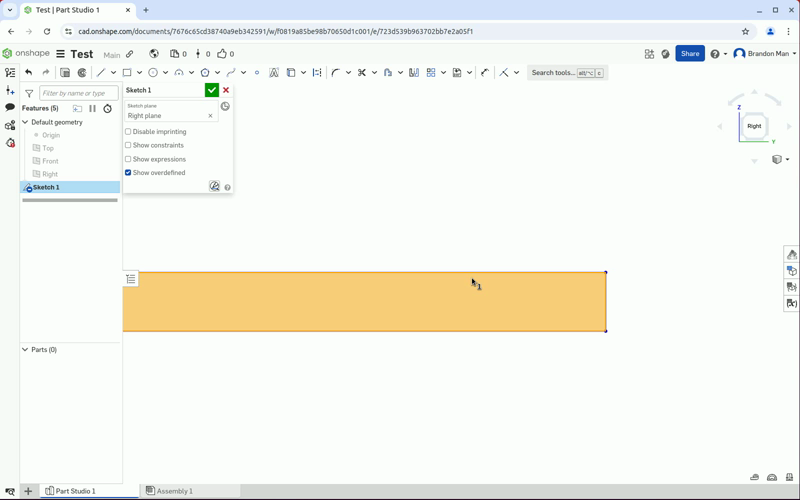
scroll(-6)
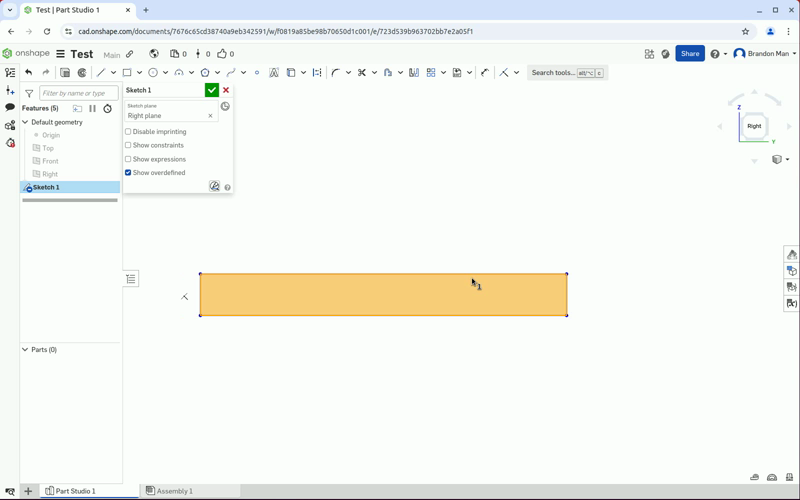
scroll(-6)
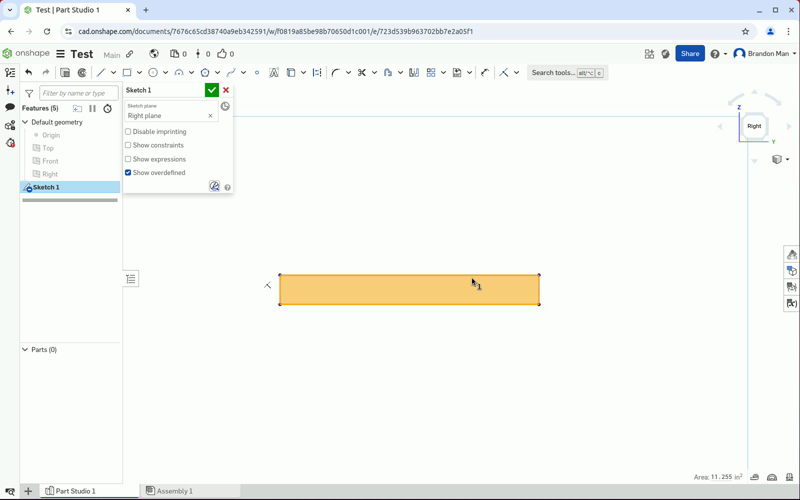
scroll(-6)
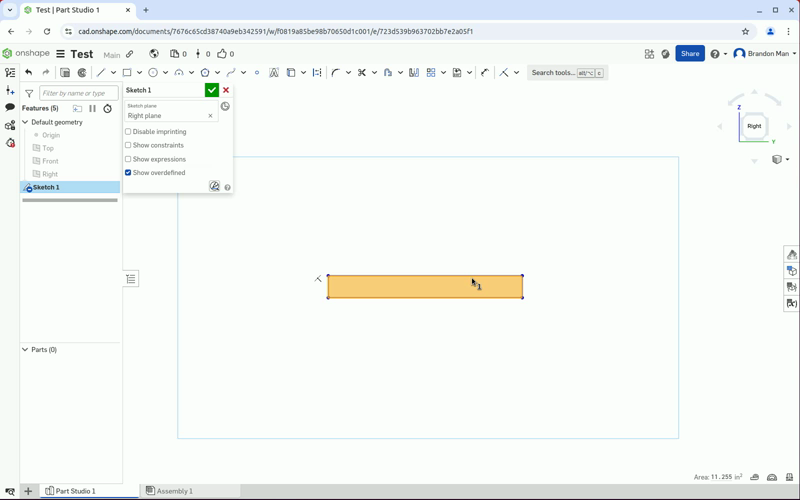
scroll(-6)
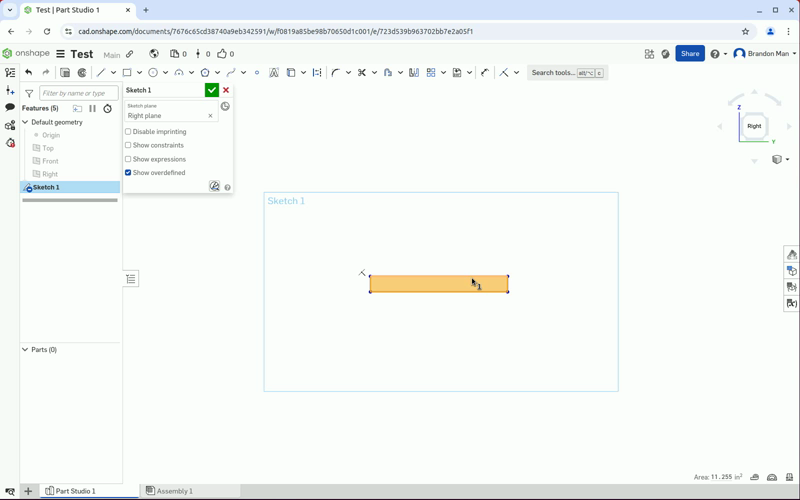
scroll(-6)
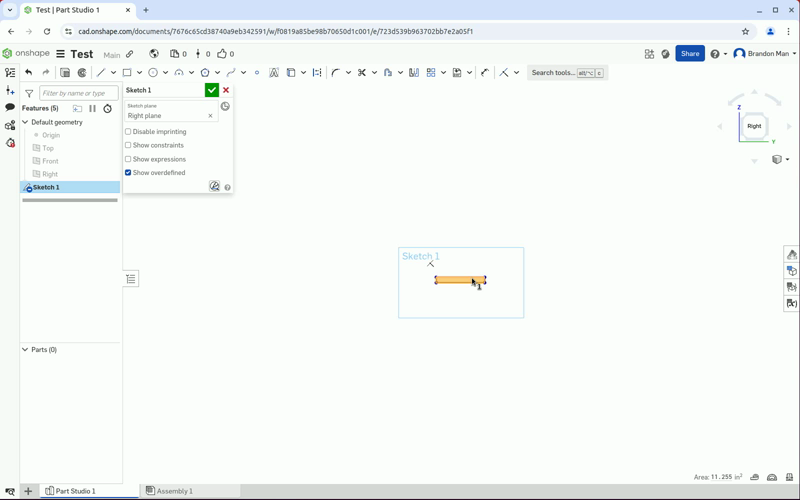
mouse_move(73, 352)
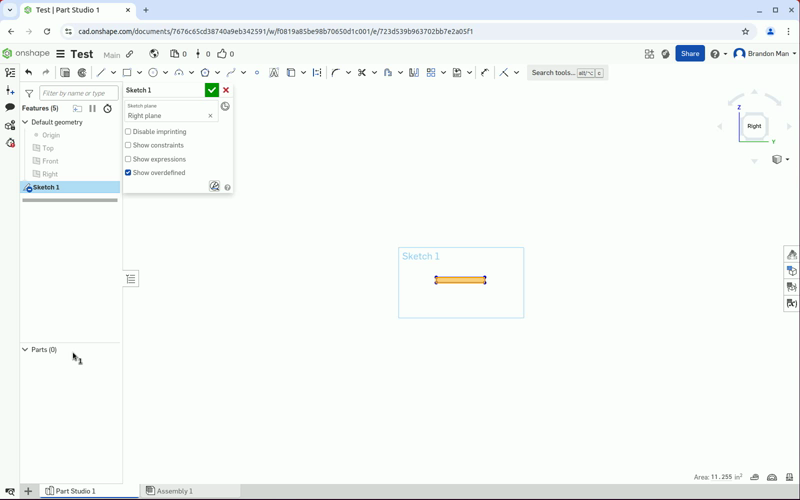
key(shift+y)
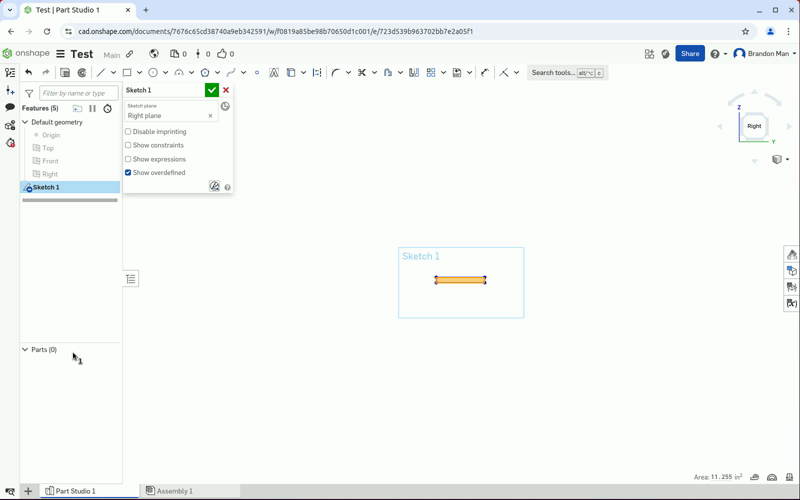
key(shift+e)
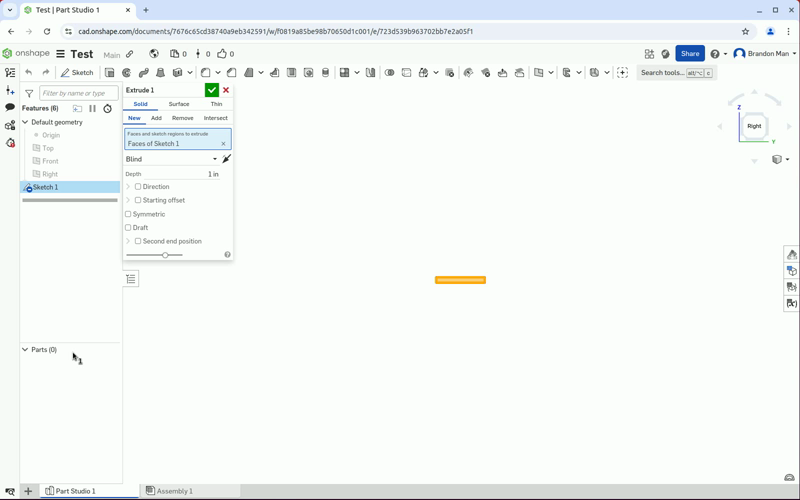
mouse_move(143, 106)
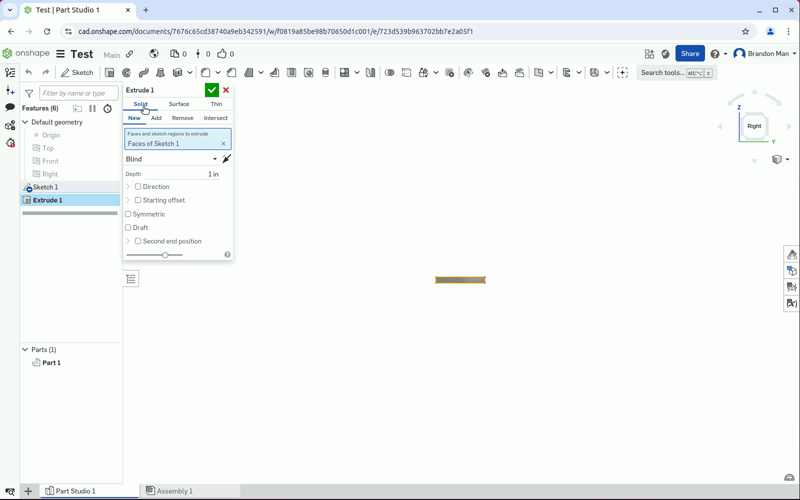
click(143, 106)
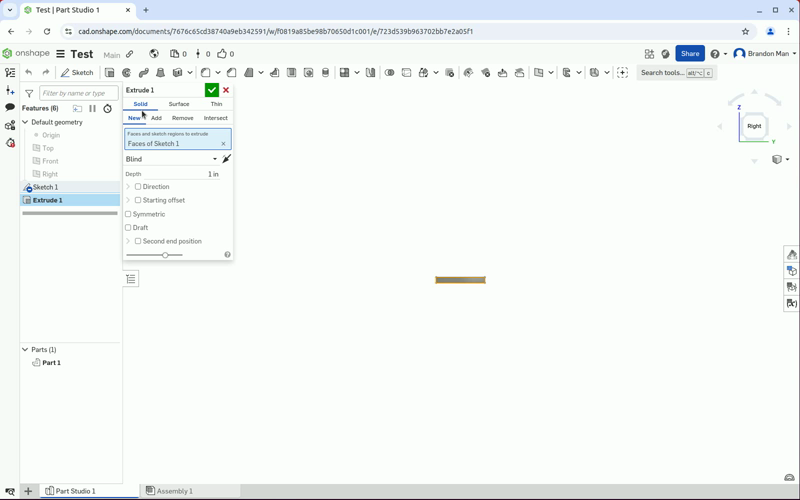
mouse_move(137, 120)
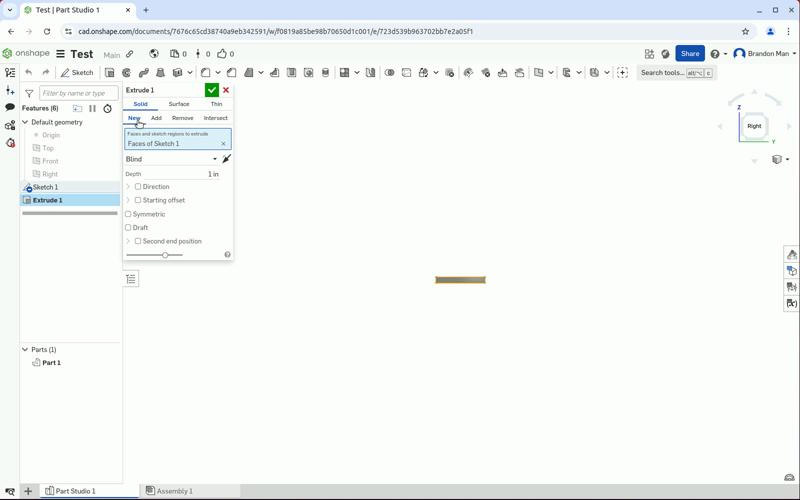
click(137, 120)
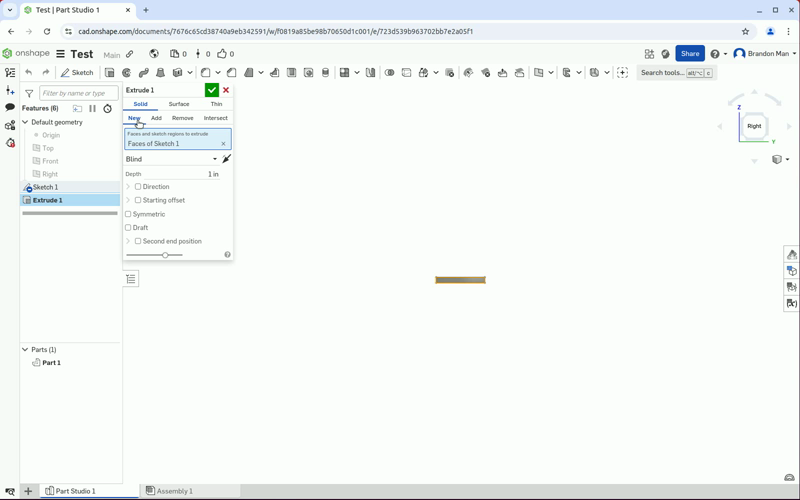
key(tab, 4)
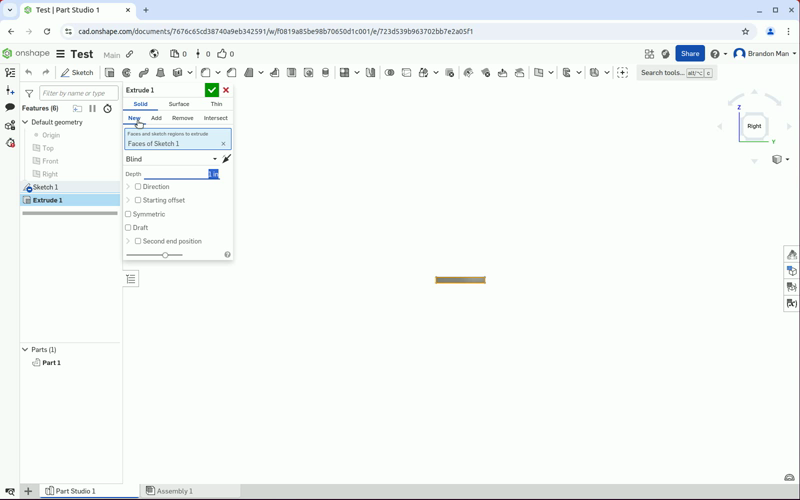
text(1.204)
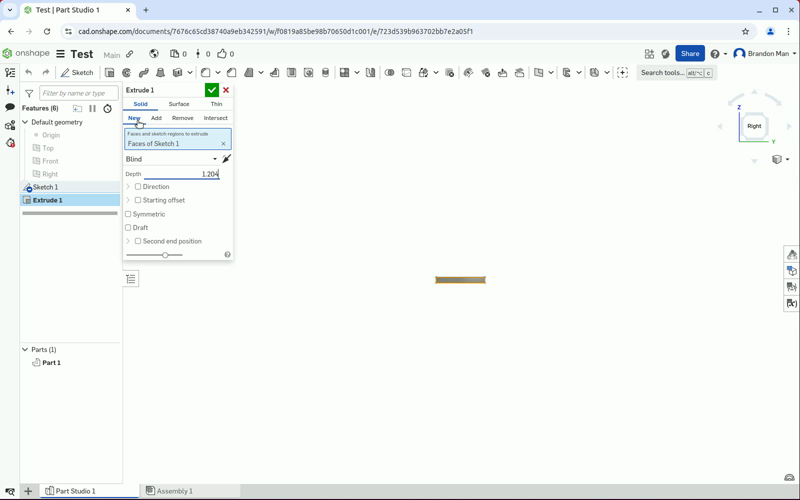
key(enter)
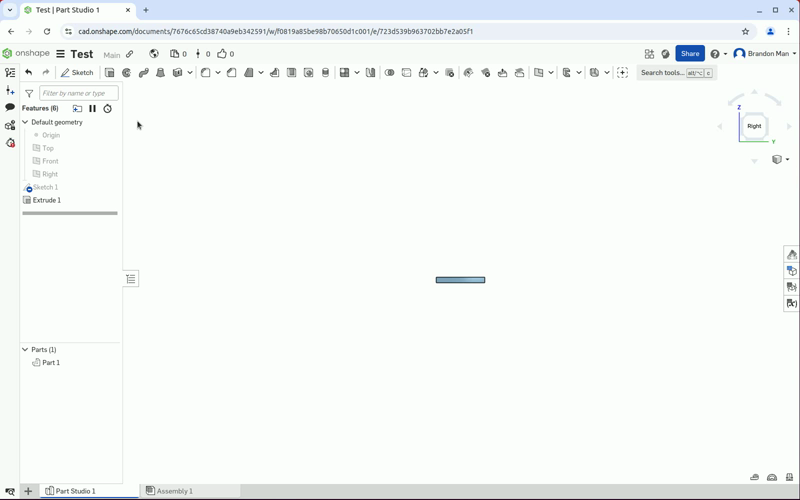
key(shift+h)
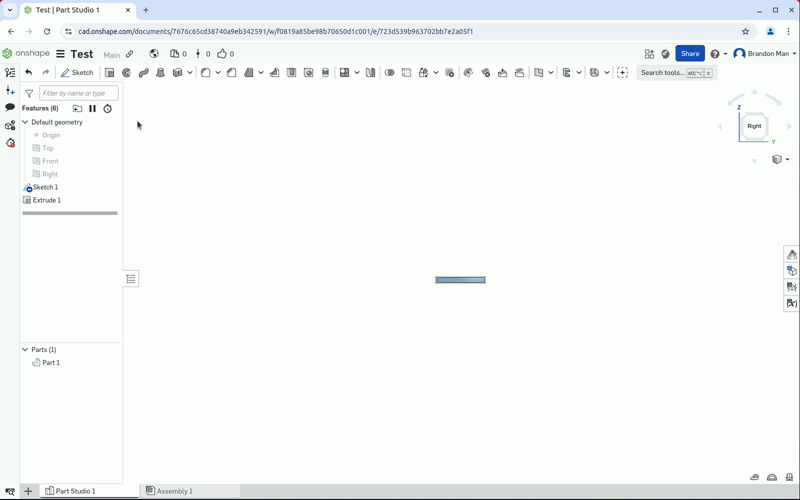
key(shift+h)
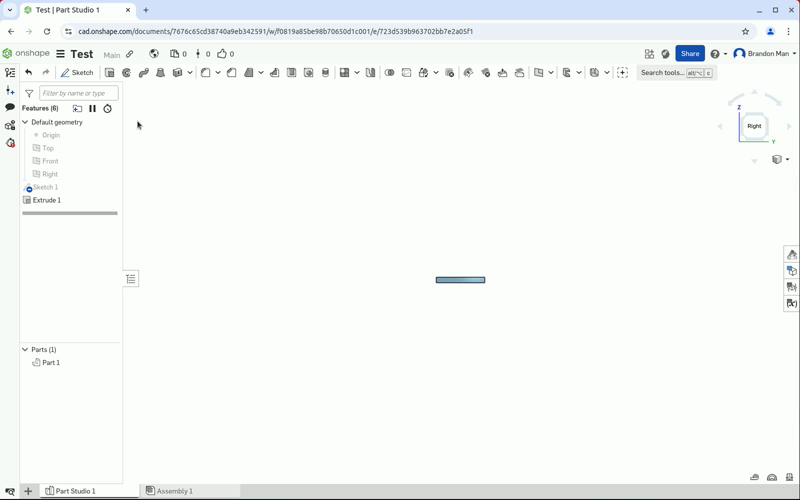
mouse_move(73, 189)
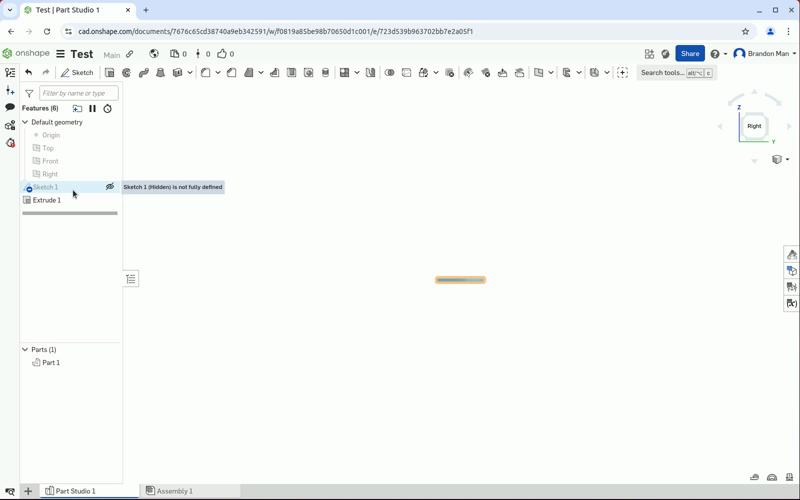
click(73, 189)
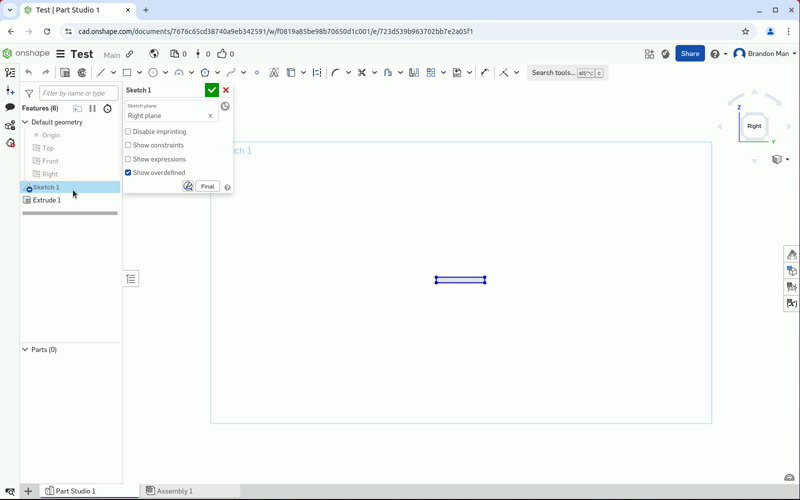
mouse_move(229, 92)
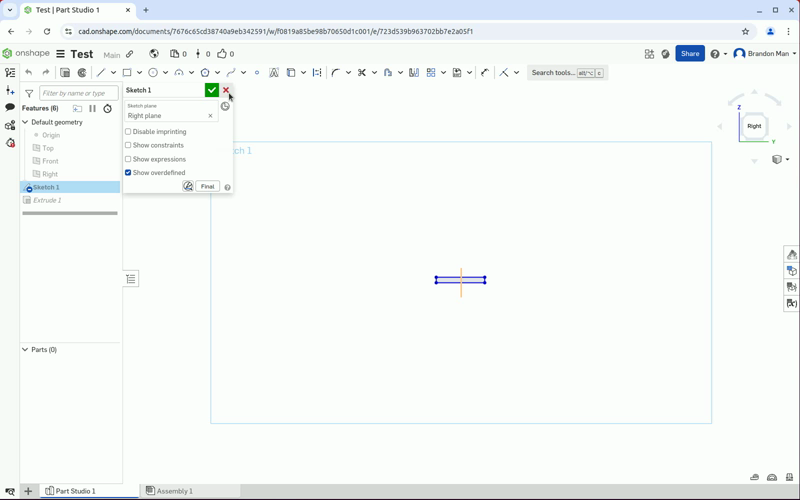
click(229, 92)
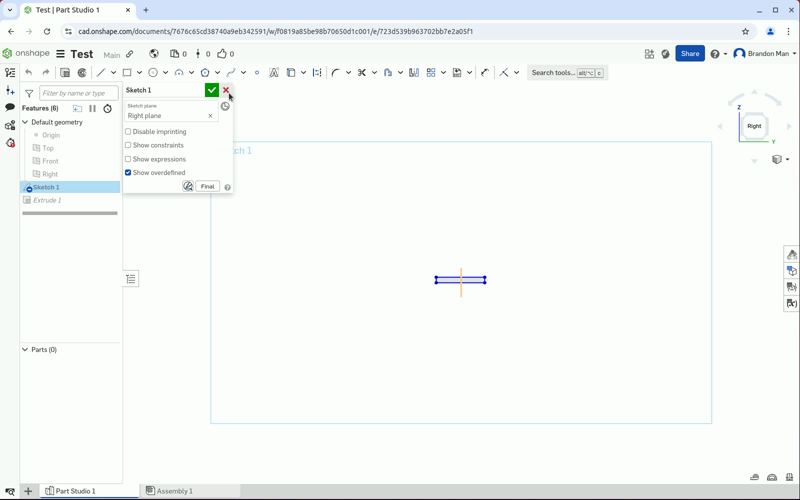
key(shift+s)
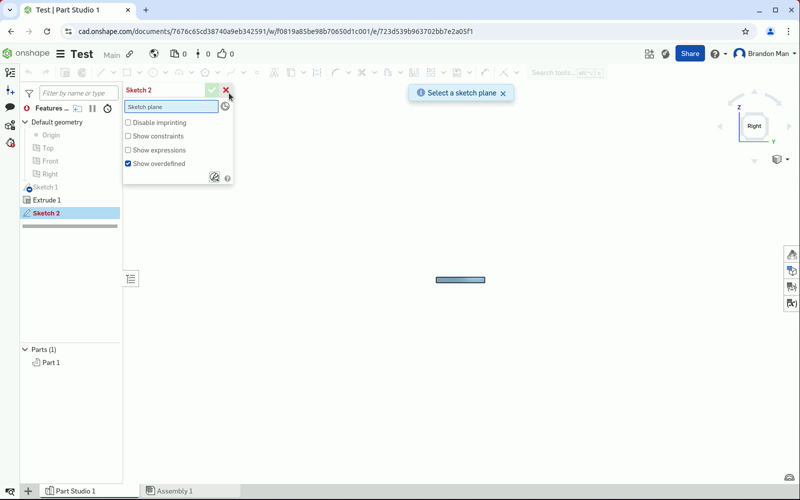
mouse_move(73, 176)
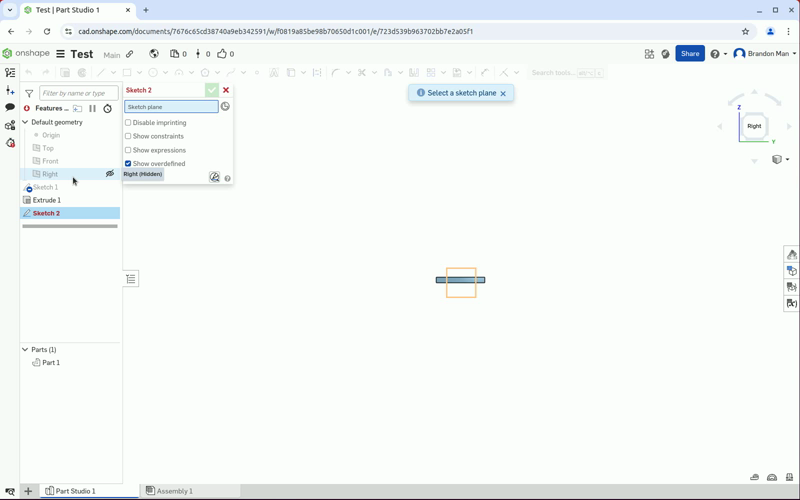
click(73, 176)
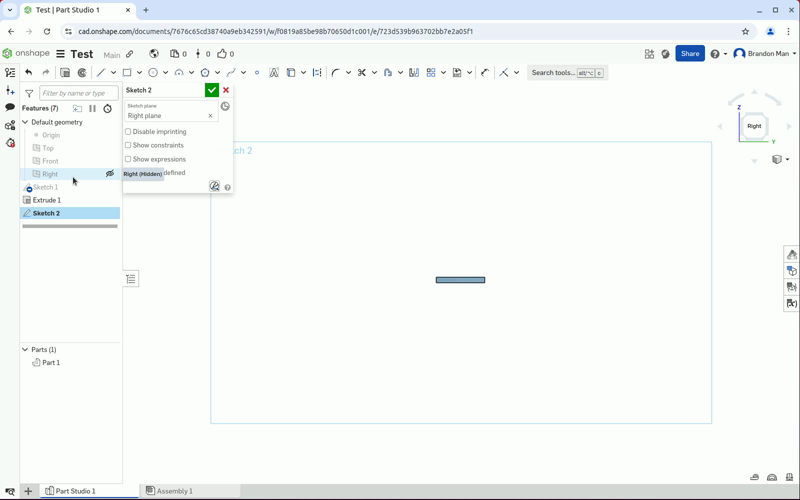
mouse_move(73, 352)
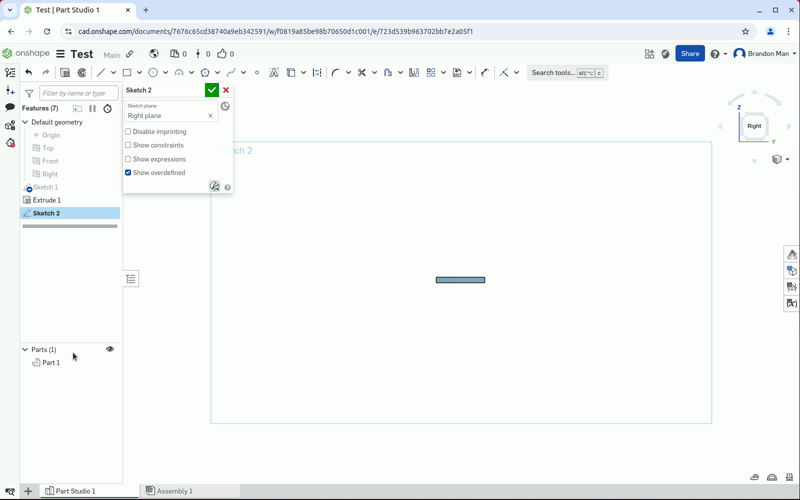
key(y)
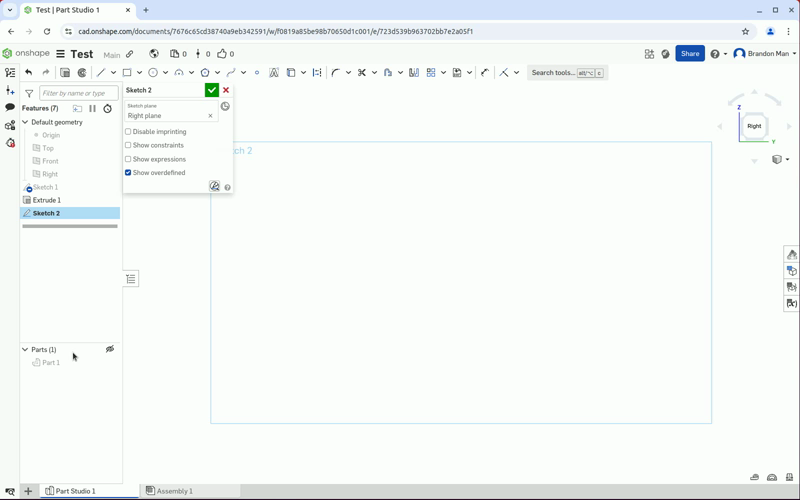
key(l)
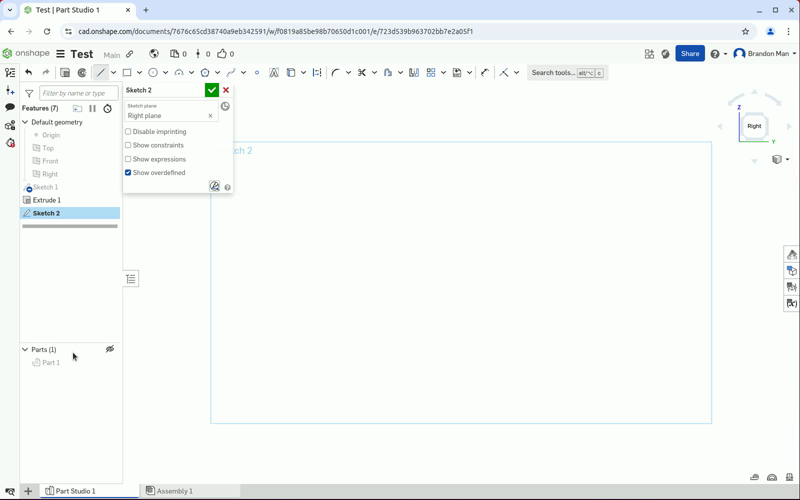
key_down(shift)
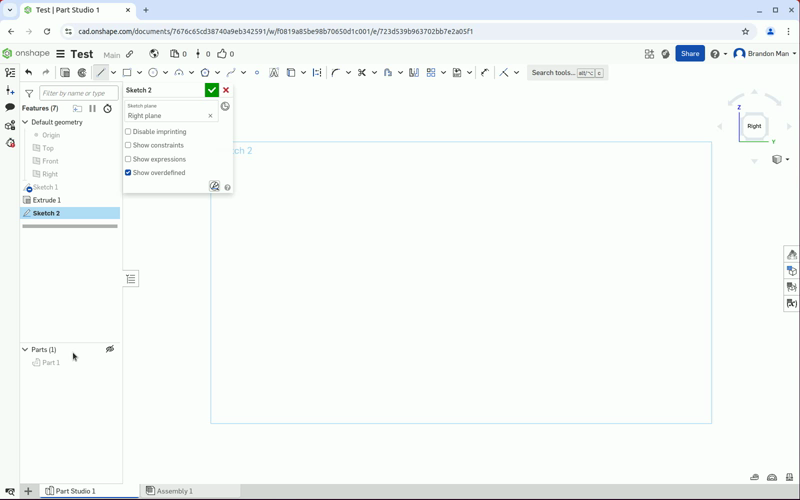
mouse_move(388, 389)
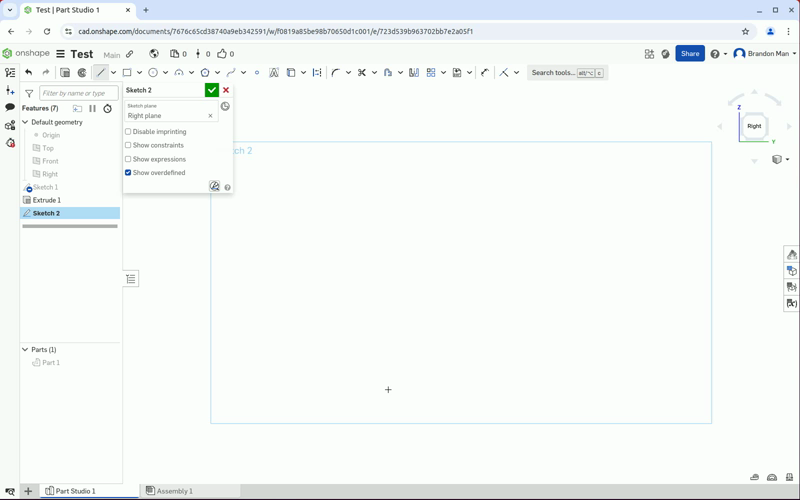
click(388, 389)
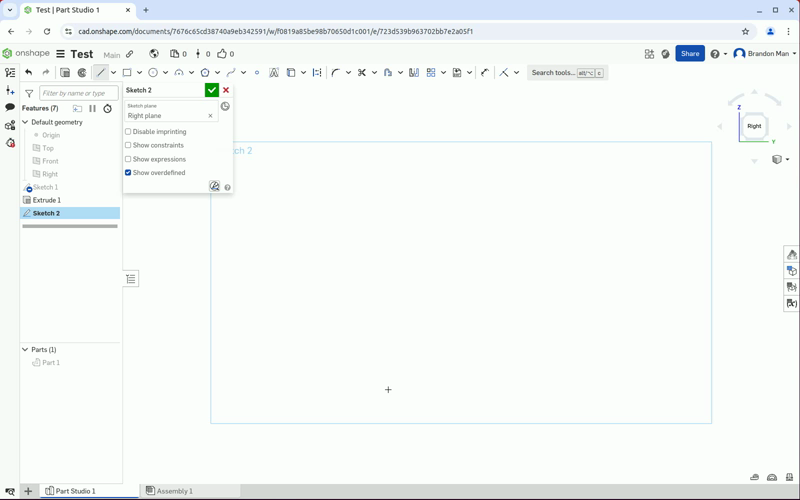
key_up(shift)
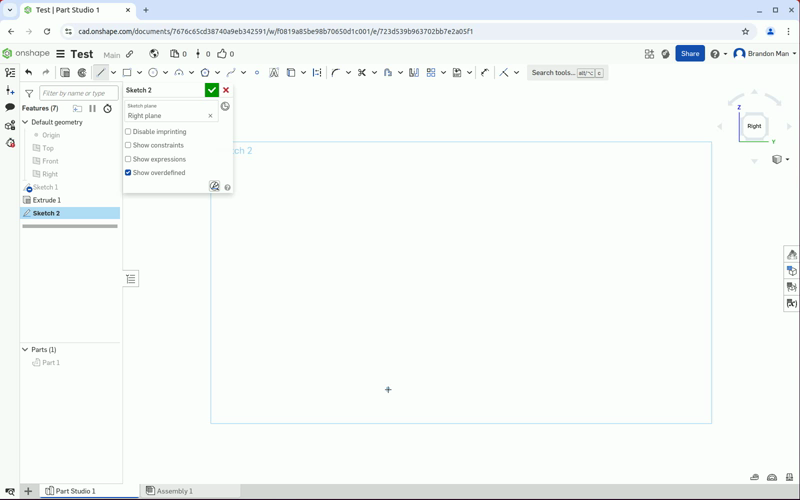
key_down(shift)
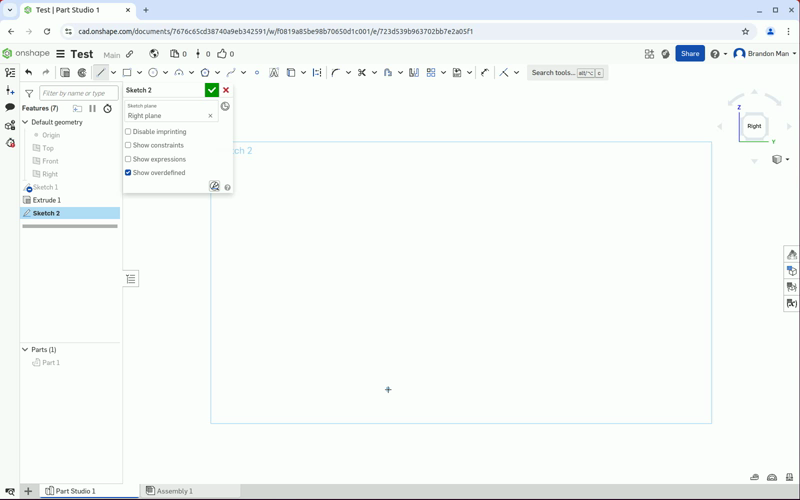
mouse_move(418, 389)
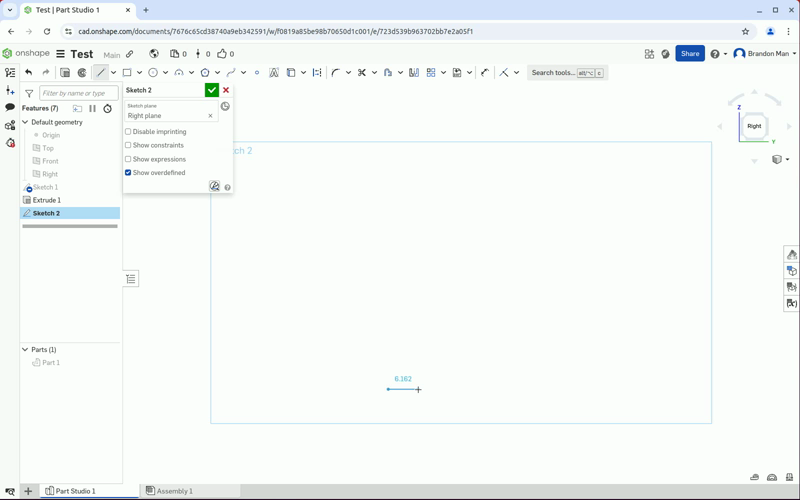
mouse_move(437, 389)
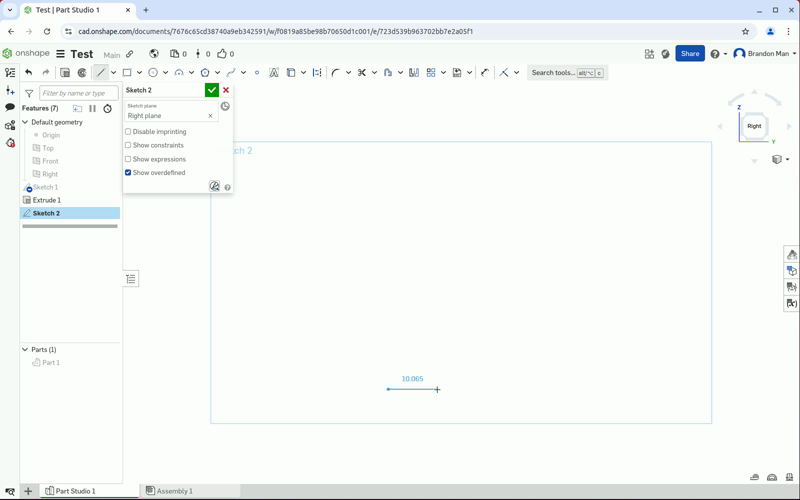
click(437, 389)
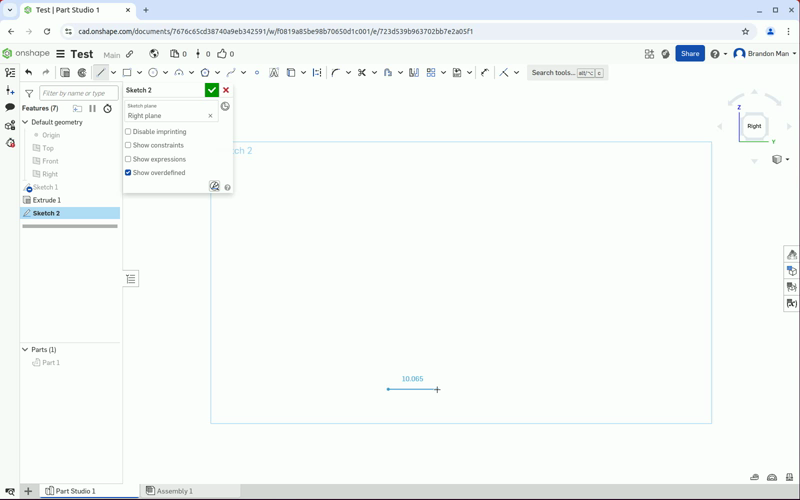
key_up(shift)
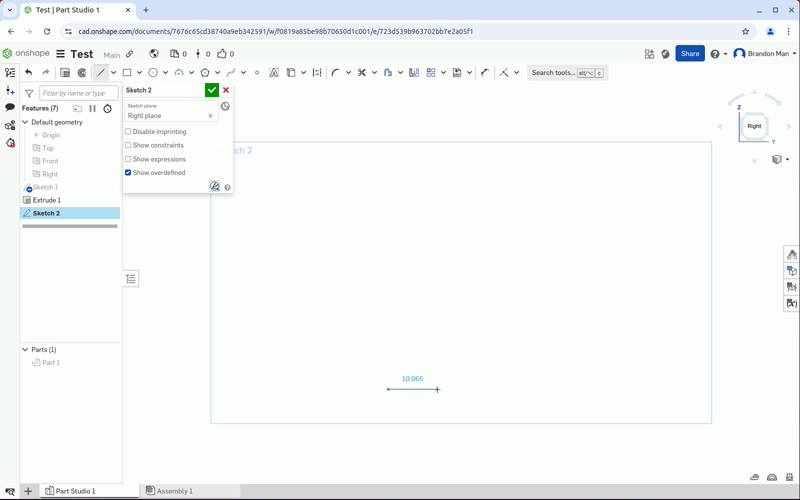
key_down(shift)
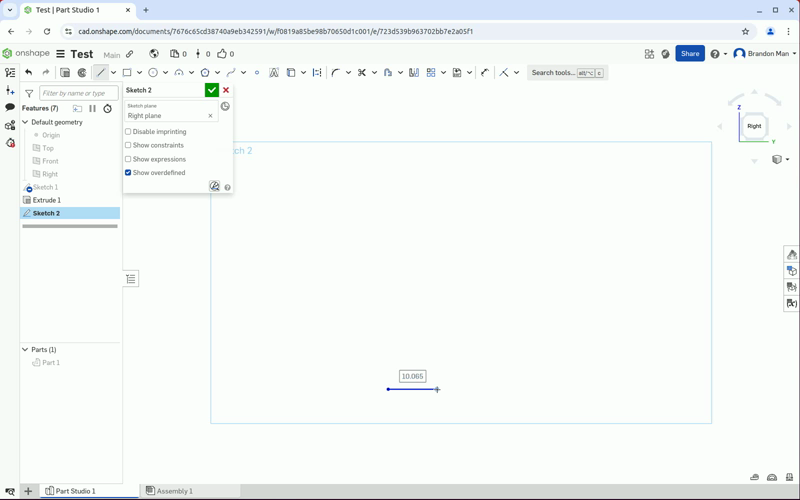
mouse_move(467, 389)
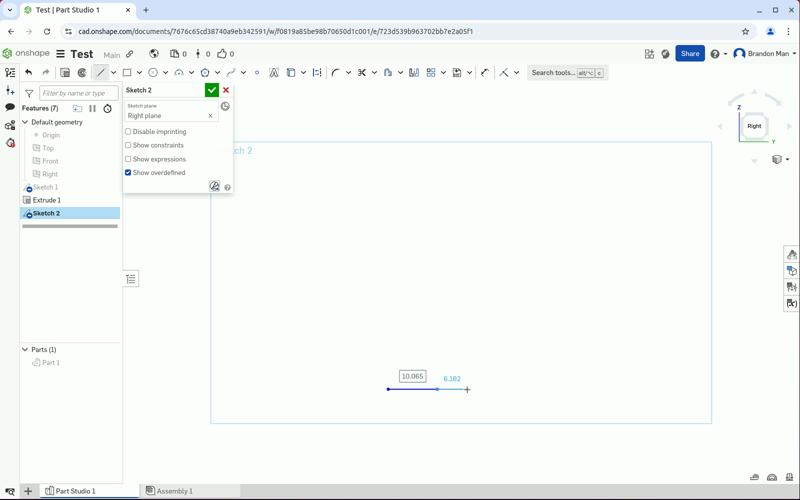
mouse_move(484, 389)
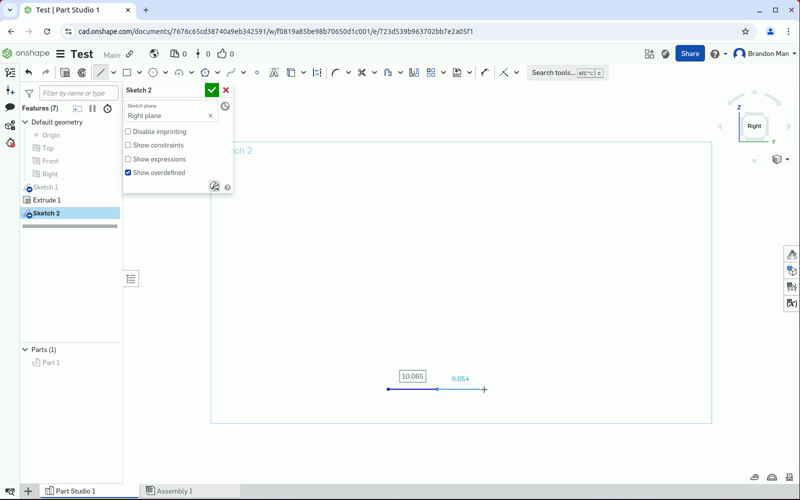
click(484, 389)
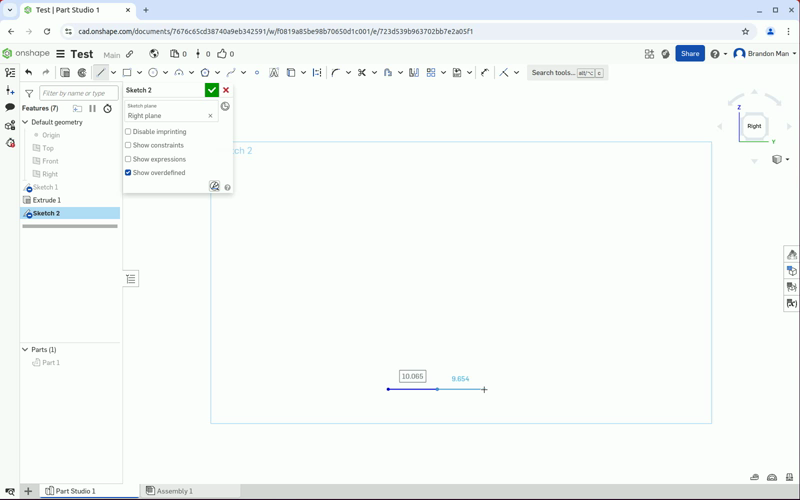
key_up(shift)
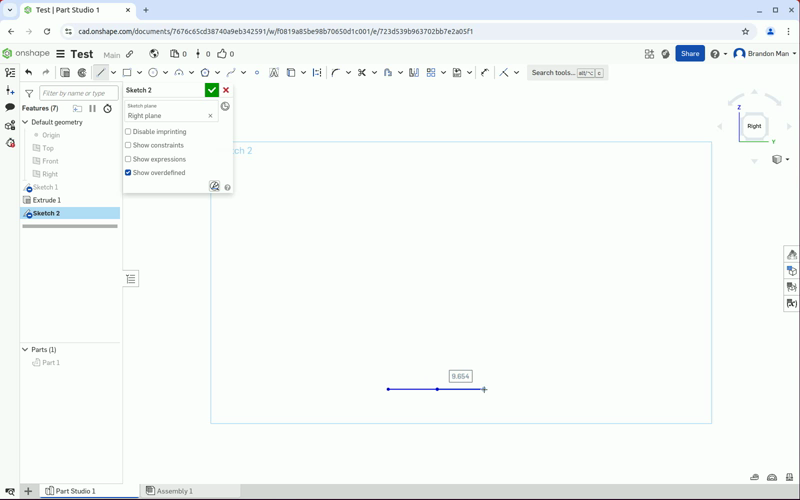
key_down(shift)
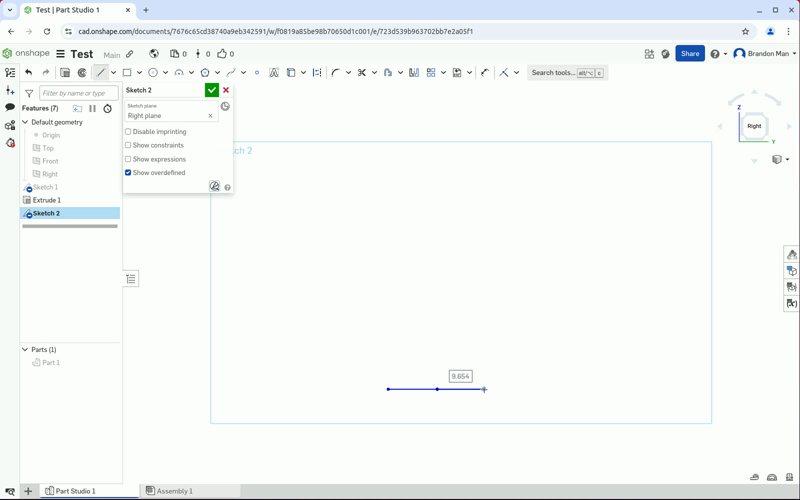
mouse_move(514, 389)
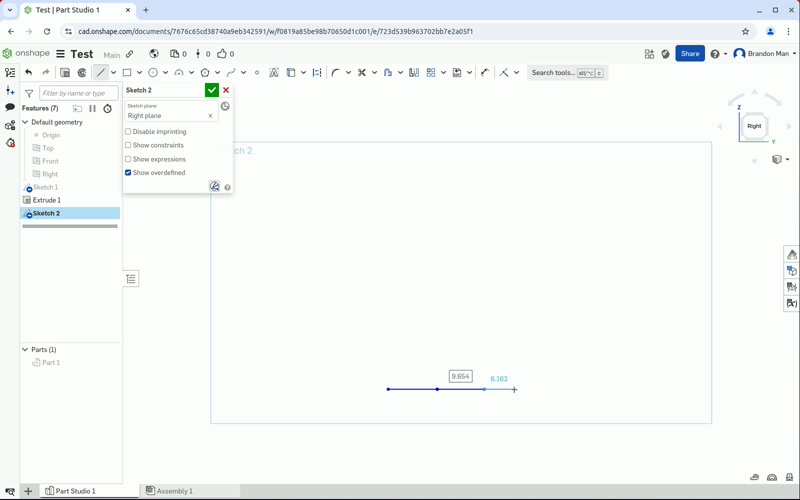
mouse_move(533, 389)
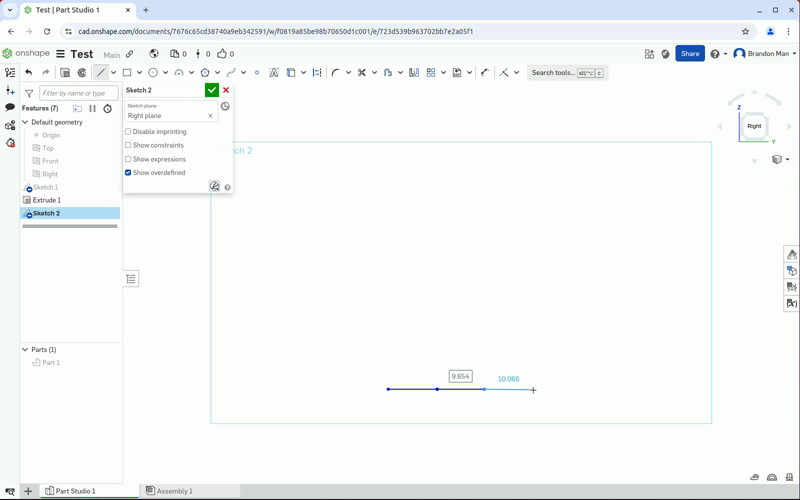
click(533, 389)
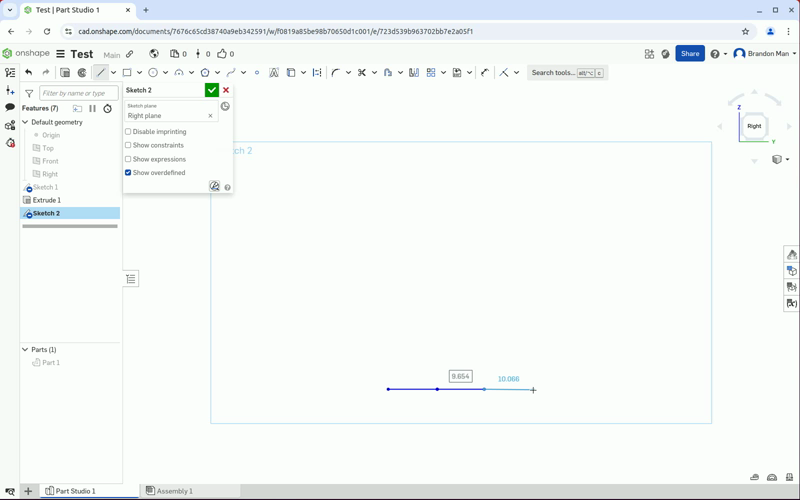
key_up(shift)
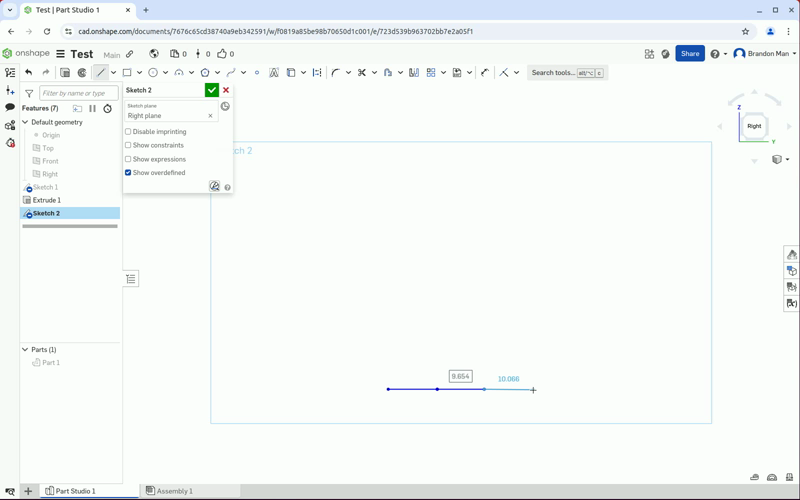
key_down(shift)
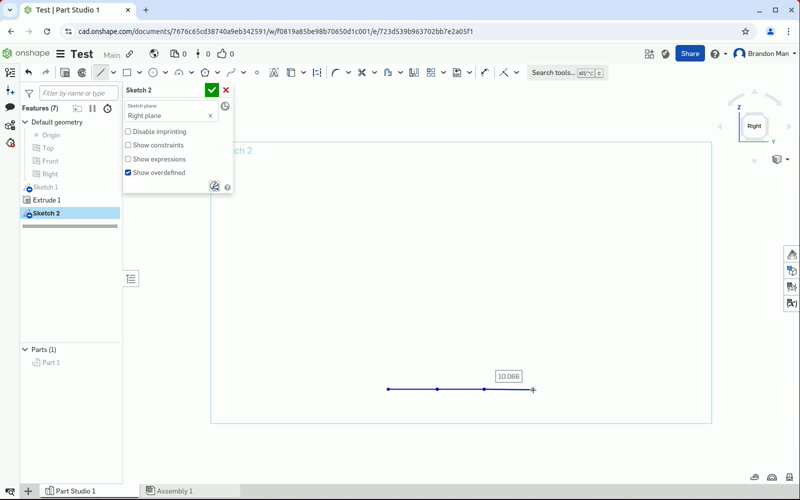
mouse_move(563, 389)
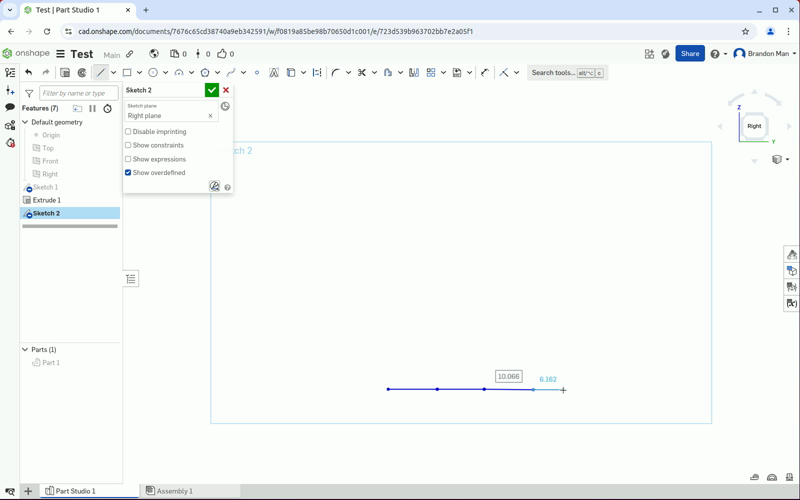
mouse_move(533, 356)
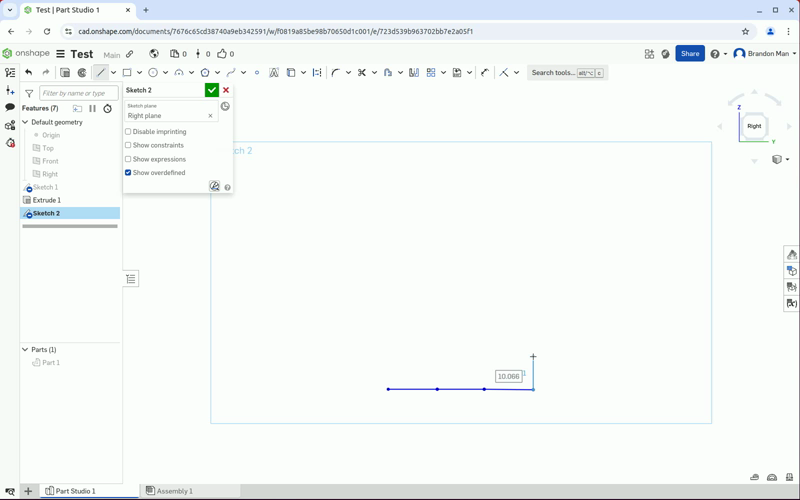
click(533, 356)
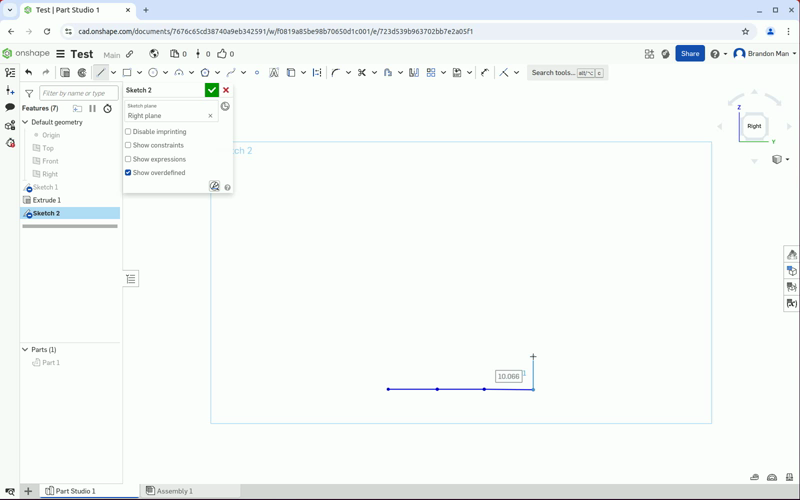
key_up(shift)
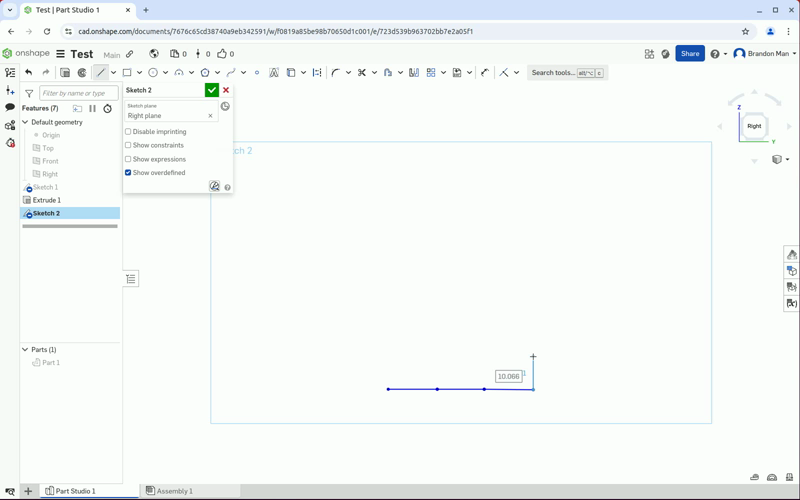
key_down(shift)
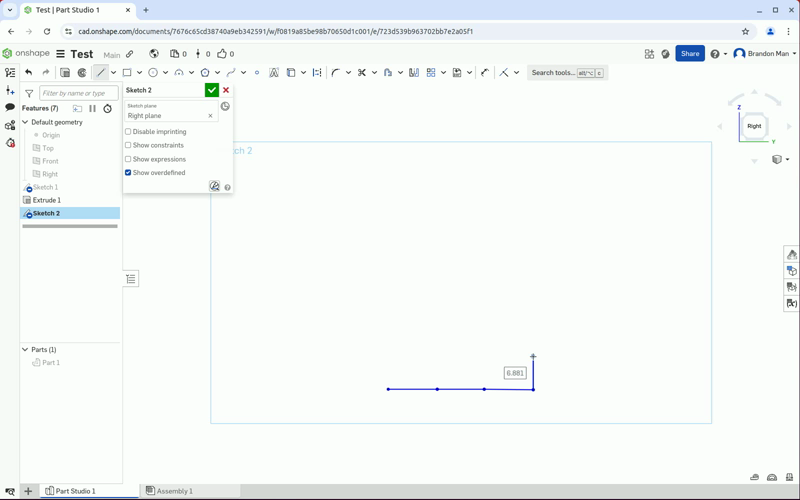
mouse_move(563, 356)
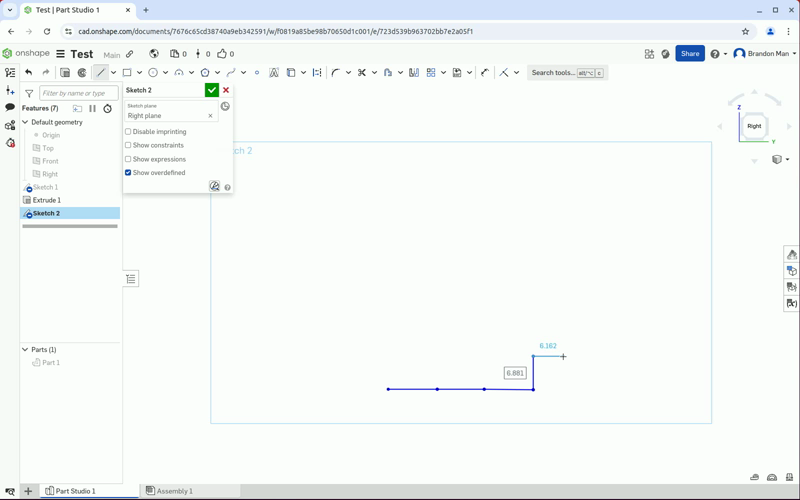
mouse_move(533, 307)
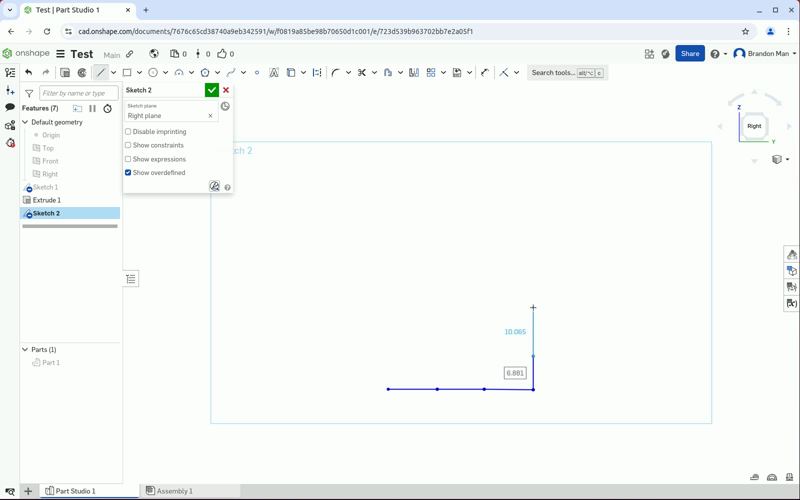
click(533, 307)
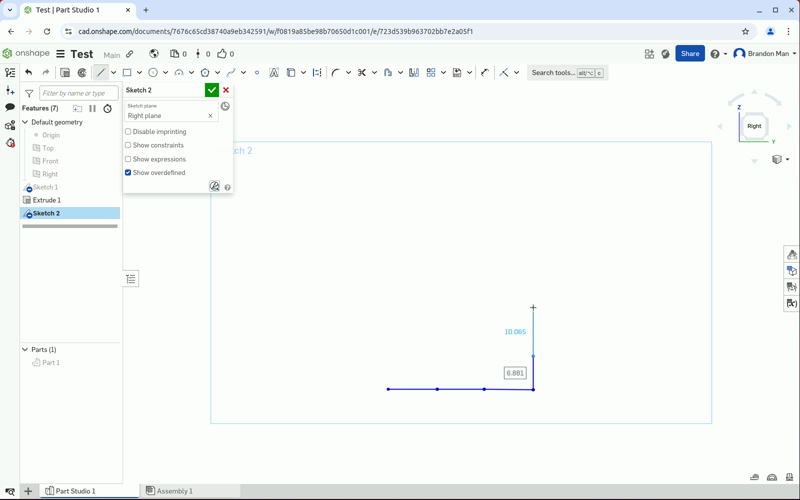
key_up(shift)
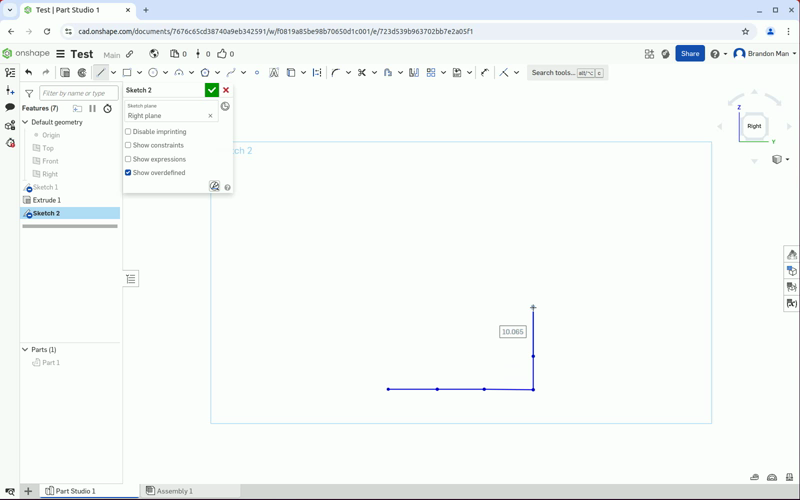
key_down(shift)
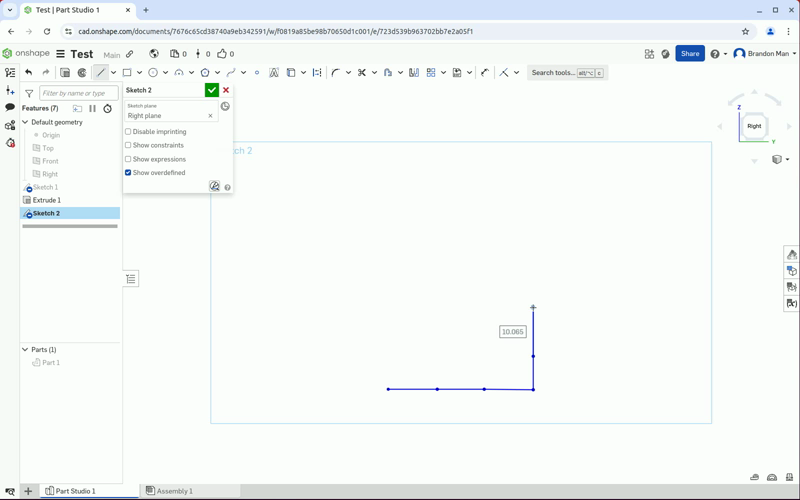
mouse_move(563, 307)
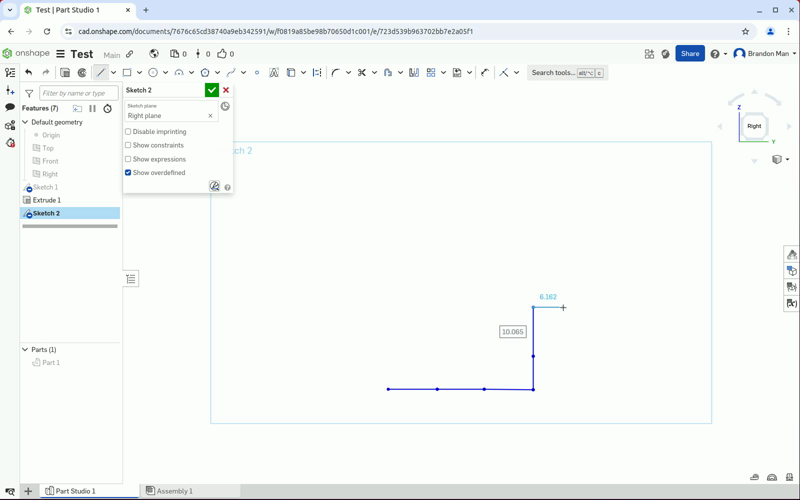
mouse_move(533, 282)
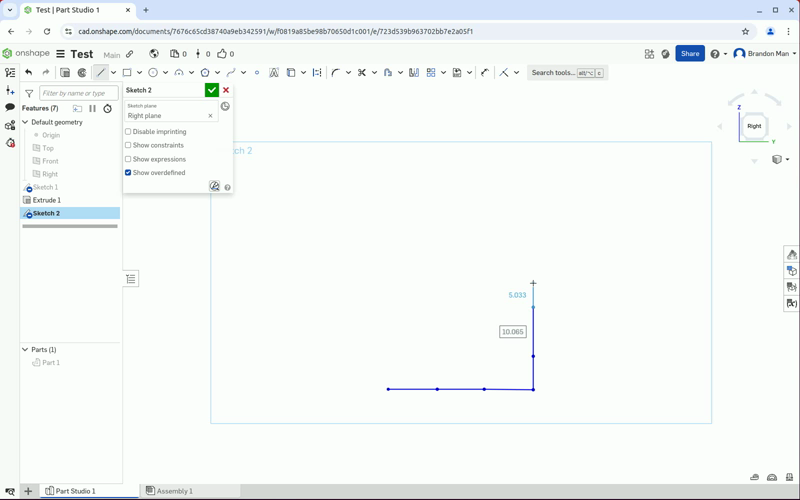
click(533, 282)
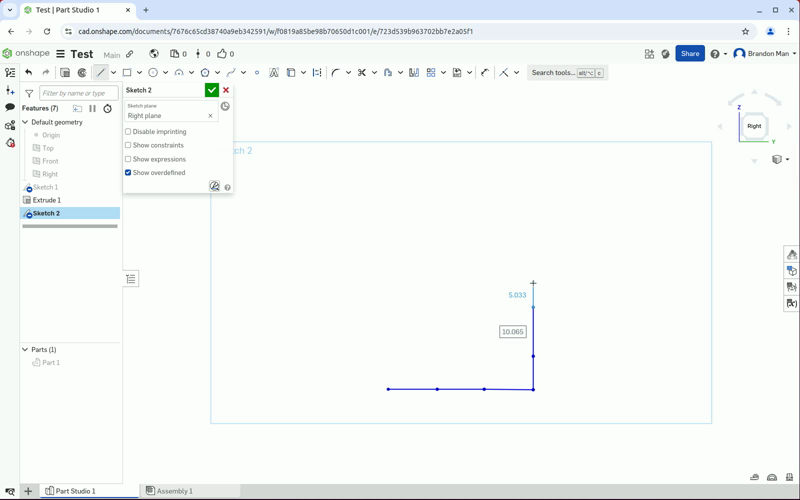
key_up(shift)
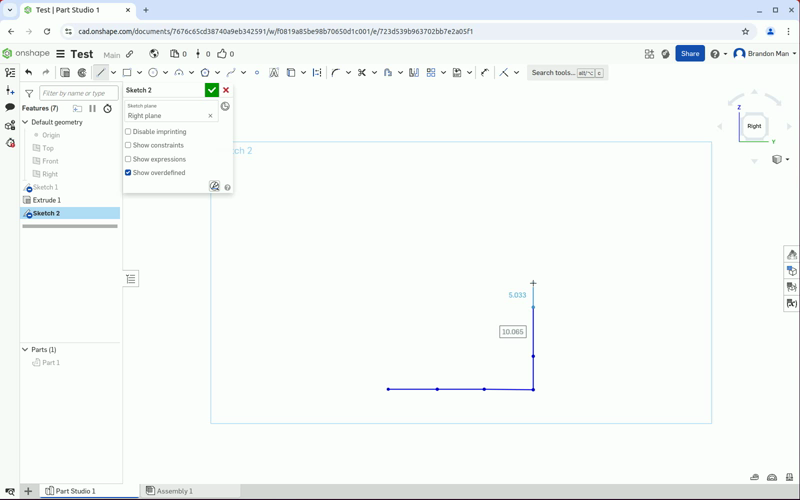
key_down(shift)
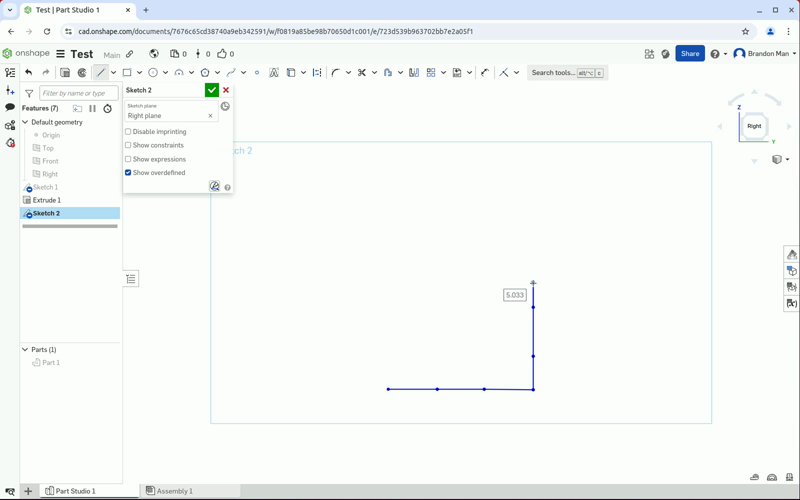
mouse_move(563, 282)
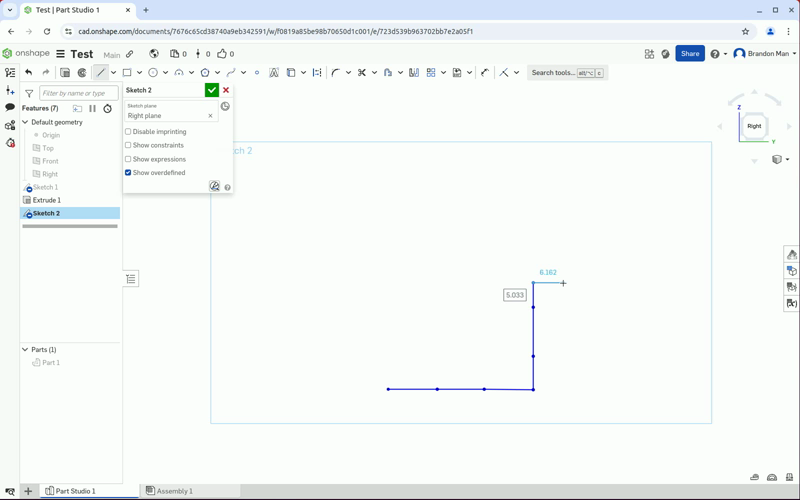
mouse_move(484, 282)
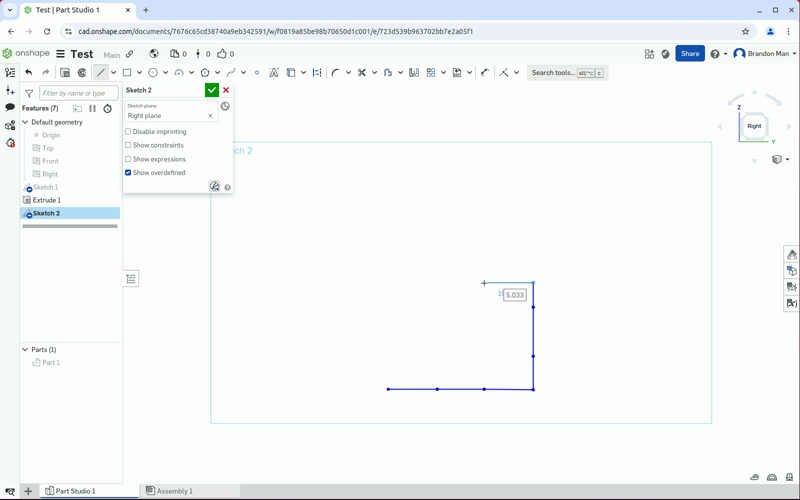
click(484, 282)
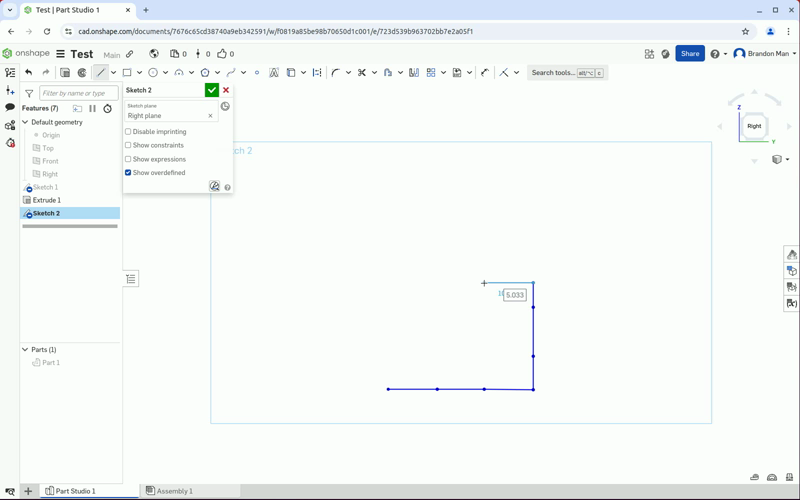
key_up(shift)
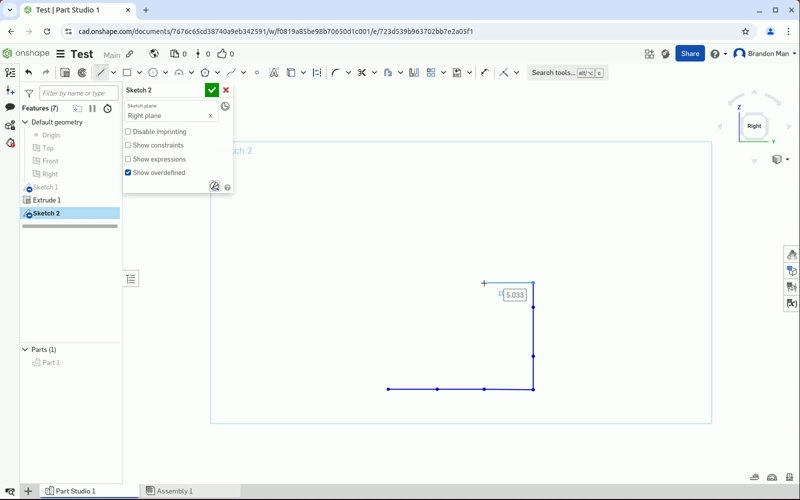
key_down(shift)
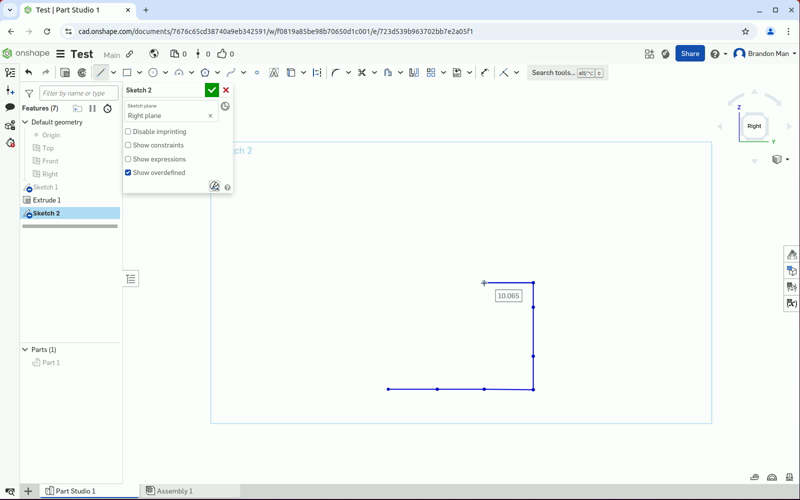
mouse_move(514, 282)
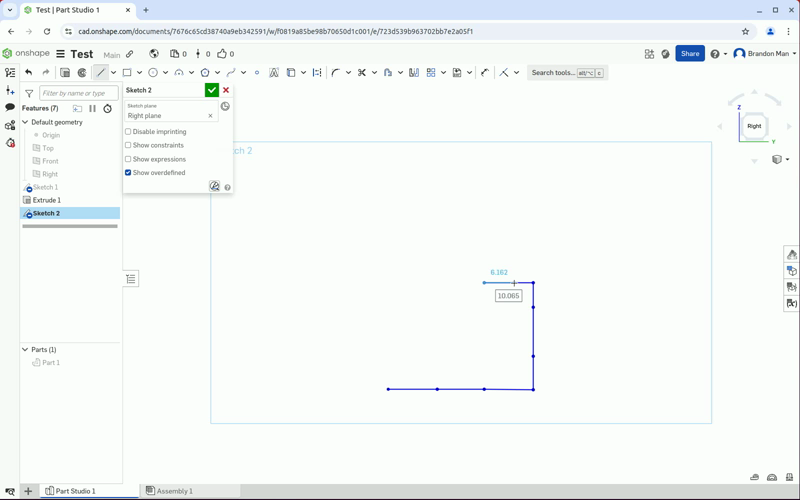
mouse_move(437, 282)
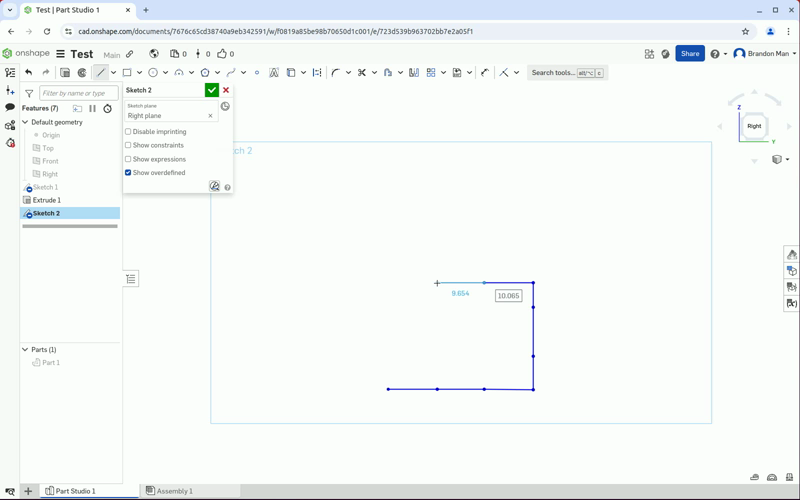
click(437, 282)
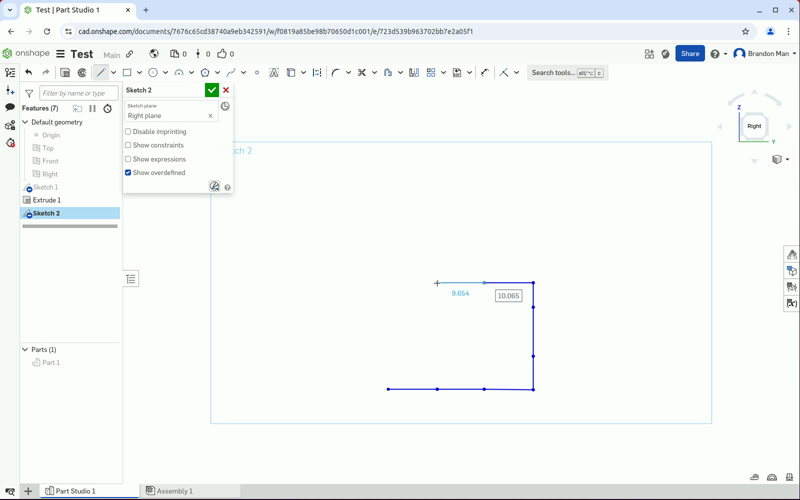
key_up(shift)
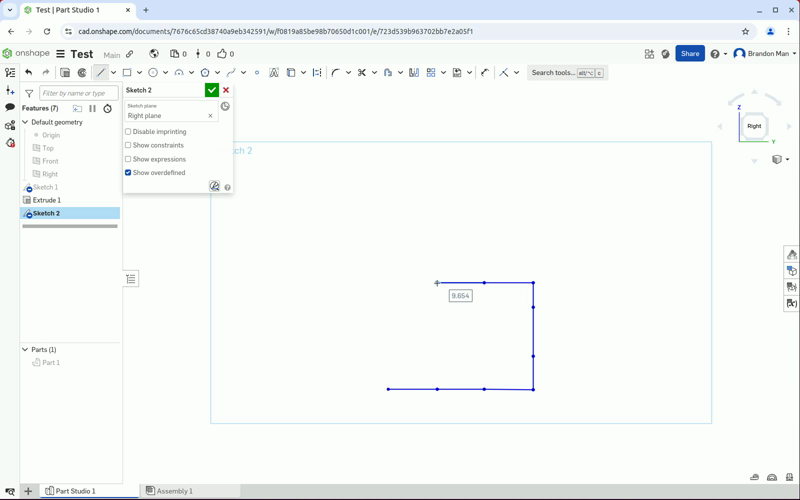
key_down(shift)
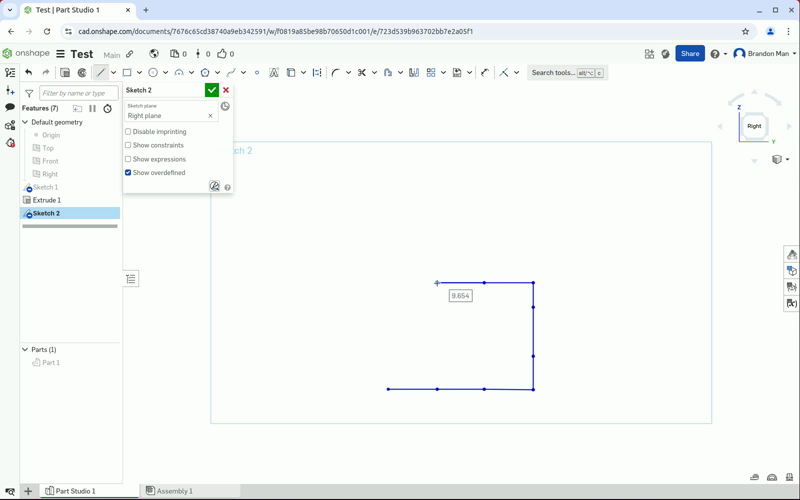
mouse_move(467, 282)
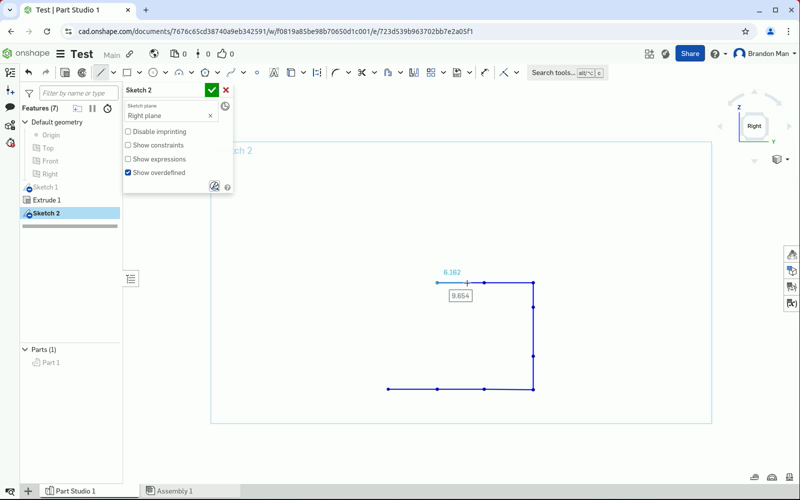
mouse_move(388, 282)
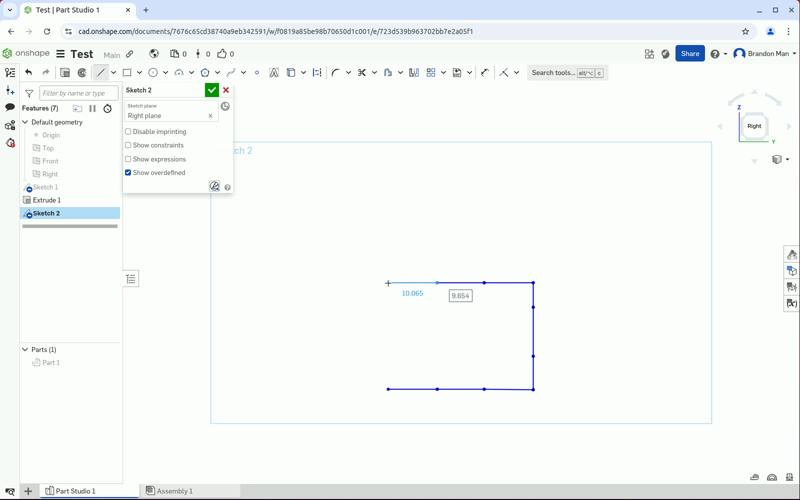
click(388, 282)
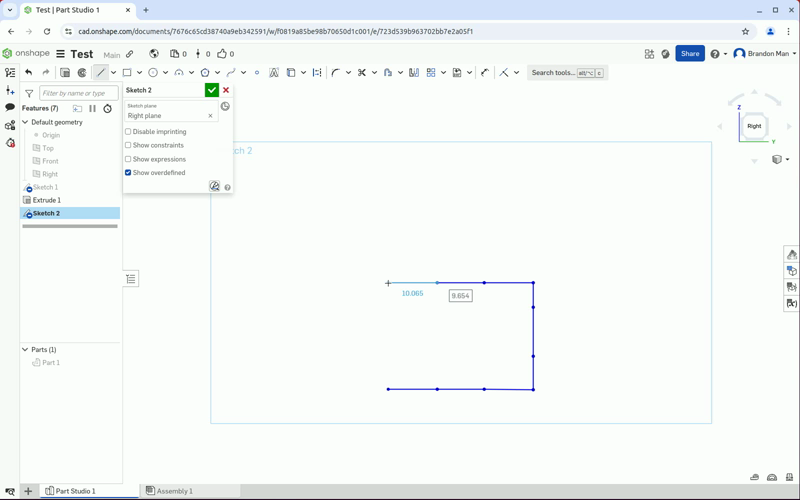
key_up(shift)
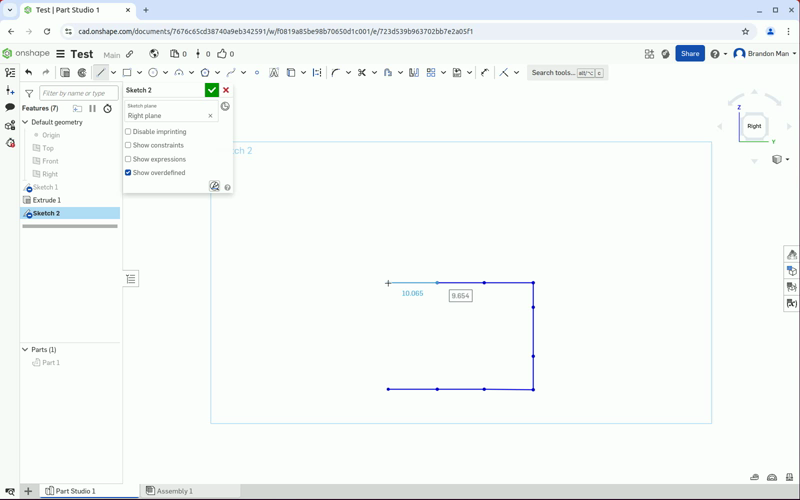
key_down(shift)
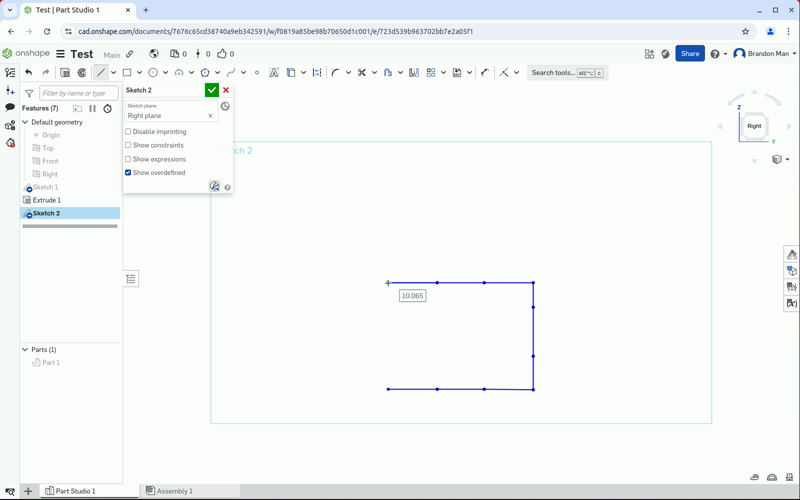
mouse_move(388, 389)
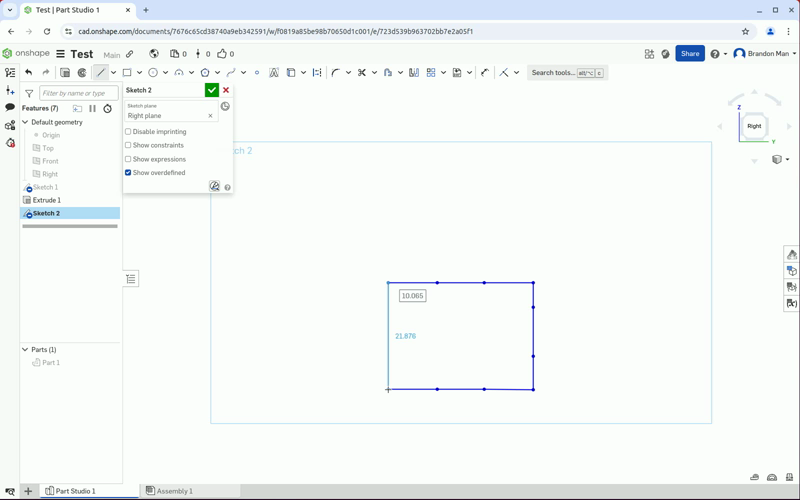
key_up(shift)
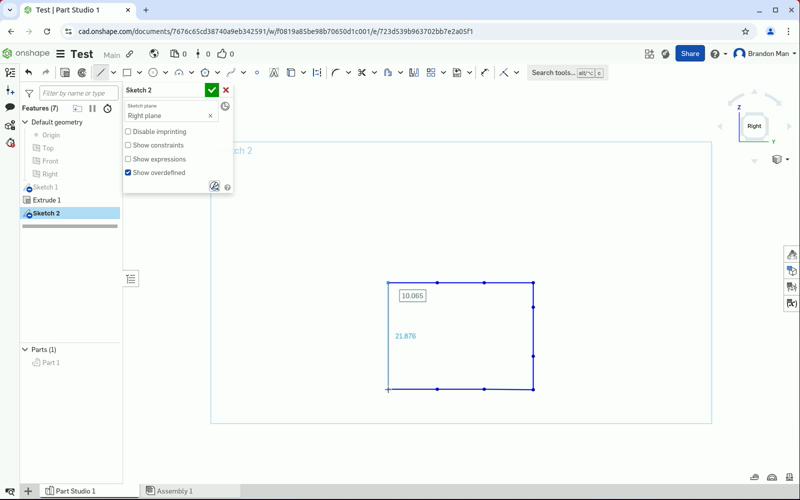
click(388, 389)
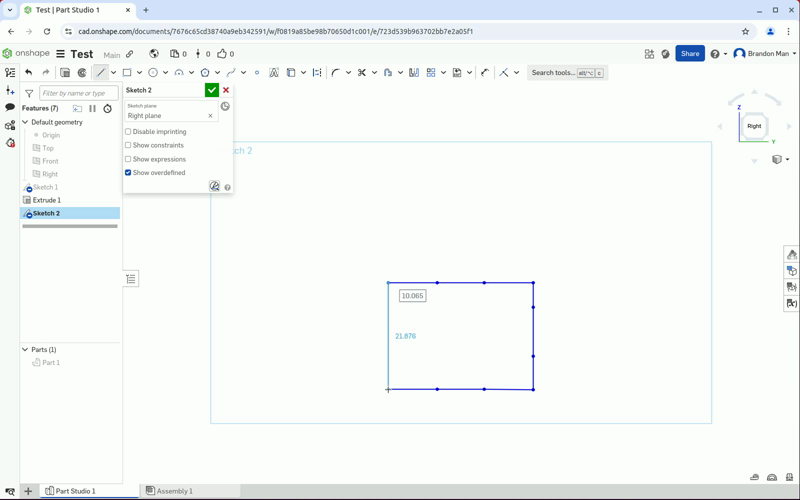
key(esc)
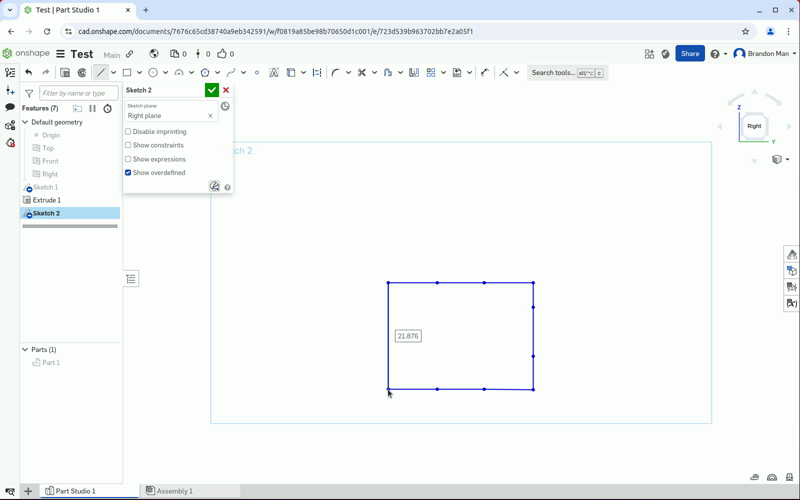
mouse_move(512, 300)
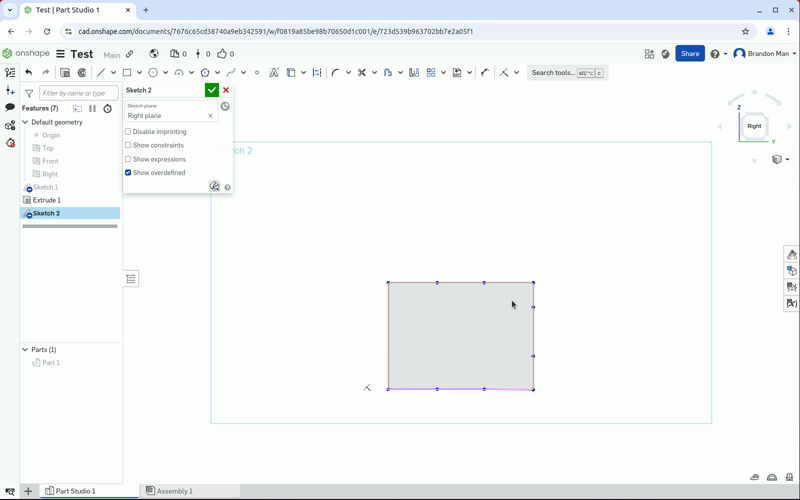
click(512, 300)
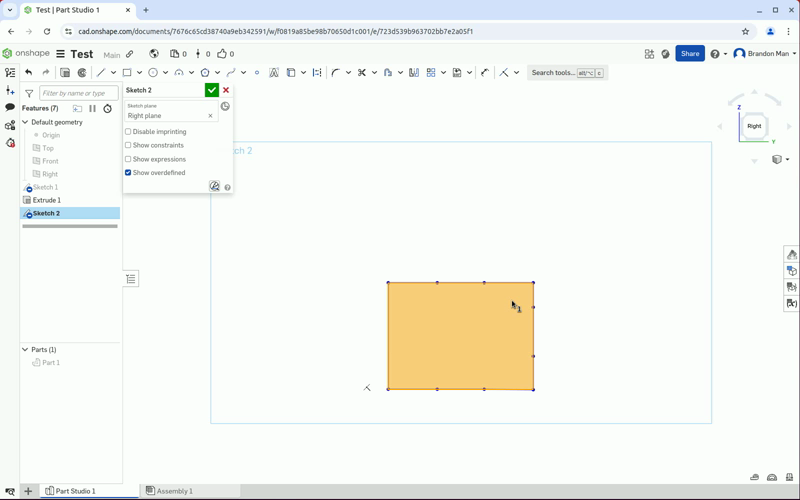
mouse_move(73, 352)
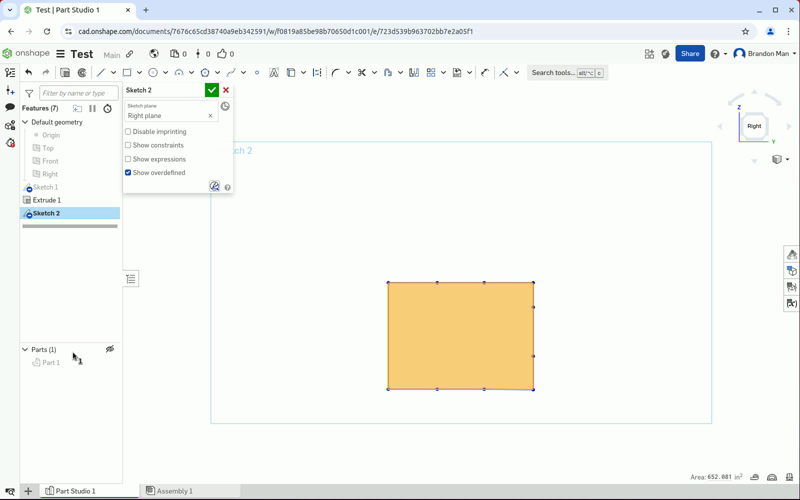
key(shift+y)
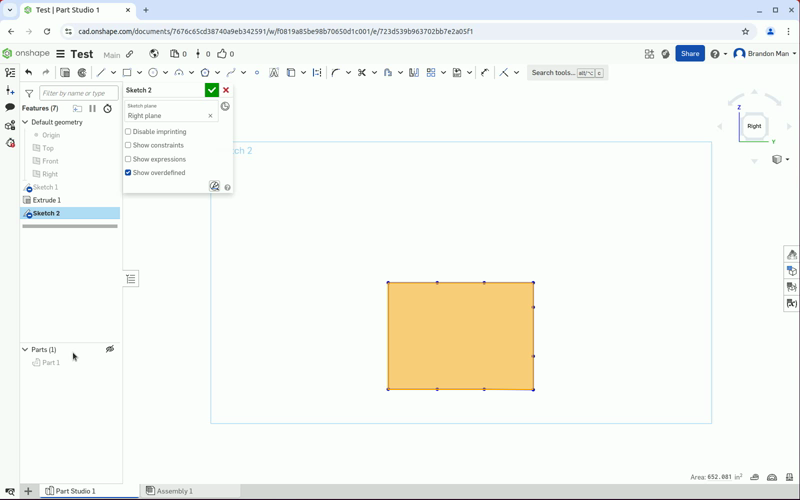
key(shift+e)
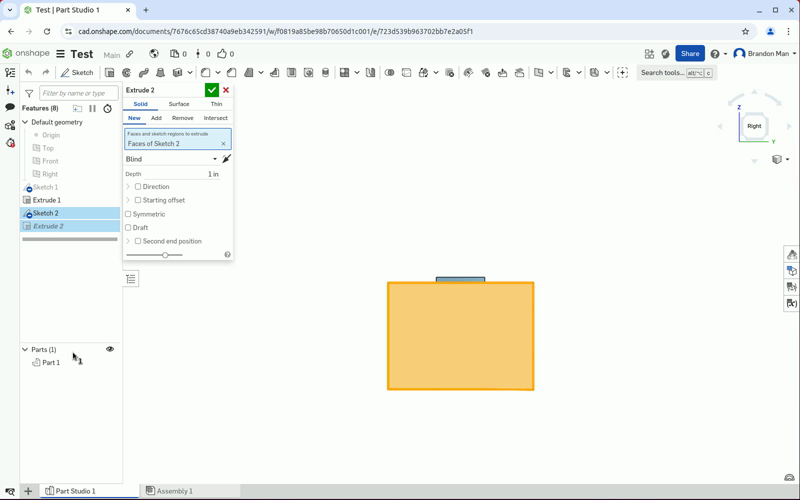
mouse_move(143, 106)
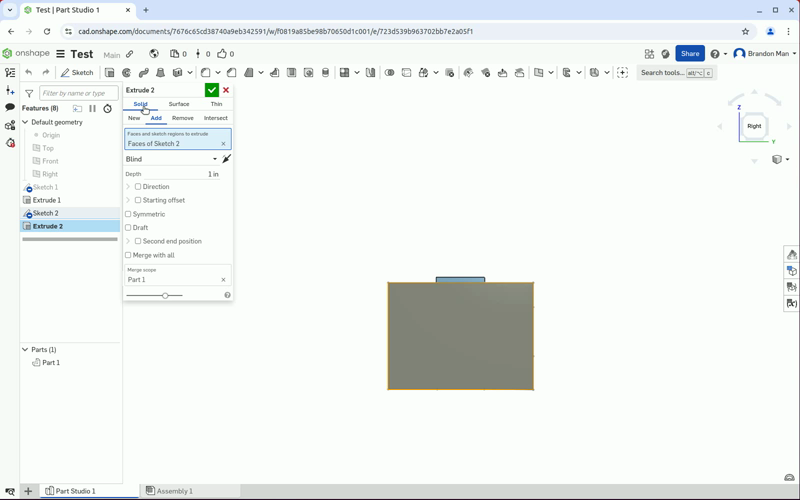
click(143, 106)
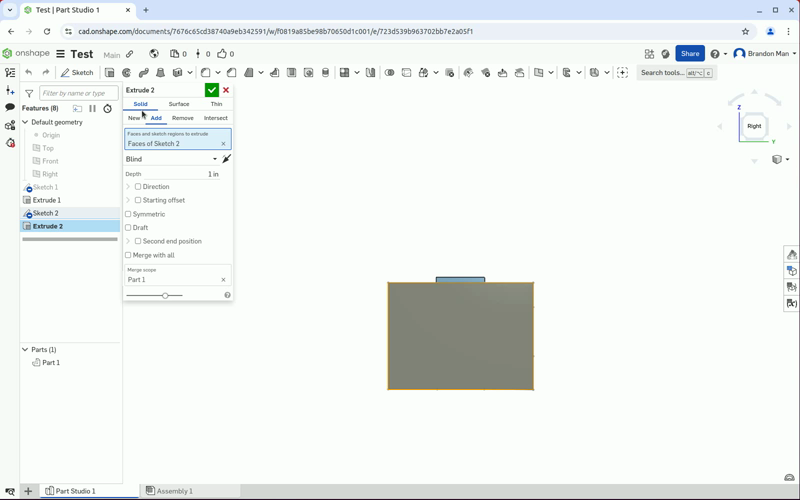
mouse_move(137, 120)
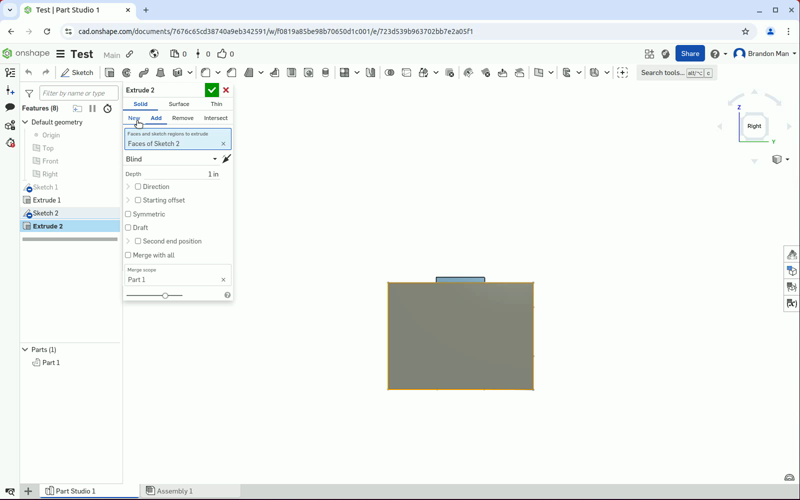
click(137, 120)
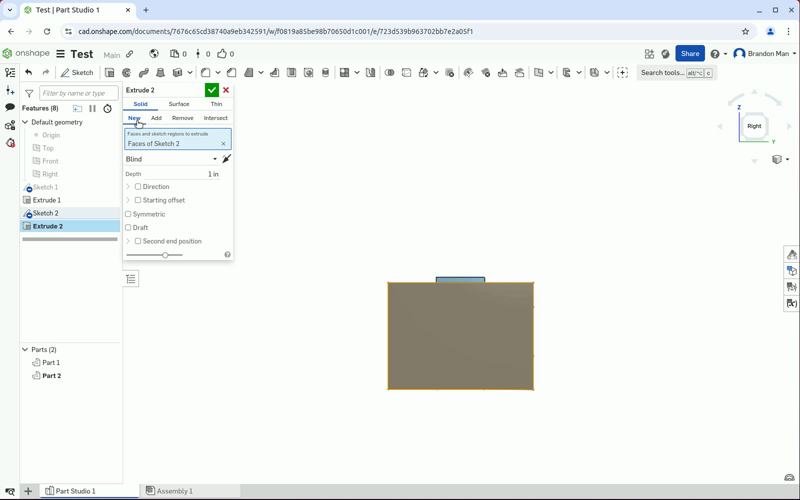
key(tab, 4)
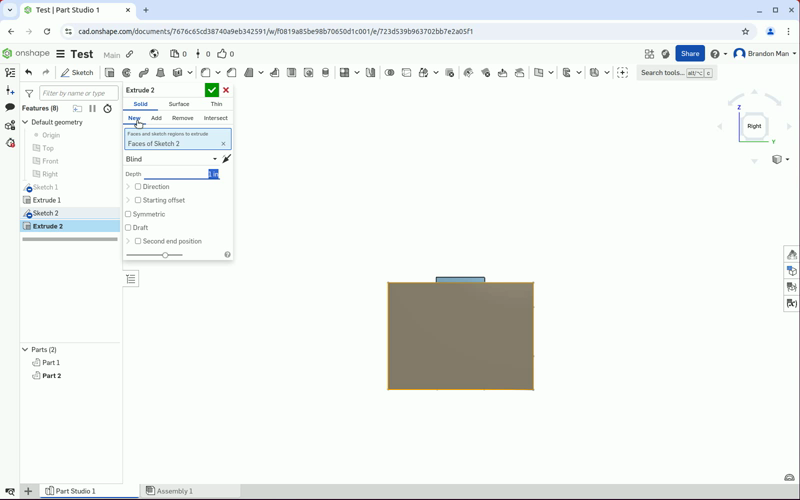
text(1.204)
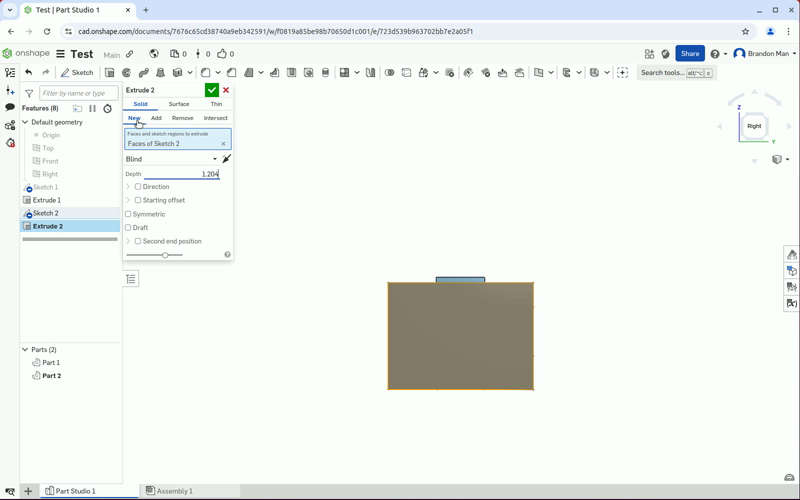
key(enter)
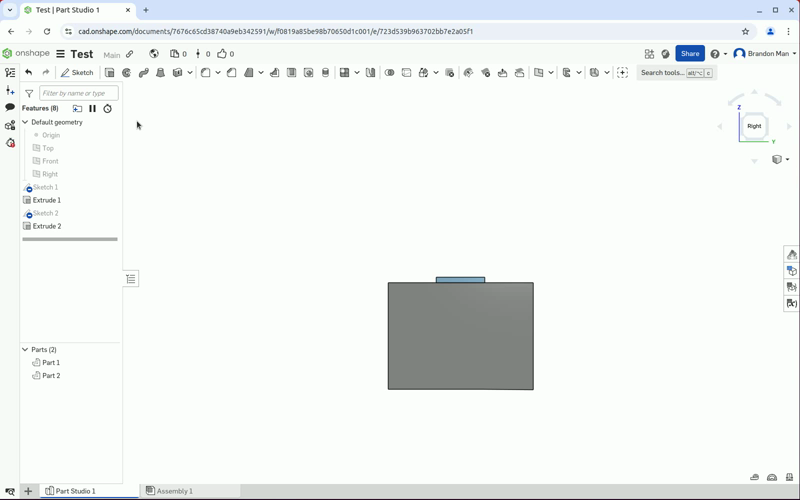
key(shift+h)
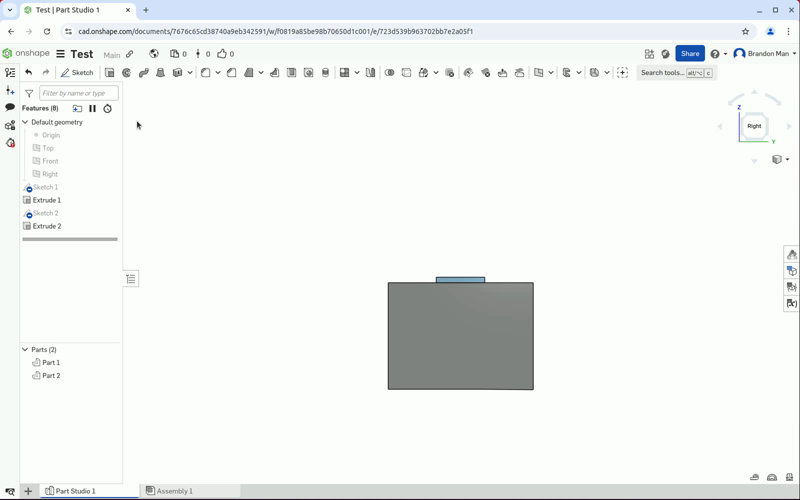
key(shift+h)
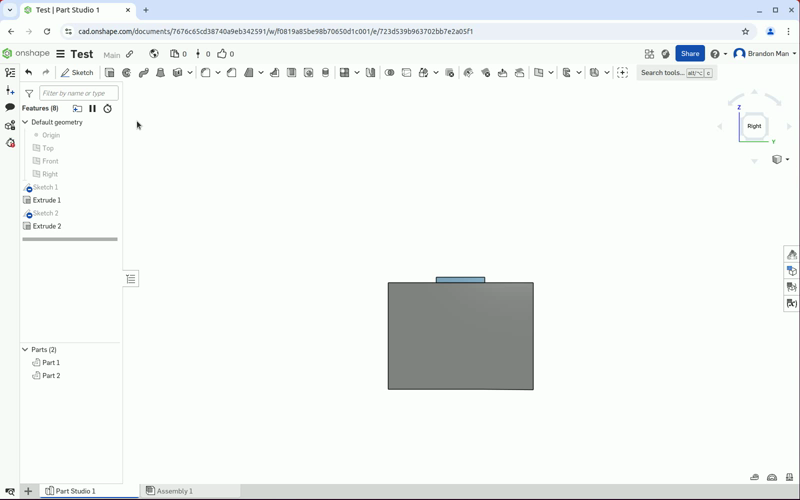
mouse_move(73, 189)
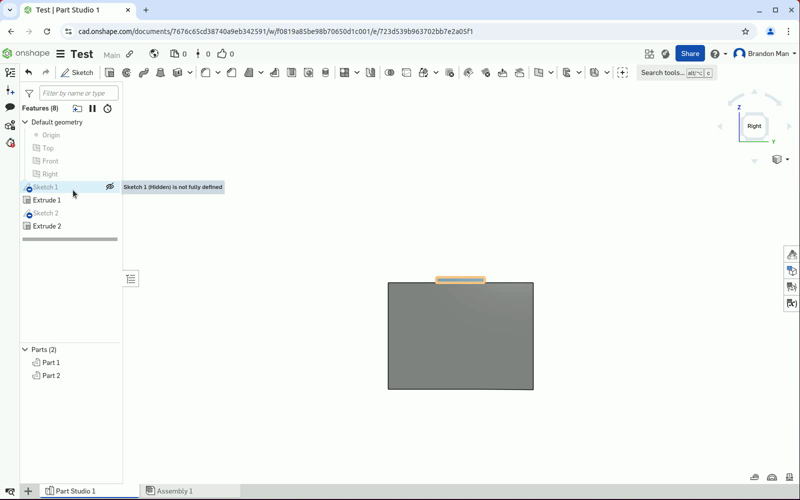
click(73, 189)
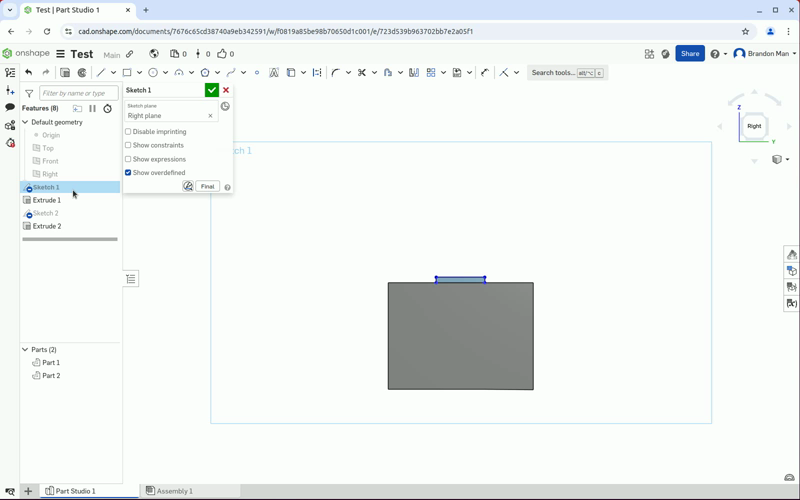
mouse_move(229, 92)
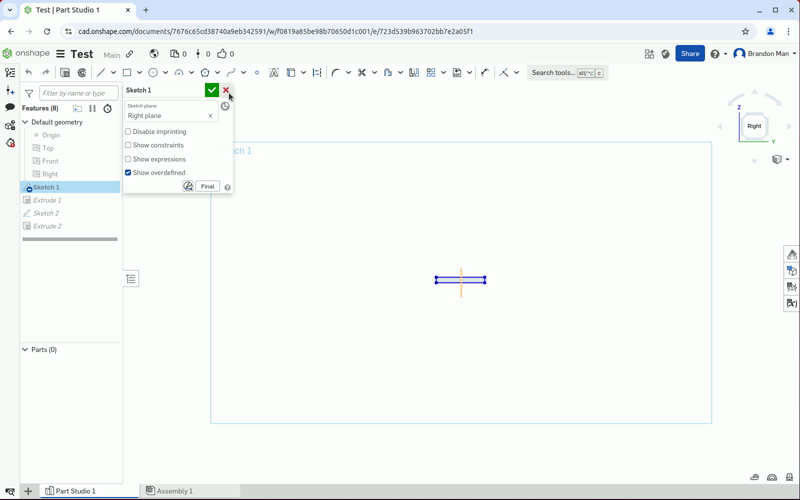
click(229, 92)
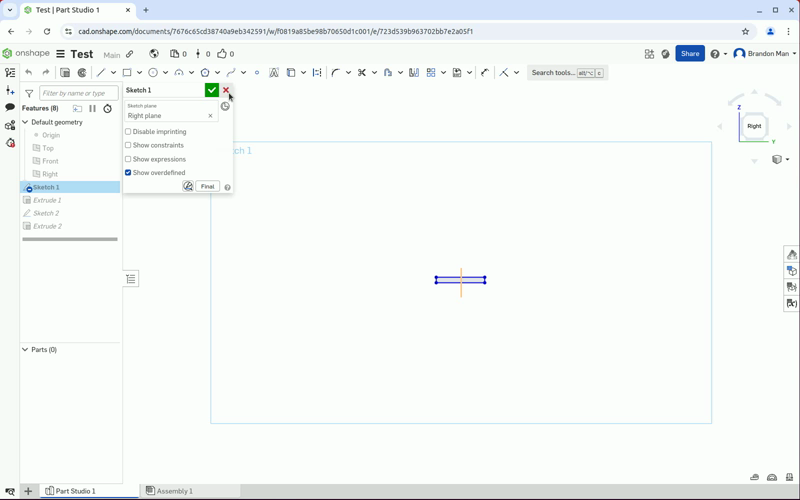
key(shift+s)
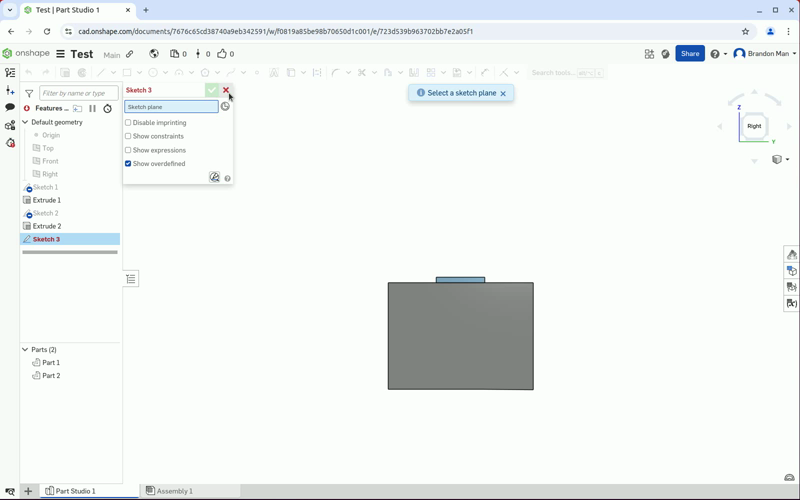
mouse_move(73, 176)
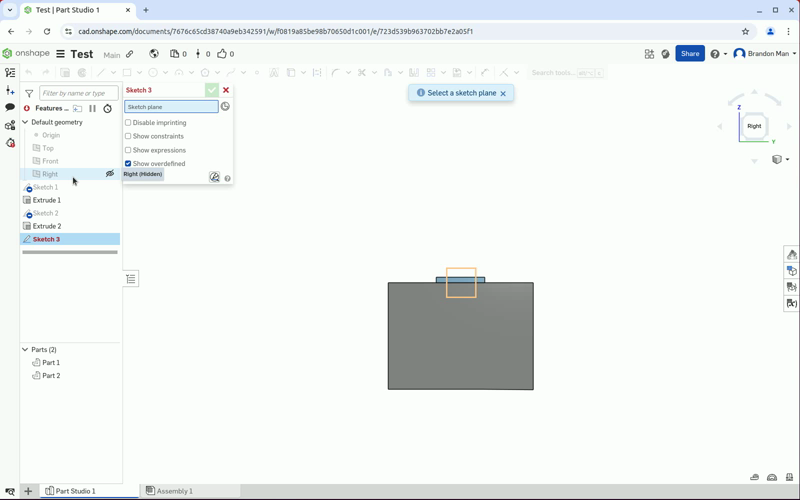
click(73, 176)
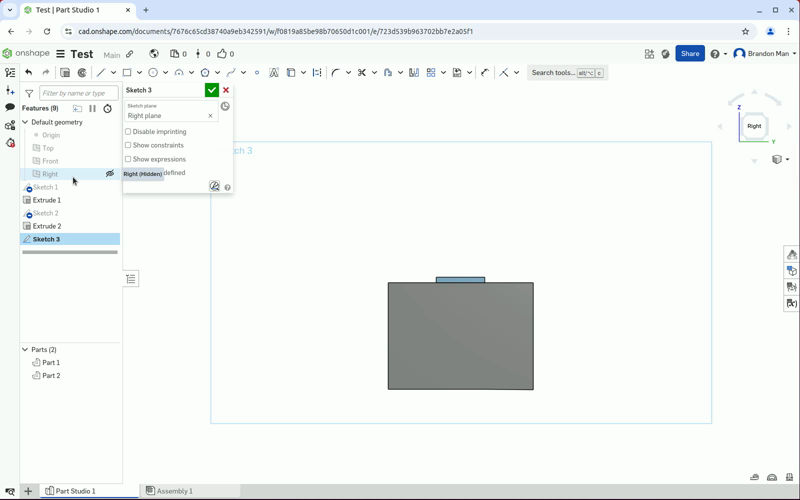
mouse_move(73, 352)
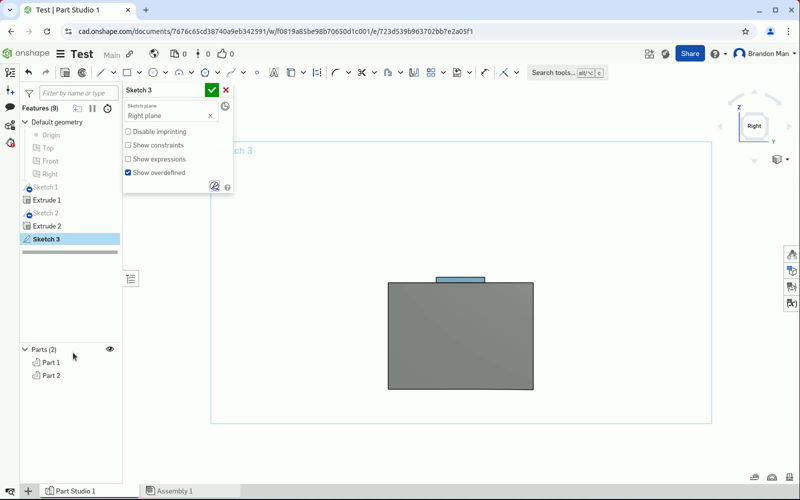
key(y)
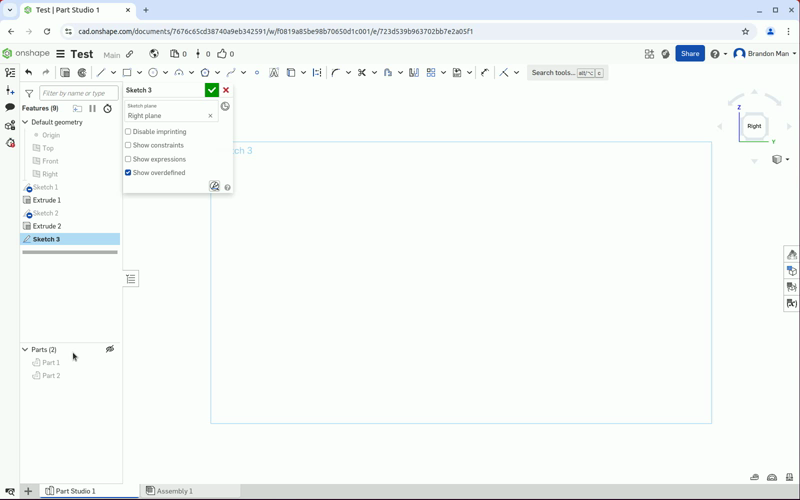
key(l)
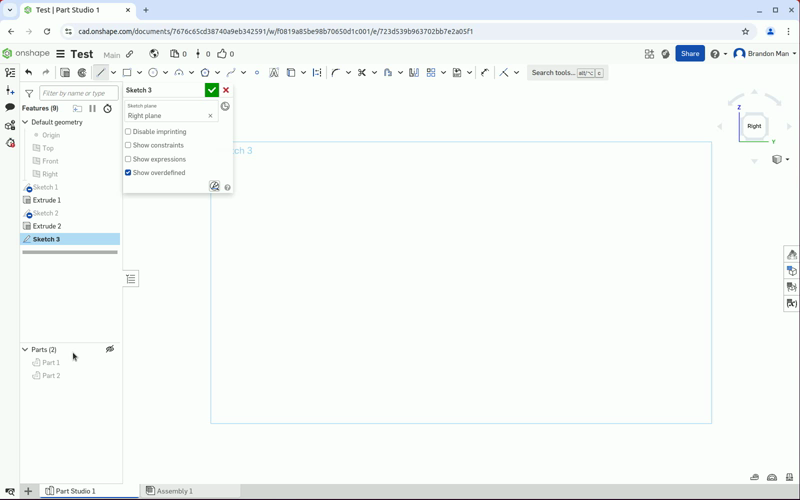
key_down(shift)
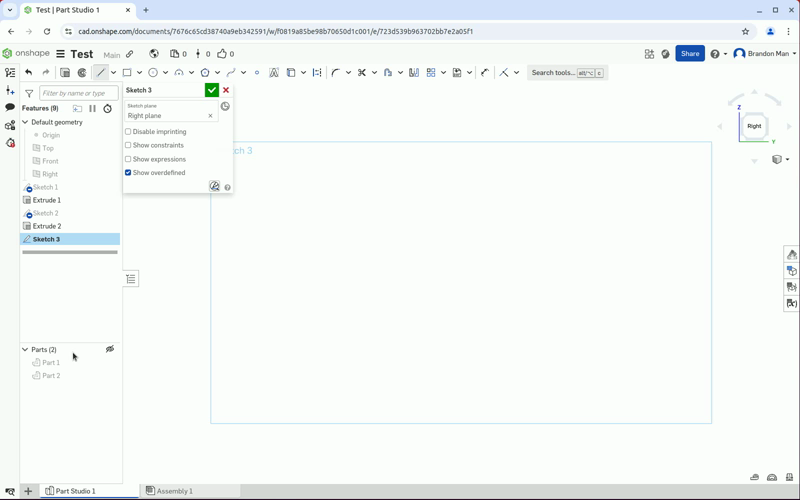
mouse_move(533, 355)
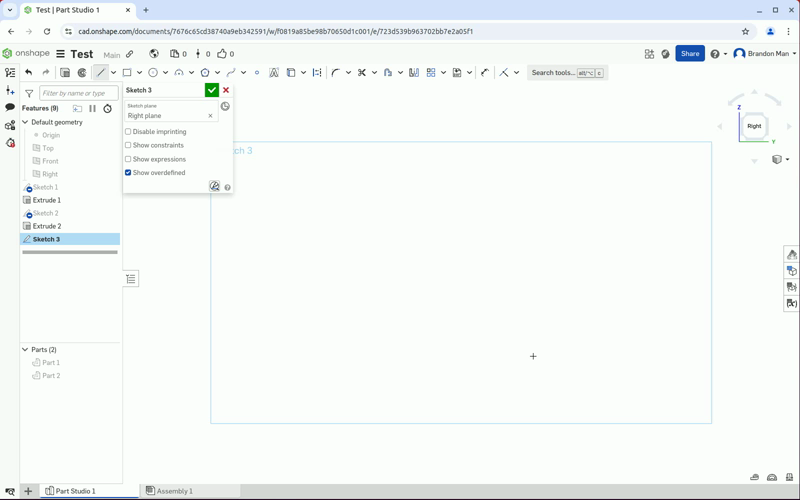
click(533, 355)
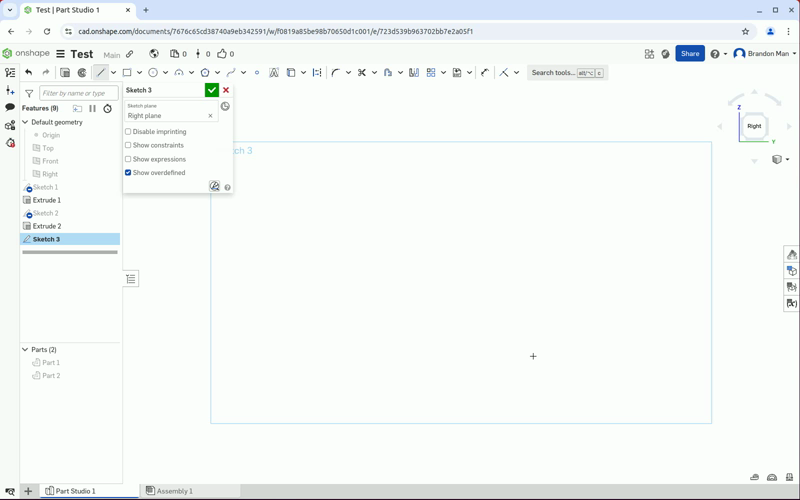
key_up(shift)
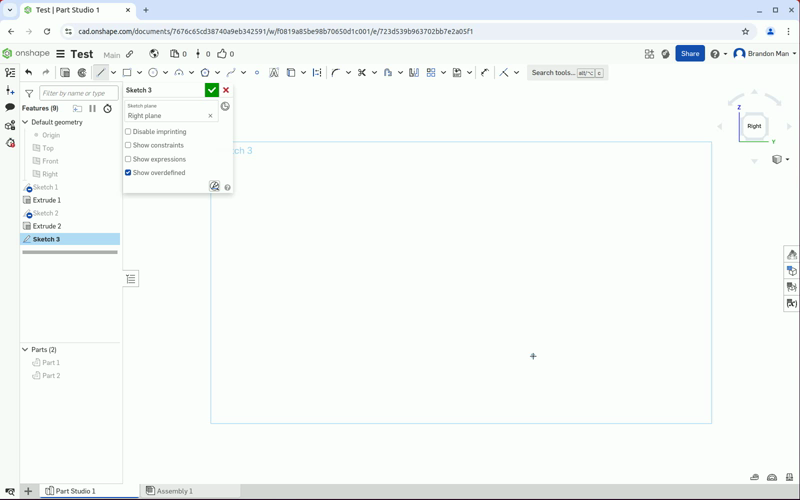
key_down(shift)
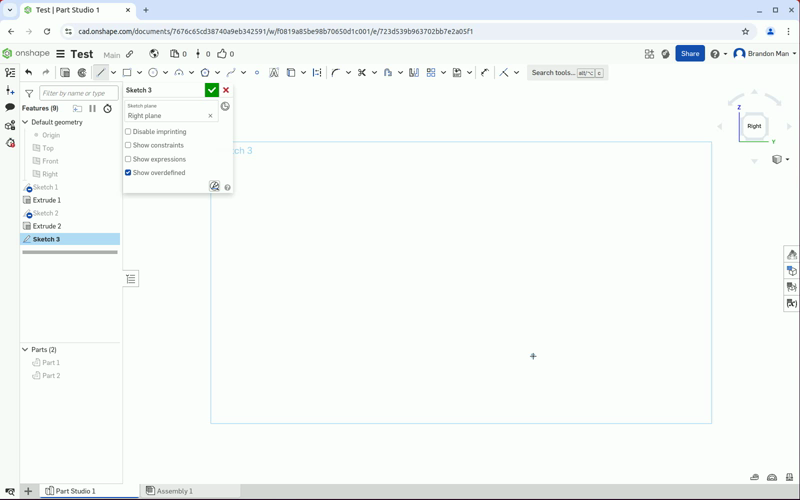
mouse_move(563, 355)
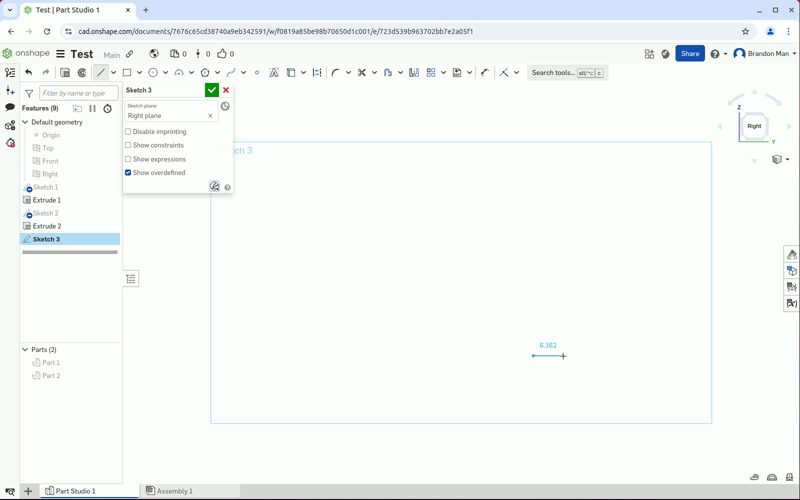
mouse_move(539, 355)
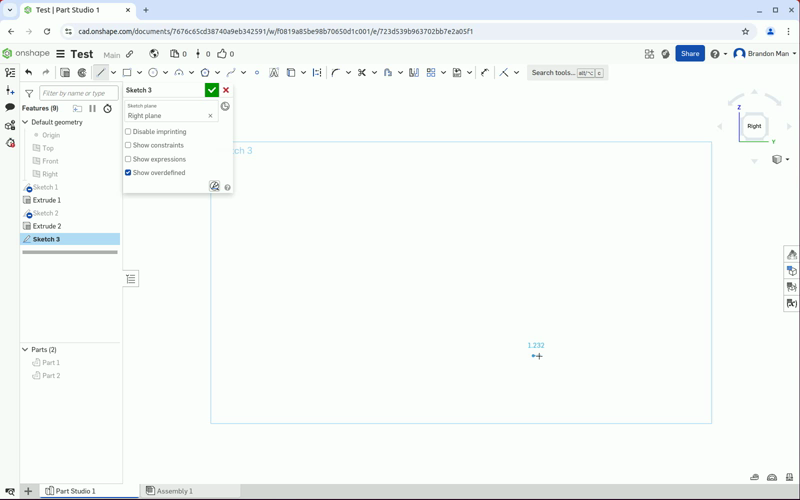
scroll(6)
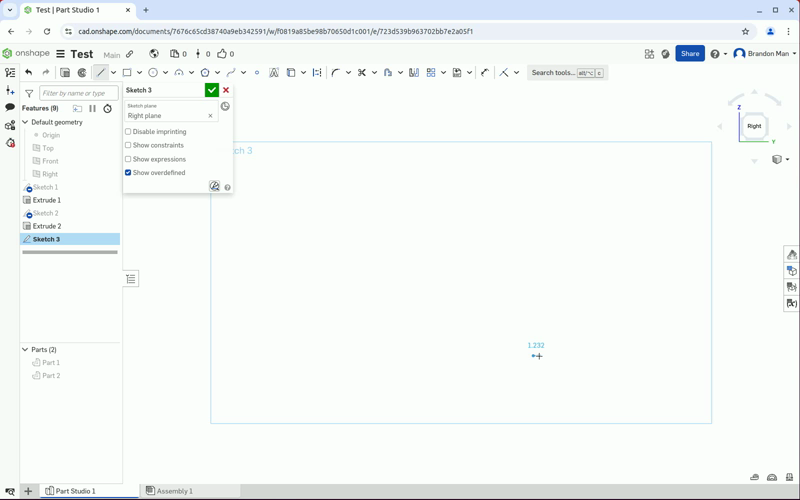
scroll(6)
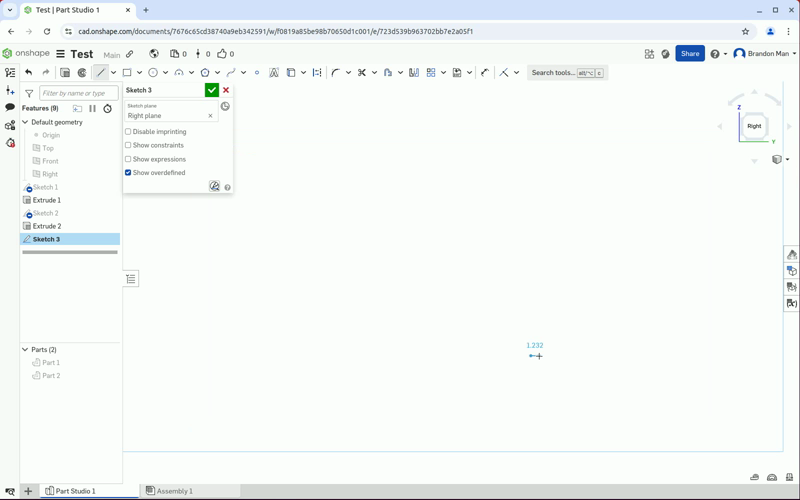
scroll(6)
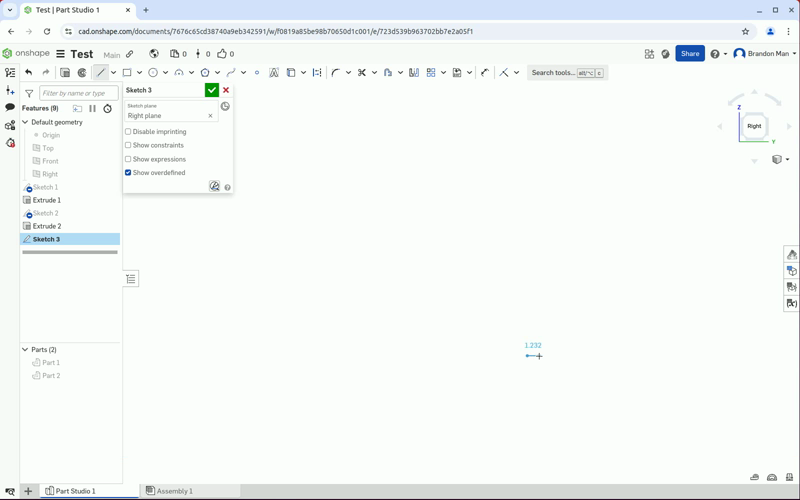
scroll(6)
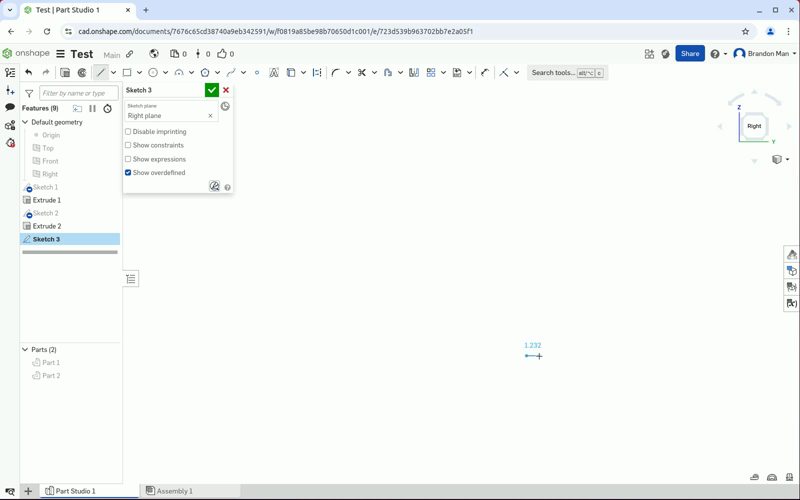
scroll(6)
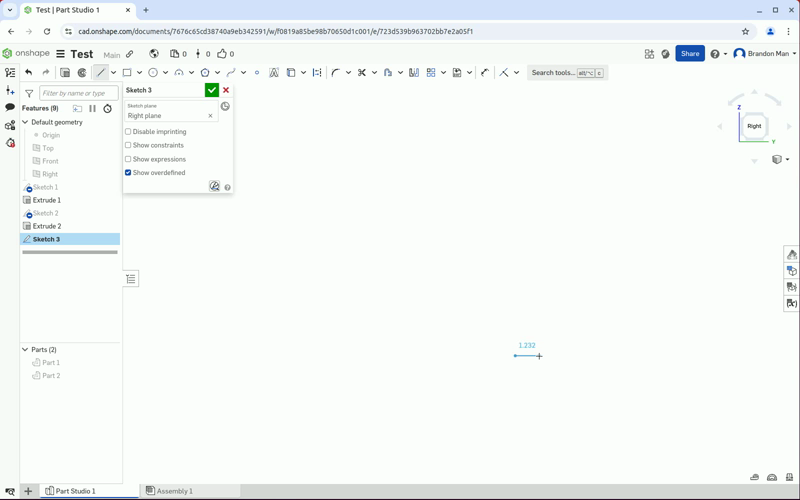
scroll(6)
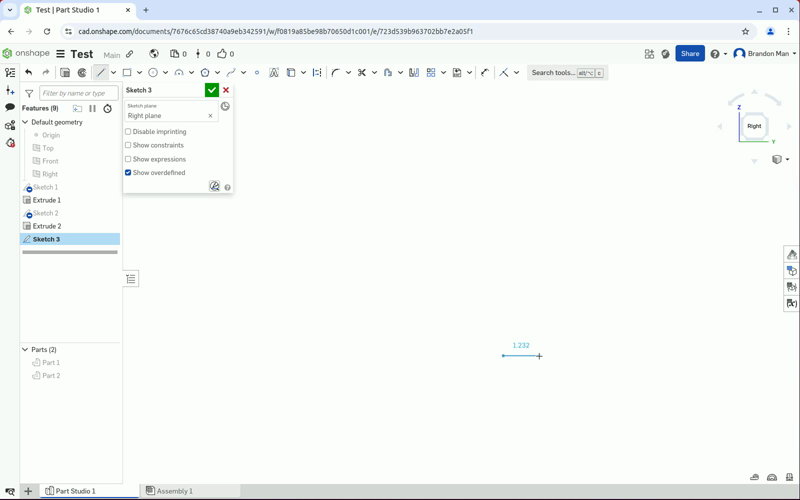
scroll(6)
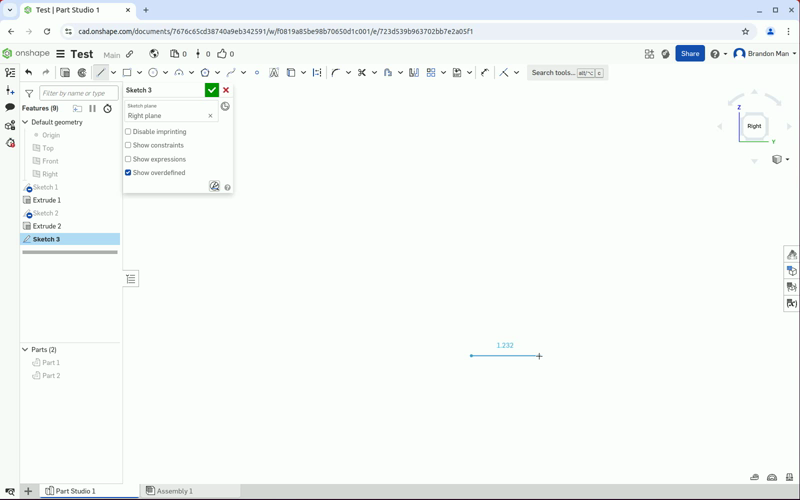
click(539, 355)
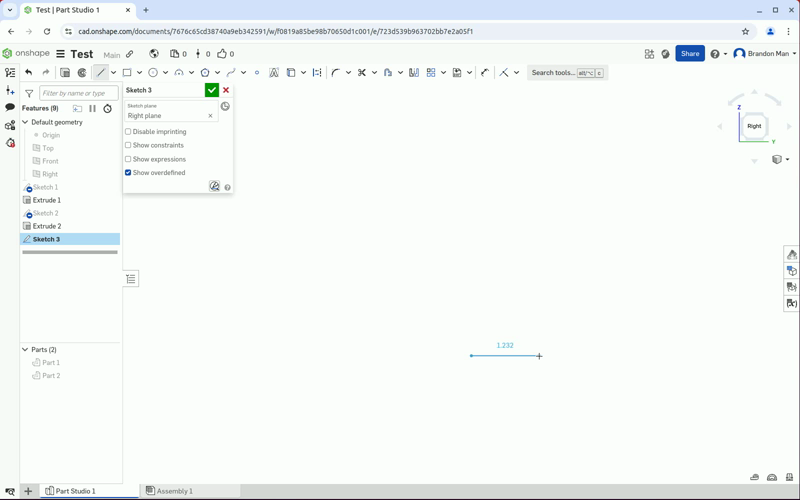
scroll(-6)
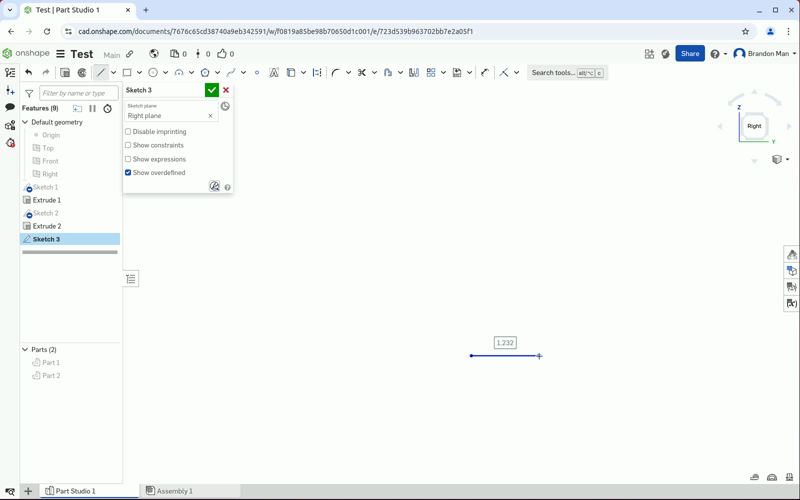
scroll(-6)
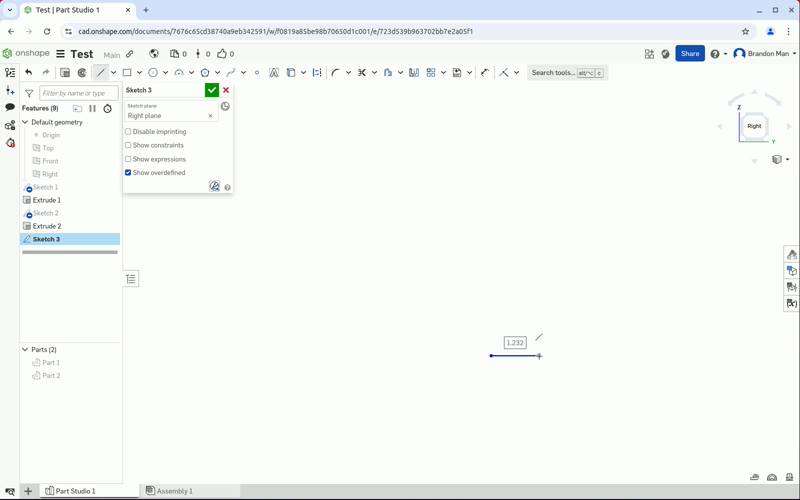
scroll(-6)
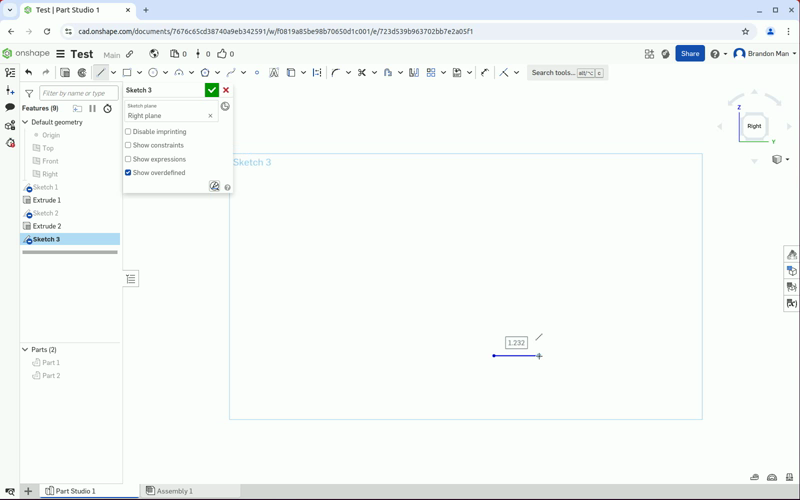
scroll(-6)
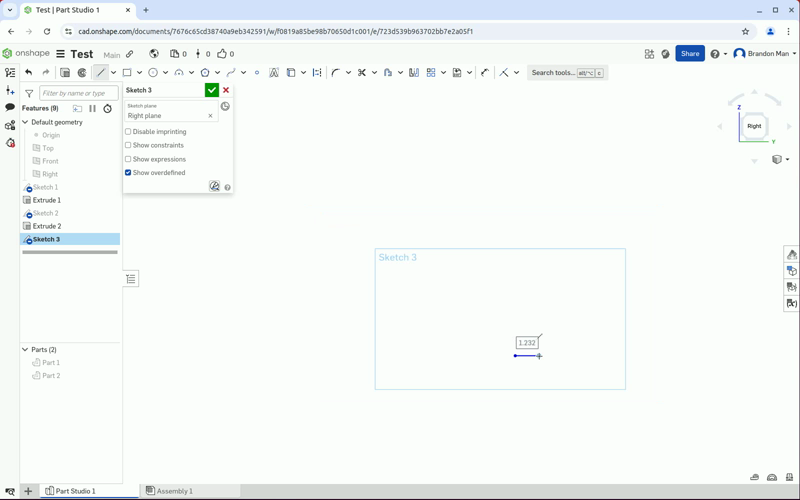
scroll(-6)
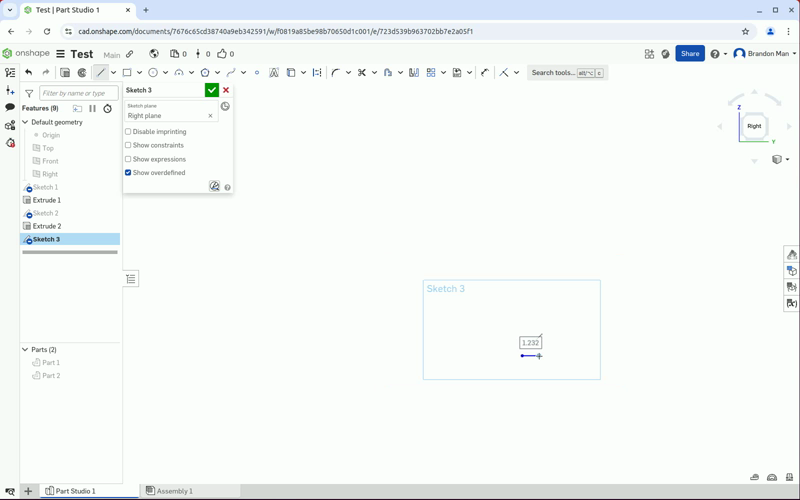
scroll(-6)
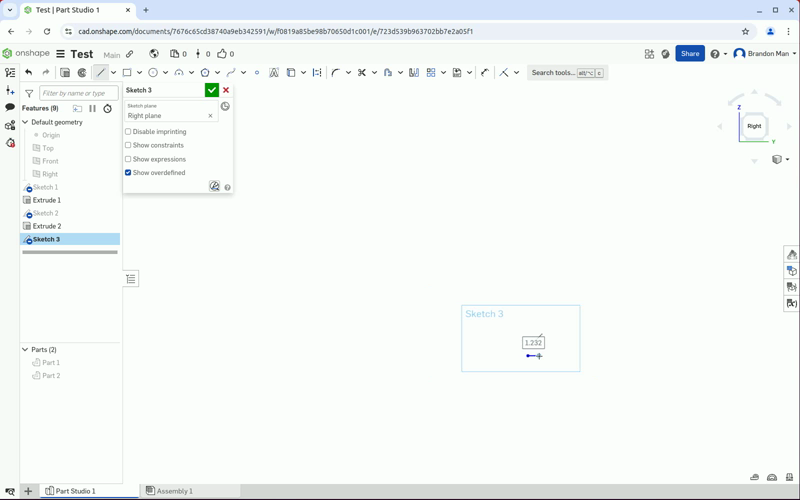
scroll(-6)
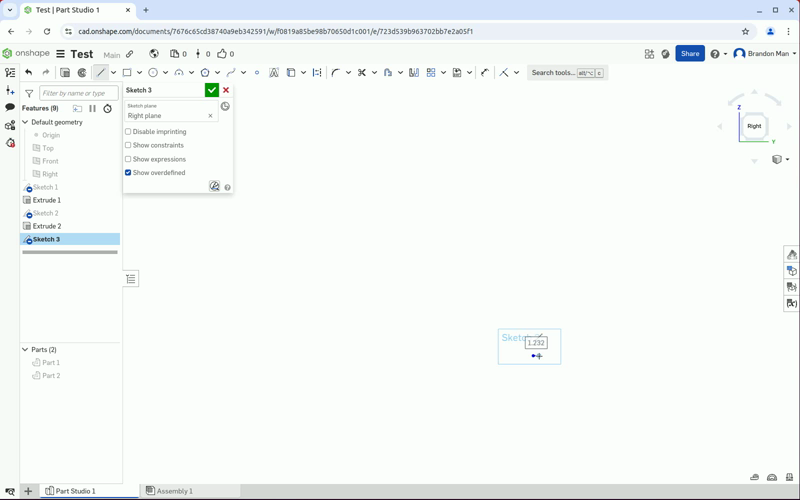
key_up(shift)
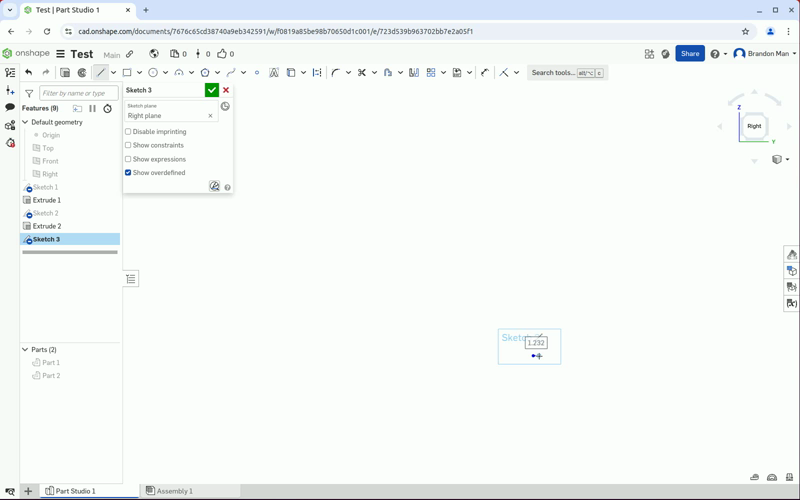
key_down(shift)
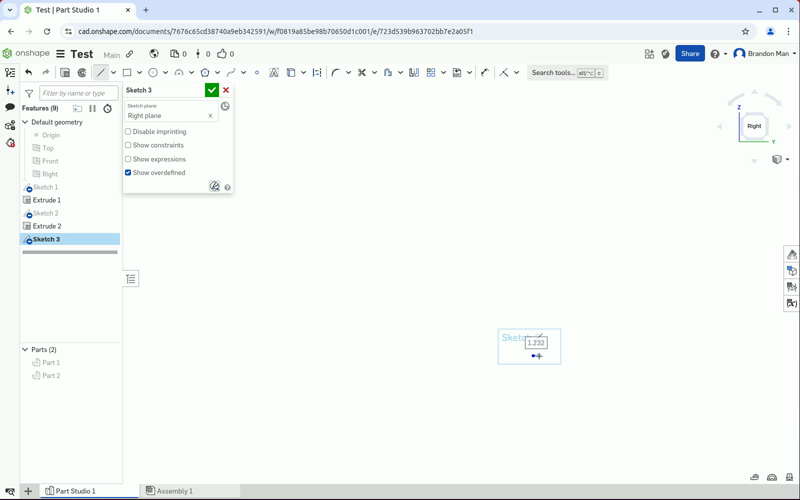
mouse_move(569, 355)
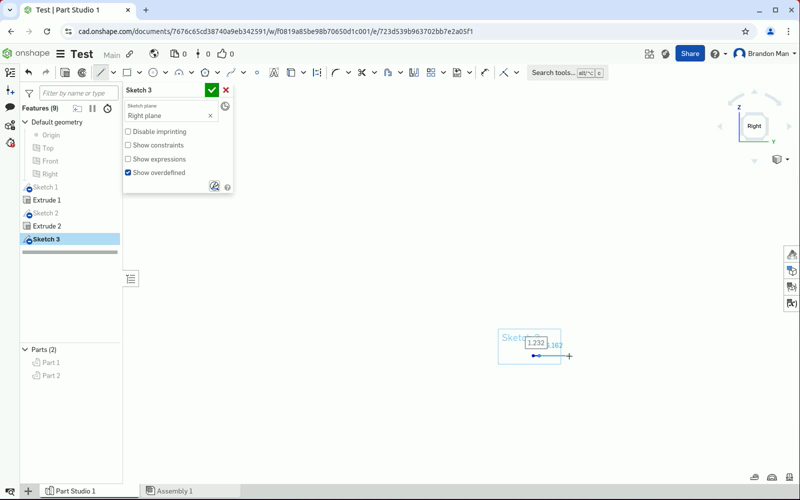
mouse_move(539, 306)
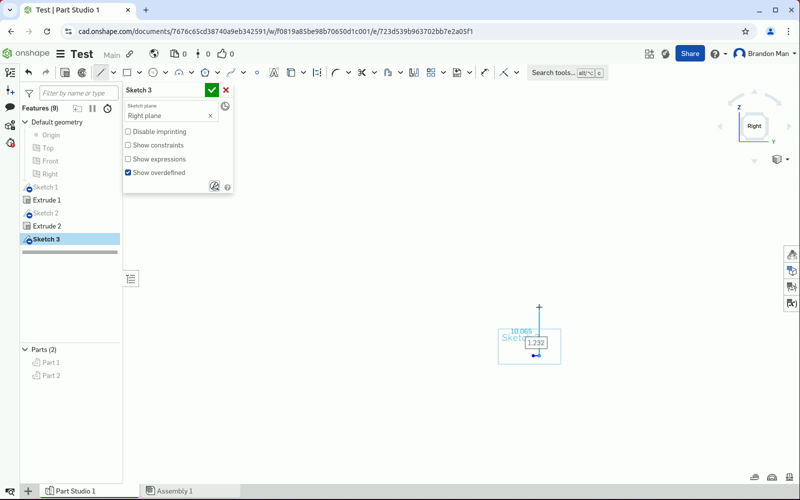
click(539, 306)
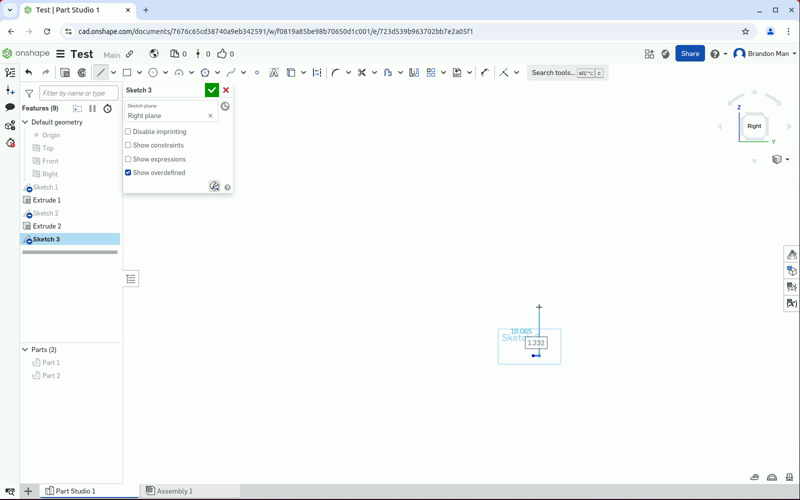
key_up(shift)
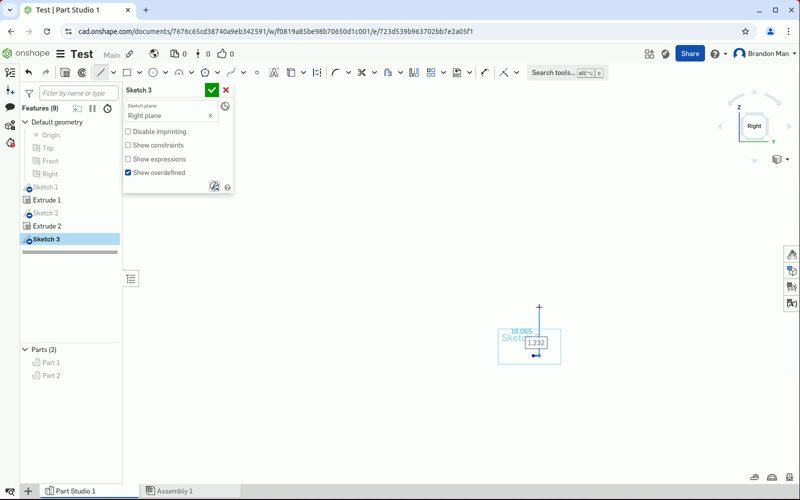
key_down(shift)
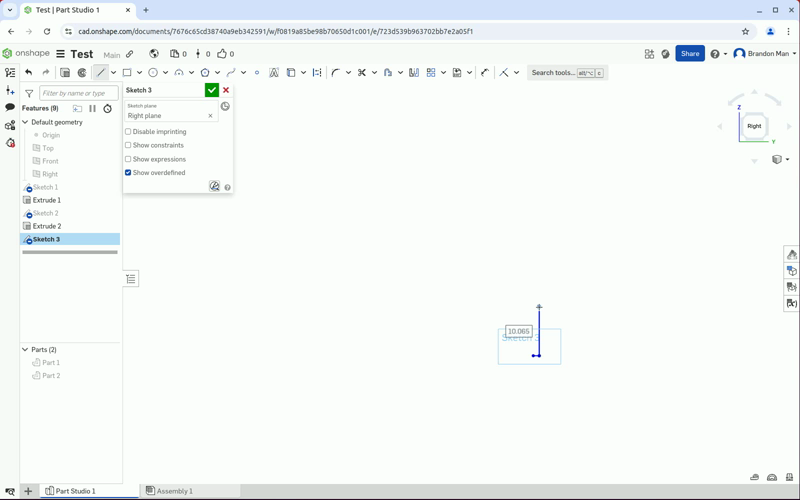
mouse_move(569, 306)
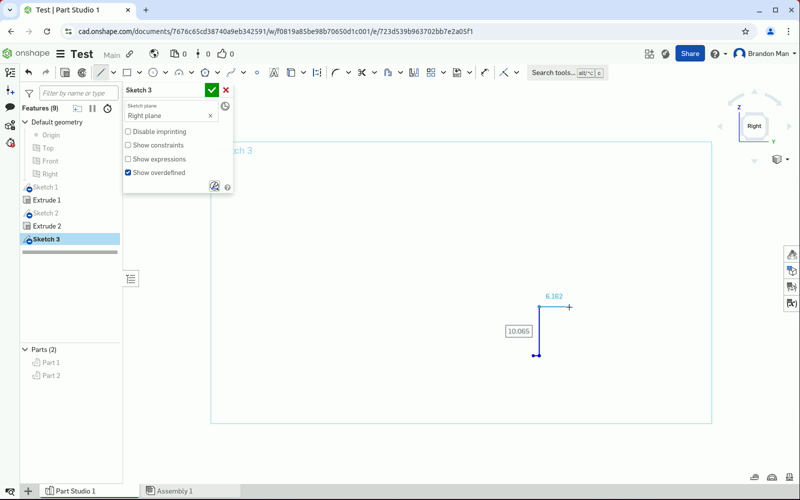
mouse_move(533, 306)
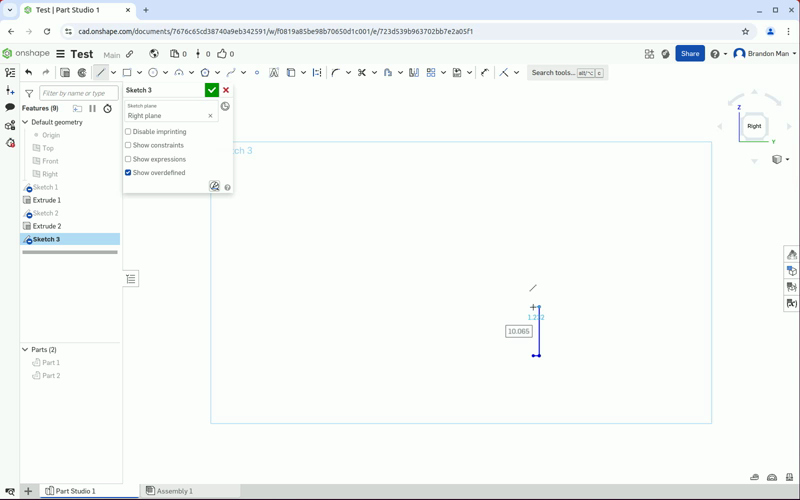
scroll(6)
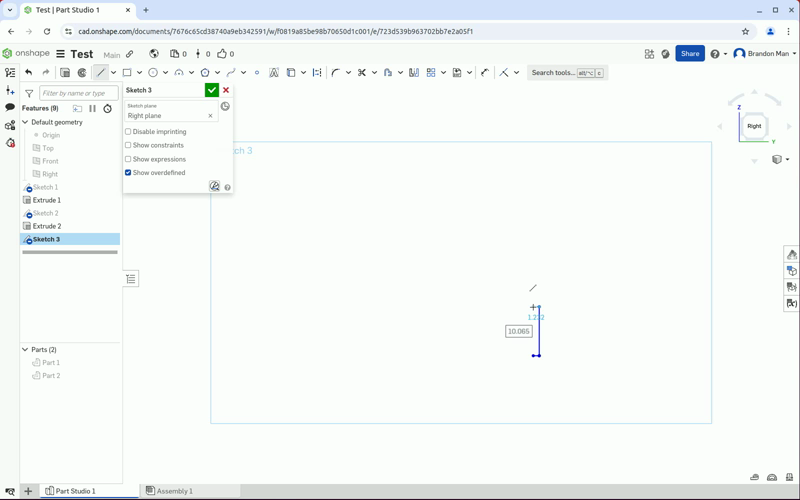
scroll(6)
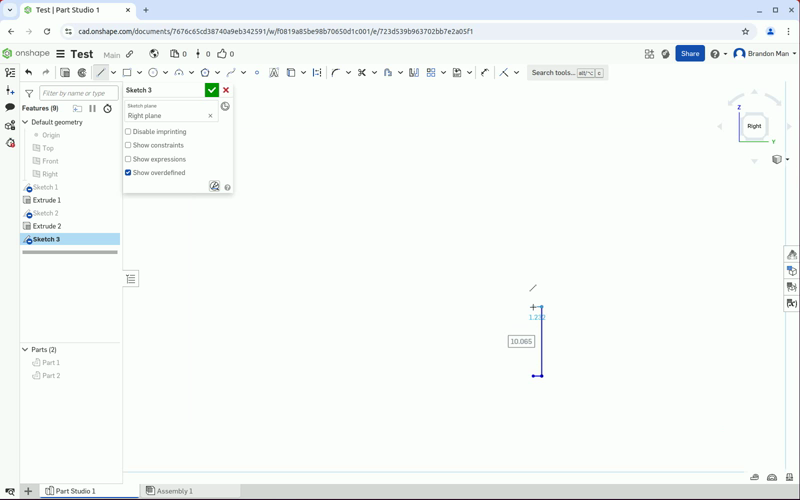
scroll(6)
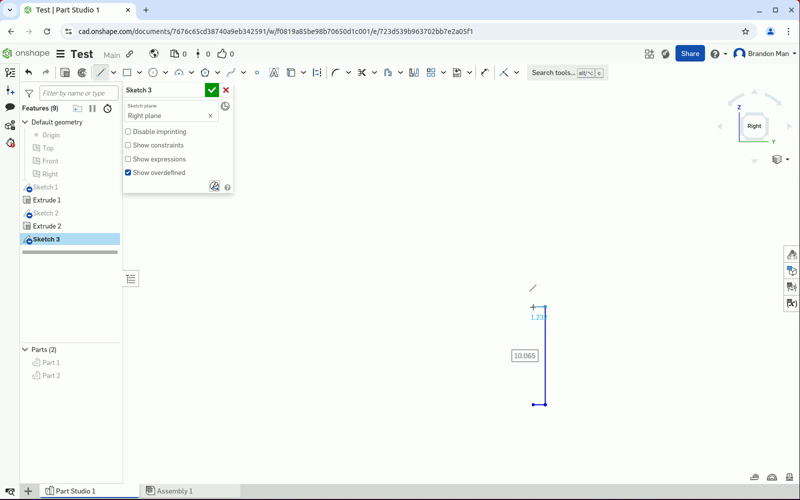
scroll(6)
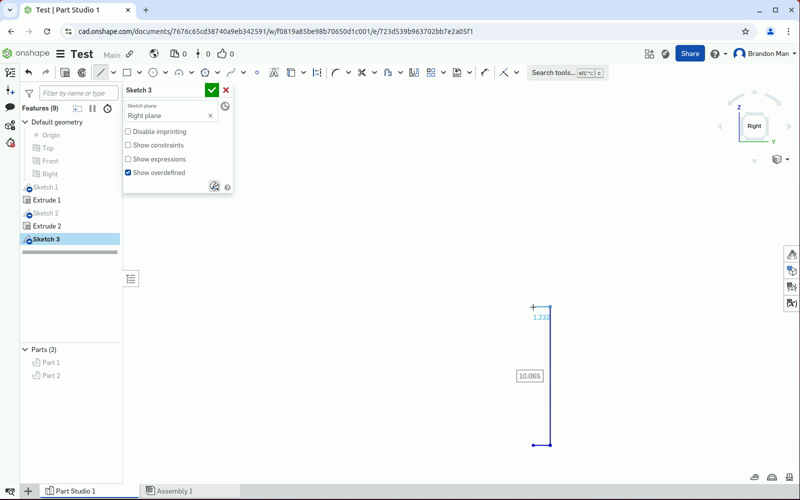
scroll(6)
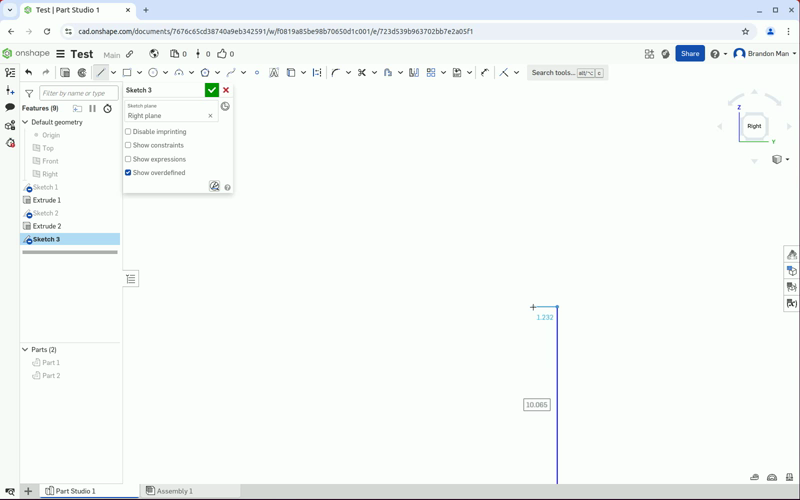
scroll(6)
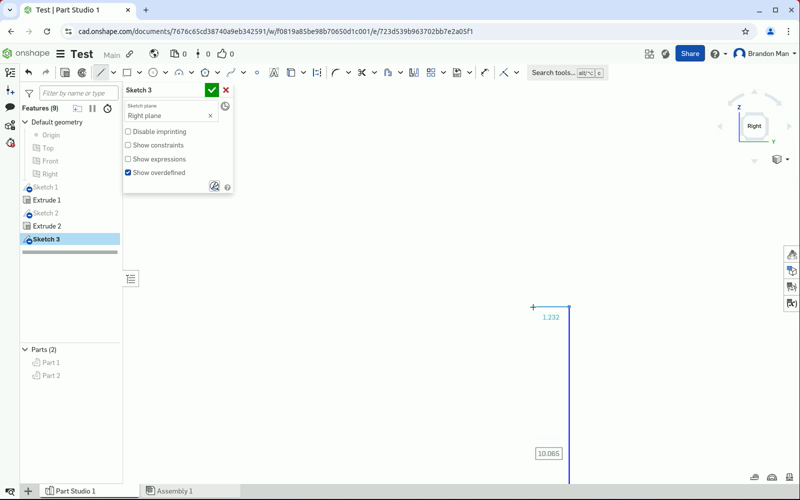
scroll(6)
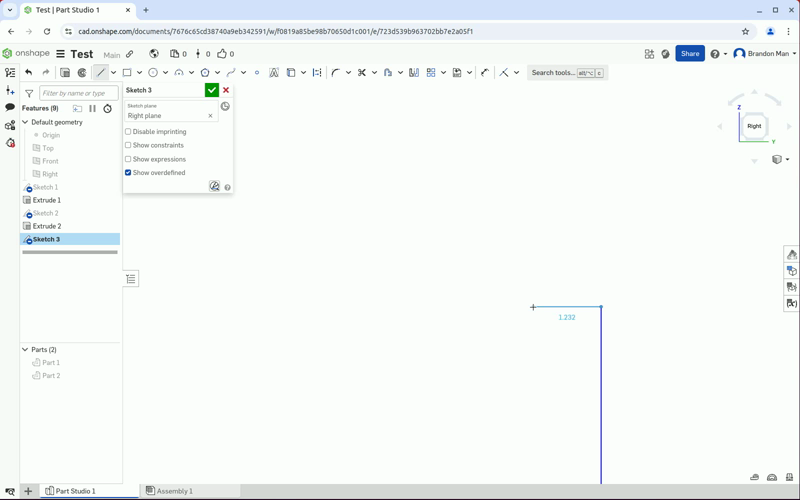
click(533, 306)
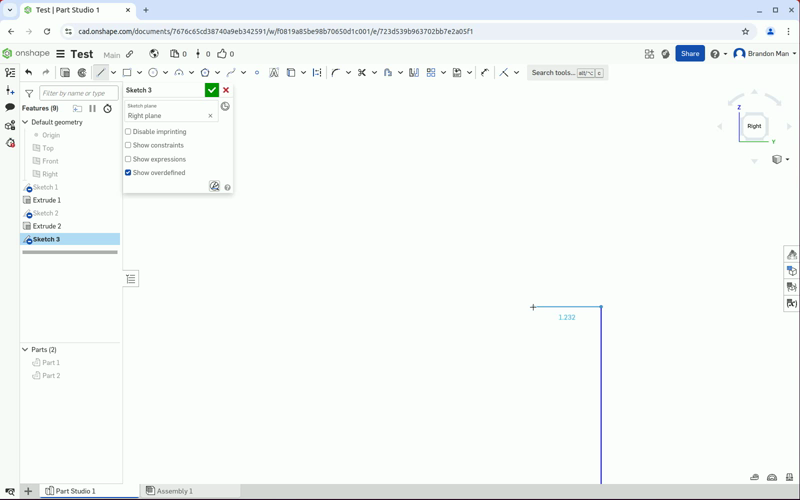
scroll(-6)
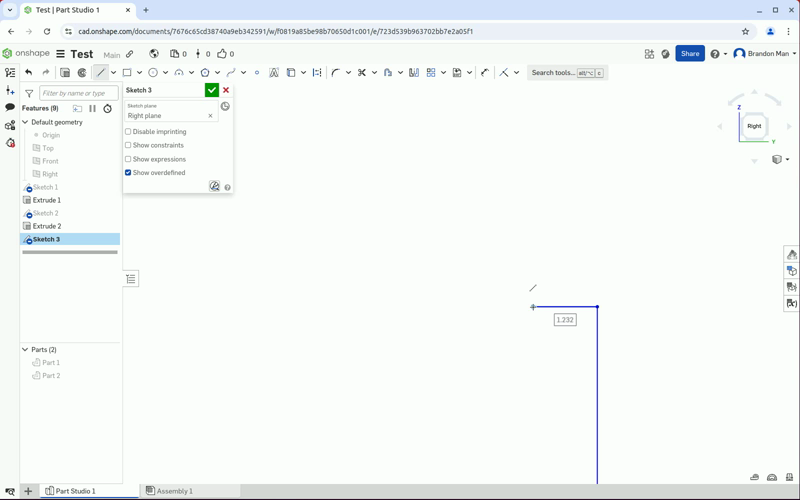
scroll(-6)
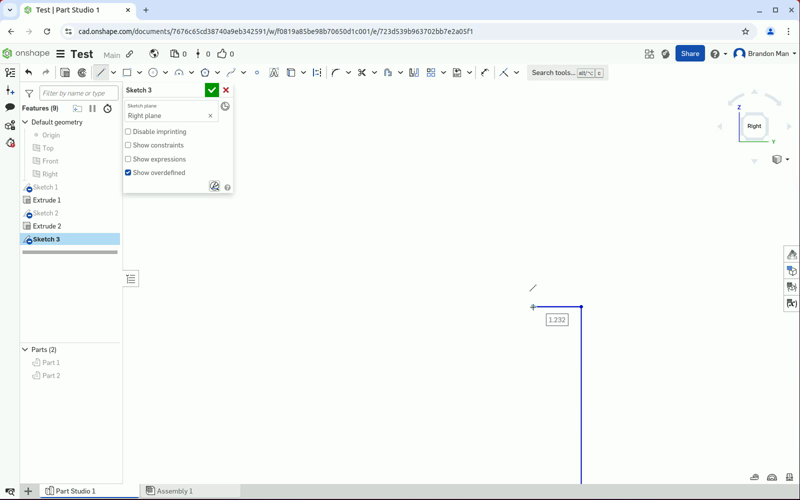
scroll(-6)
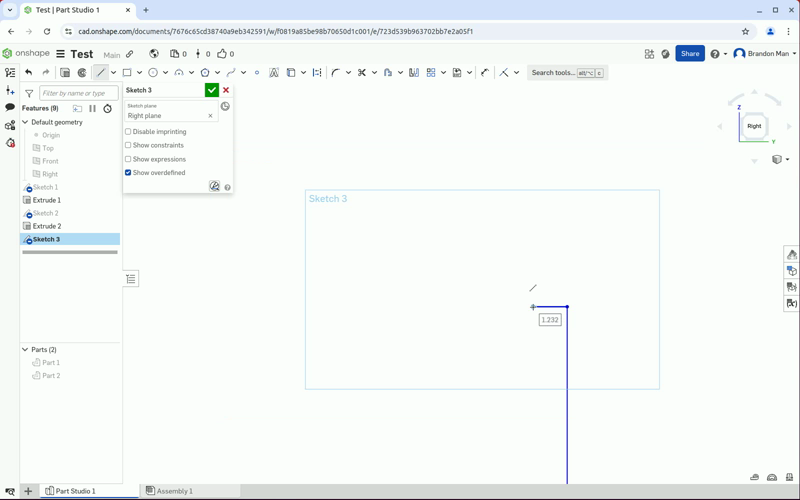
scroll(-6)
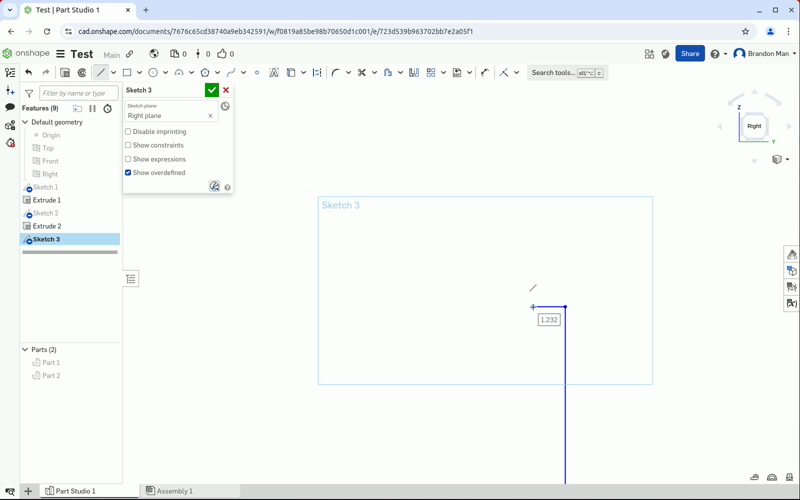
scroll(-6)
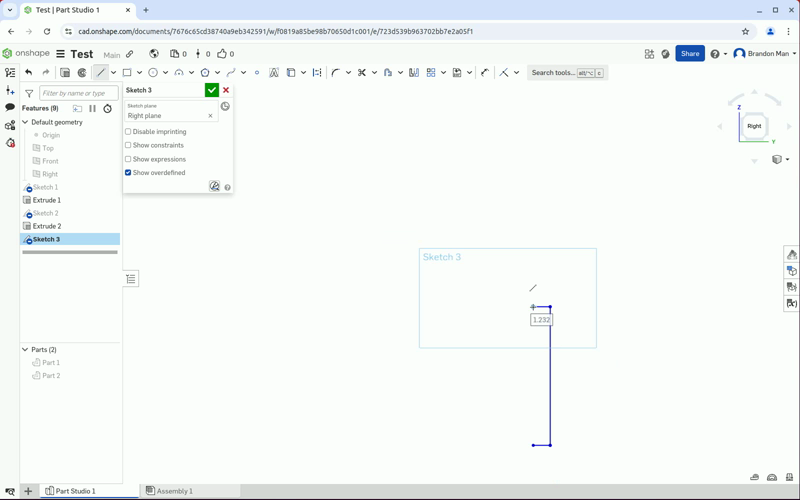
scroll(-6)
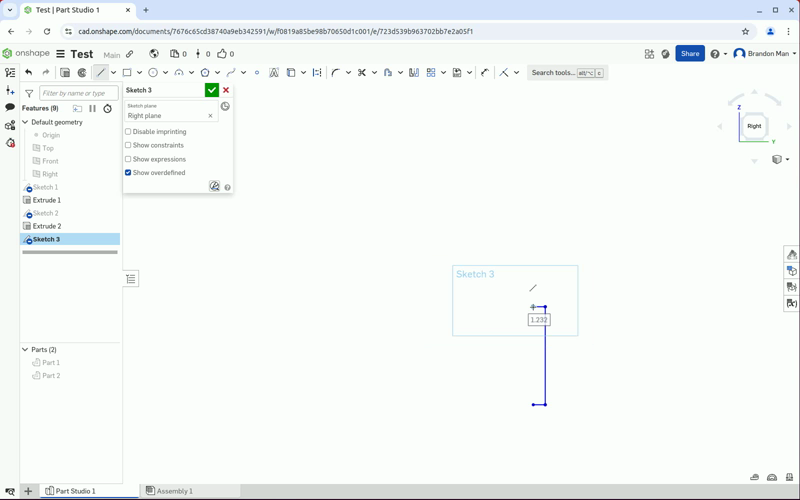
scroll(-6)
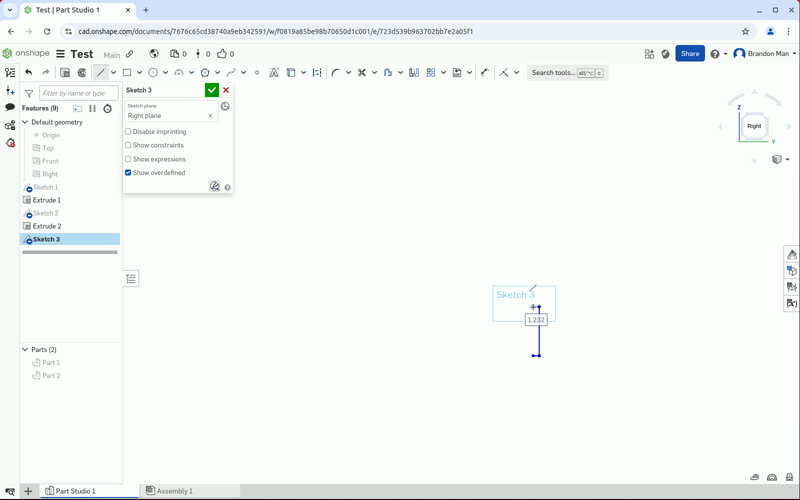
key_up(shift)
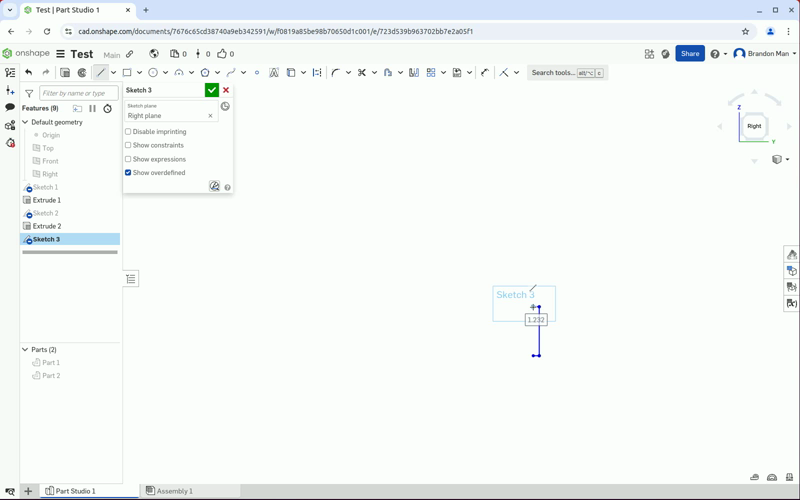
mouse_move(563, 306)
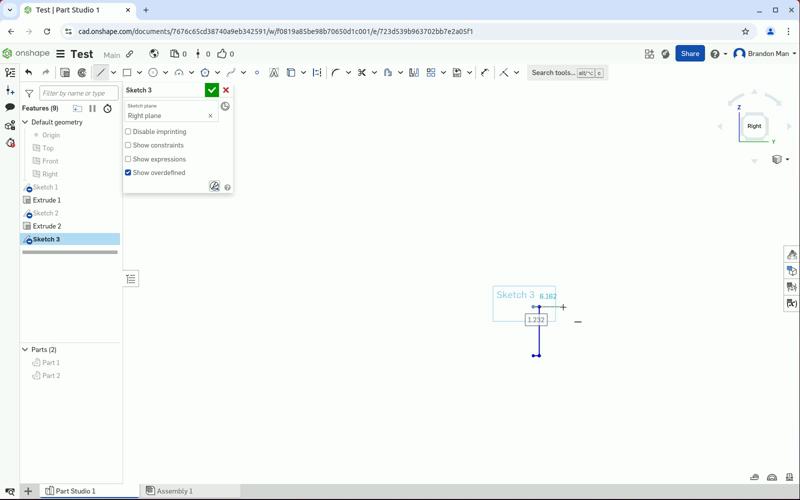
key_down(shift)
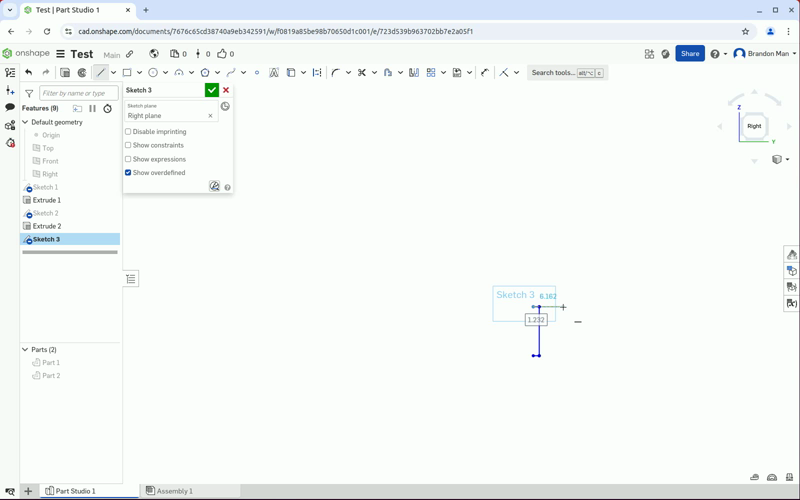
mouse_move(533, 355)
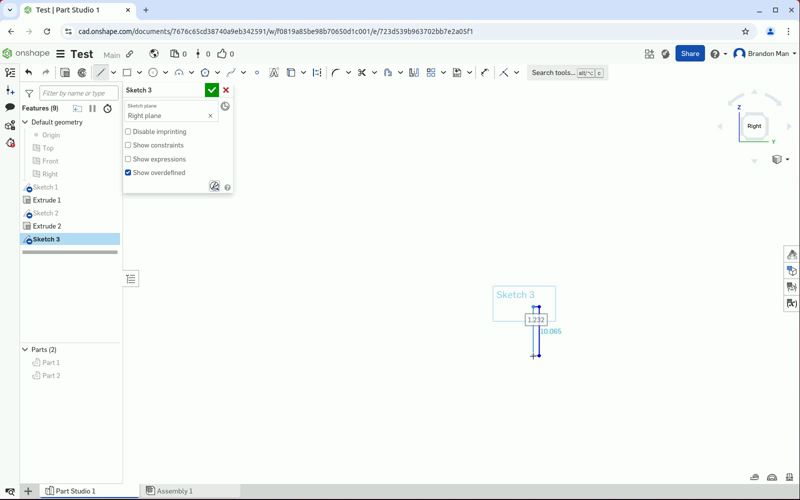
key_up(shift)
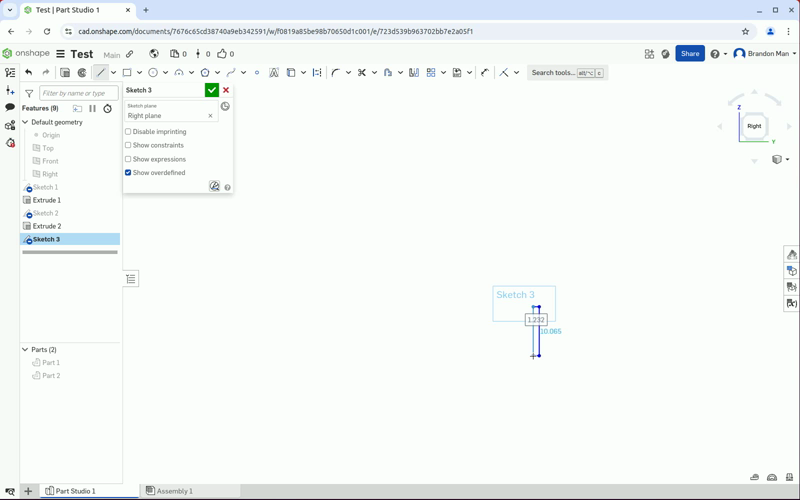
click(533, 355)
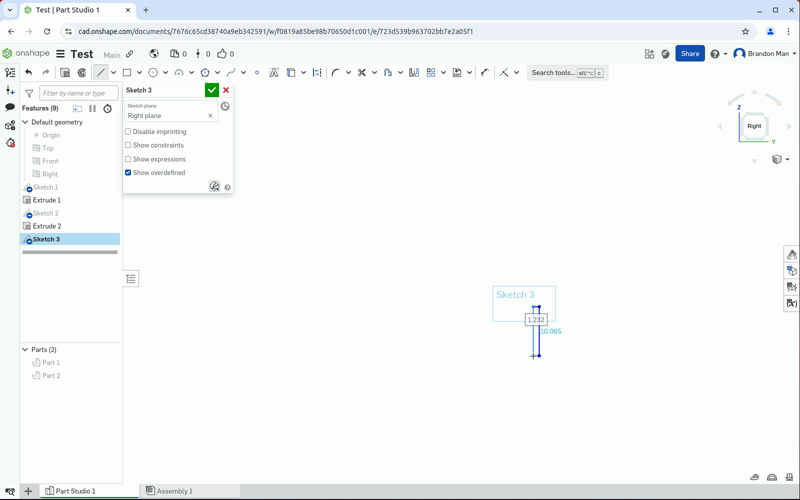
key(esc)
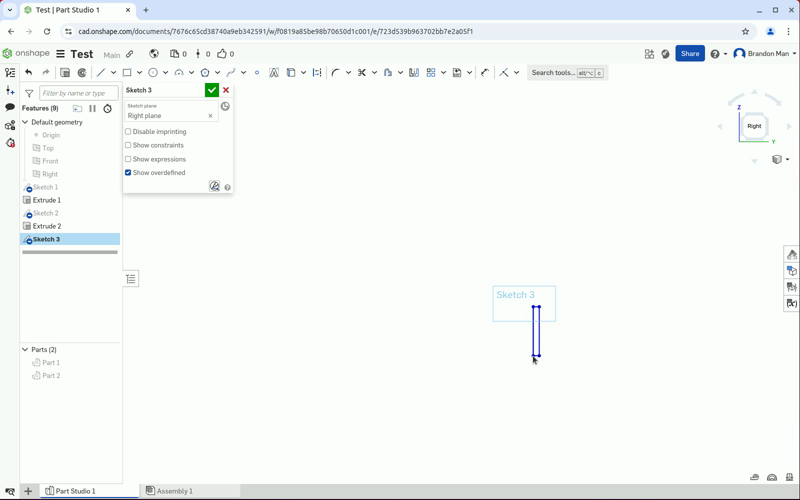
mouse_move(535, 353)
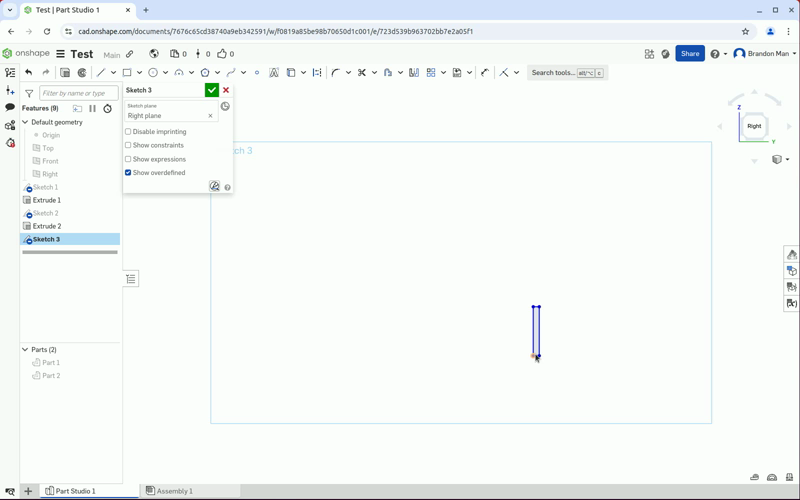
scroll(6)
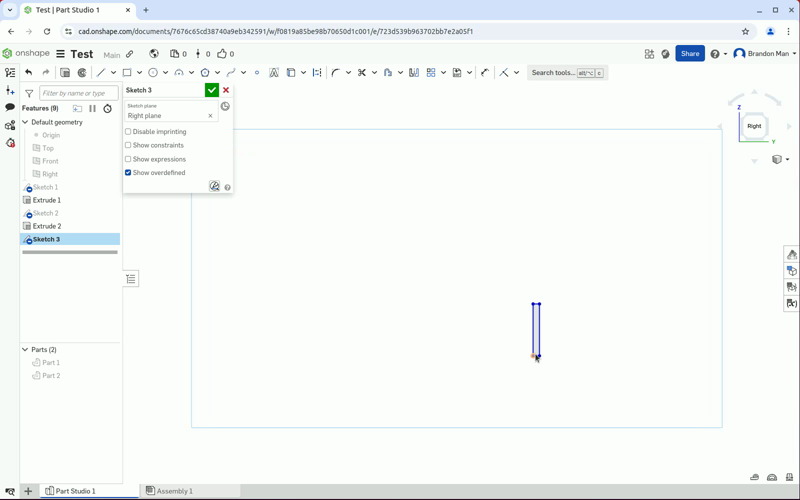
scroll(6)
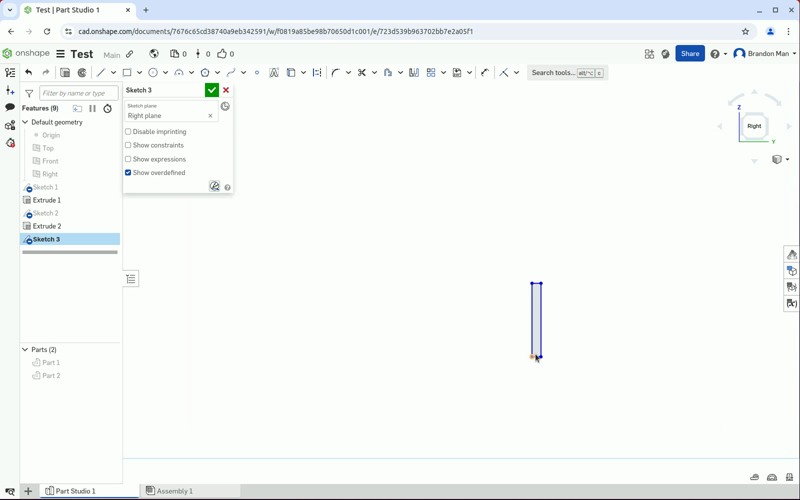
scroll(6)
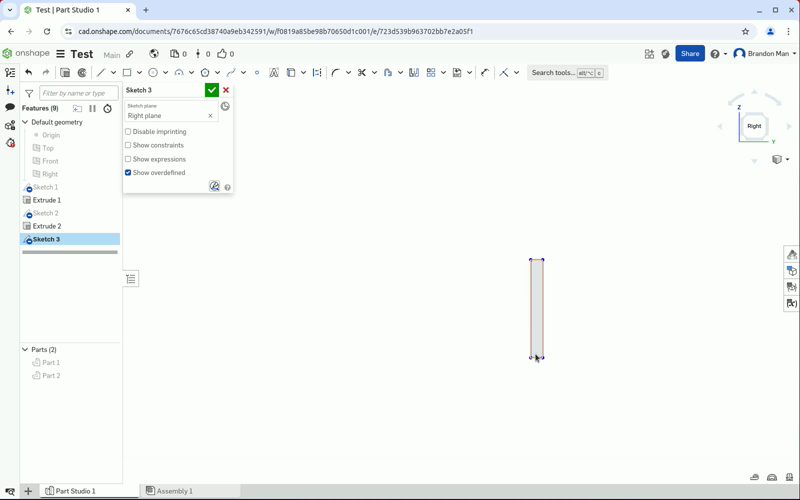
scroll(6)
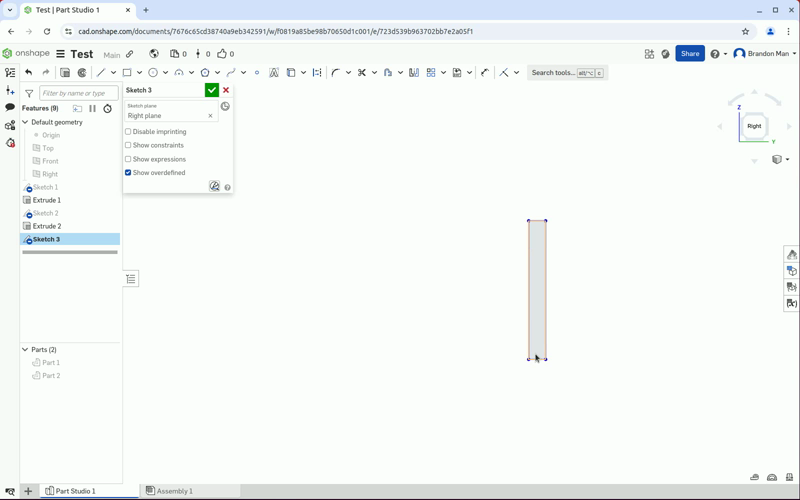
scroll(6)
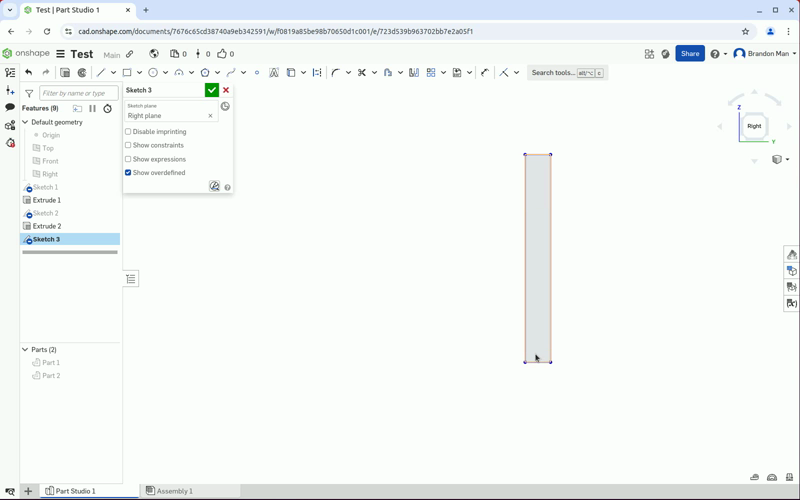
scroll(6)
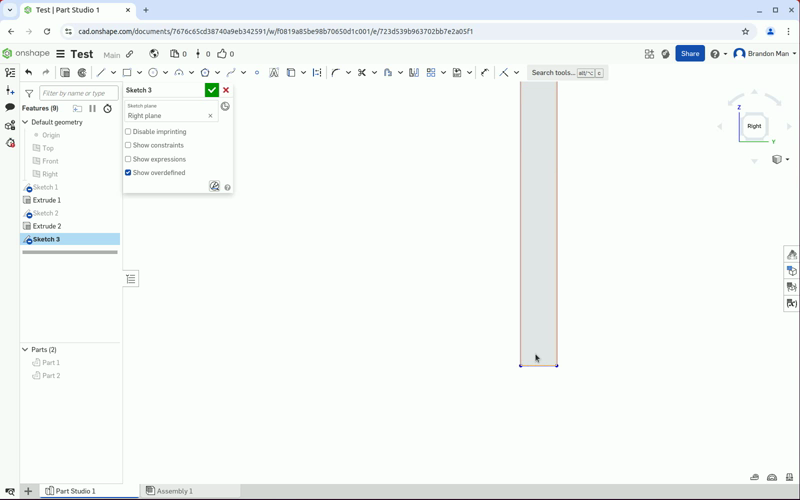
scroll(6)
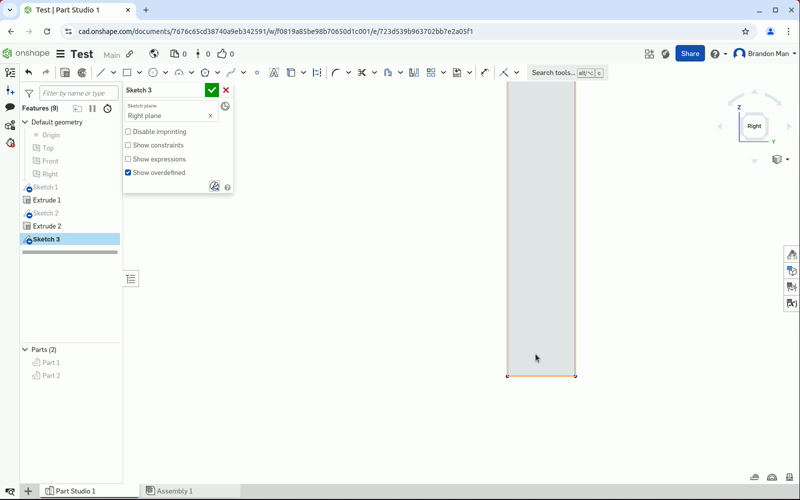
click(535, 353)
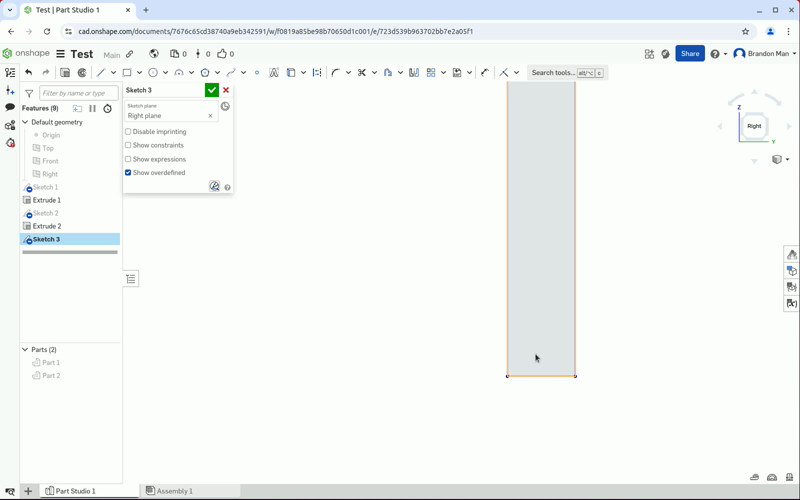
scroll(-6)
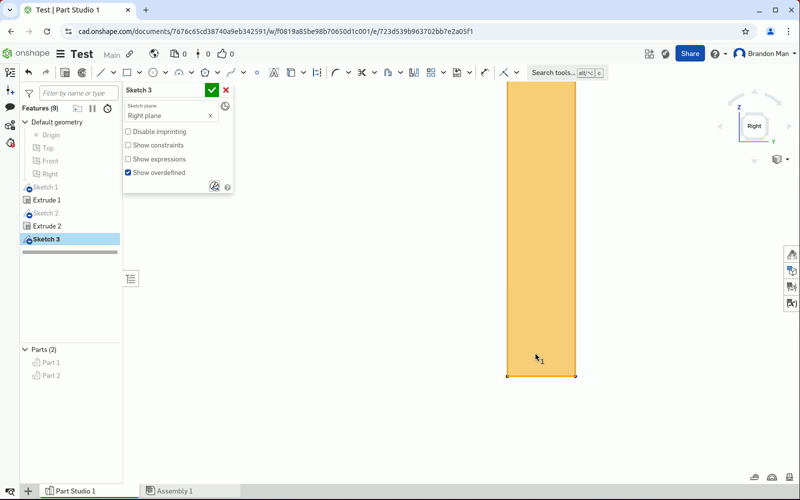
scroll(-6)
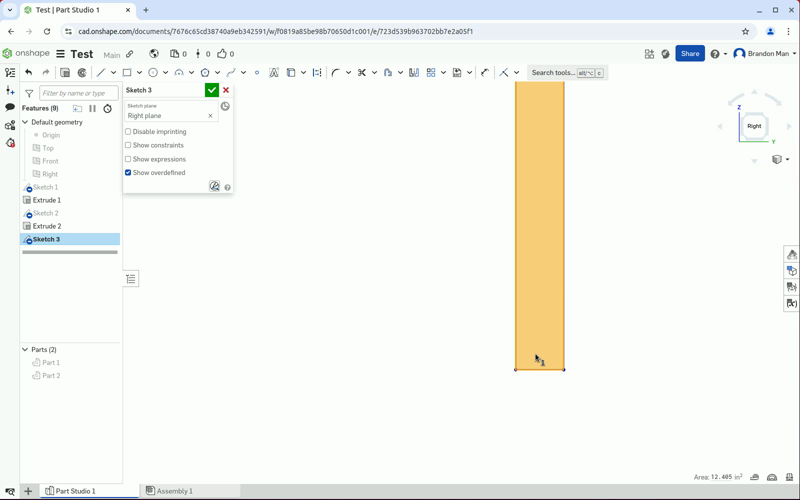
scroll(-6)
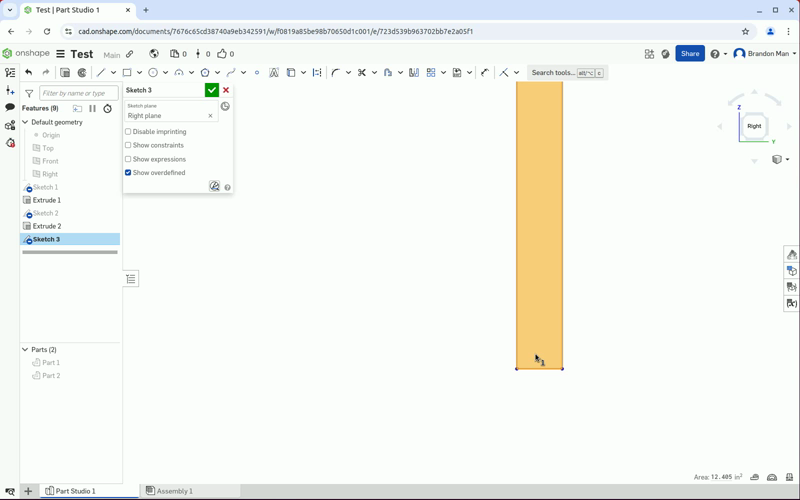
scroll(-6)
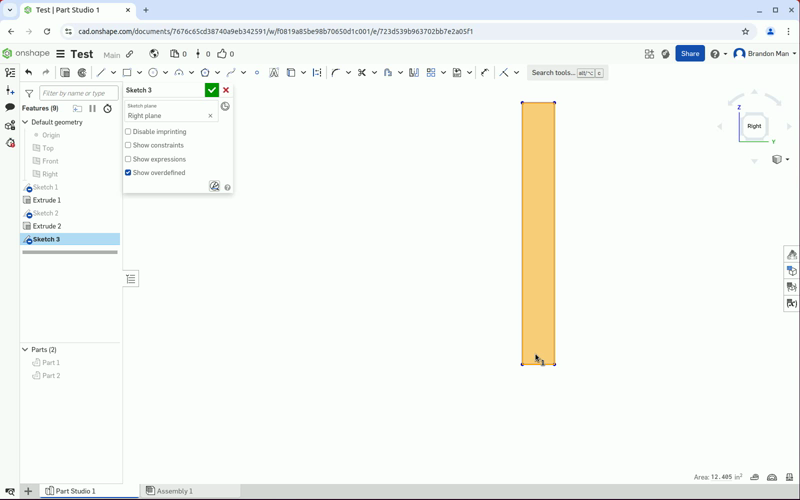
scroll(-6)
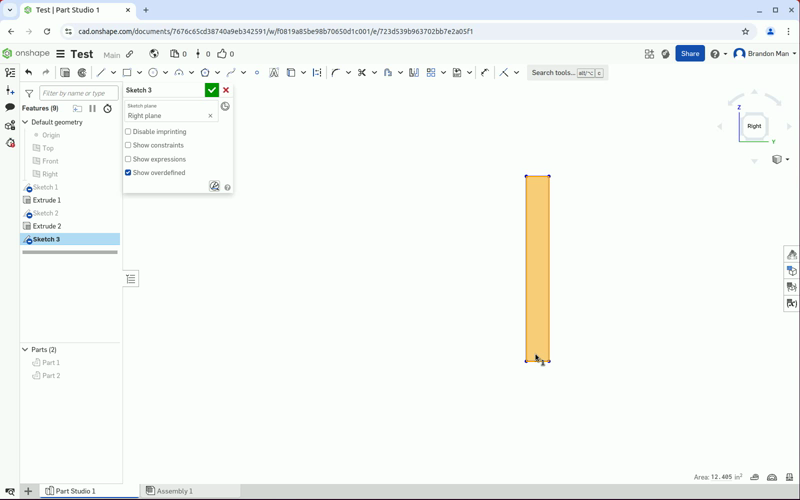
scroll(-6)
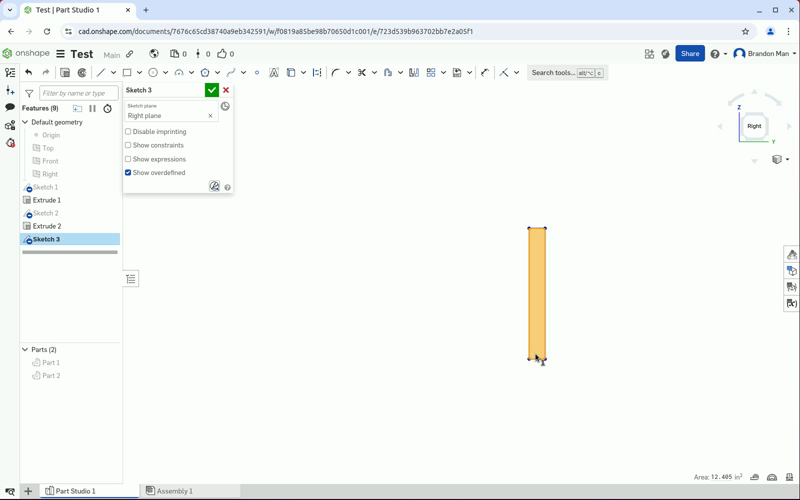
scroll(-6)
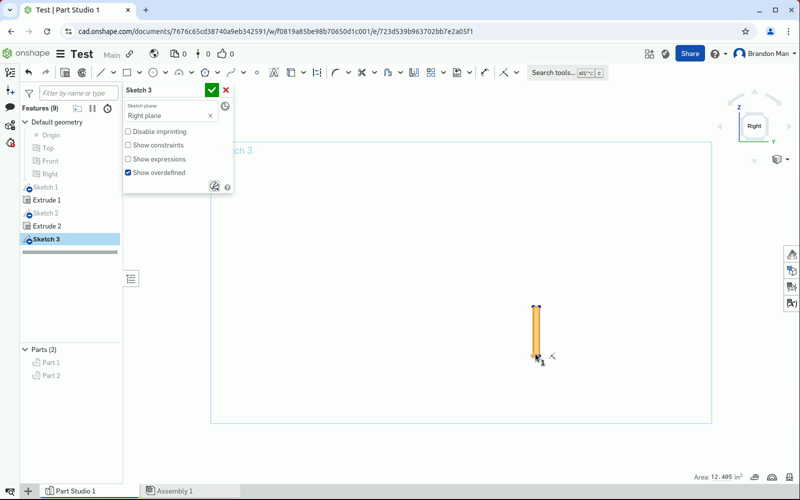
mouse_move(73, 352)
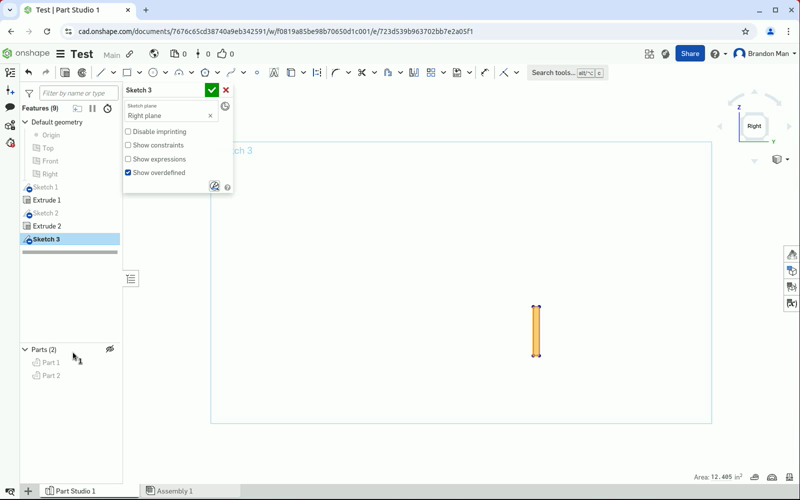
key(shift+y)
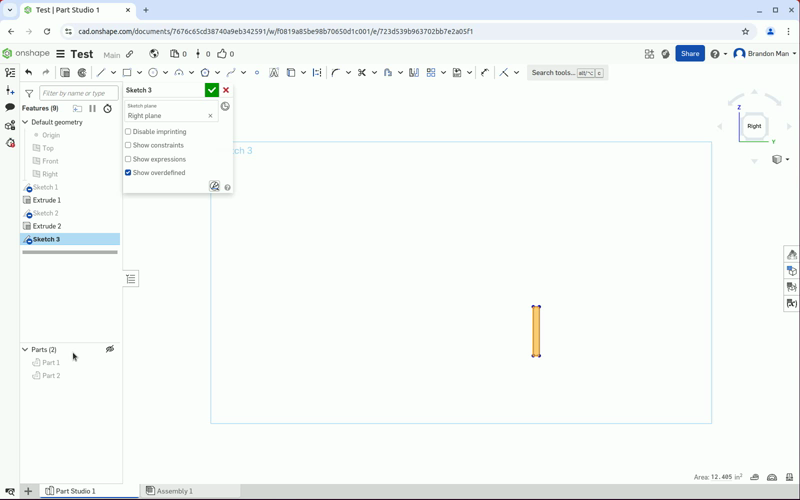
key(shift+e)
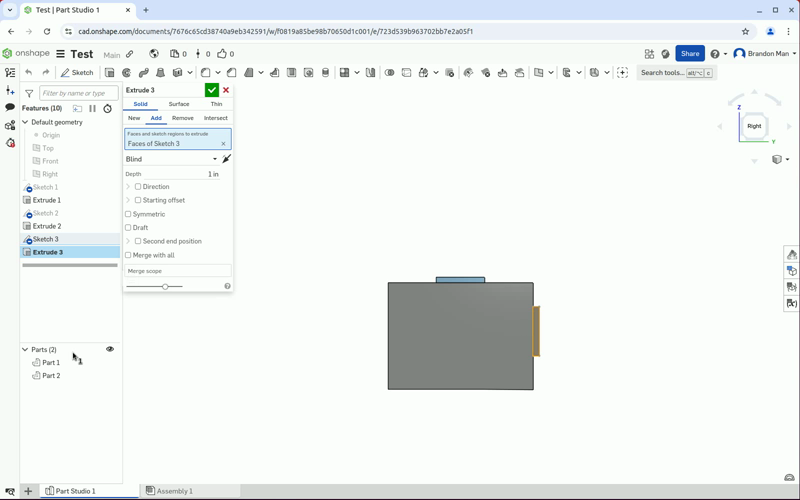
mouse_move(143, 106)
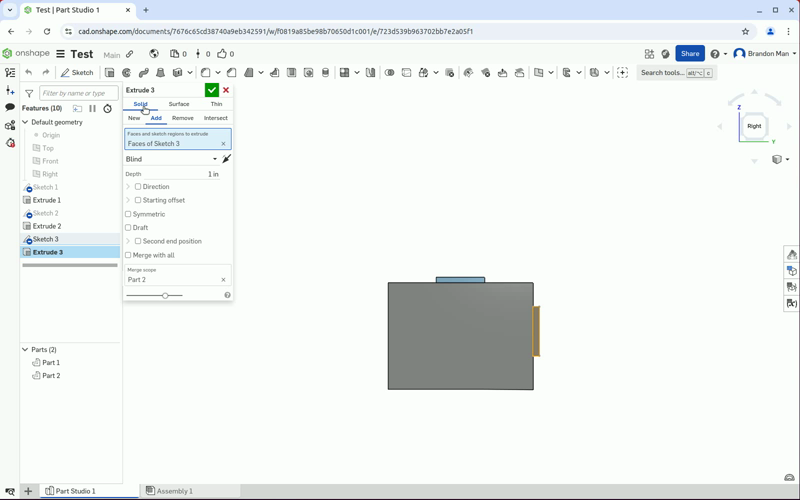
click(143, 106)
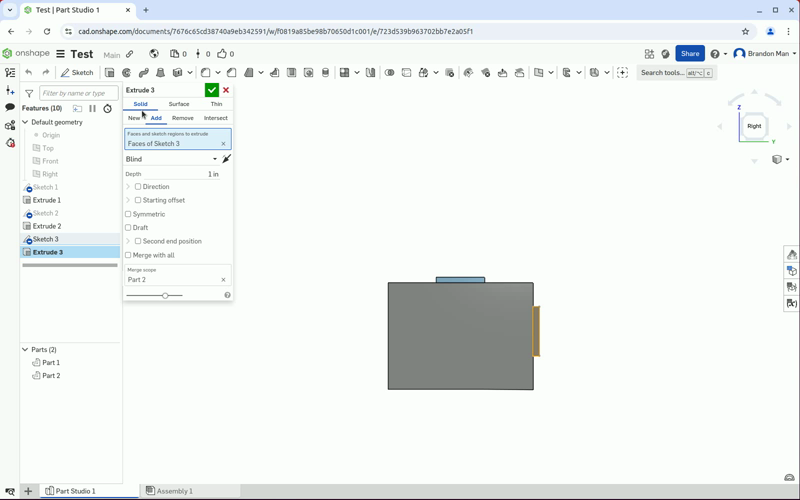
mouse_move(137, 120)
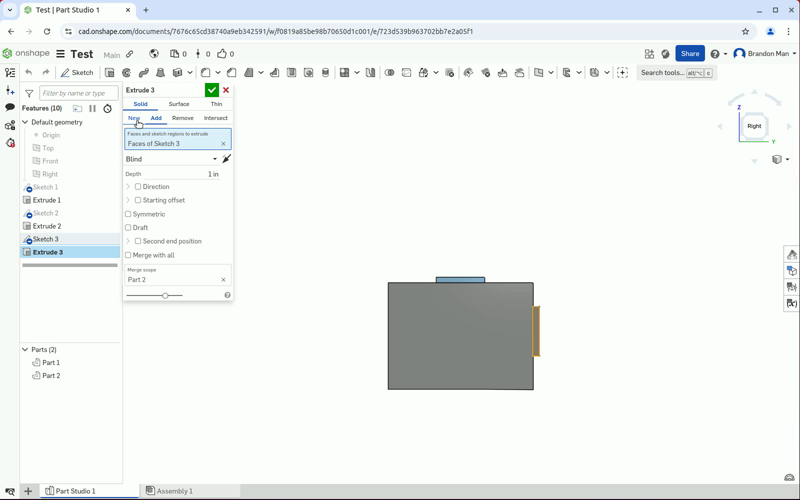
click(137, 120)
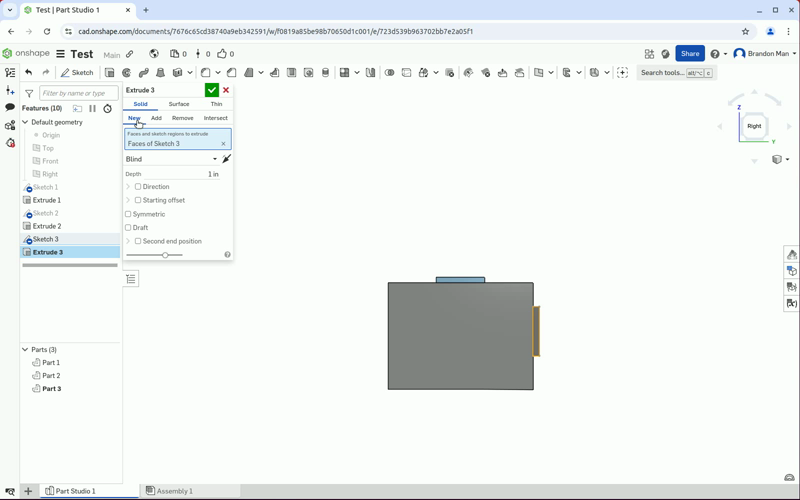
key(tab, 4)
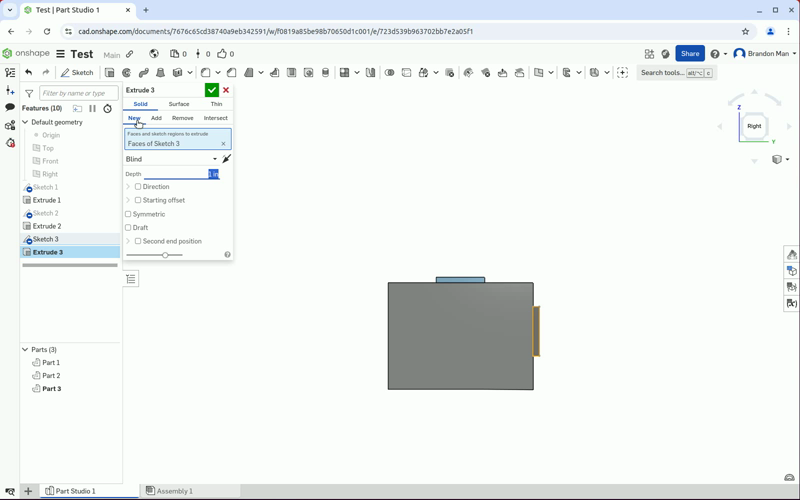
text(1.204)
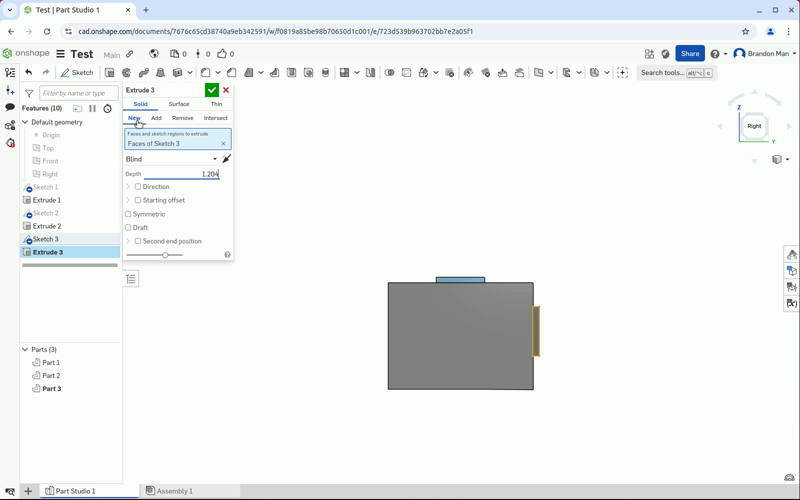
key(enter)
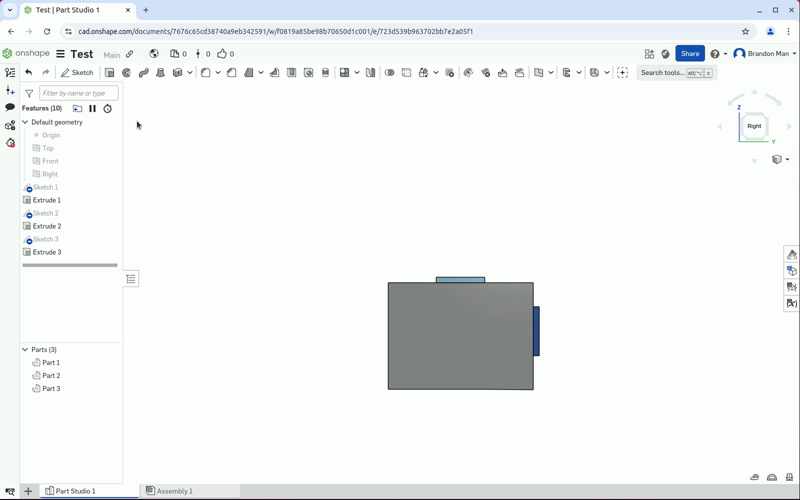
key(shift+h)
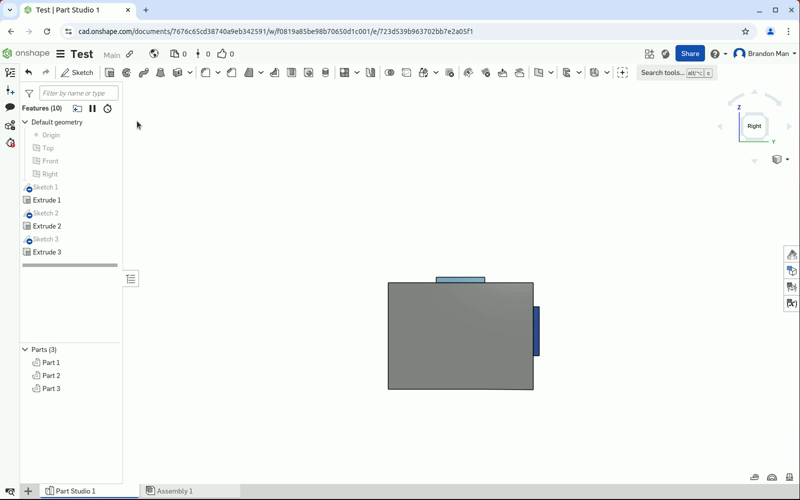
key(shift+h)
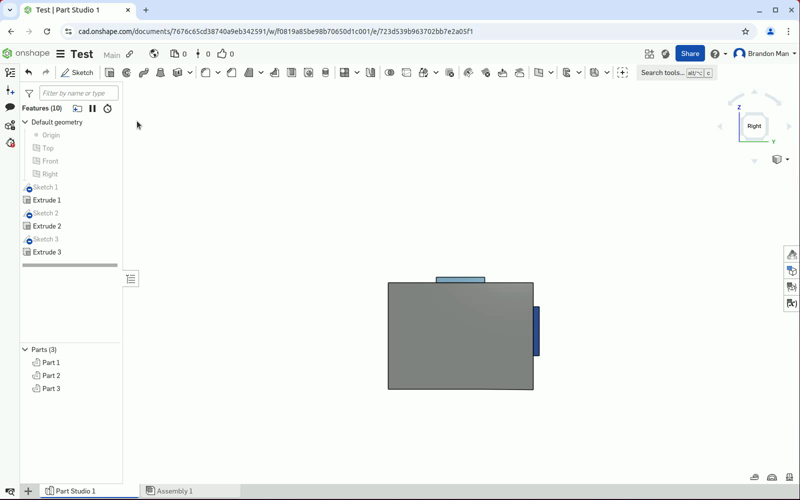
mouse_move(73, 189)
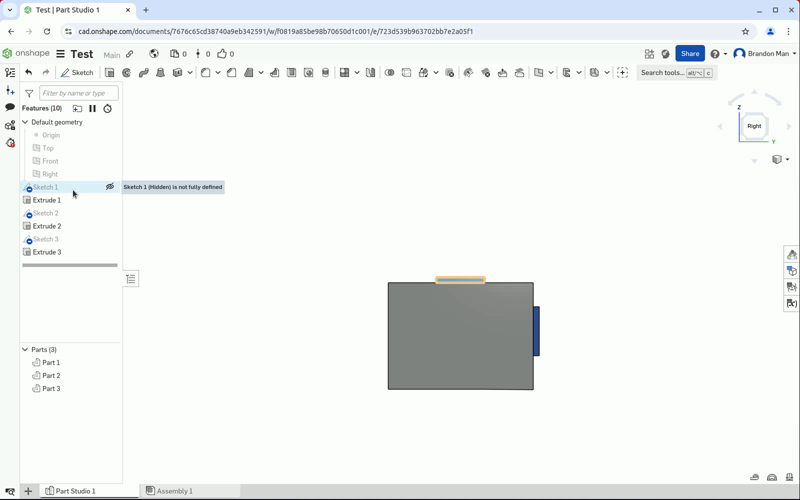
click(73, 189)
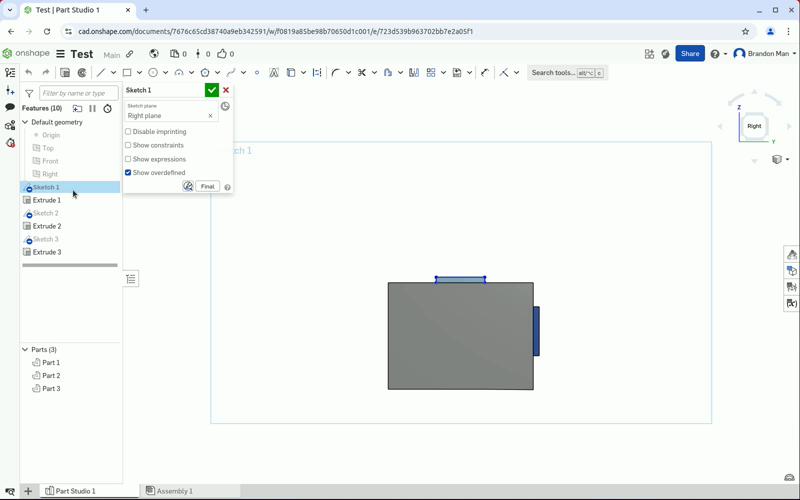
mouse_move(229, 92)
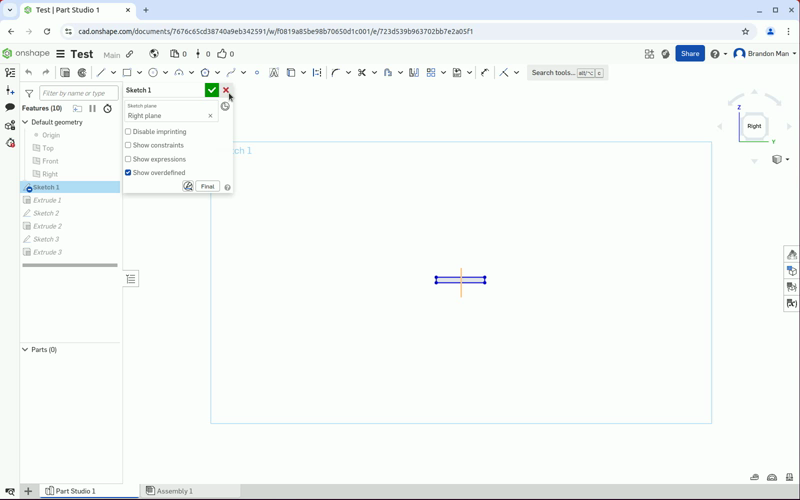
click(229, 92)
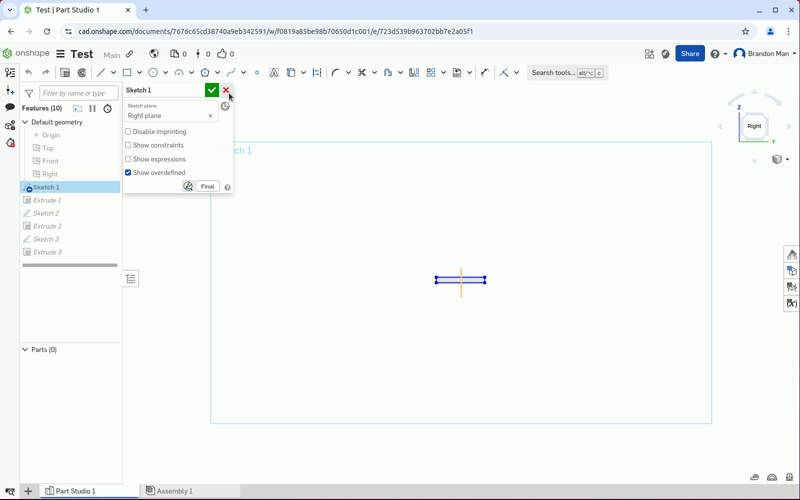
key(shift+s)
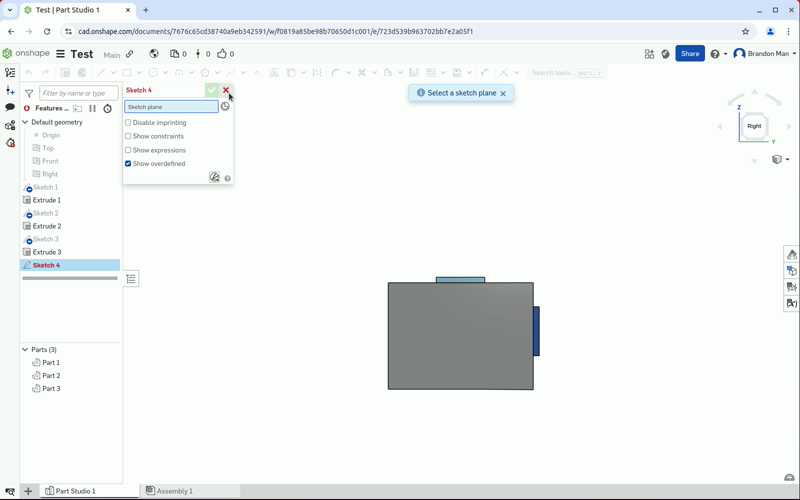
mouse_move(73, 176)
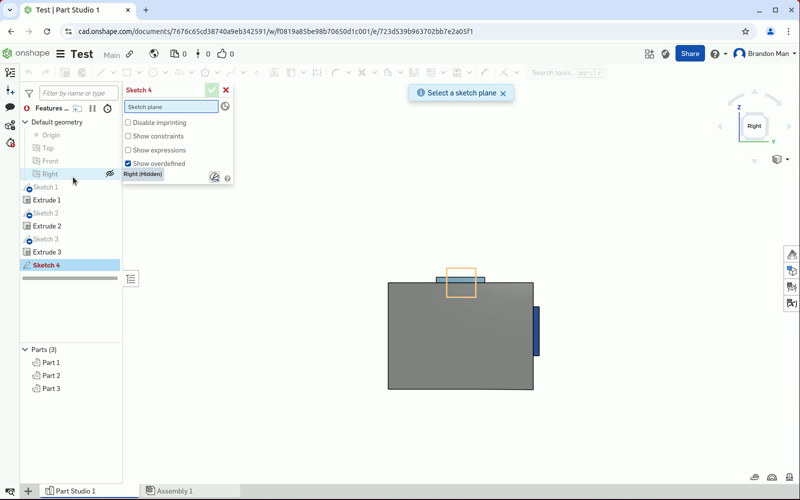
click(73, 176)
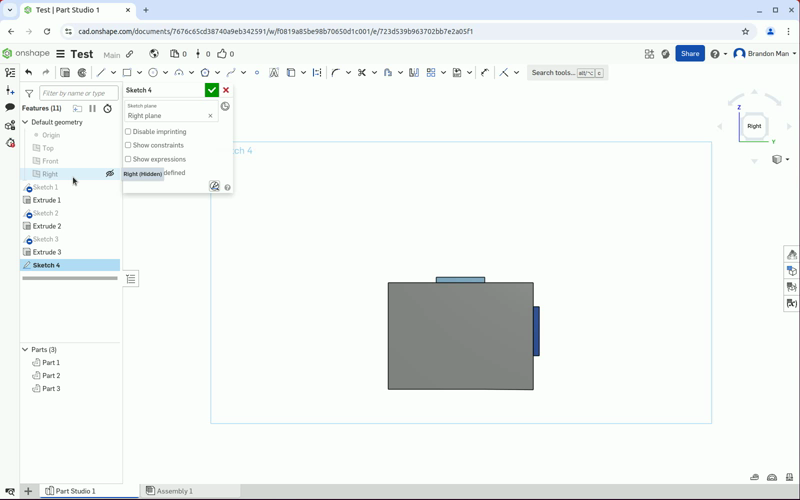
mouse_move(73, 352)
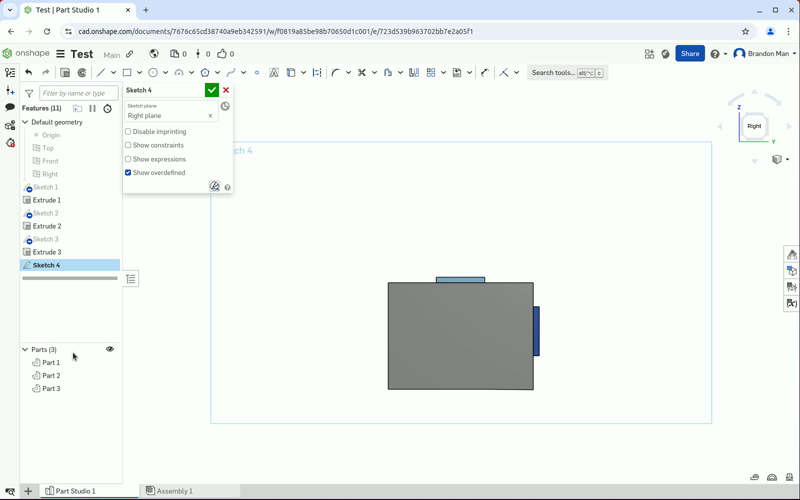
key(y)
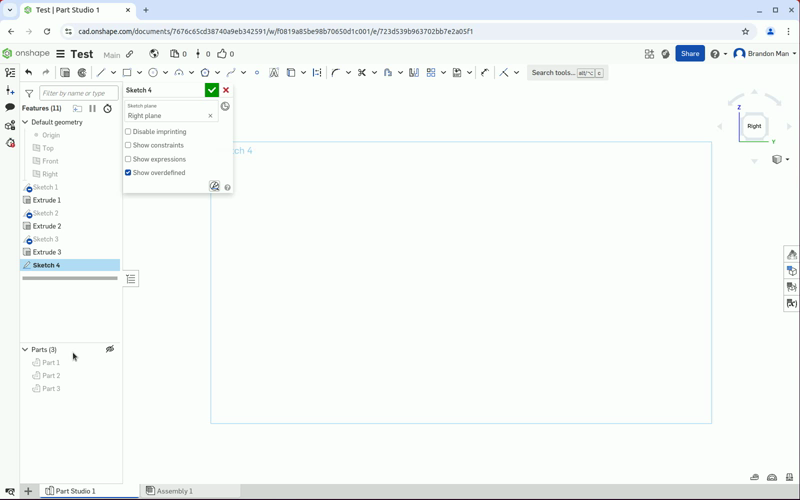
key(l)
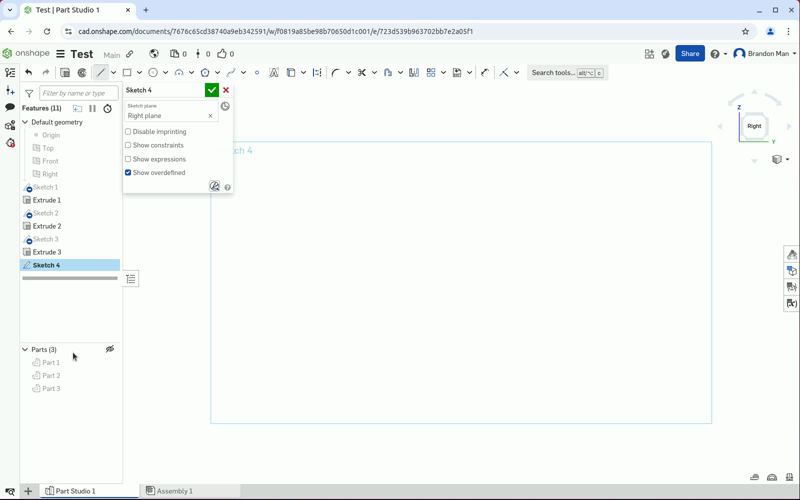
key_down(shift)
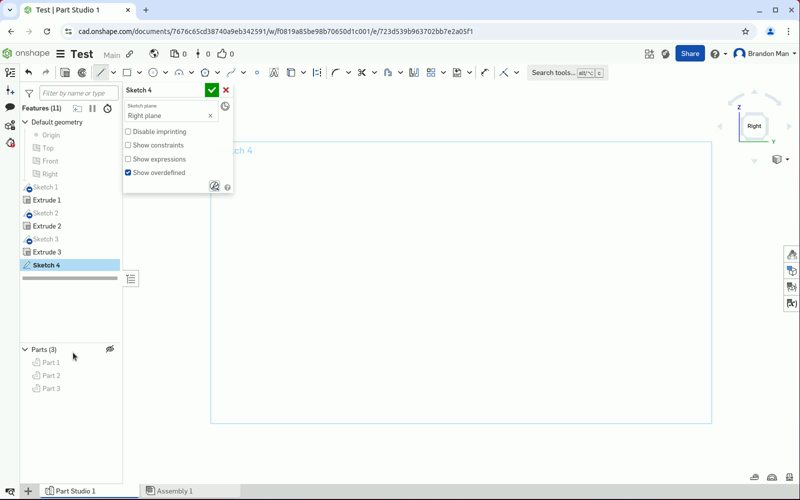
mouse_move(436, 395)
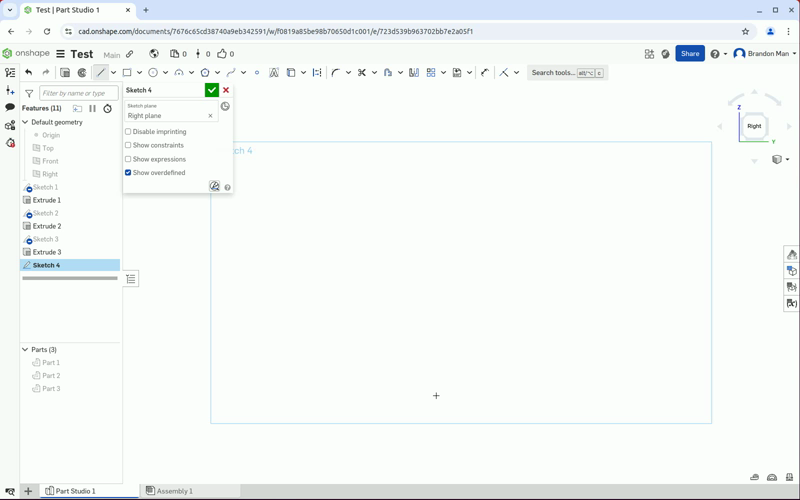
click(436, 395)
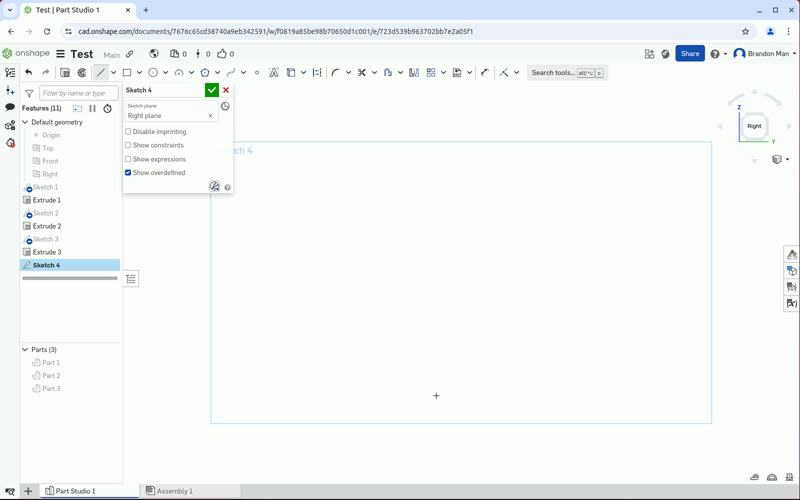
key_up(shift)
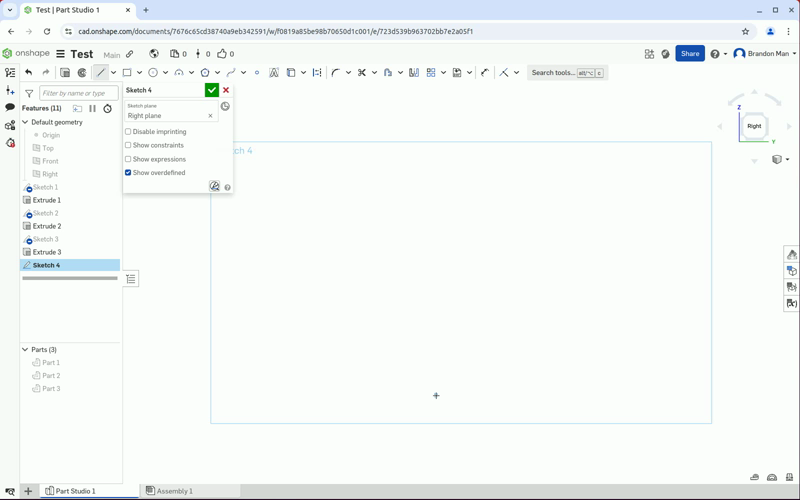
key_down(shift)
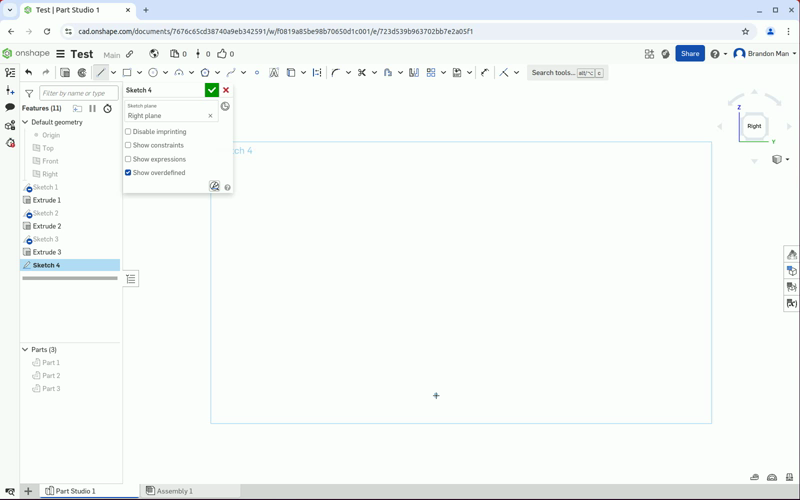
mouse_move(466, 395)
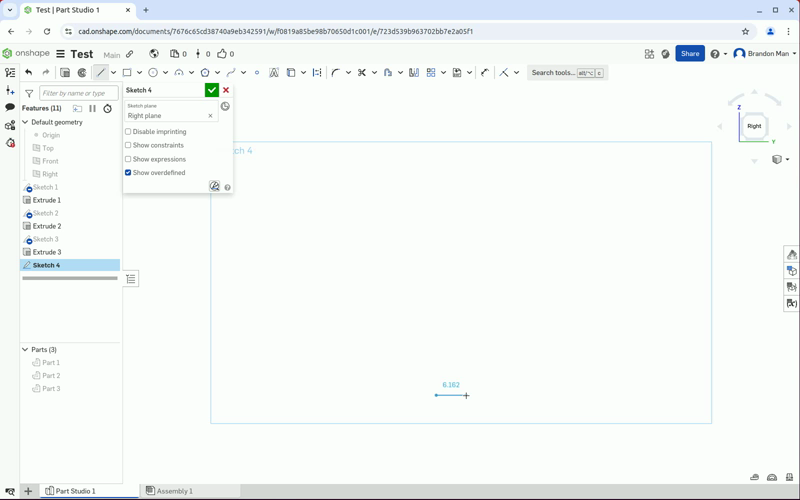
mouse_move(484, 395)
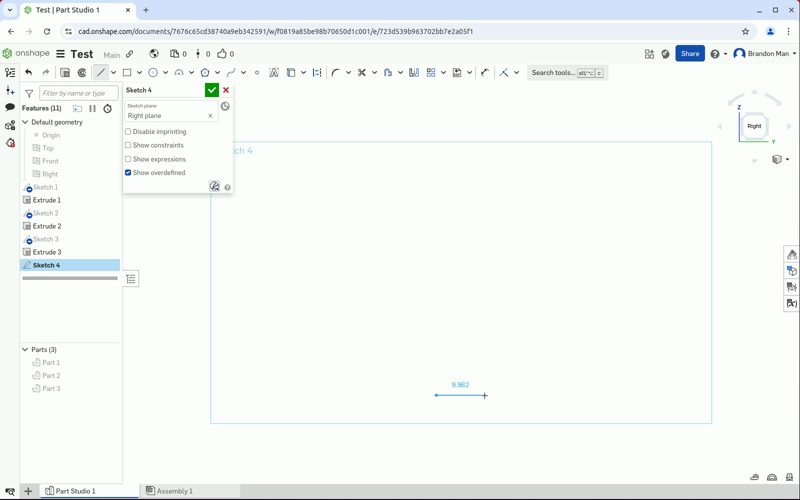
click(484, 395)
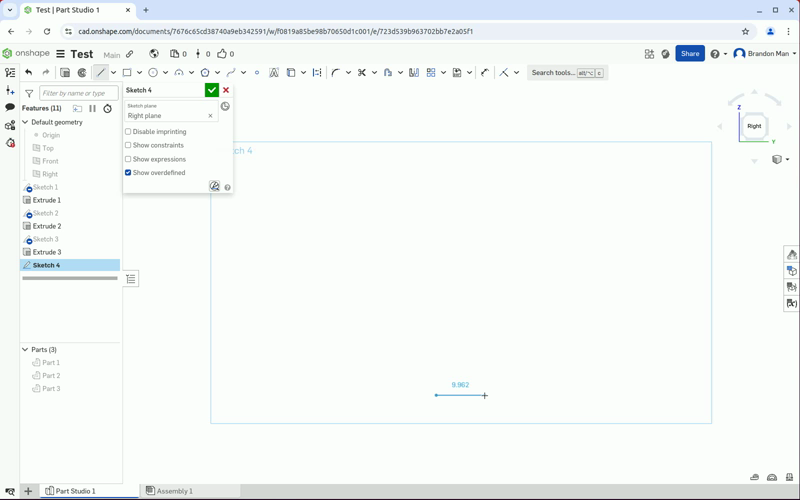
key_up(shift)
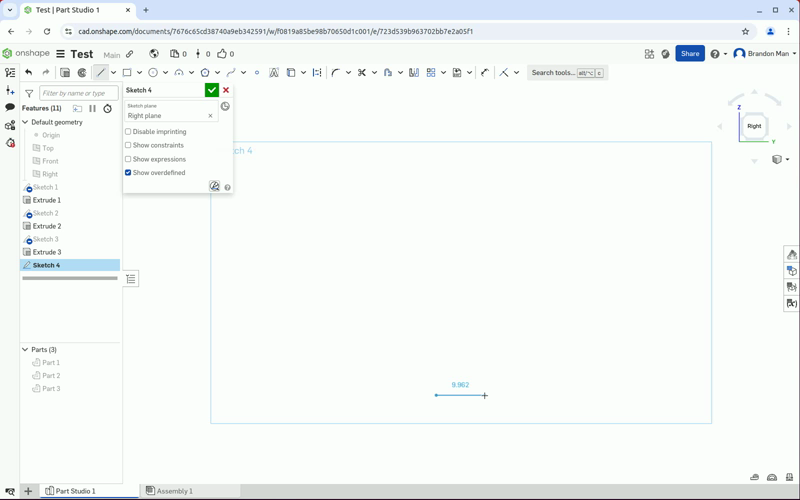
key_down(shift)
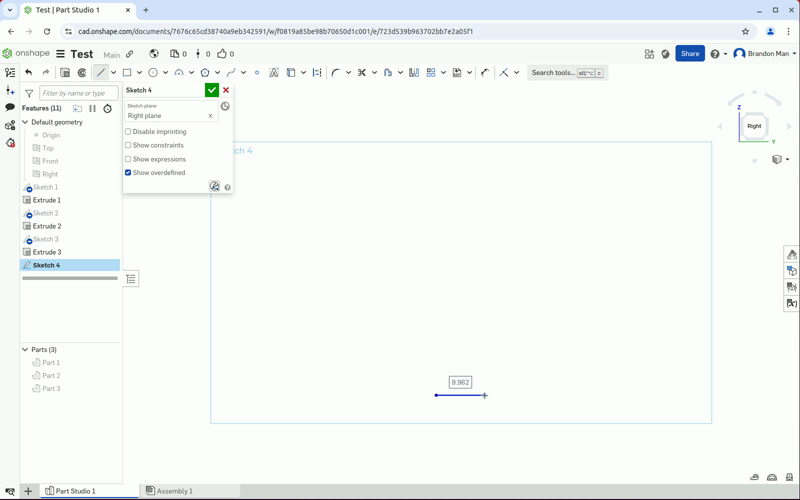
mouse_move(514, 395)
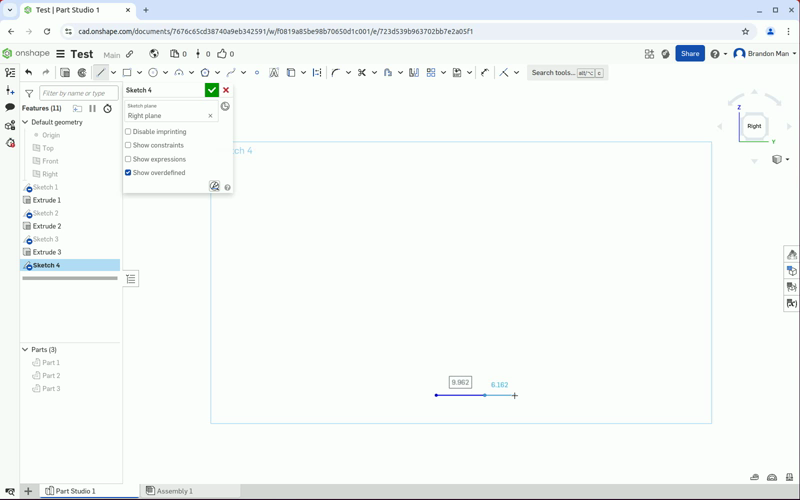
mouse_move(484, 389)
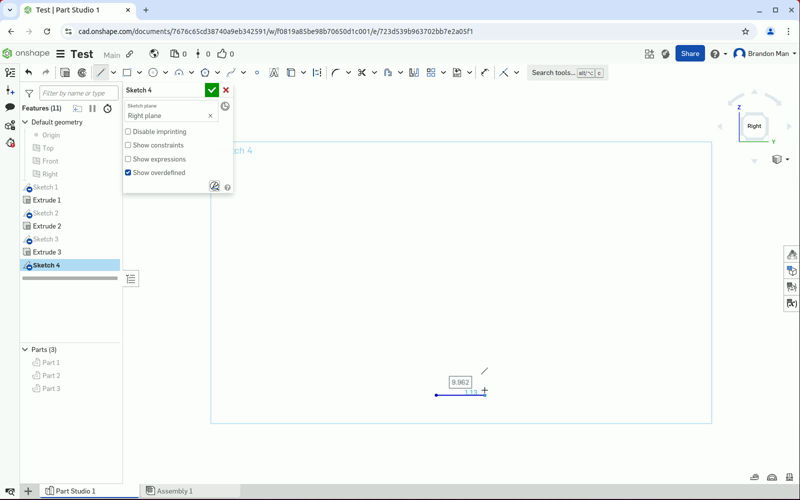
scroll(6)
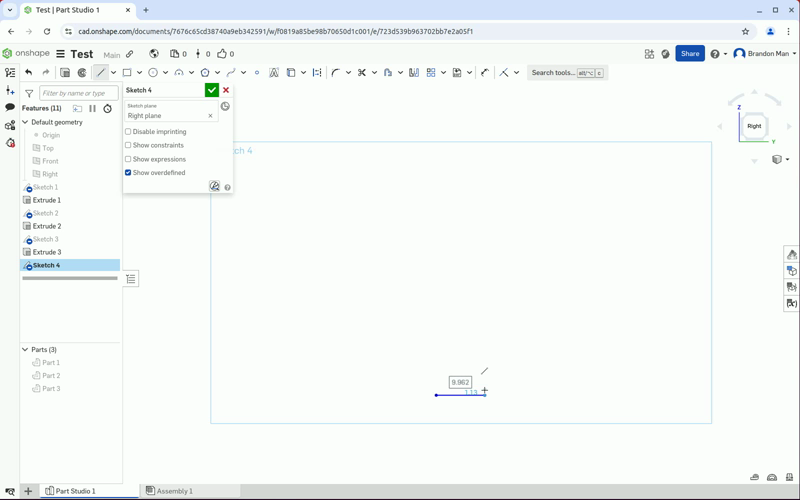
scroll(6)
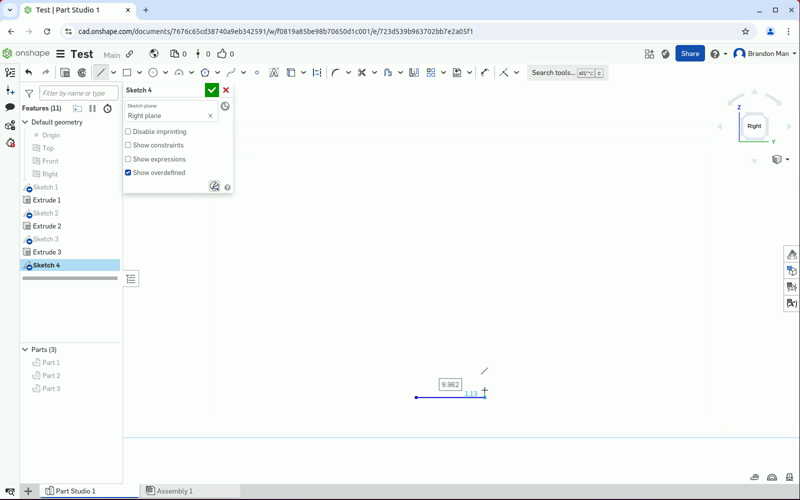
scroll(6)
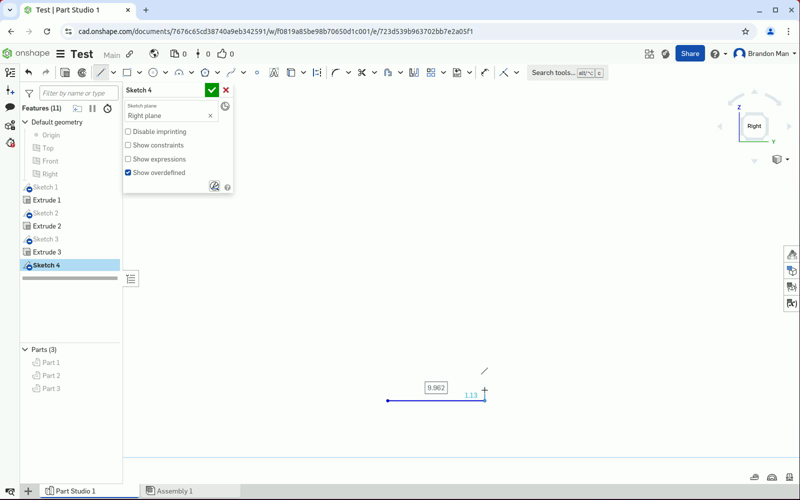
scroll(6)
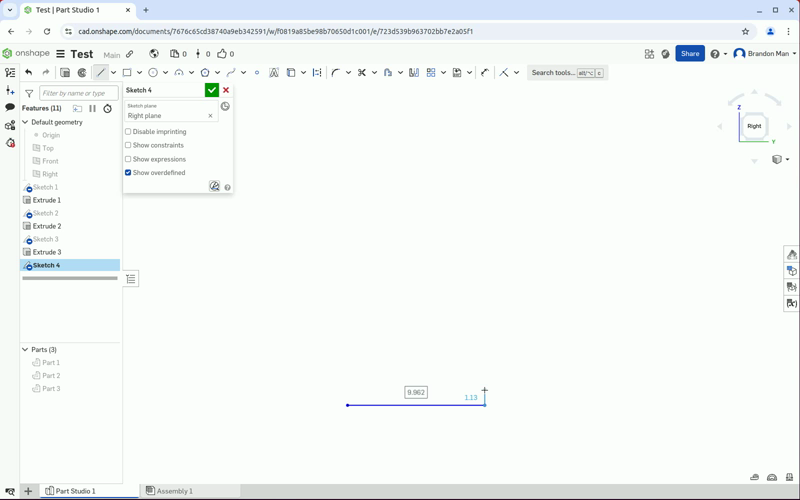
scroll(6)
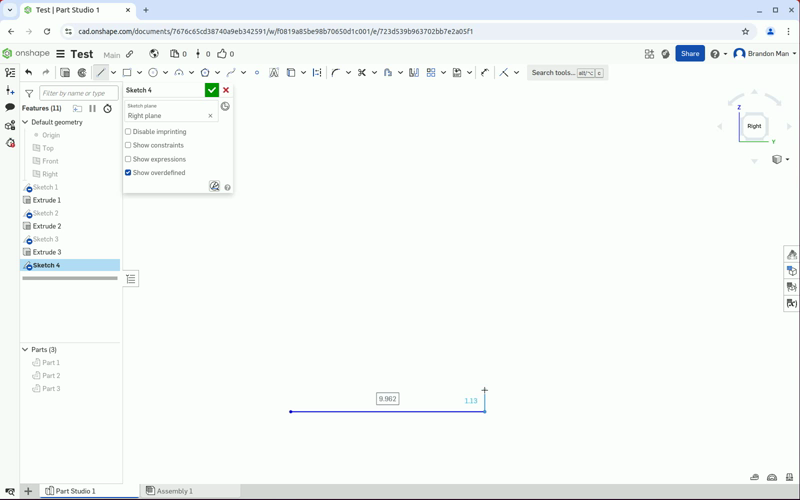
scroll(6)
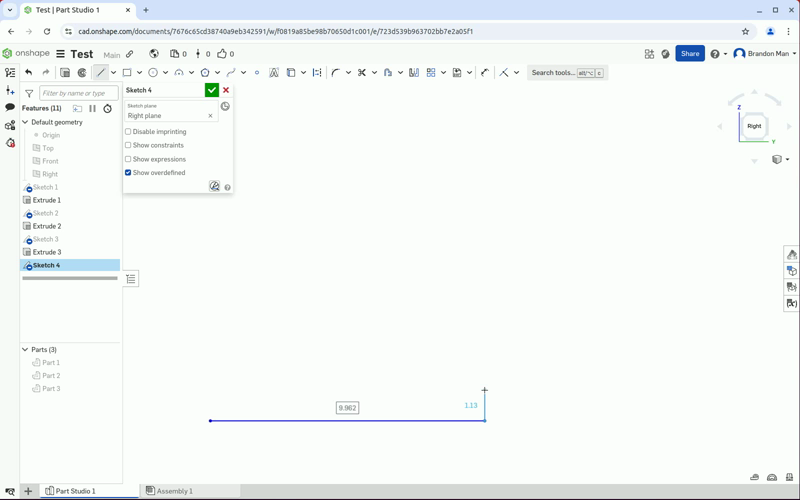
scroll(6)
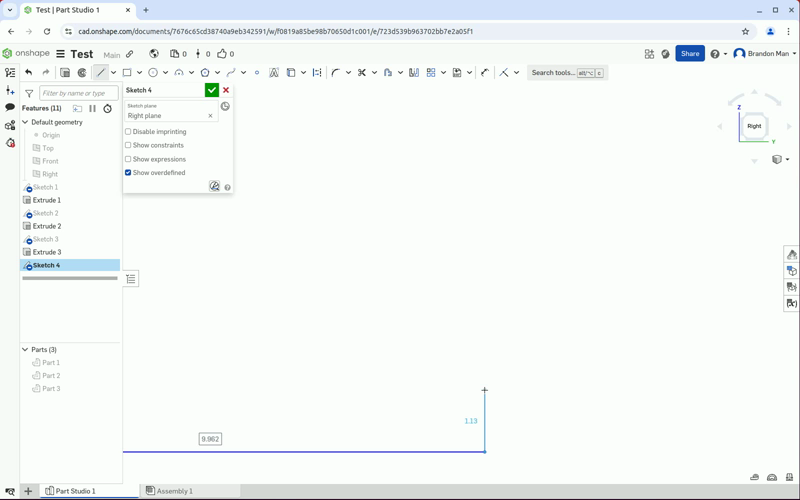
click(484, 389)
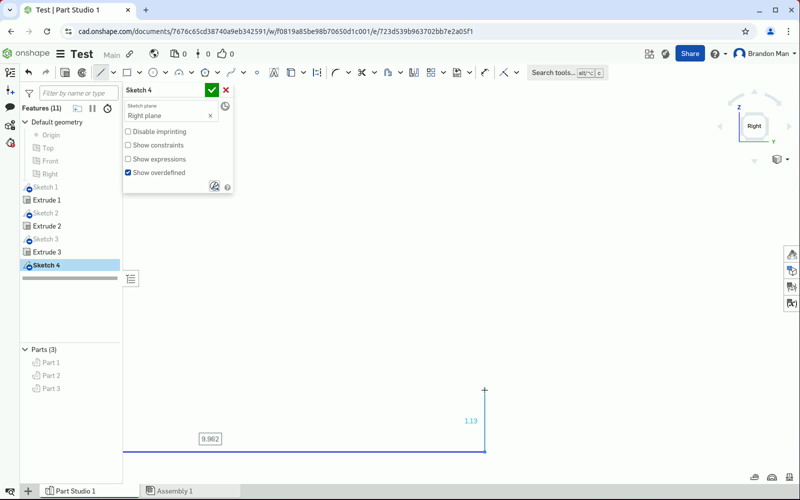
scroll(-6)
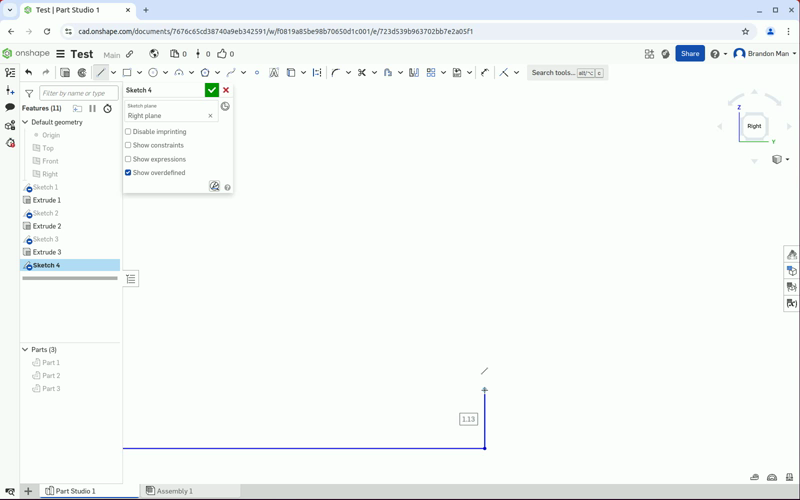
scroll(-6)
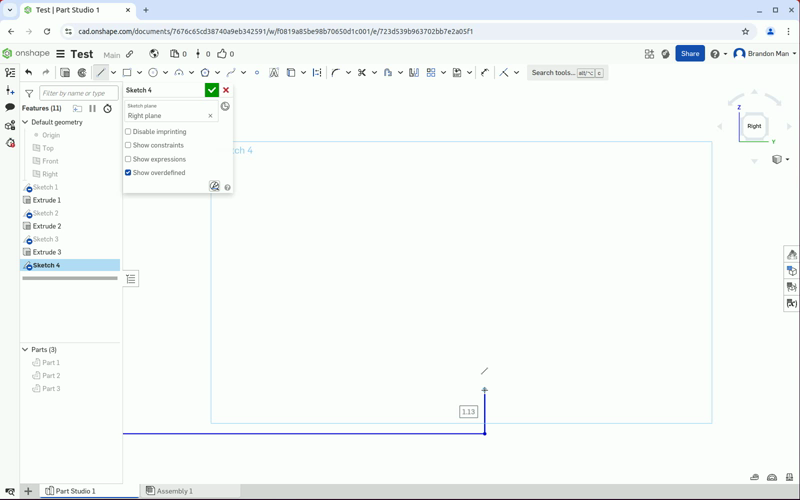
scroll(-6)
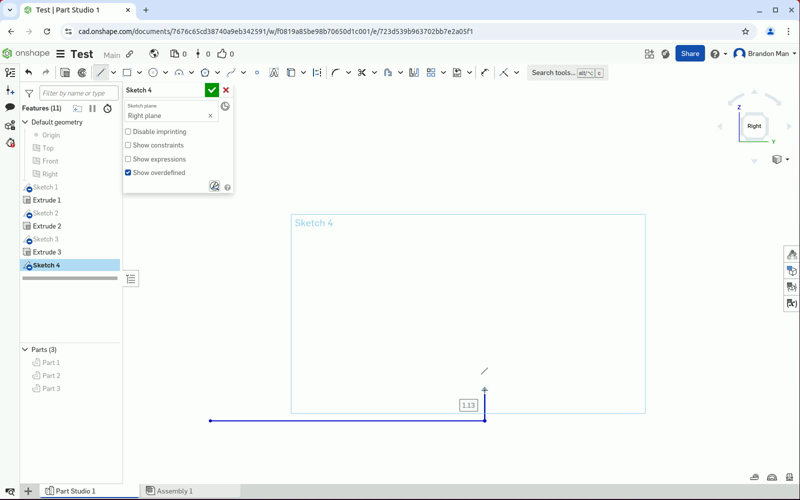
scroll(-6)
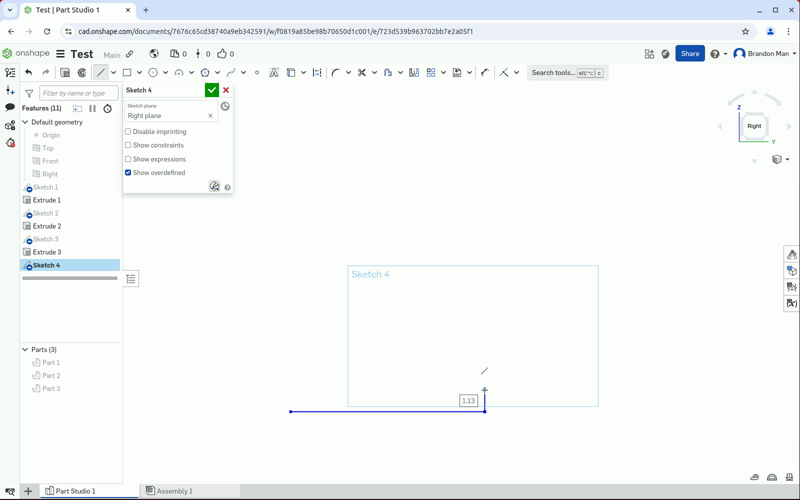
scroll(-6)
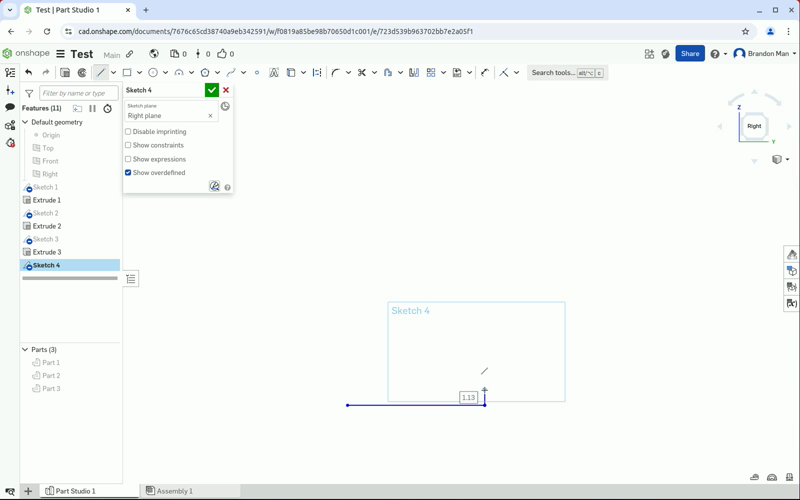
scroll(-6)
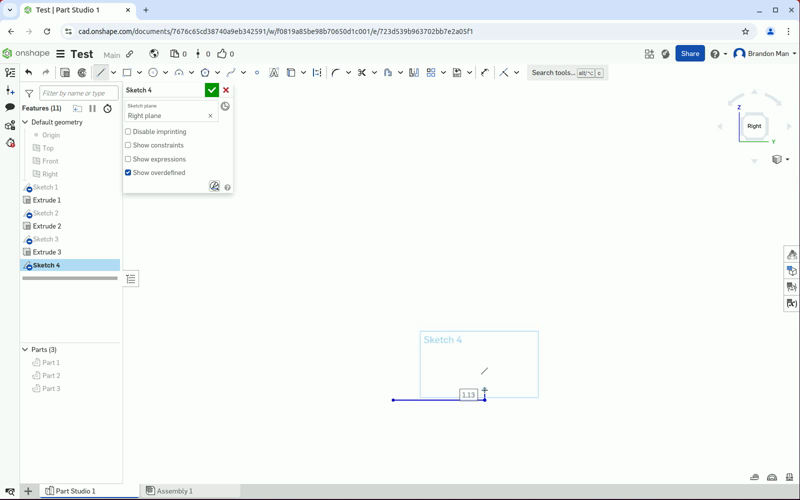
scroll(-6)
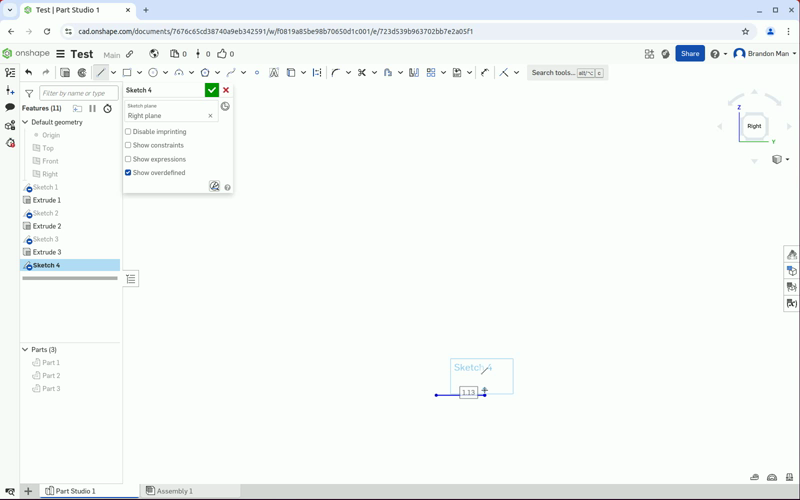
key_up(shift)
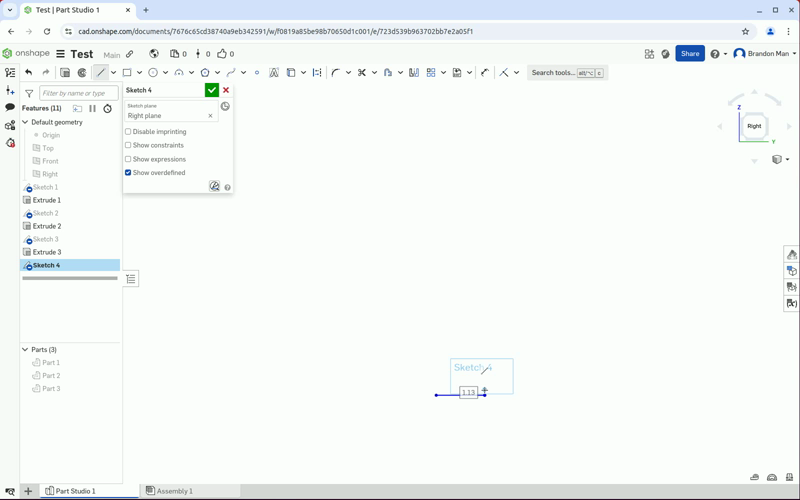
key_down(shift)
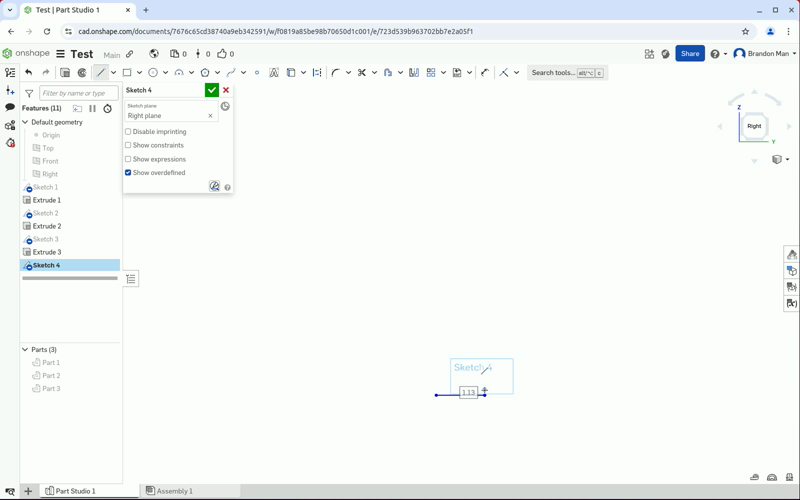
mouse_move(514, 389)
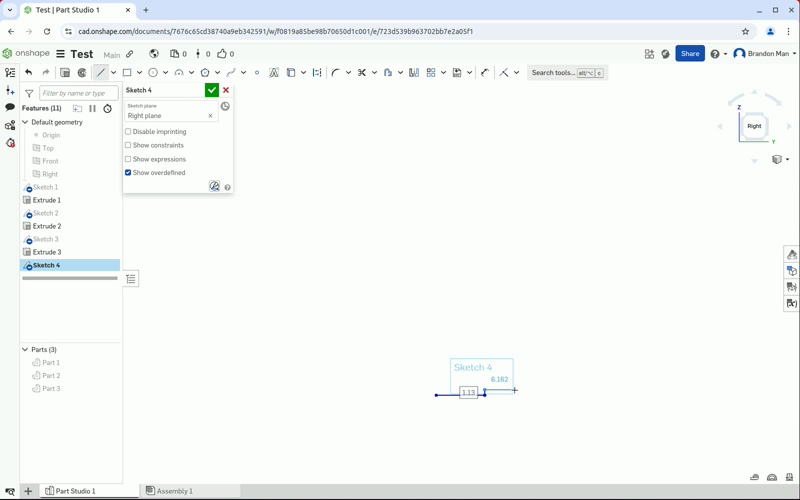
mouse_move(436, 389)
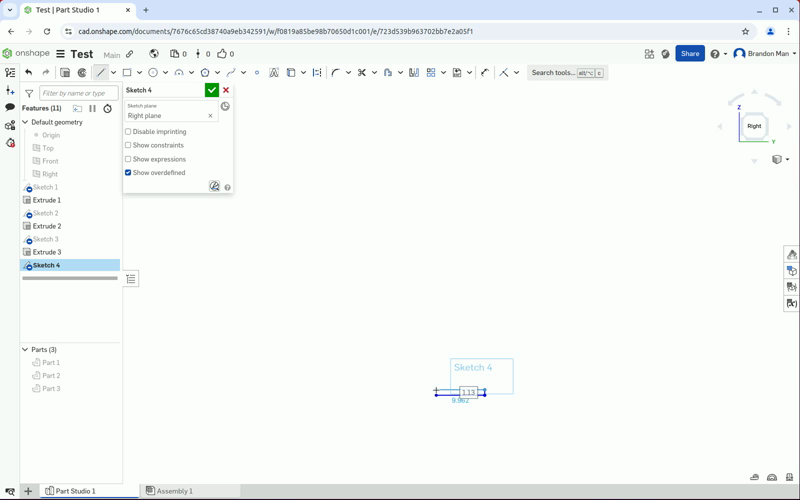
click(436, 389)
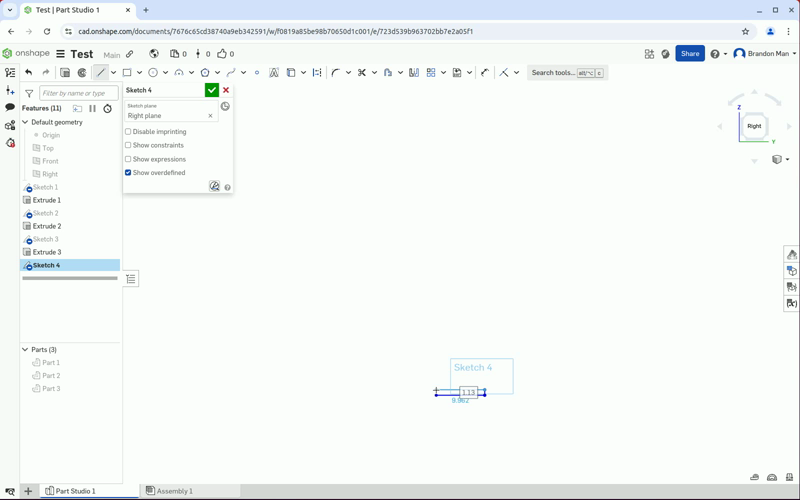
key_up(shift)
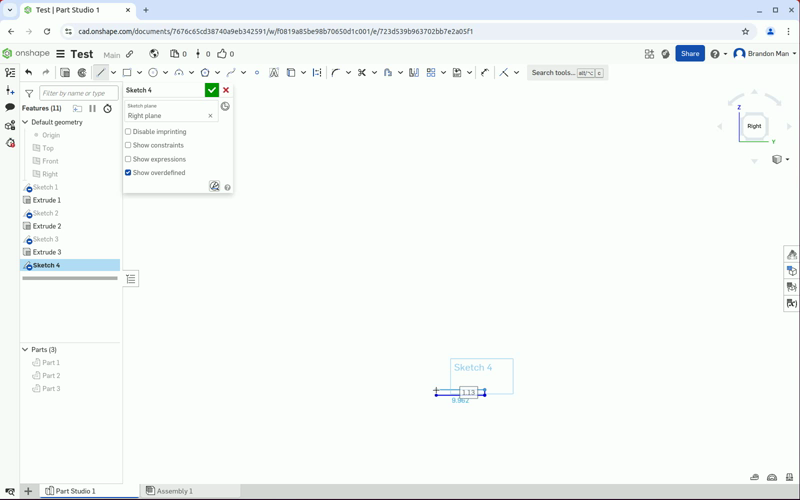
mouse_move(466, 389)
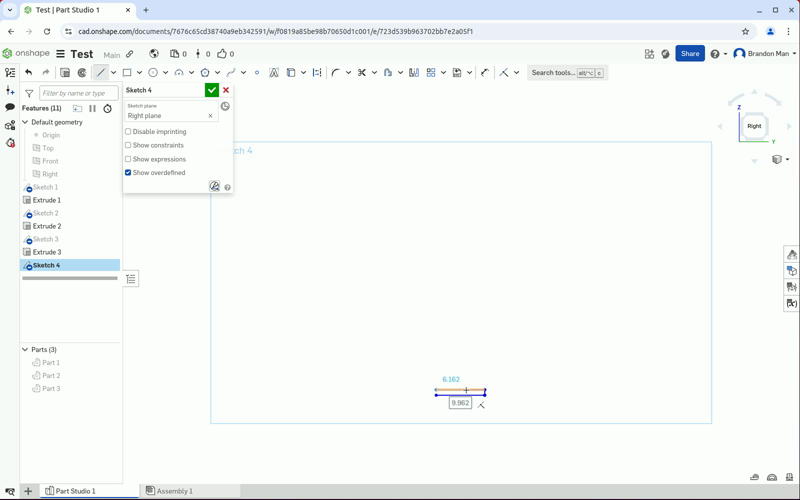
key_down(shift)
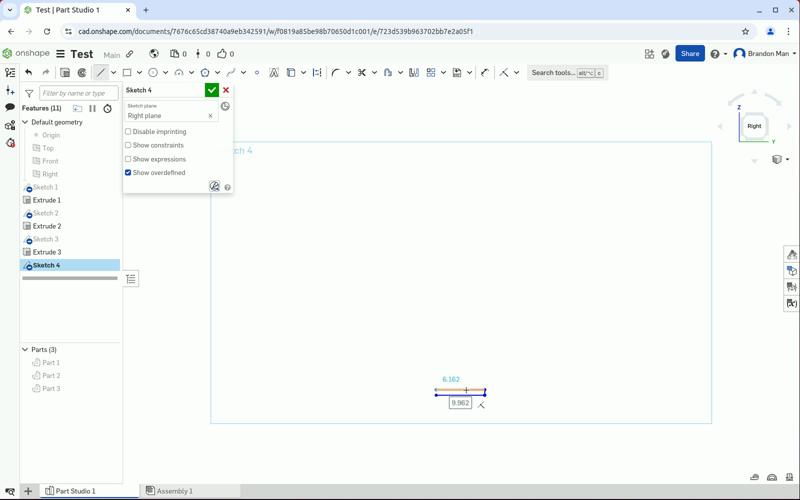
mouse_move(436, 395)
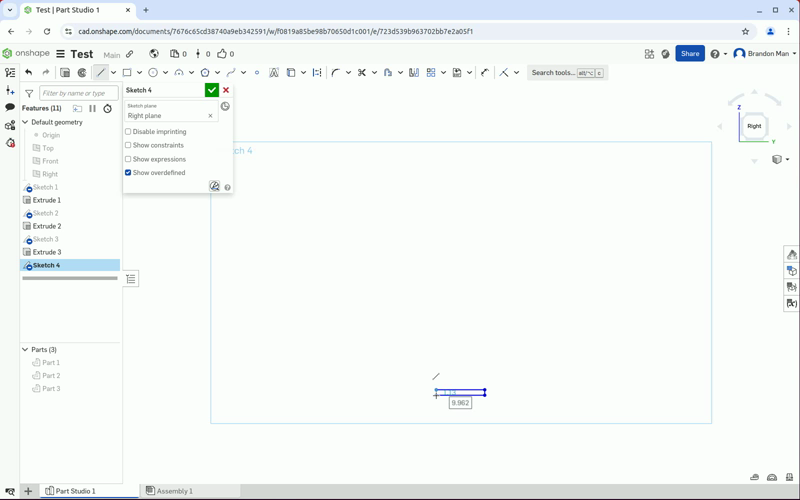
scroll(6)
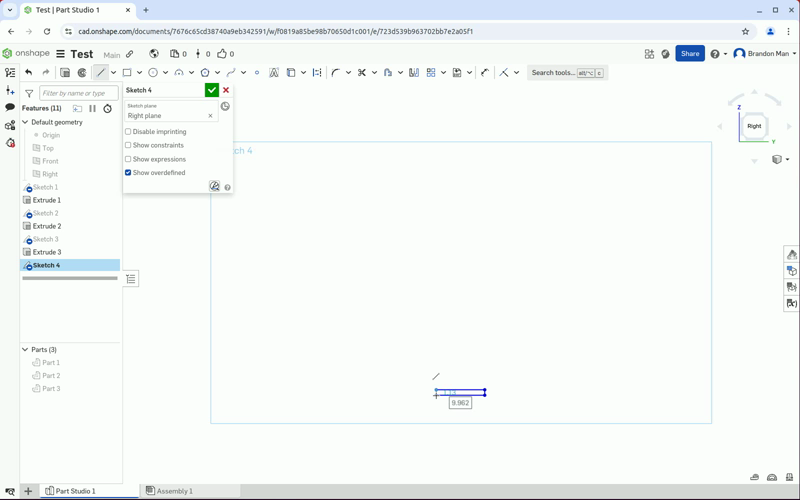
scroll(6)
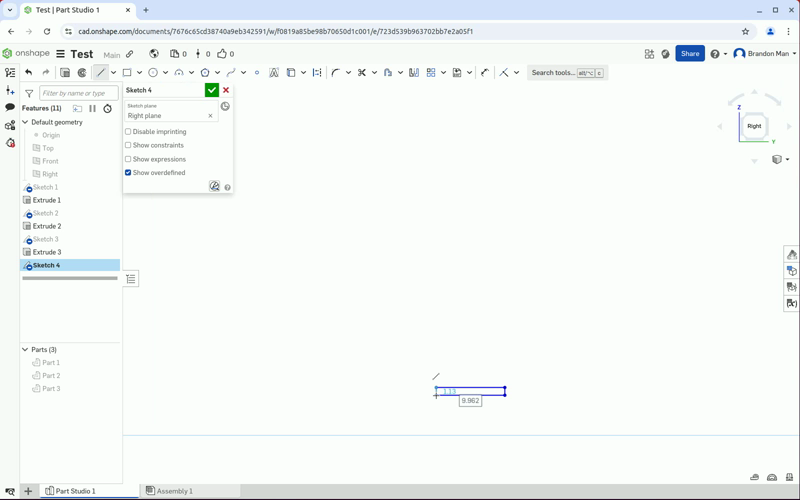
scroll(6)
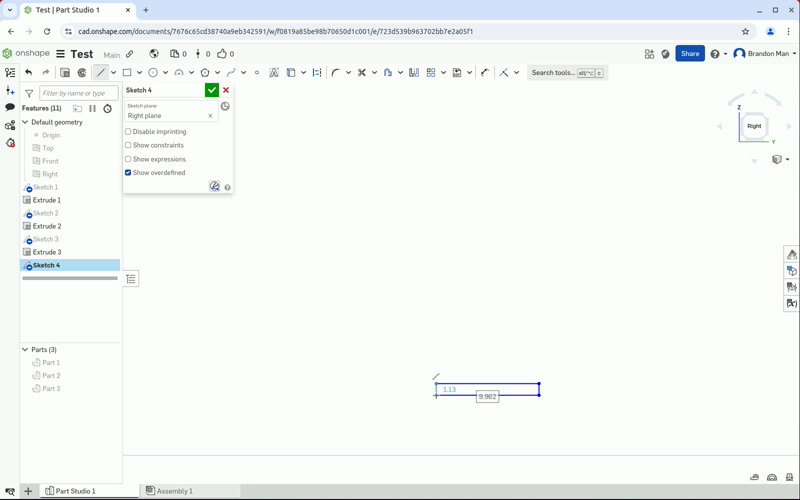
scroll(6)
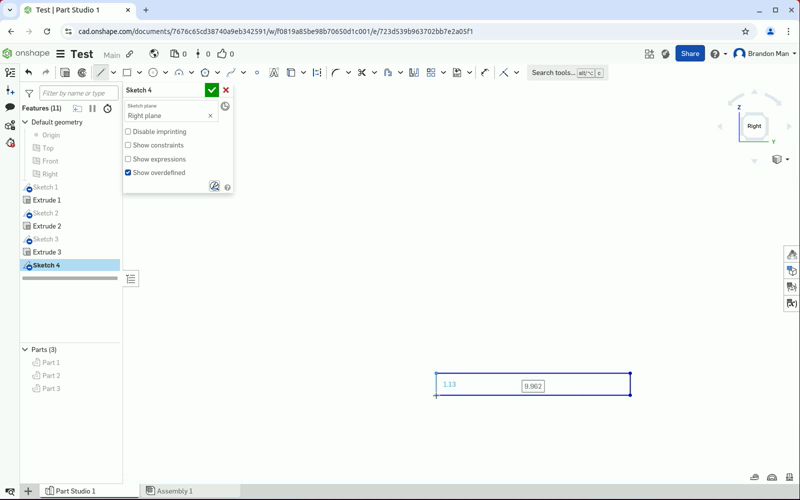
scroll(6)
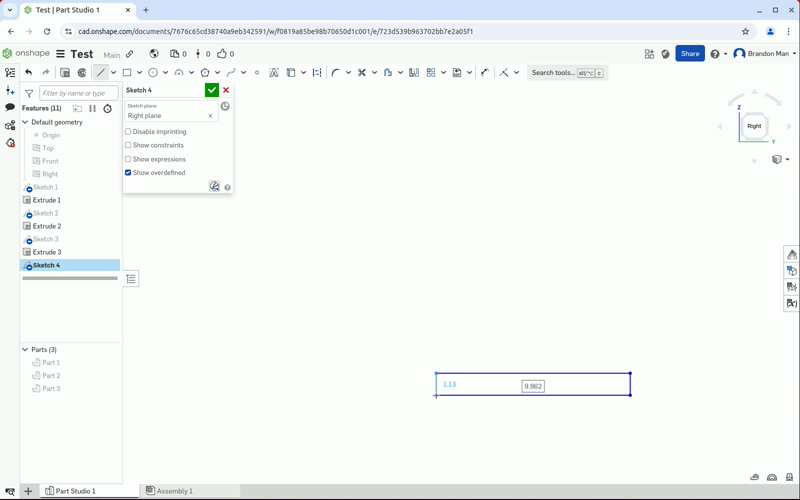
scroll(6)
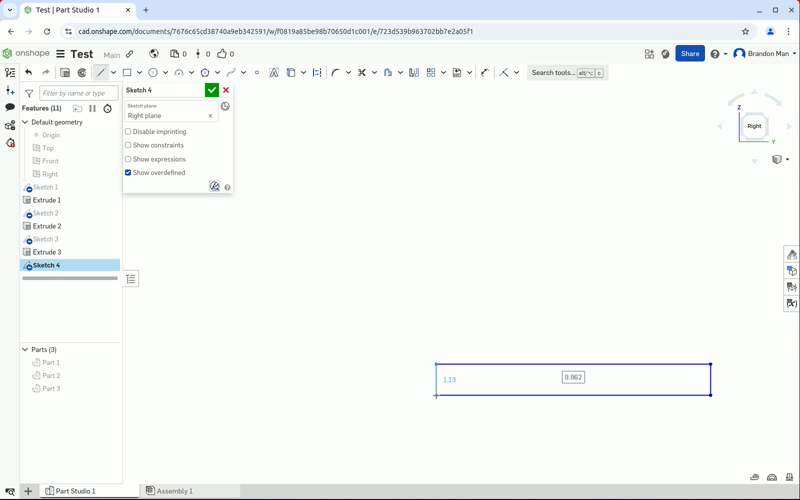
scroll(6)
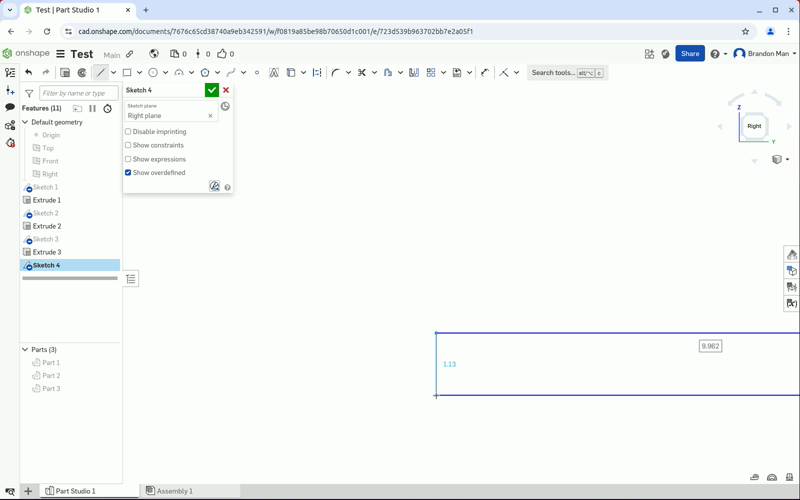
key_up(shift)
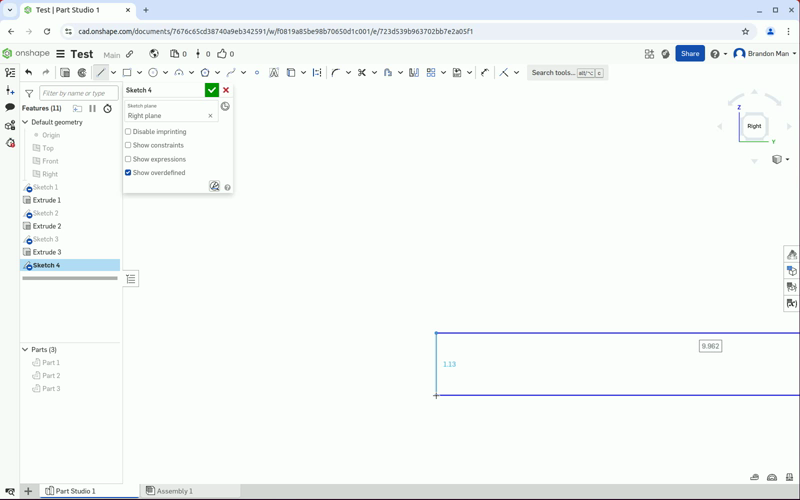
click(436, 395)
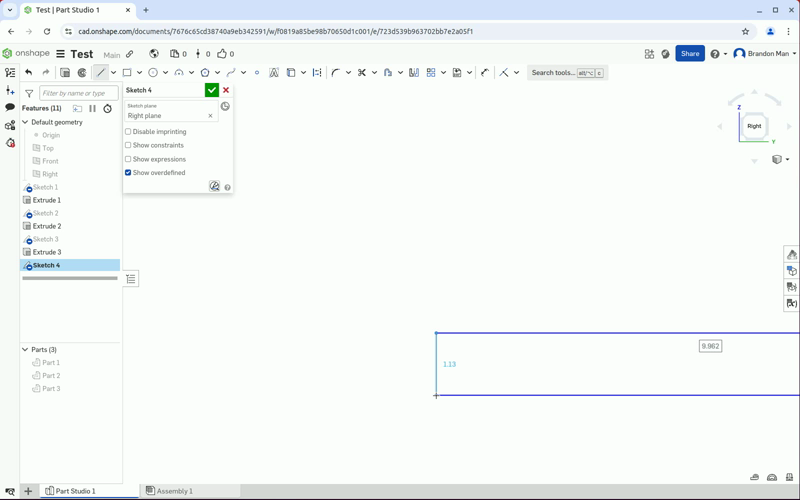
scroll(-6)
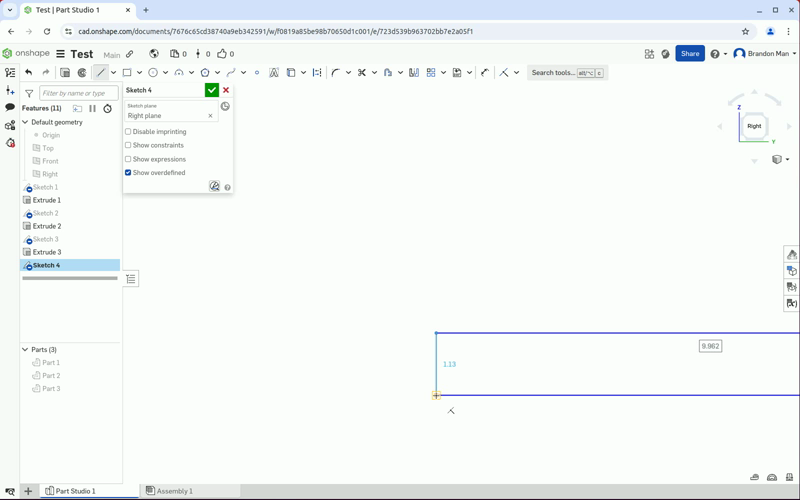
scroll(-6)
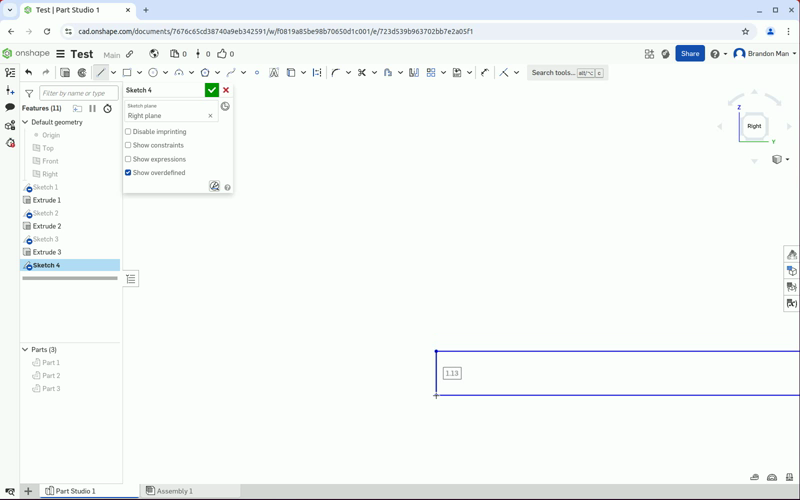
scroll(-6)
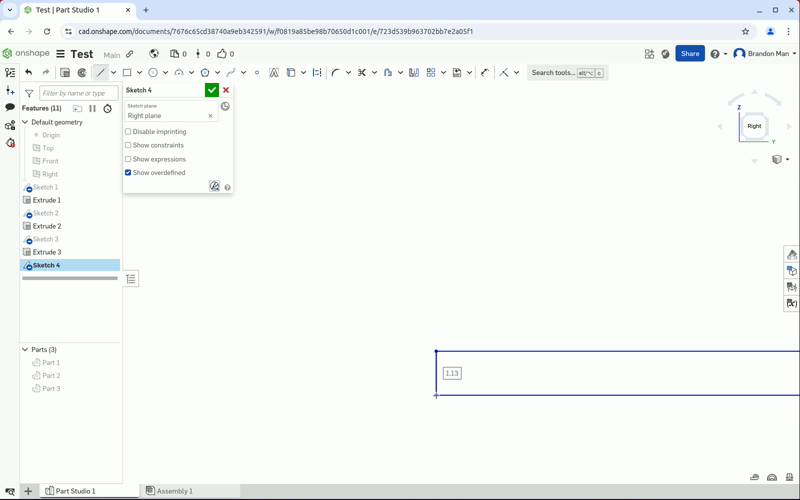
scroll(-6)
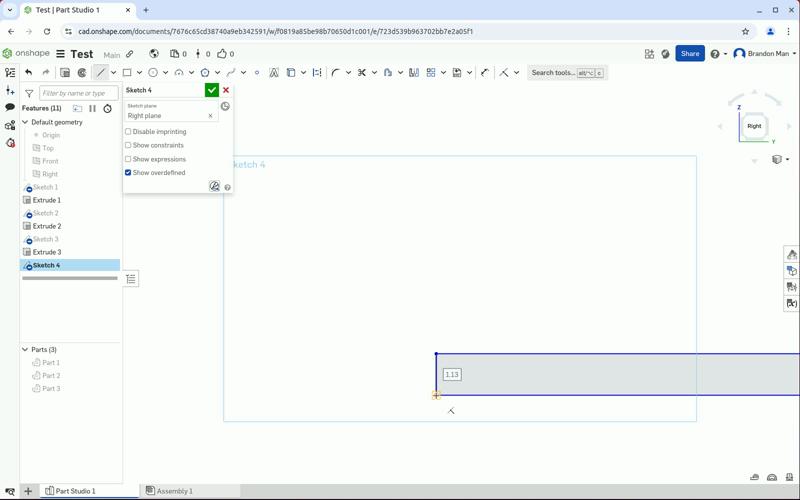
scroll(-6)
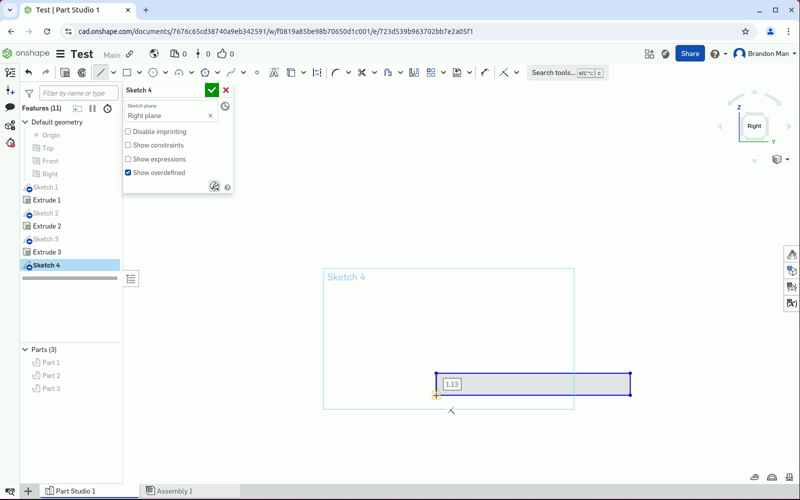
scroll(-6)
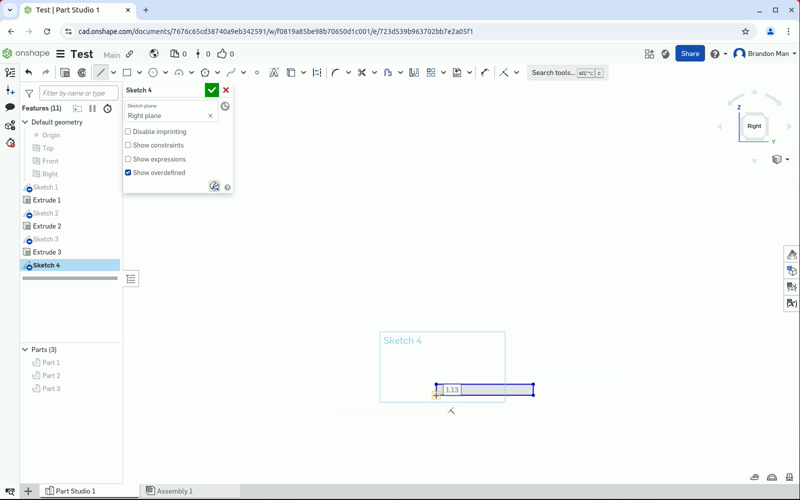
scroll(-6)
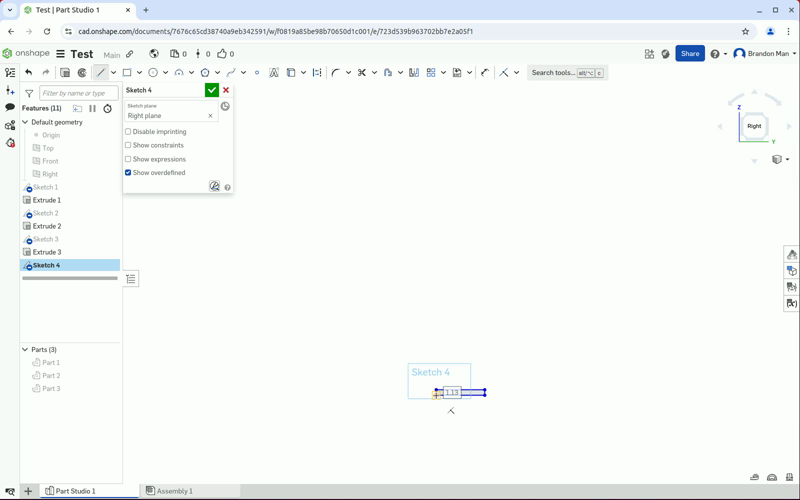
key(esc)
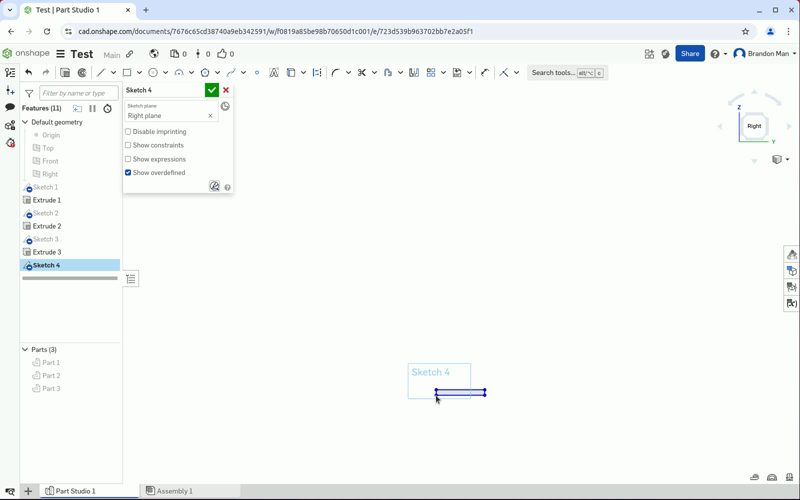
mouse_move(441, 393)
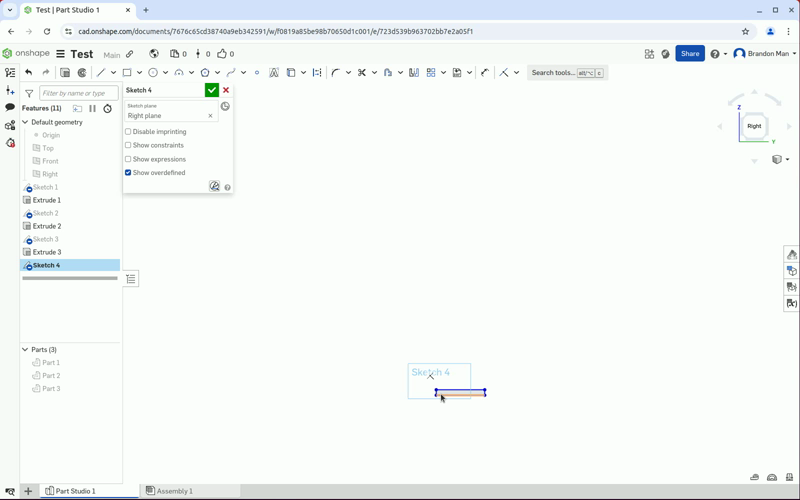
scroll(6)
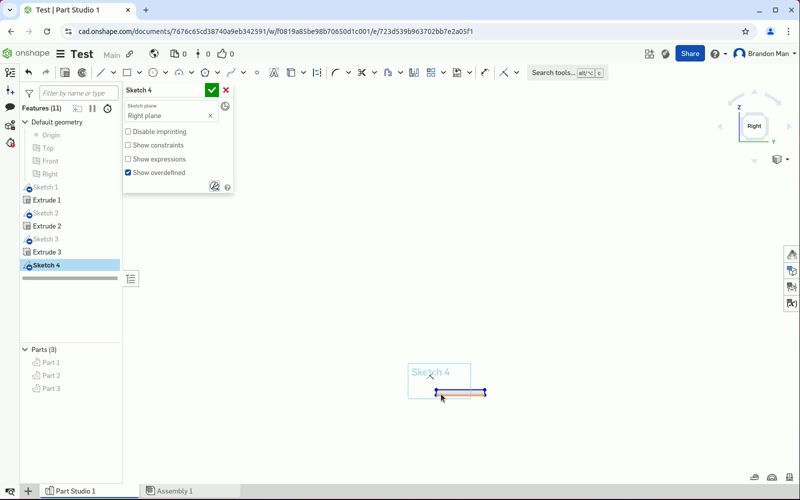
scroll(6)
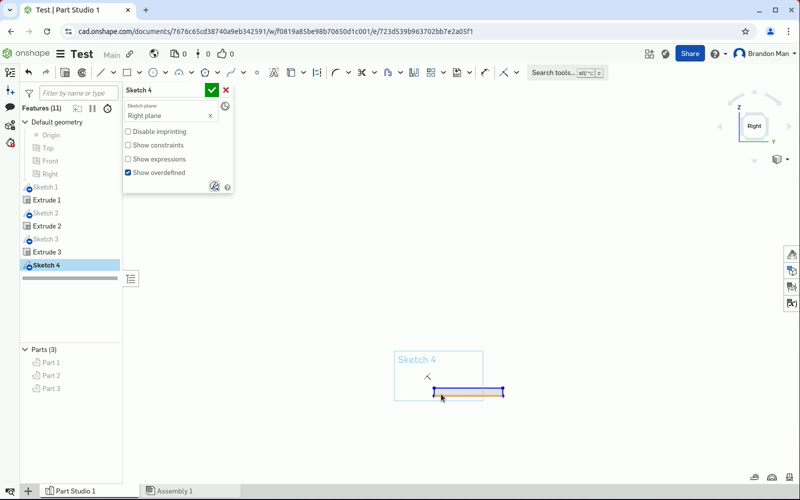
scroll(6)
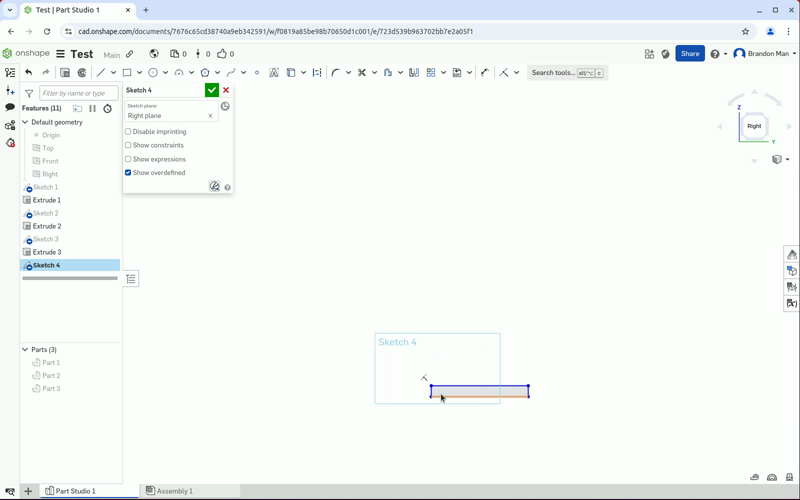
scroll(6)
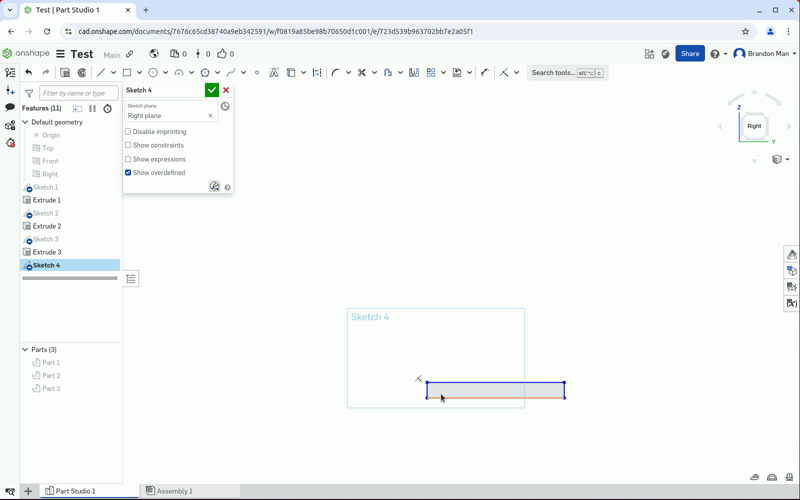
scroll(6)
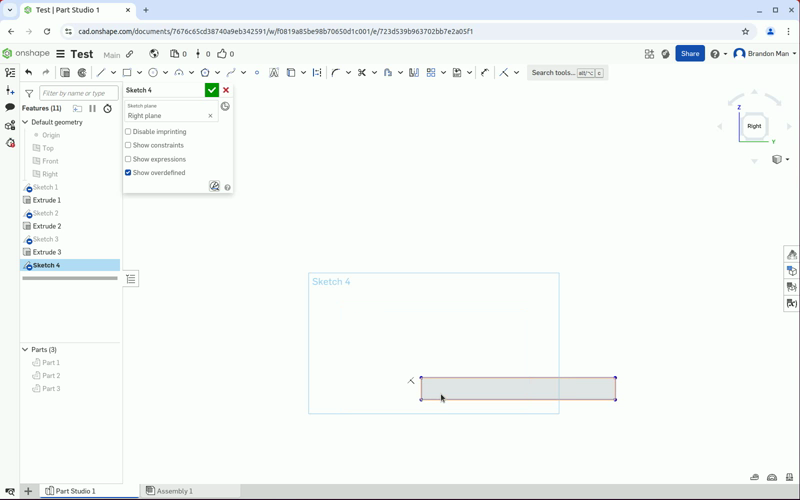
scroll(6)
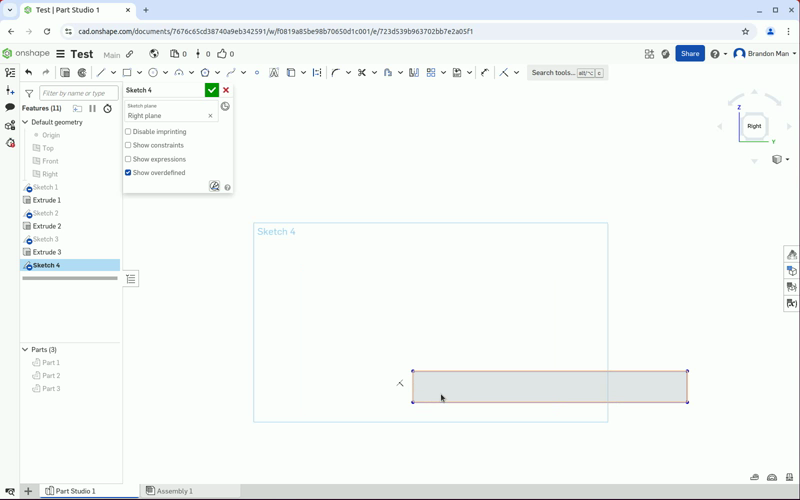
scroll(6)
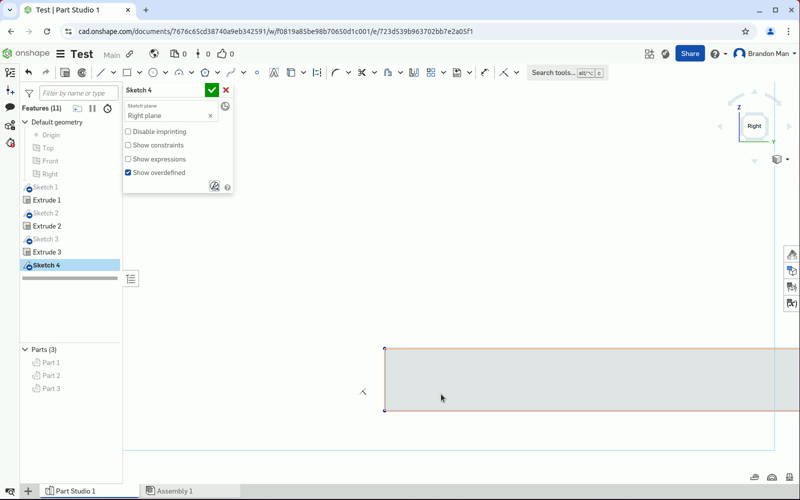
click(441, 393)
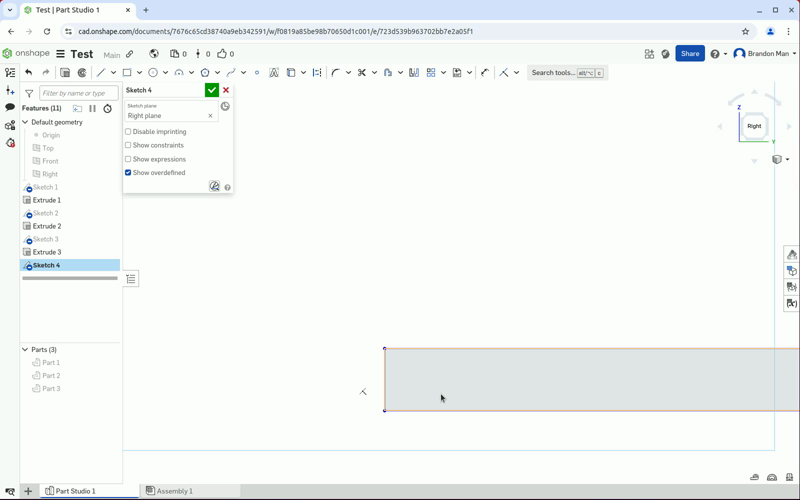
scroll(-6)
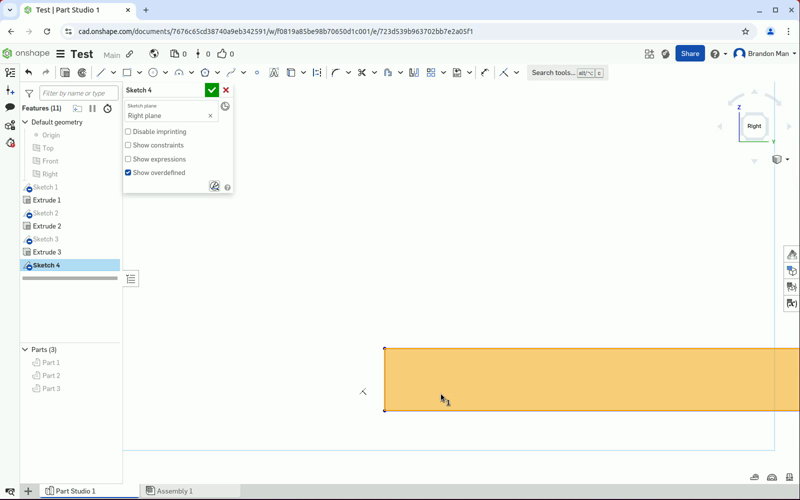
scroll(-6)
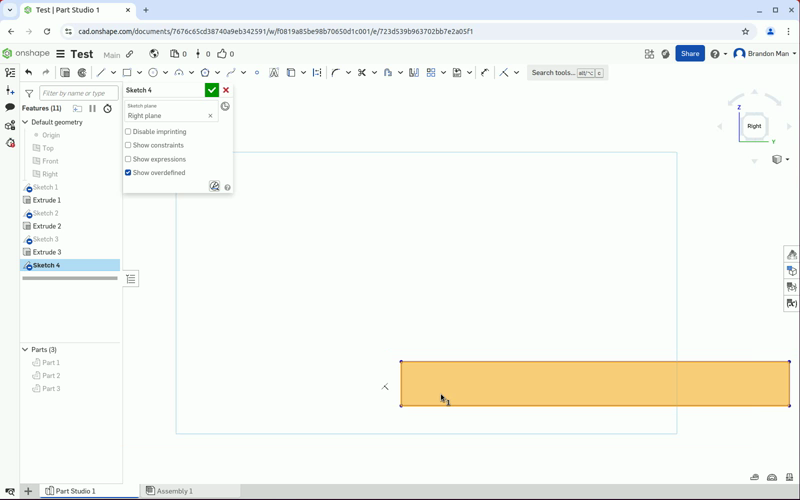
scroll(-6)
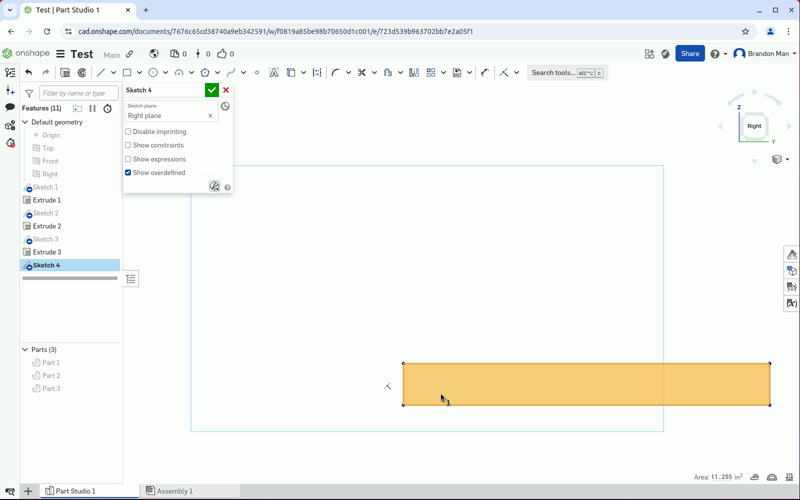
scroll(-6)
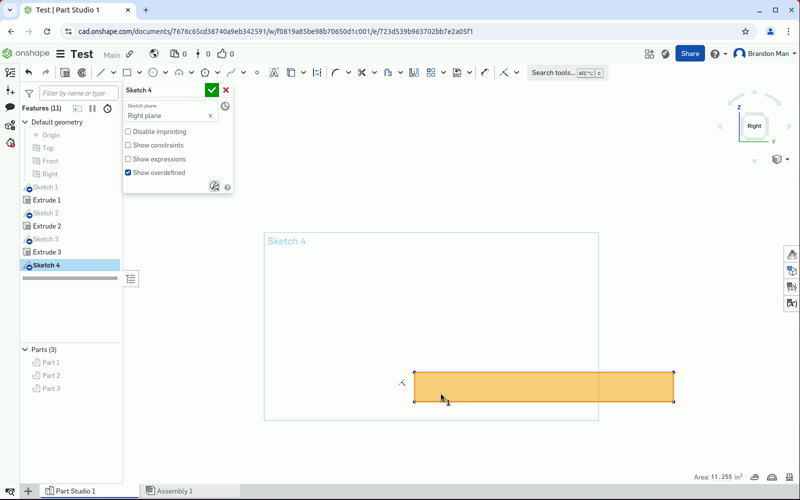
scroll(-6)
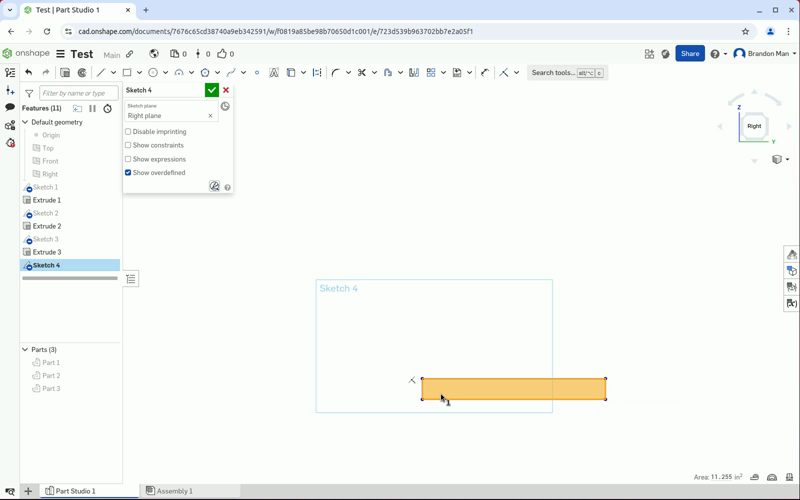
scroll(-6)
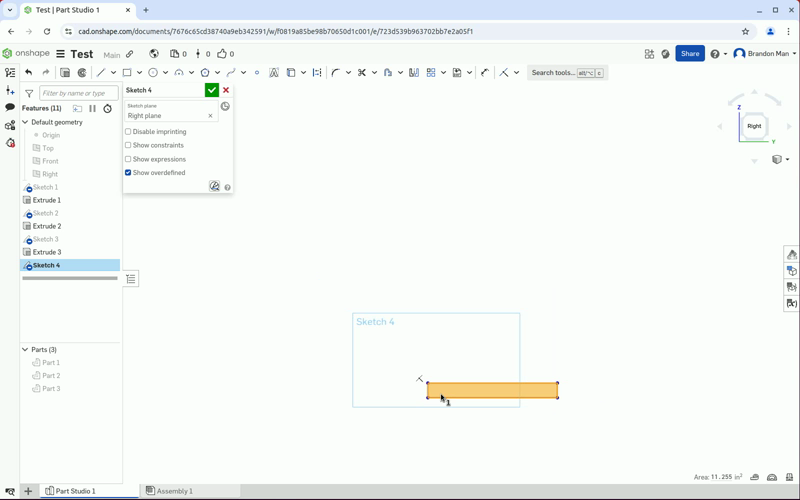
scroll(-6)
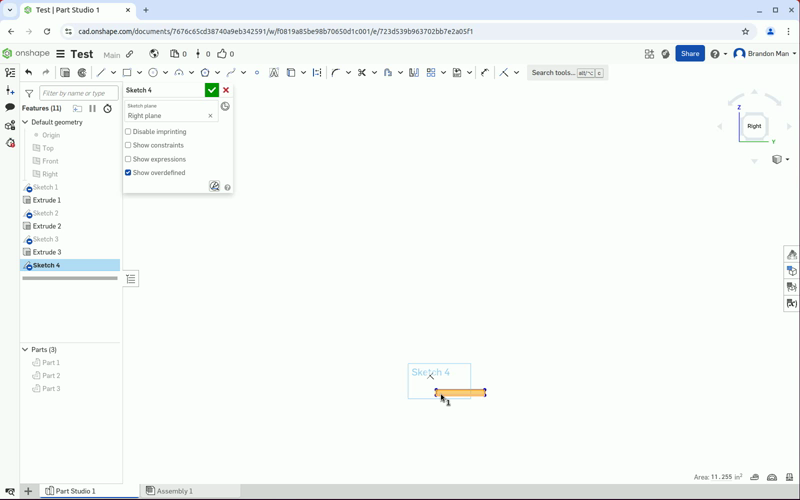
mouse_move(73, 352)
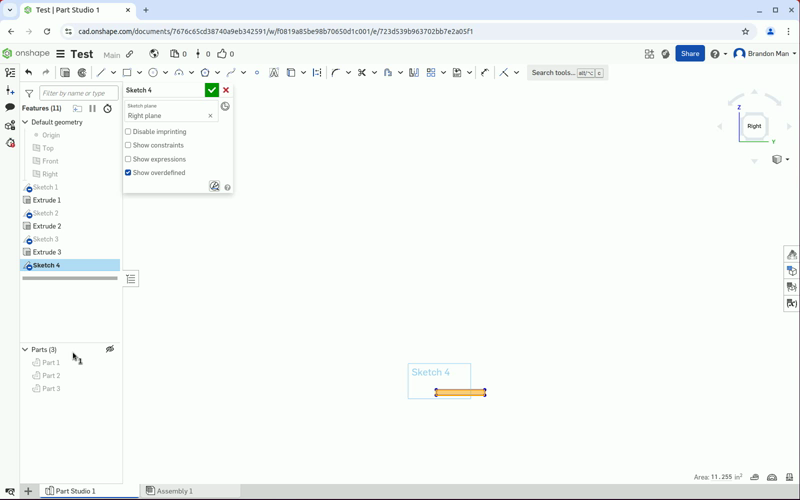
key(shift+y)
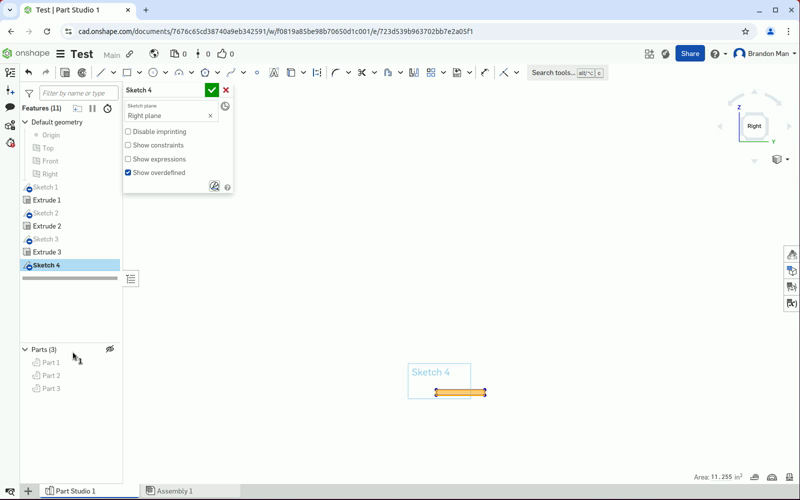
key(shift+e)
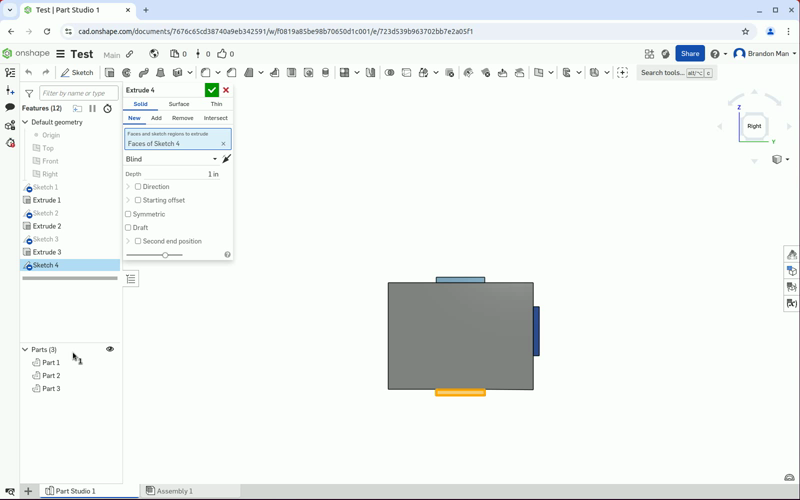
mouse_move(143, 106)
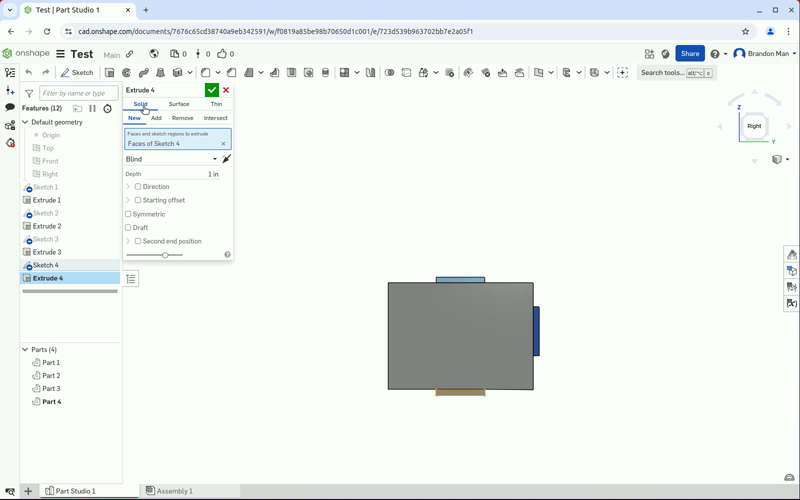
click(143, 106)
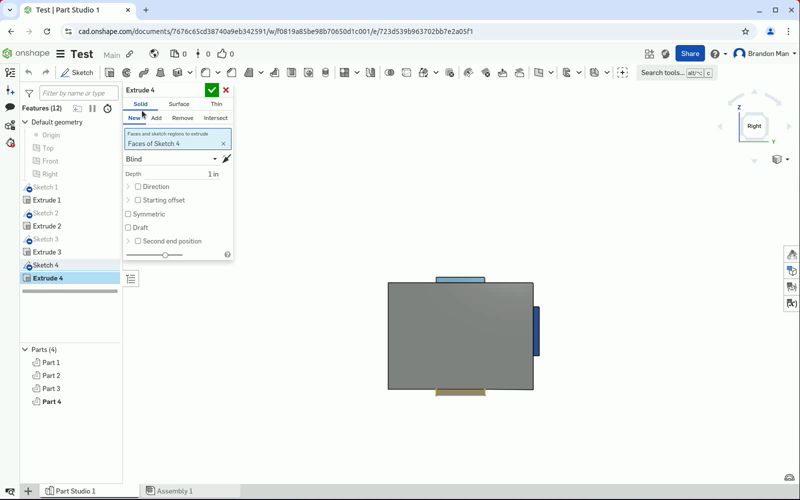
mouse_move(137, 120)
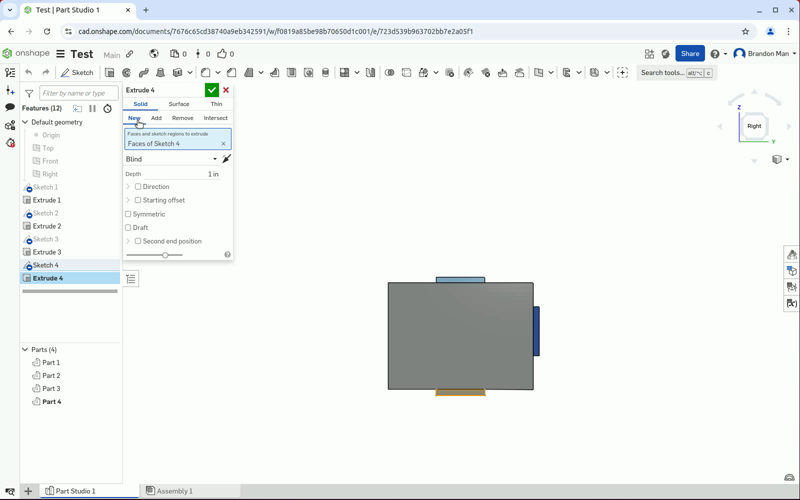
click(137, 120)
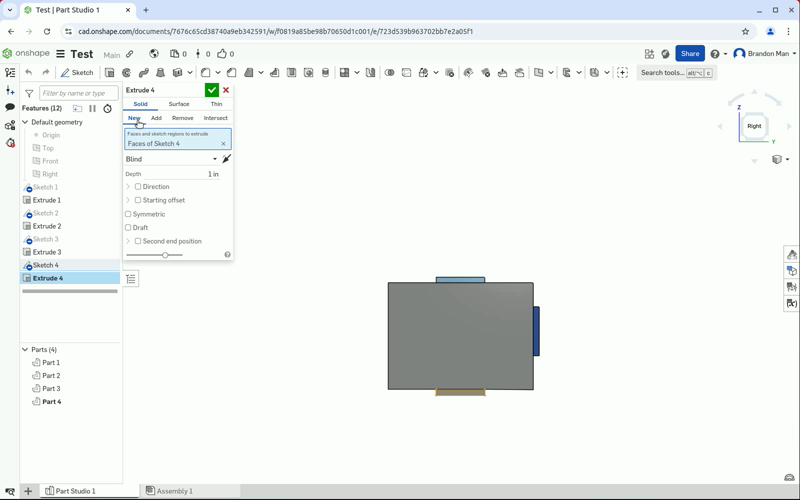
key(tab, 4)
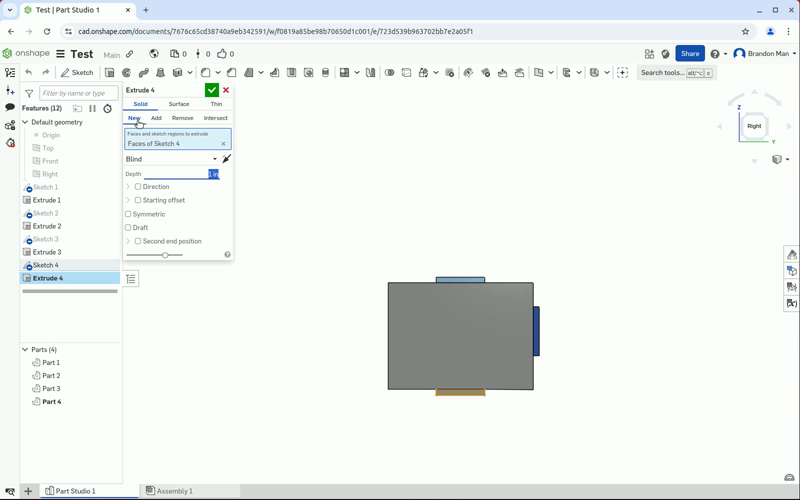
text(1.204)
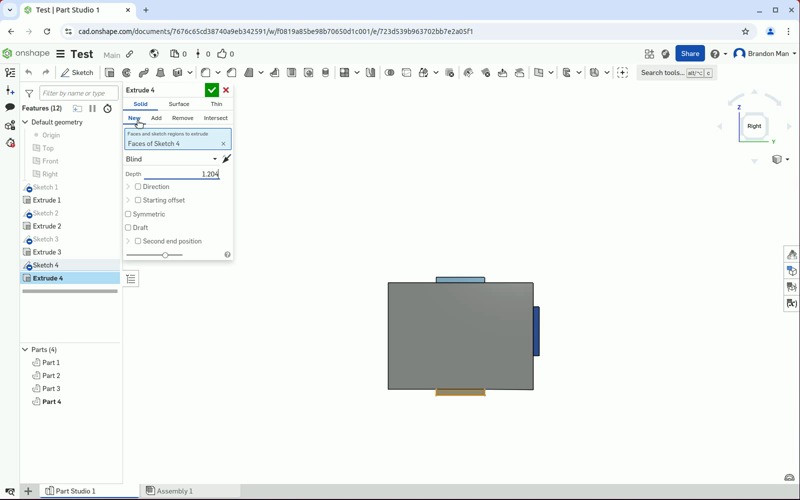
key(enter)
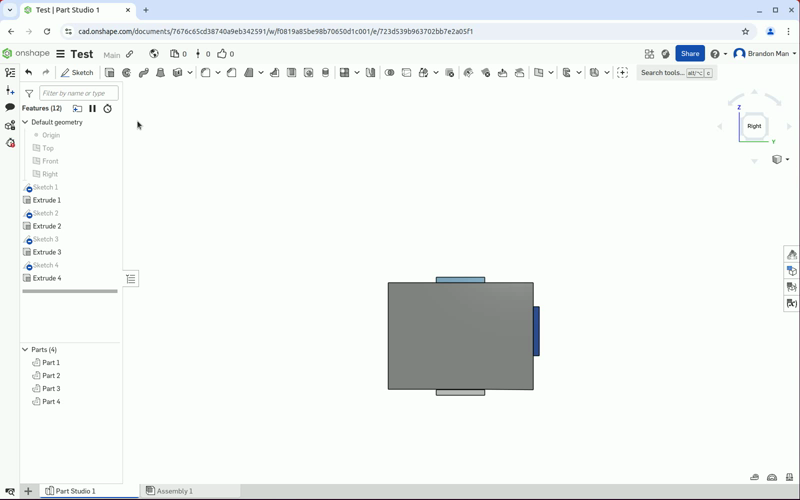
key(shift+h)
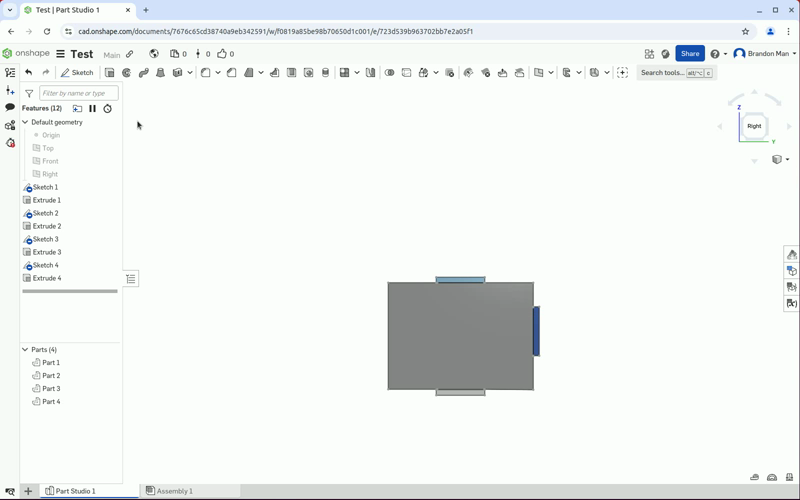
key(shift+h)
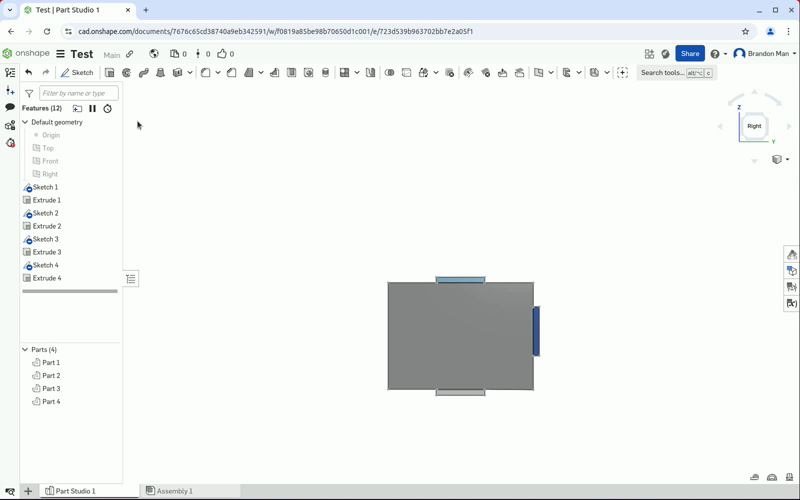
key(shift+7)
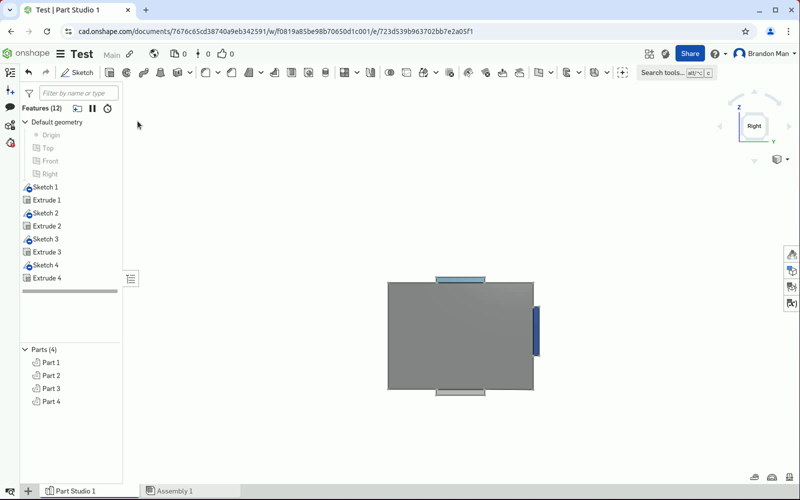
key(right, 2)
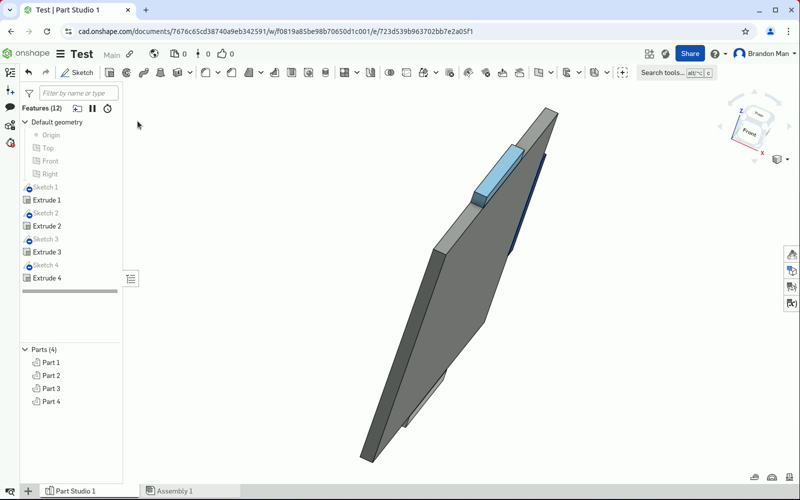
key(down, 2)
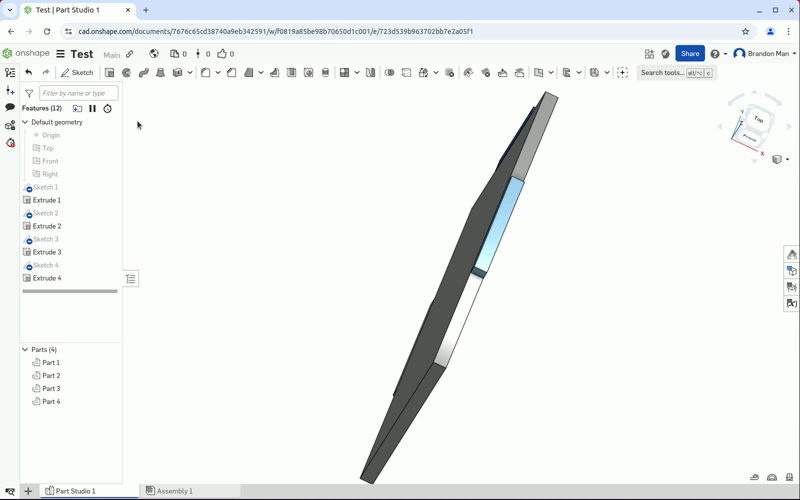
key(up, 2)
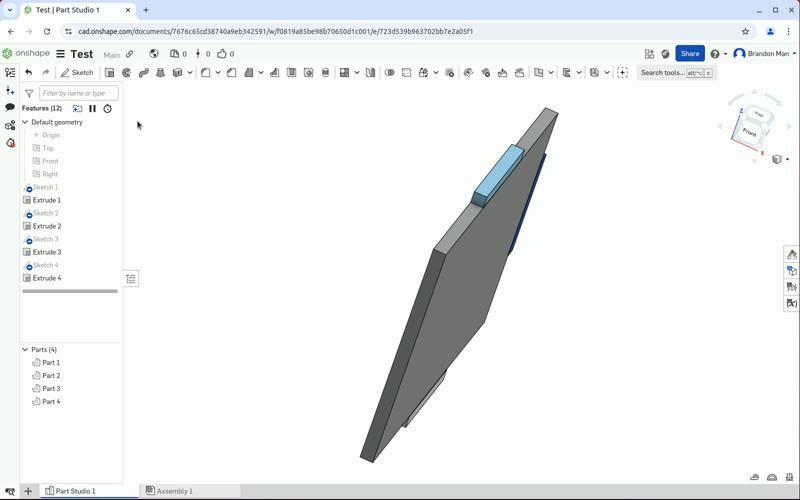
key(left, 2)
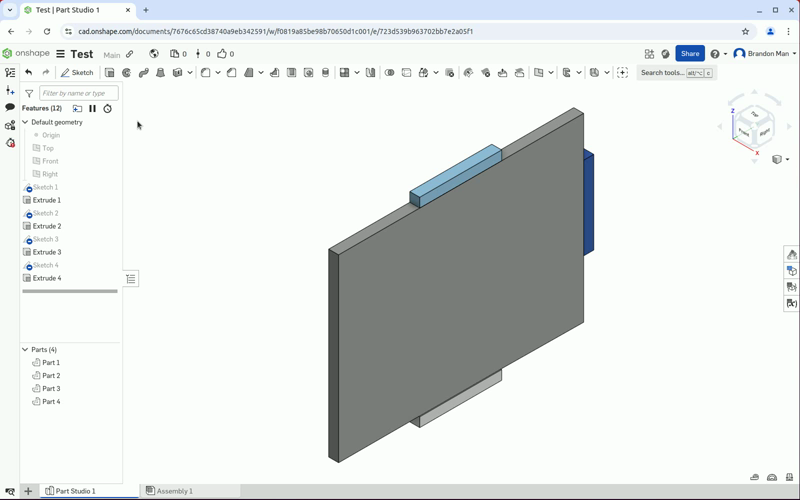
mouse_move(73, 189)
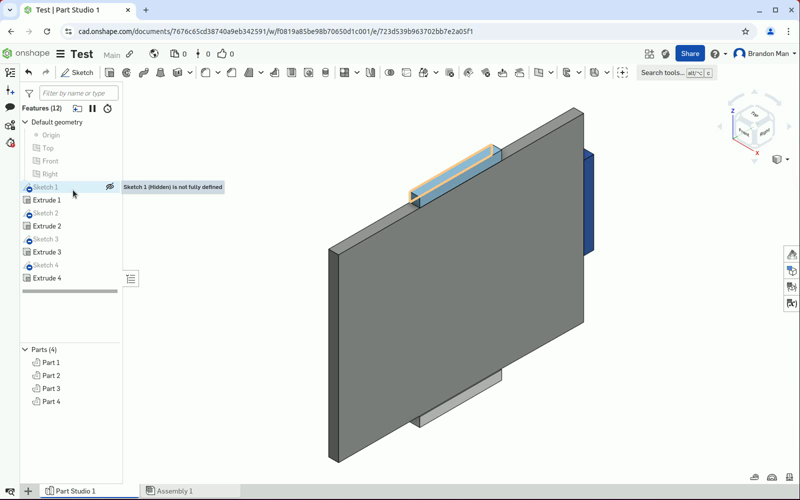
click(73, 189)